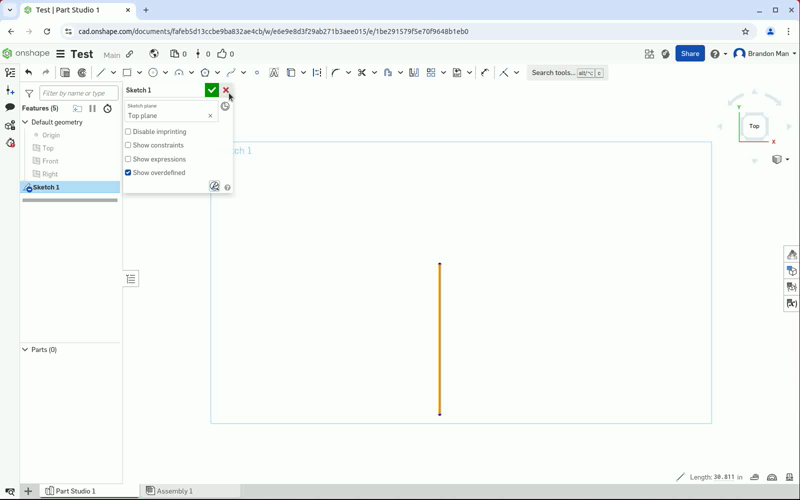
key(shift+h)
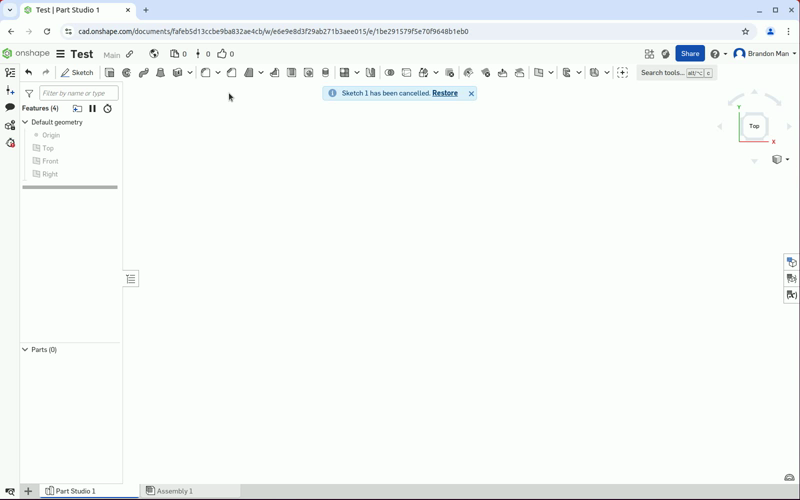
mouse_move(73, 352)
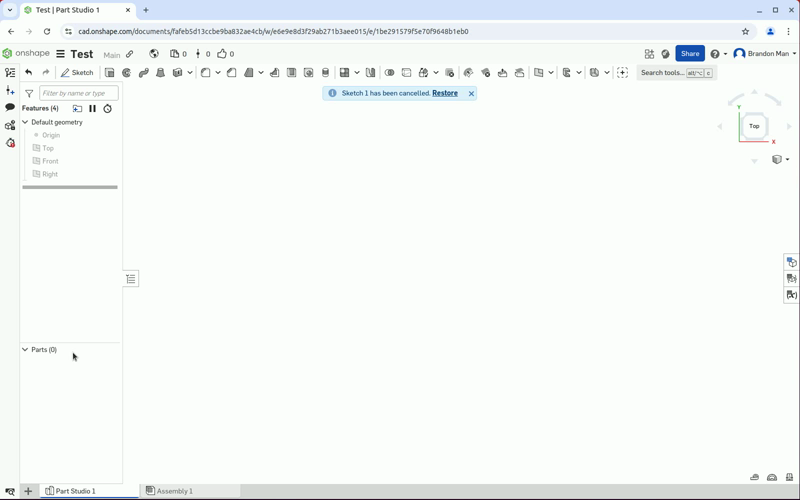
key(y)
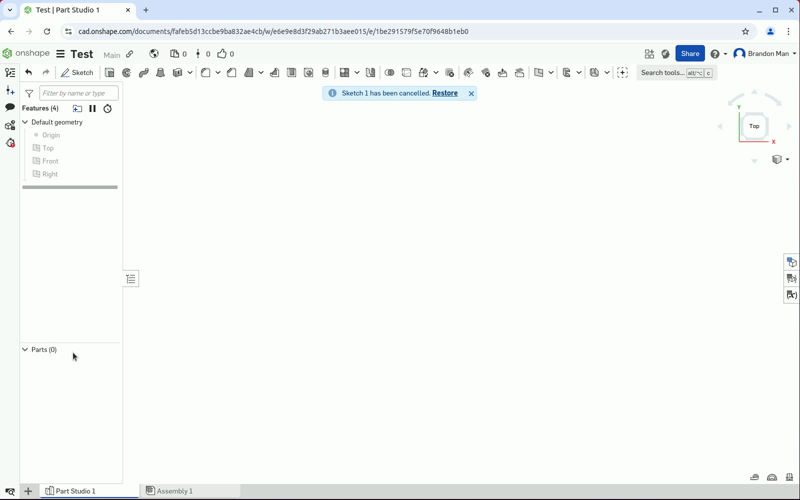
key(shift+p)
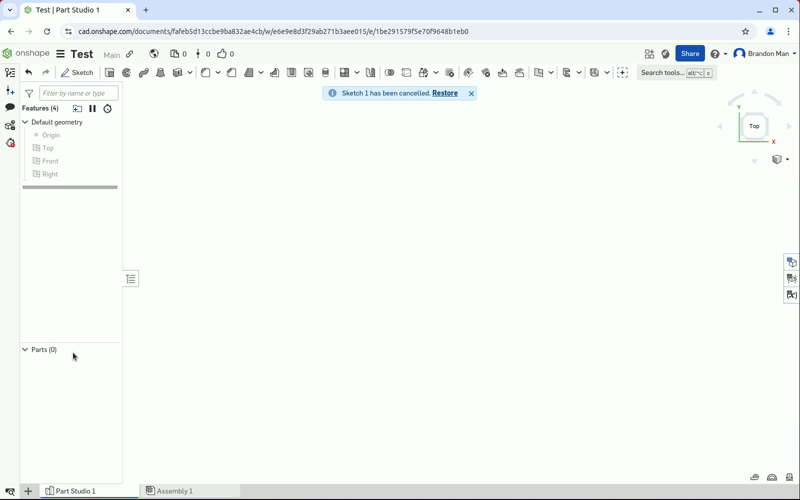
key(space)
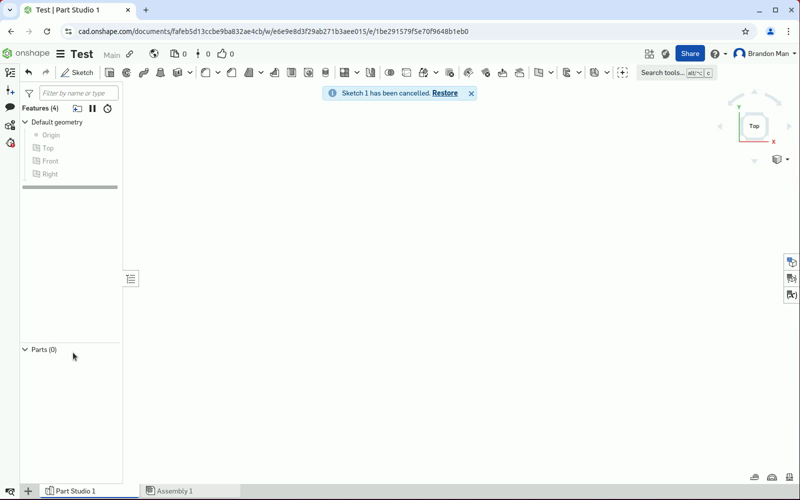
key_down(shift)
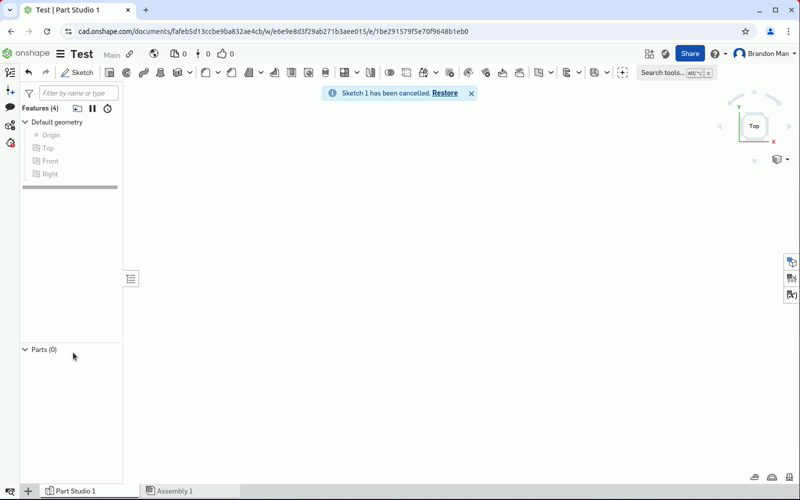
key(up)
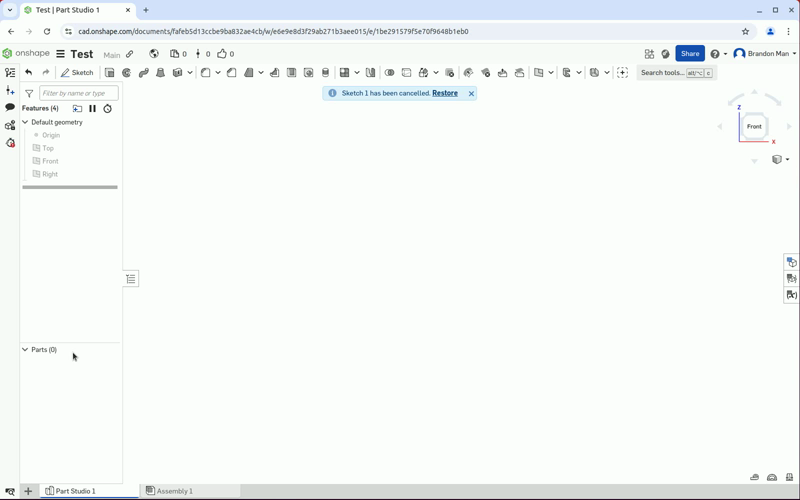
key_up(shift)
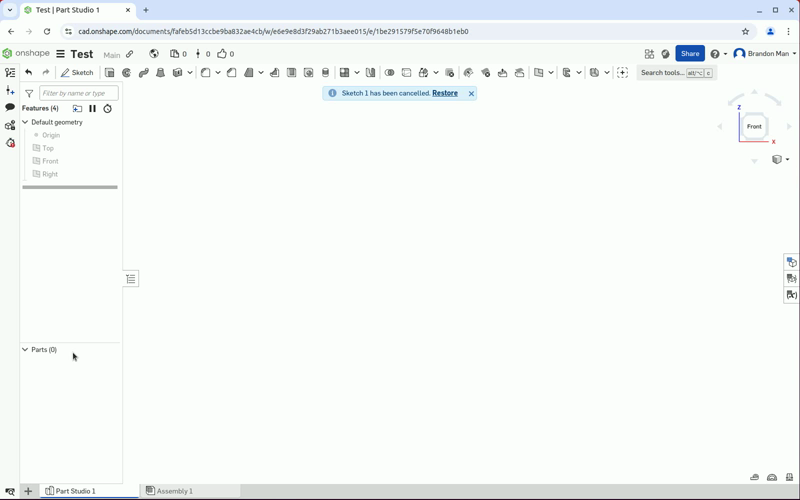
key(space)
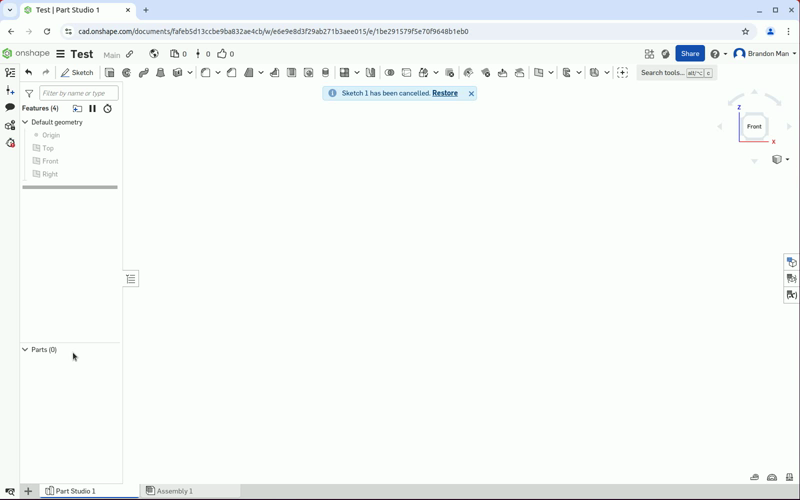
key_down(shift)
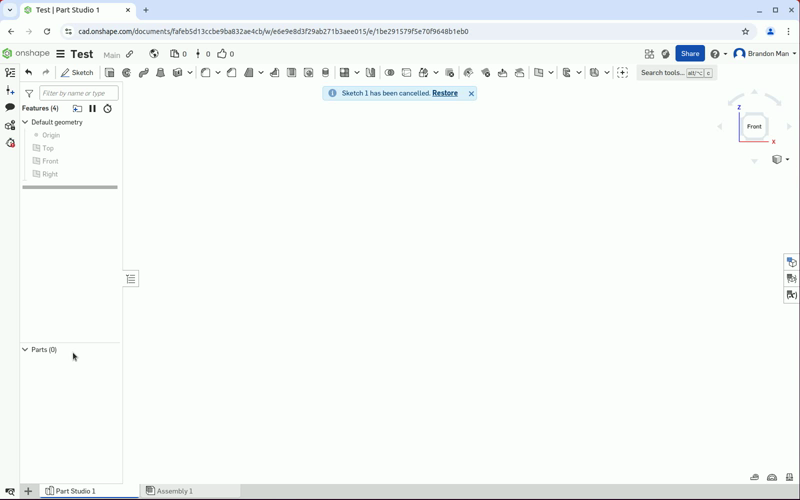
key(left)
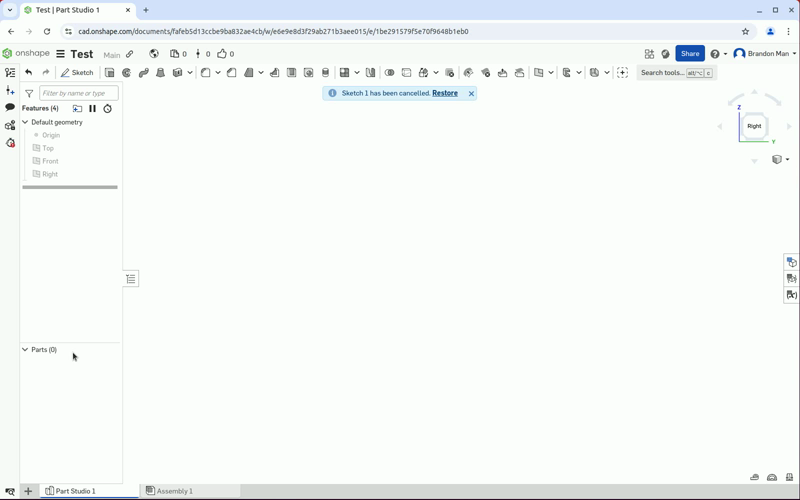
key_up(shift)
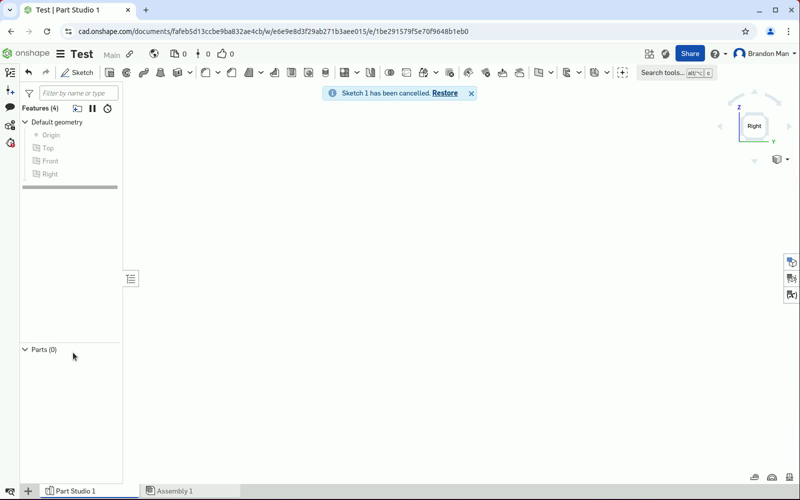
mouse_move(73, 352)
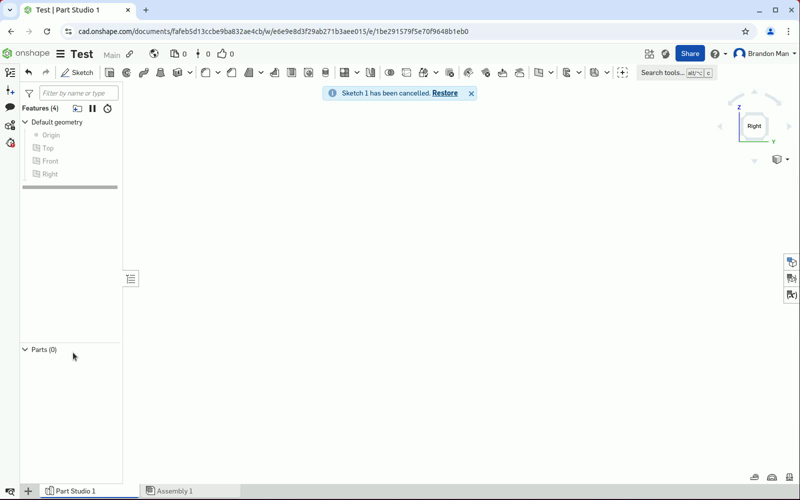
key(shift+y)
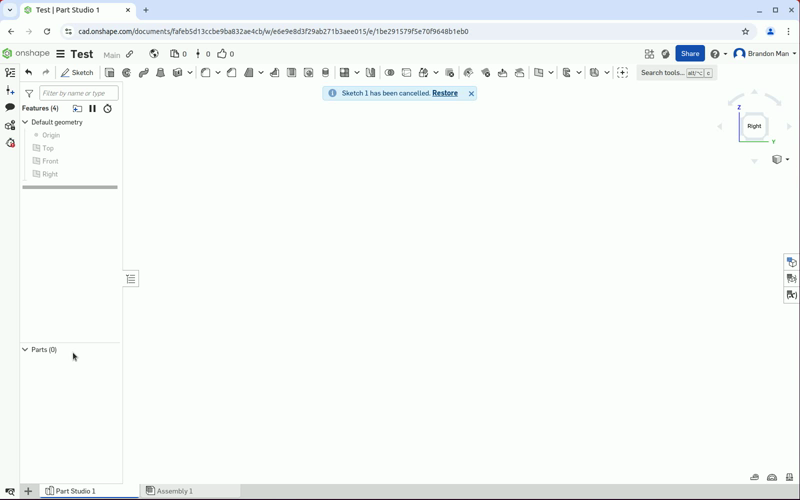
key(shift+s)
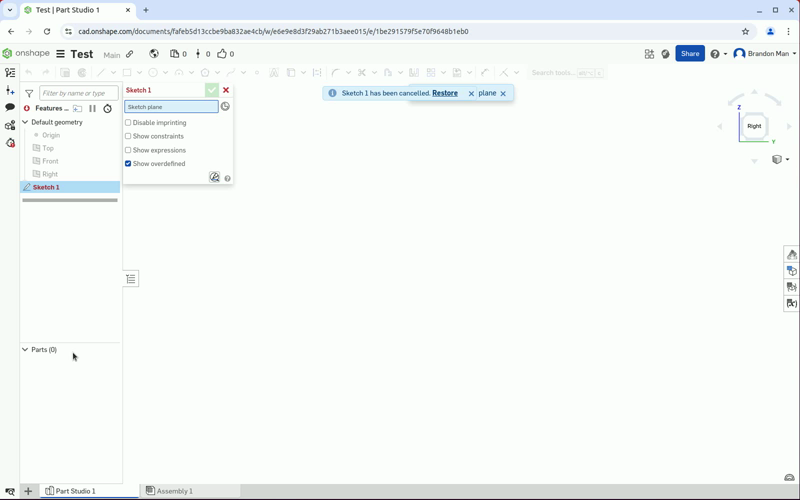
mouse_move(73, 176)
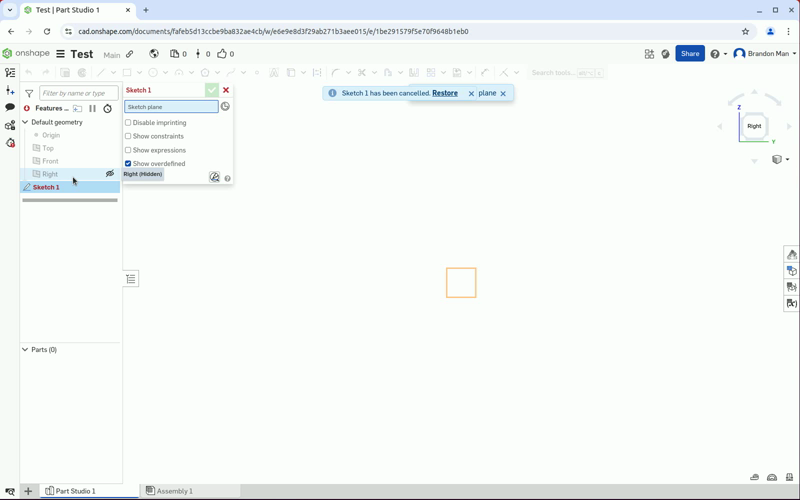
click(73, 176)
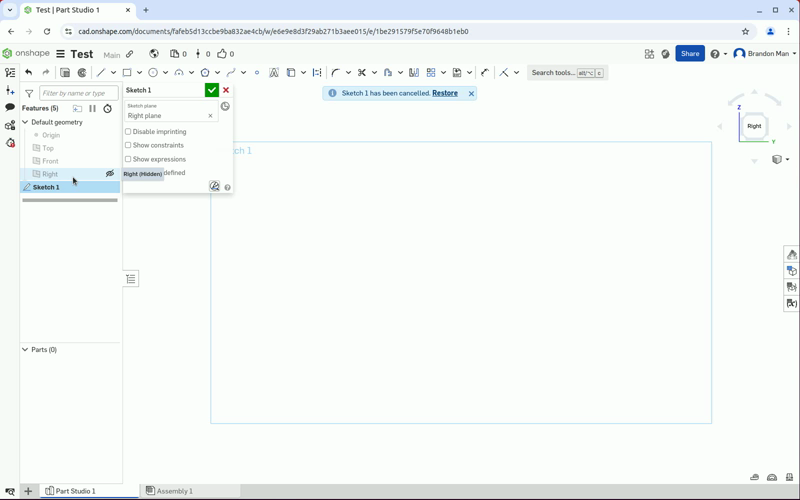
mouse_move(73, 352)
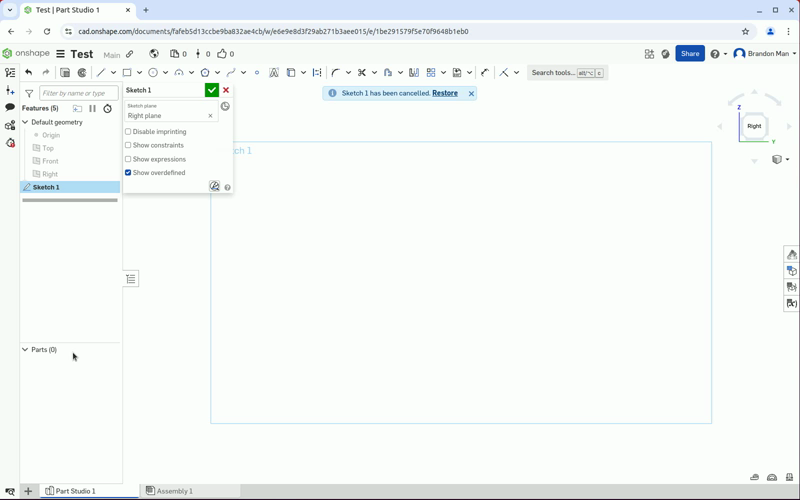
key(y)
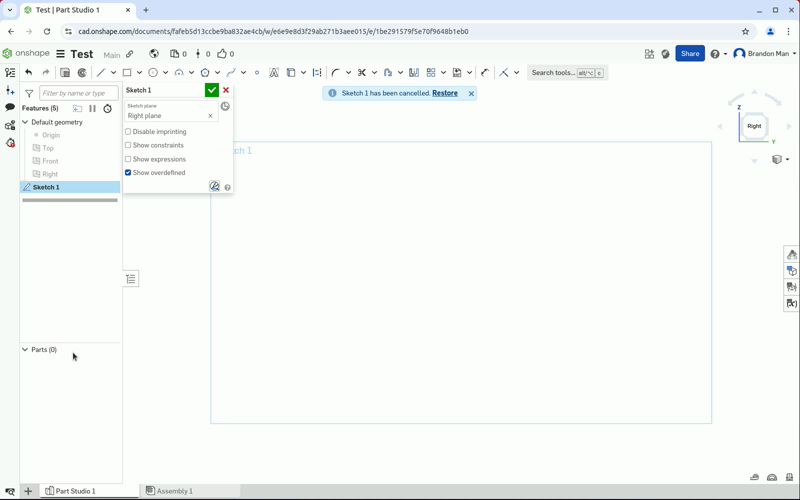
key(l)
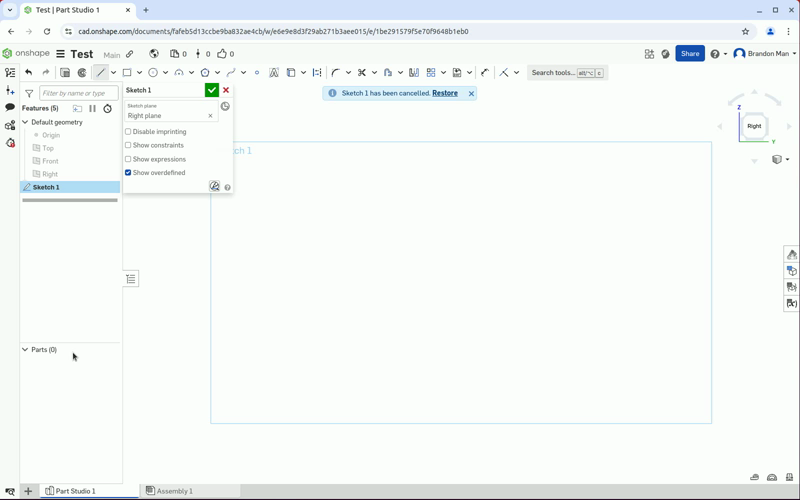
key_down(shift)
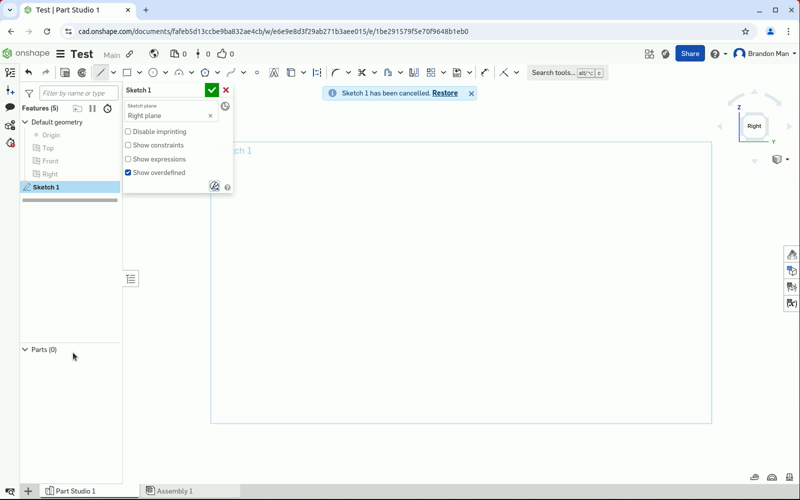
mouse_move(452, 278)
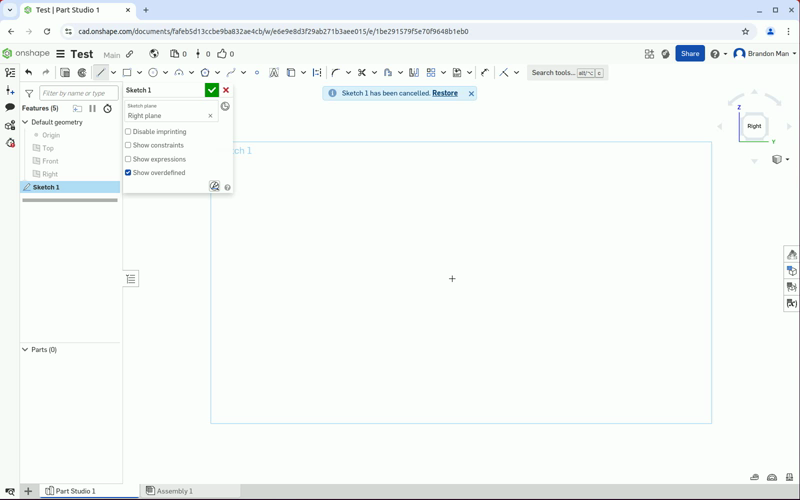
click(452, 278)
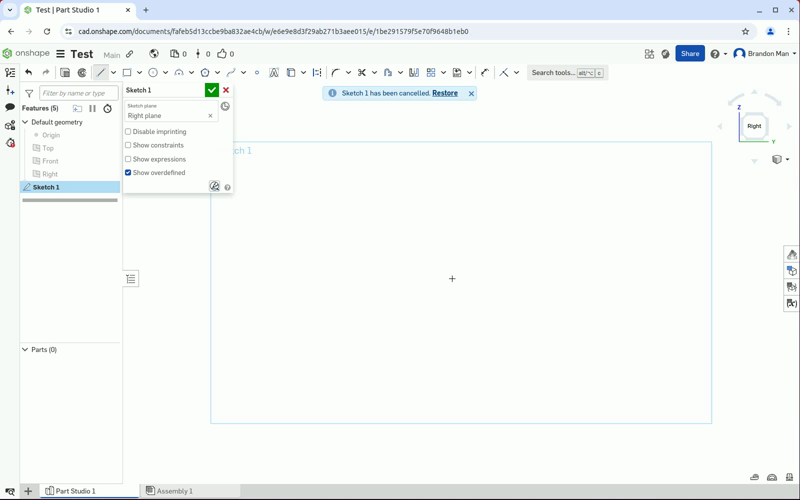
key_up(shift)
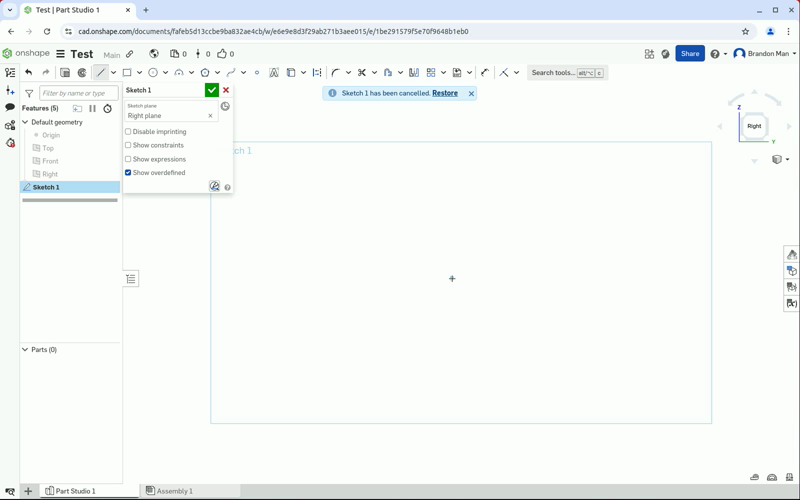
key_down(shift)
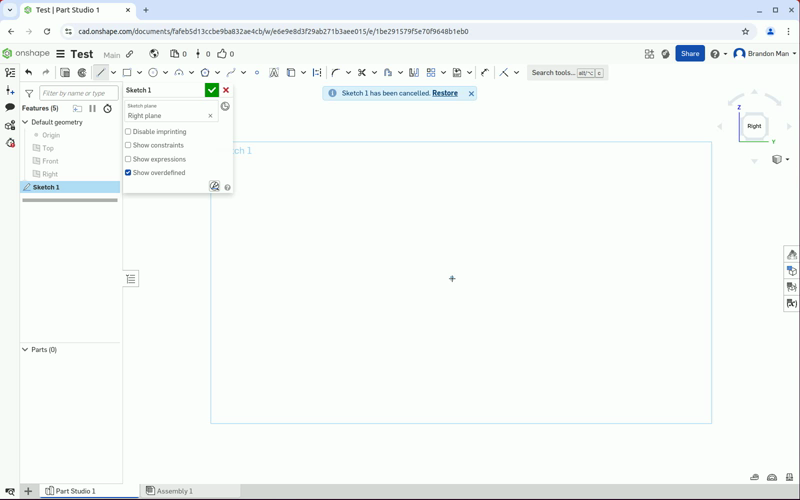
mouse_move(482, 278)
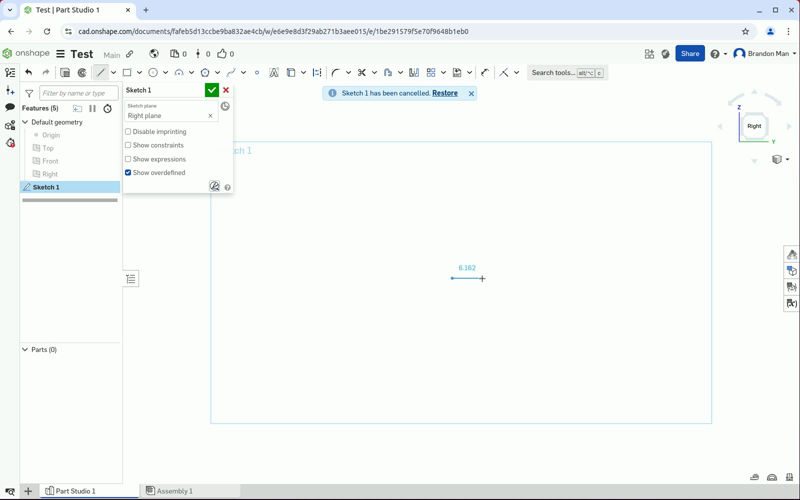
mouse_move(461, 278)
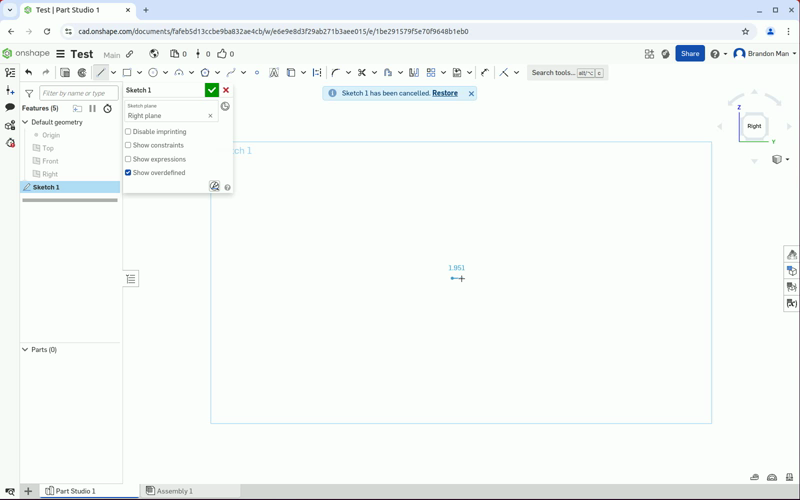
click(461, 278)
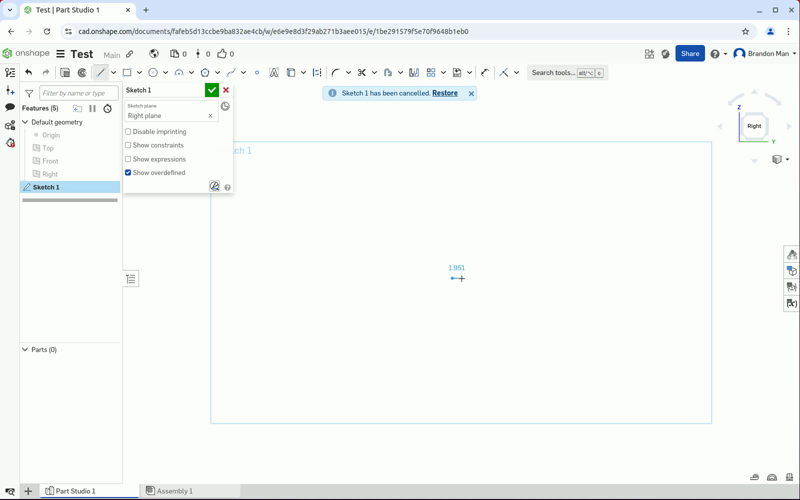
key_up(shift)
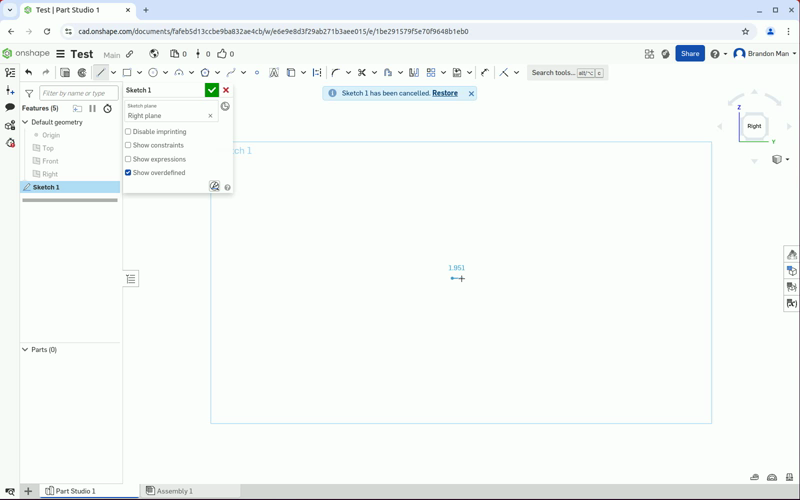
key_down(shift)
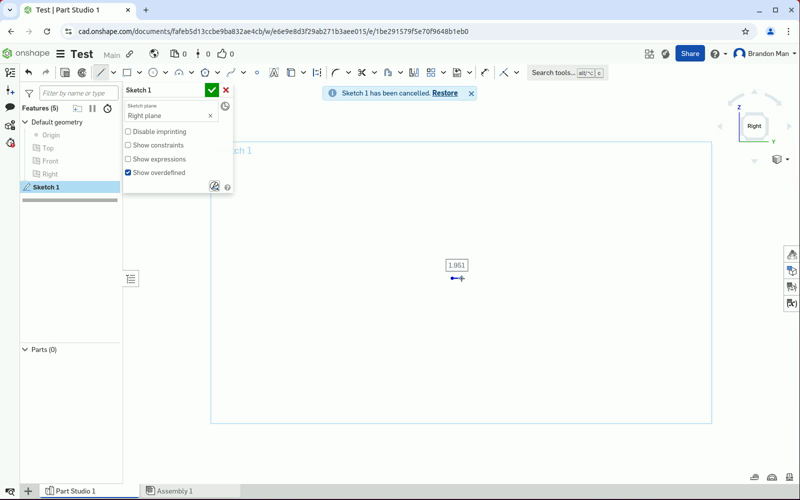
mouse_move(491, 278)
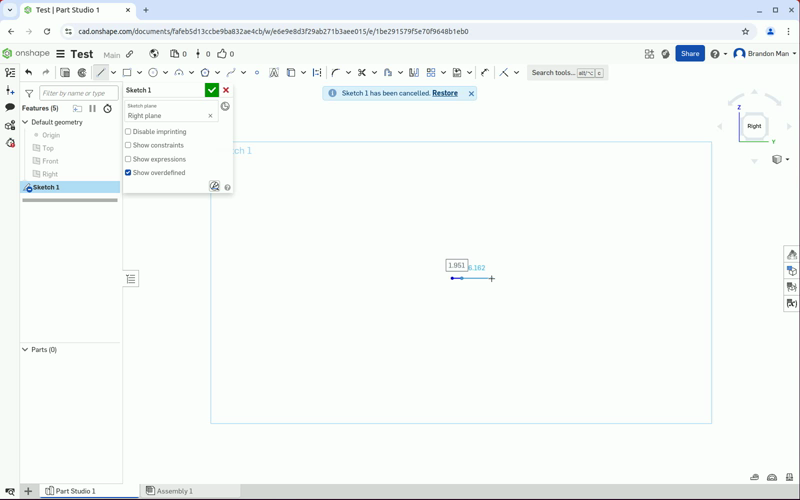
mouse_move(461, 269)
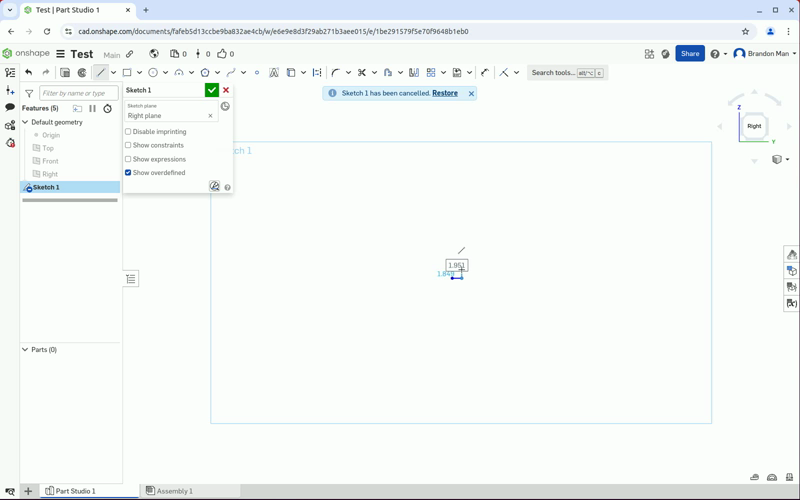
click(461, 269)
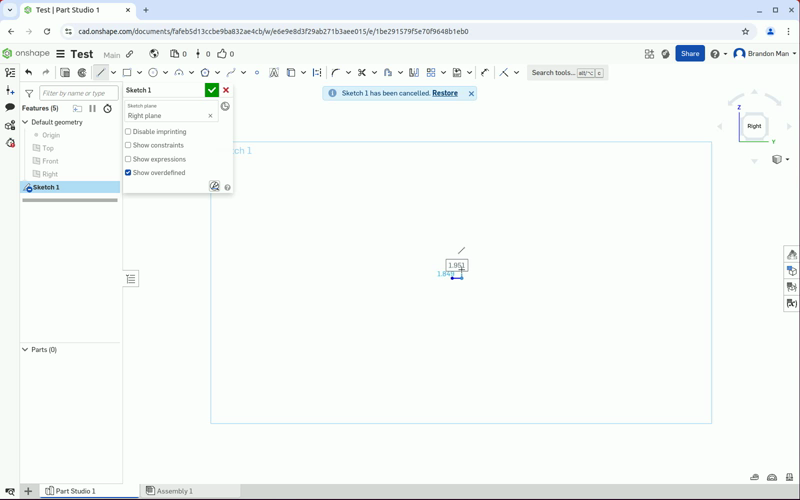
key_up(shift)
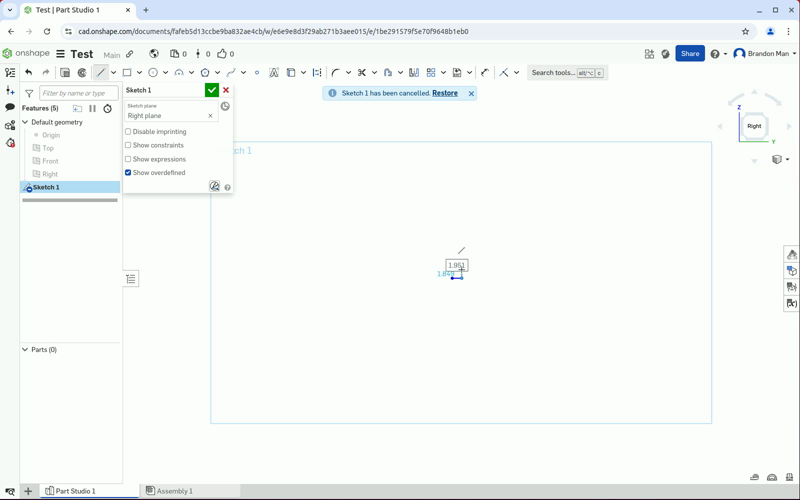
key_down(shift)
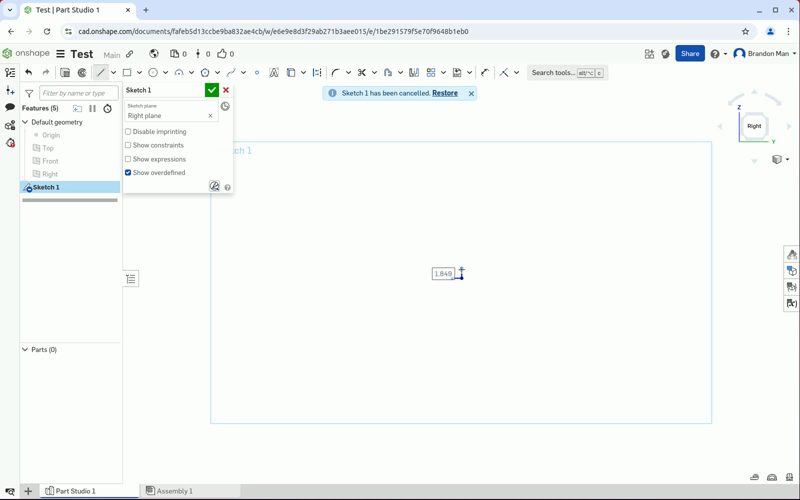
mouse_move(491, 269)
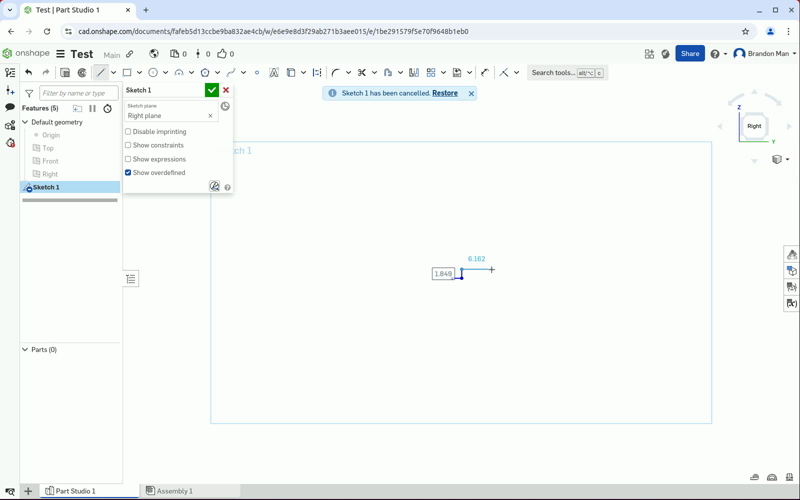
mouse_move(460, 269)
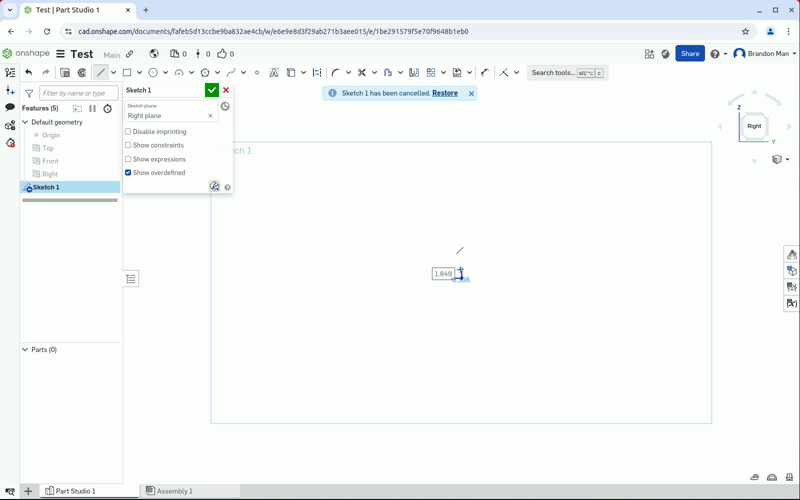
scroll(6)
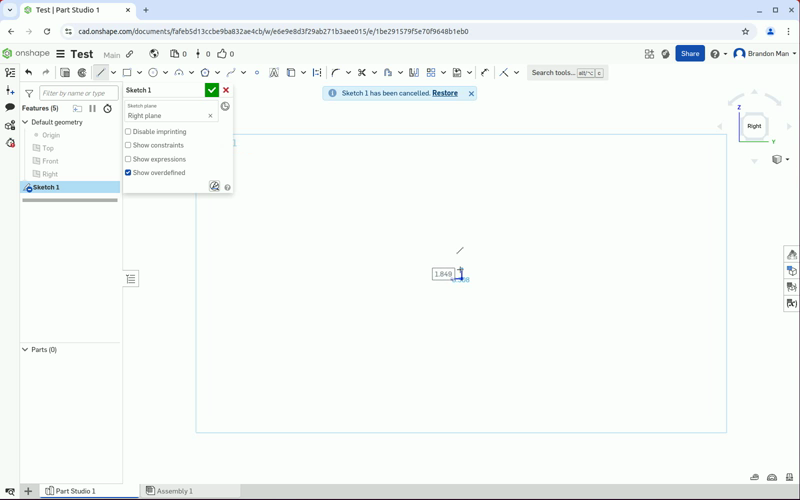
scroll(6)
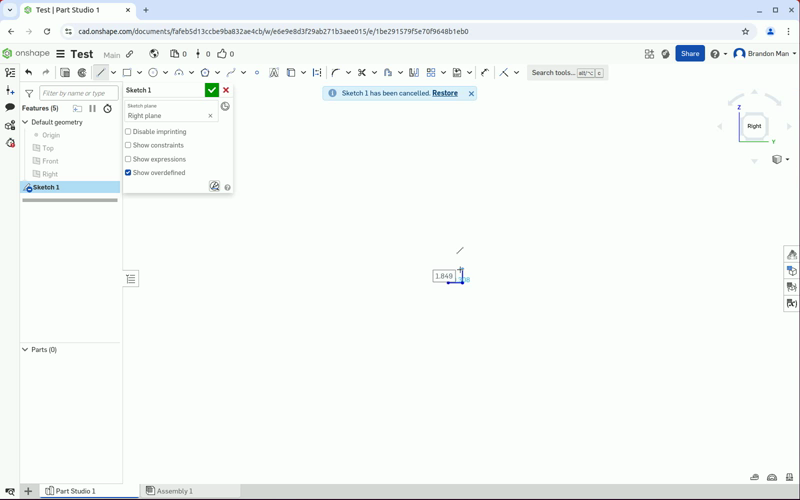
scroll(6)
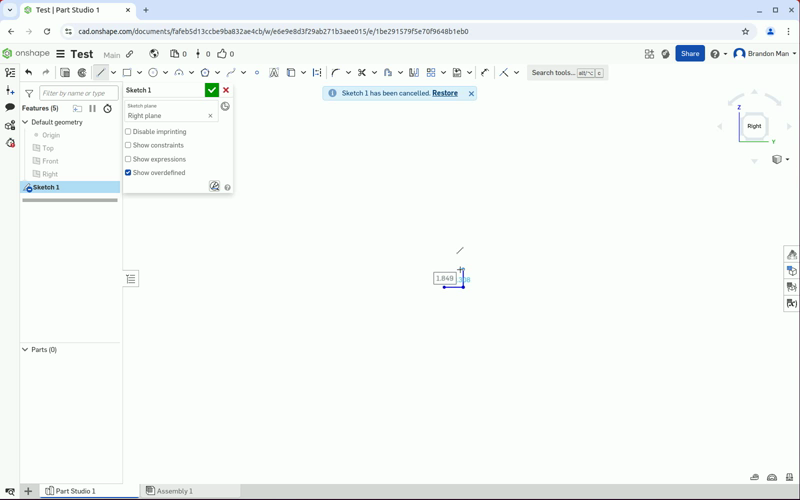
scroll(6)
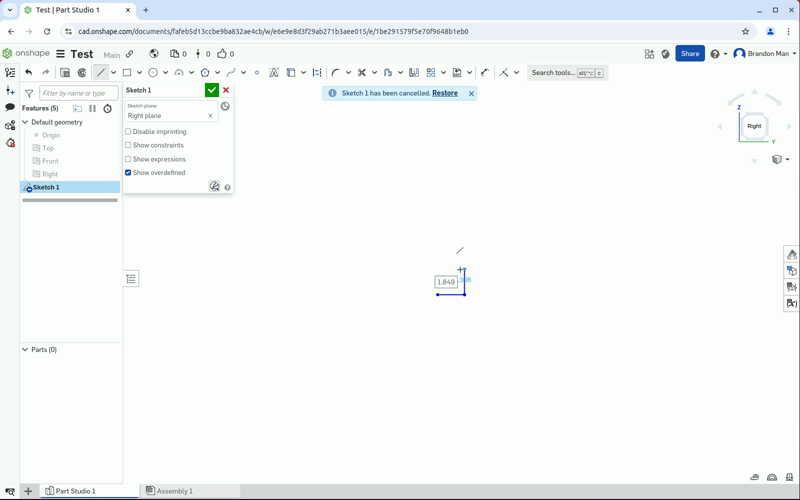
scroll(6)
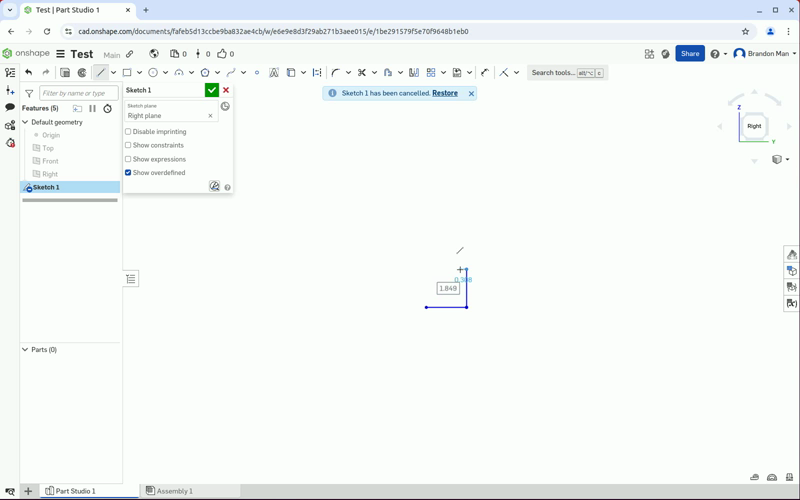
scroll(6)
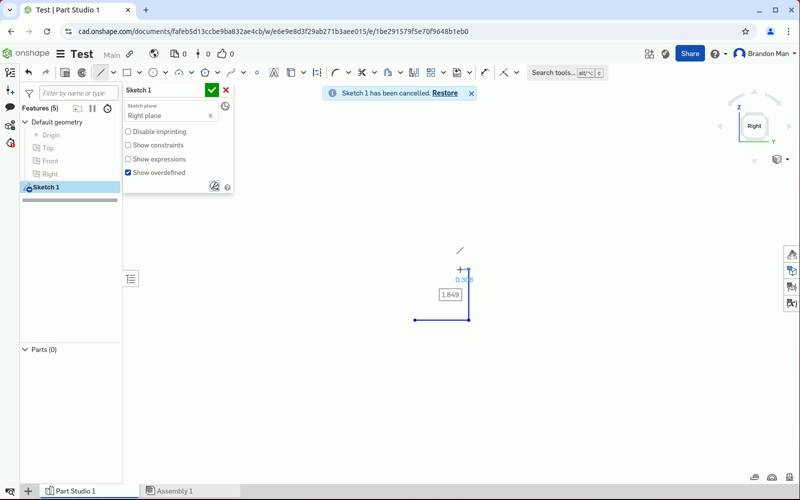
scroll(6)
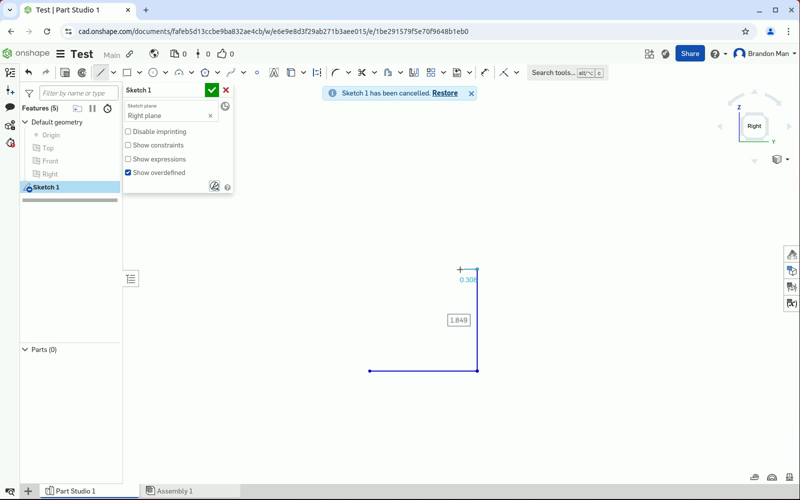
click(460, 269)
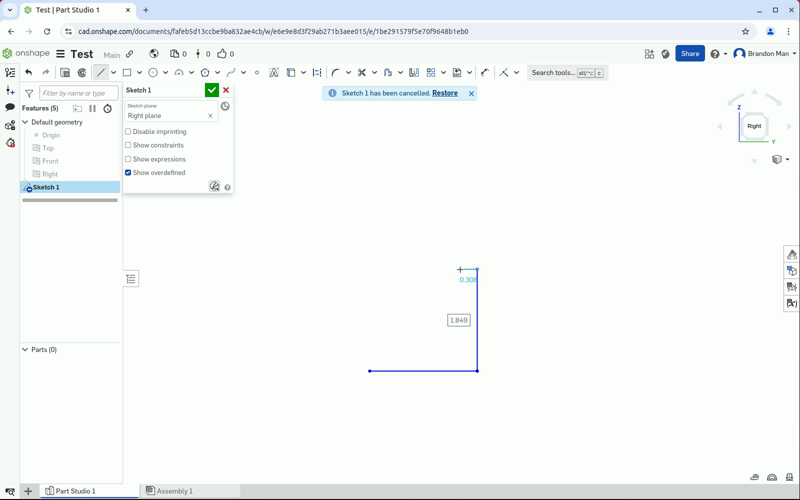
scroll(-6)
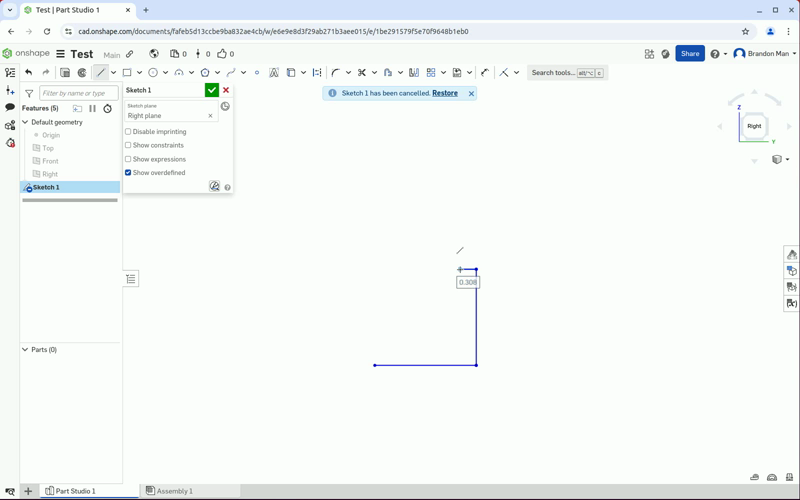
scroll(-6)
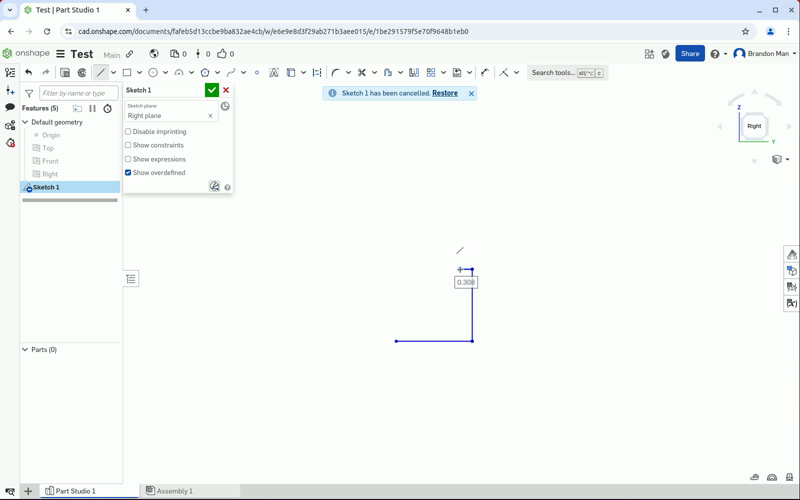
scroll(-6)
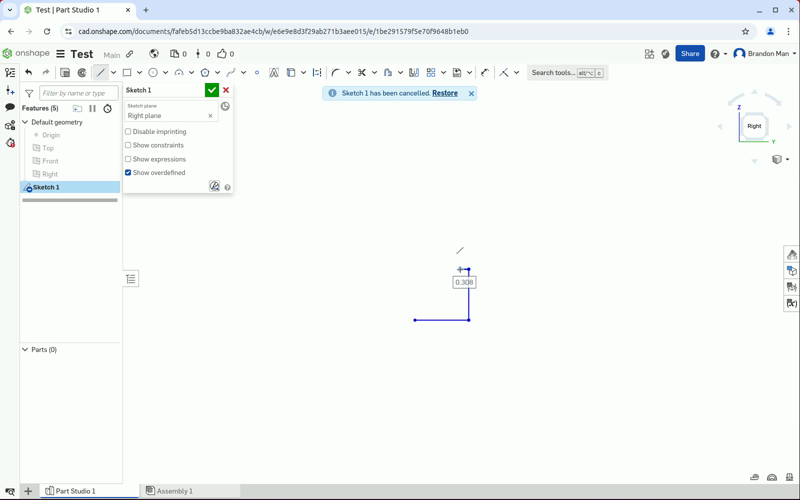
scroll(-6)
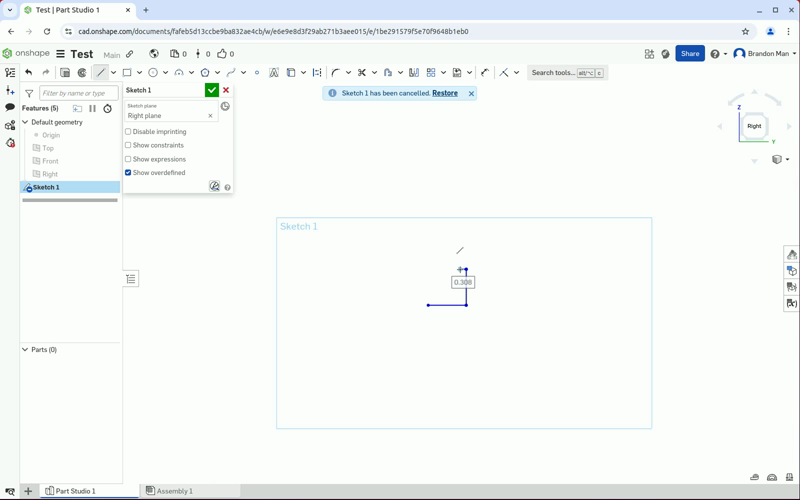
scroll(-6)
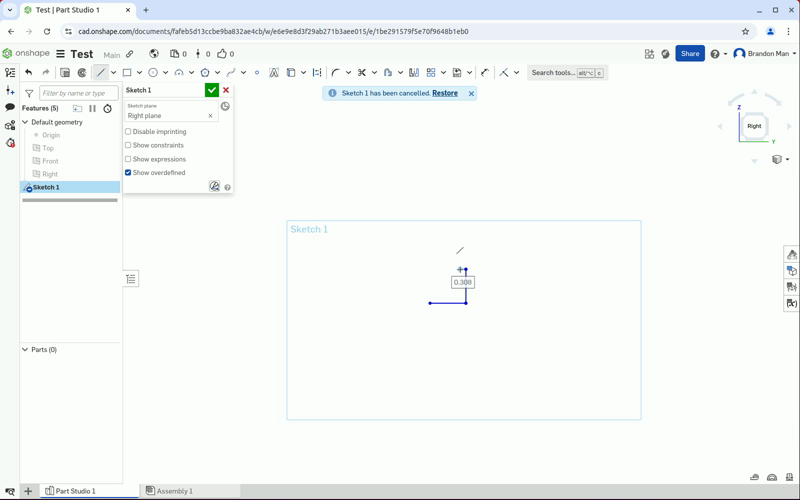
scroll(-6)
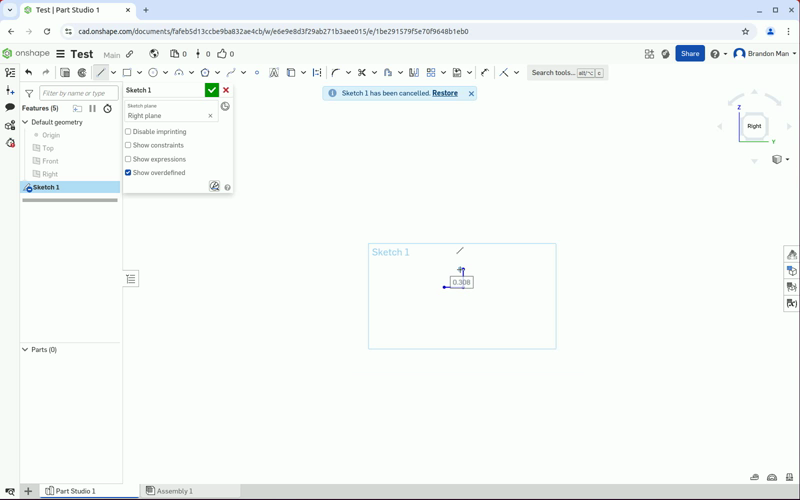
scroll(-6)
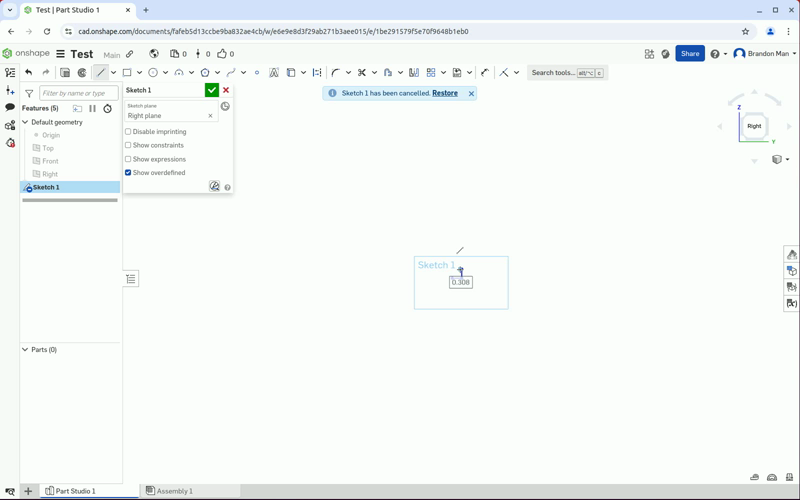
key_up(shift)
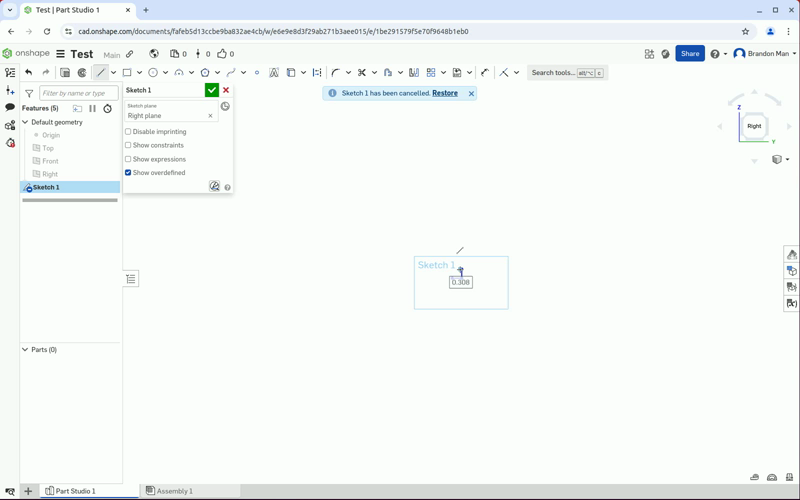
key_down(shift)
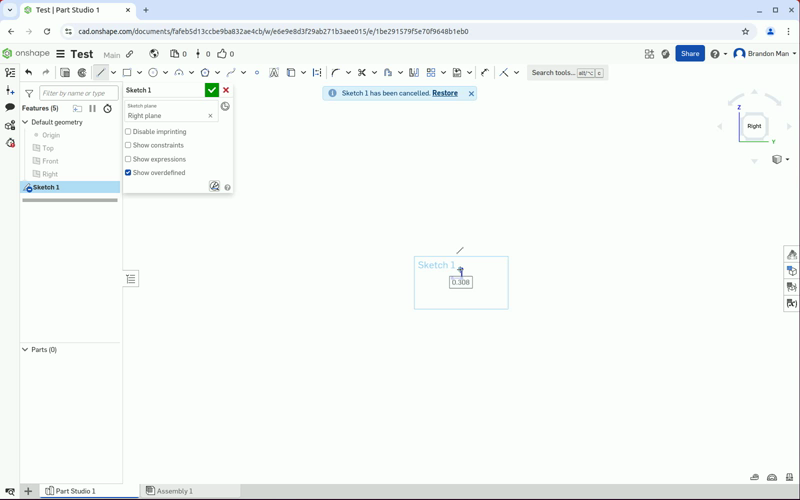
mouse_move(490, 269)
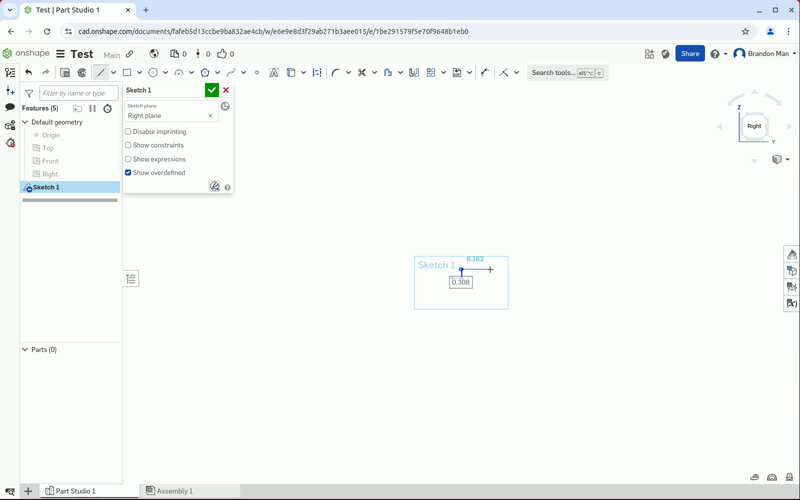
mouse_move(460, 276)
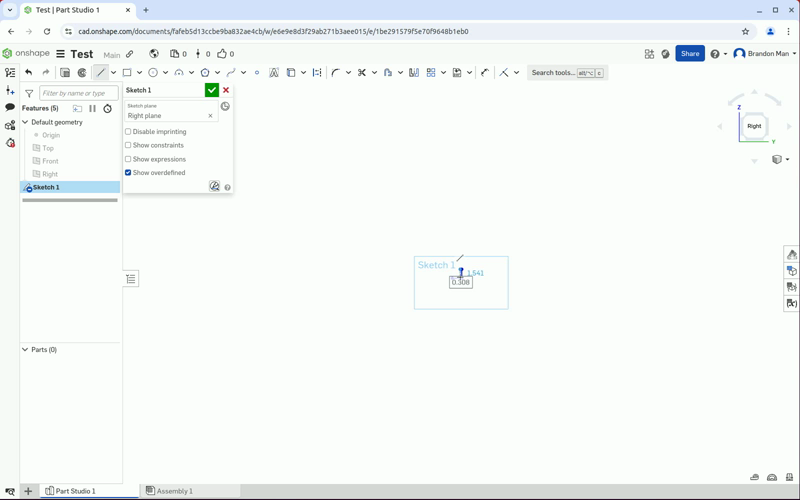
scroll(6)
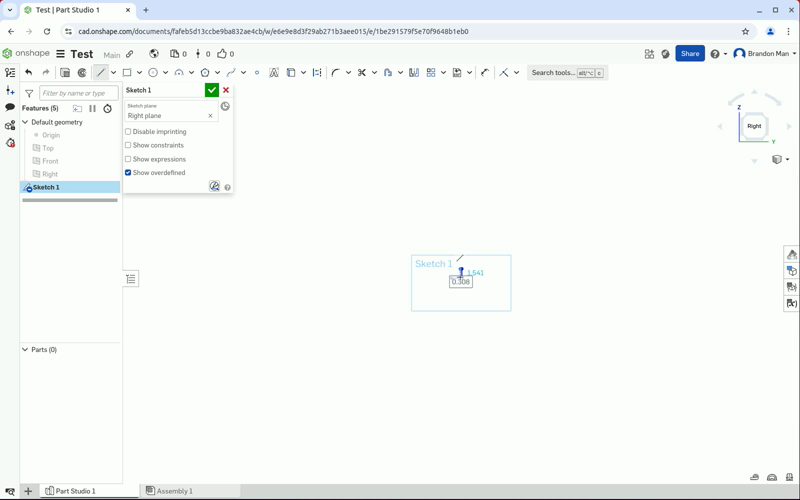
scroll(6)
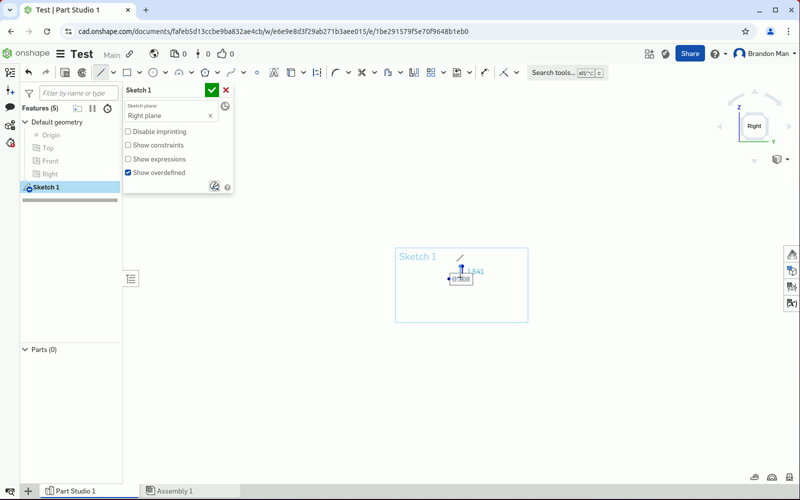
scroll(6)
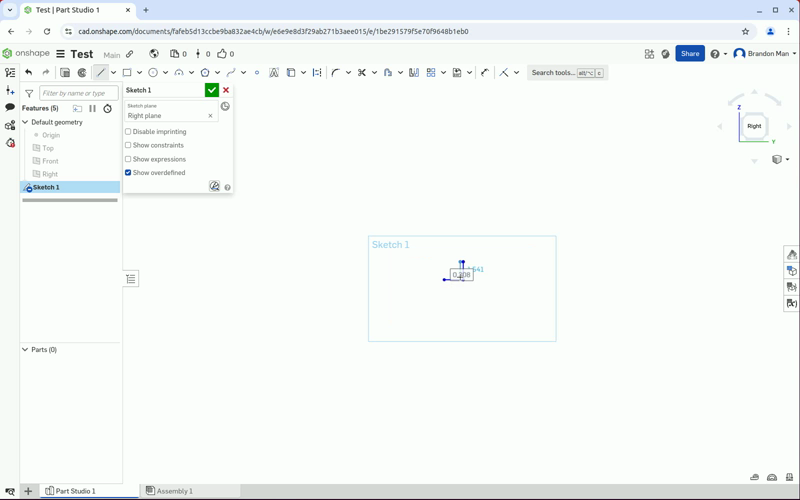
scroll(6)
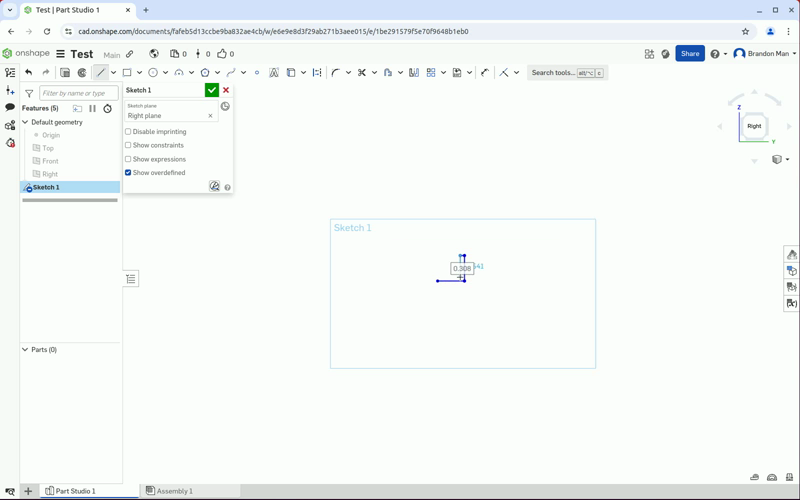
scroll(6)
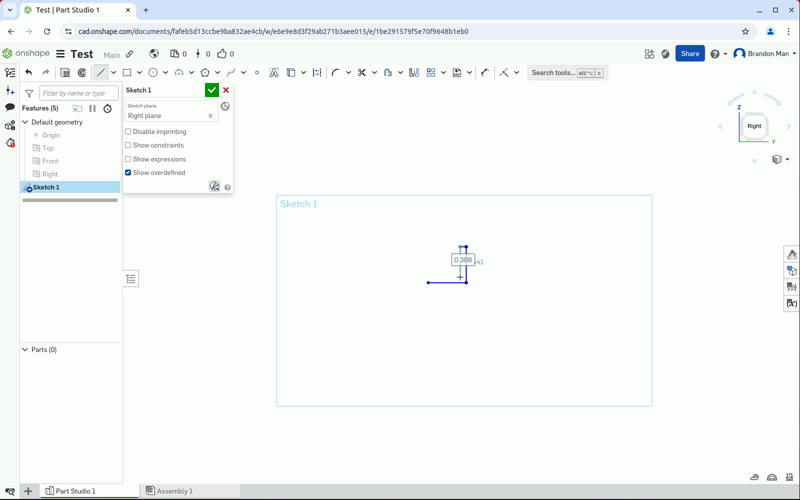
scroll(6)
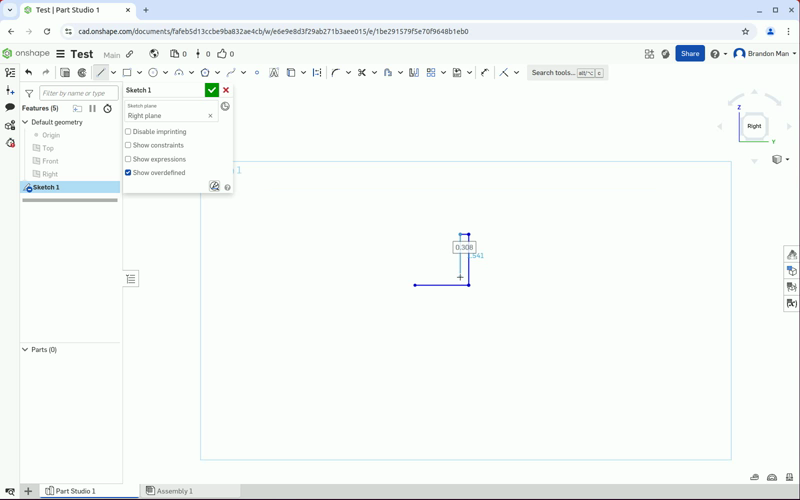
scroll(6)
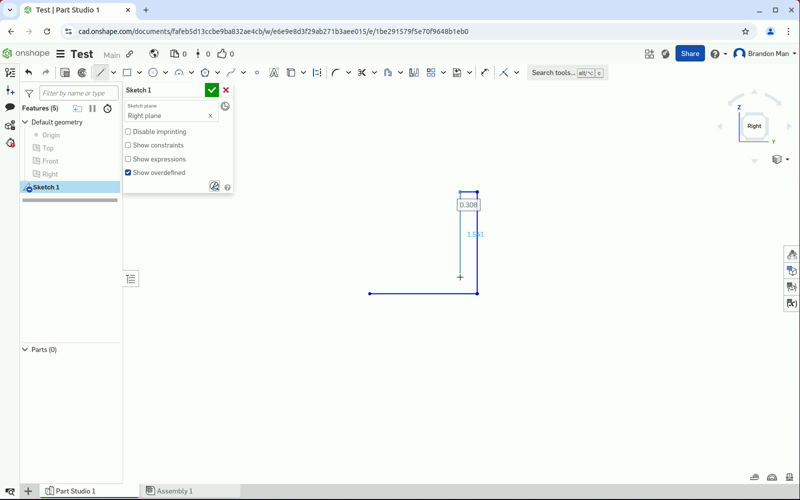
click(460, 276)
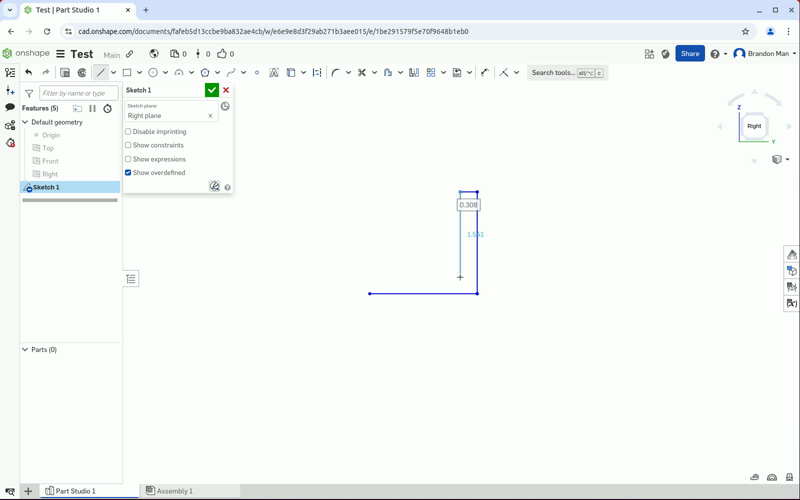
scroll(-6)
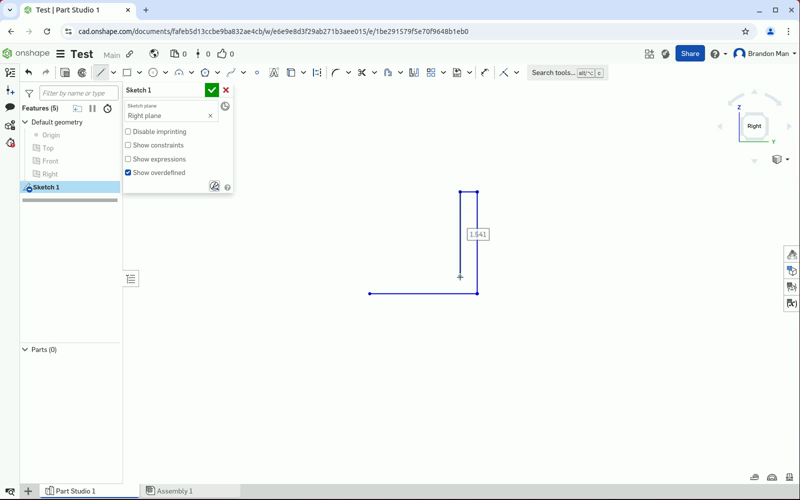
scroll(-6)
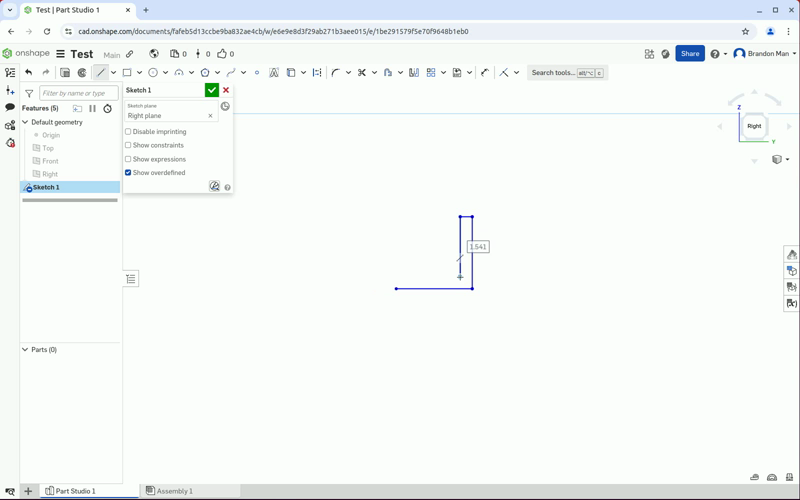
scroll(-6)
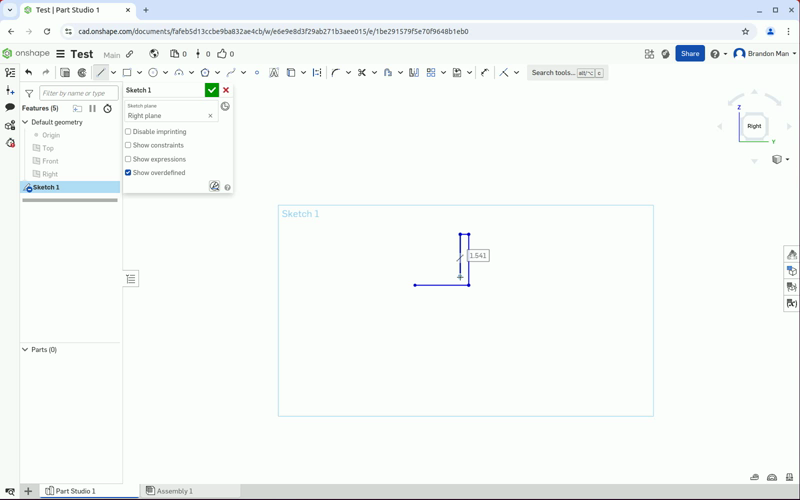
scroll(-6)
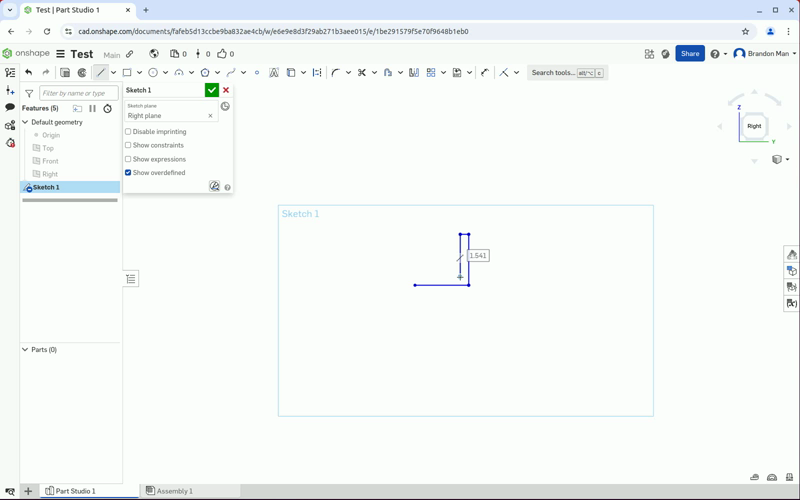
scroll(-6)
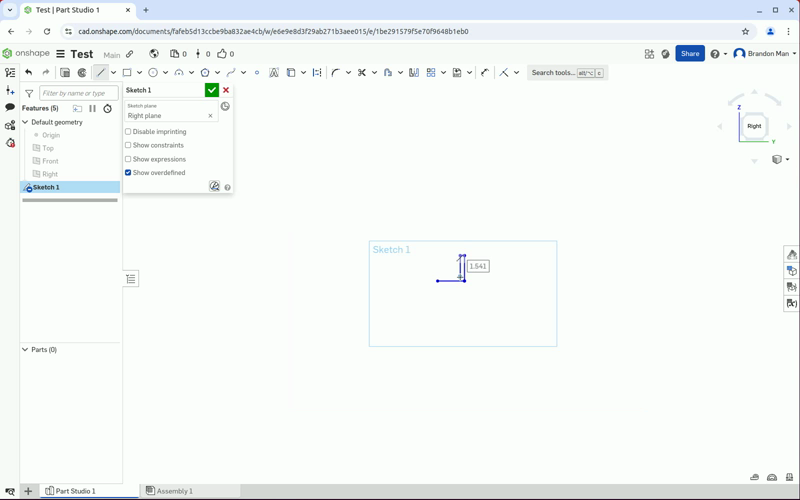
scroll(-6)
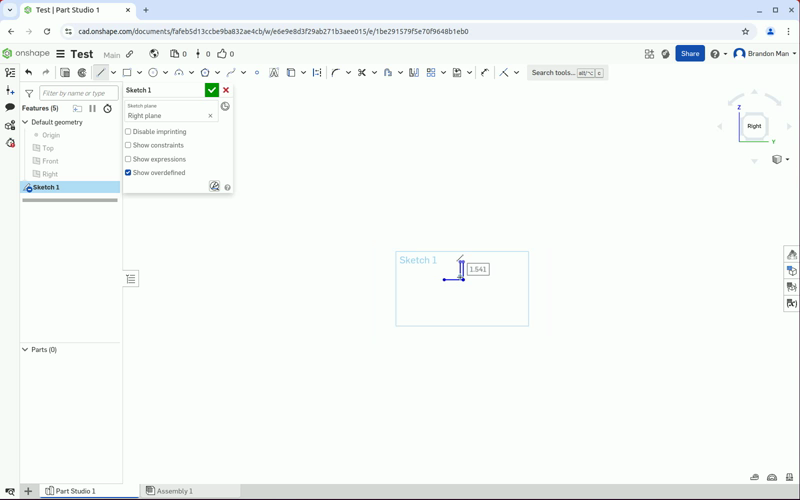
scroll(-6)
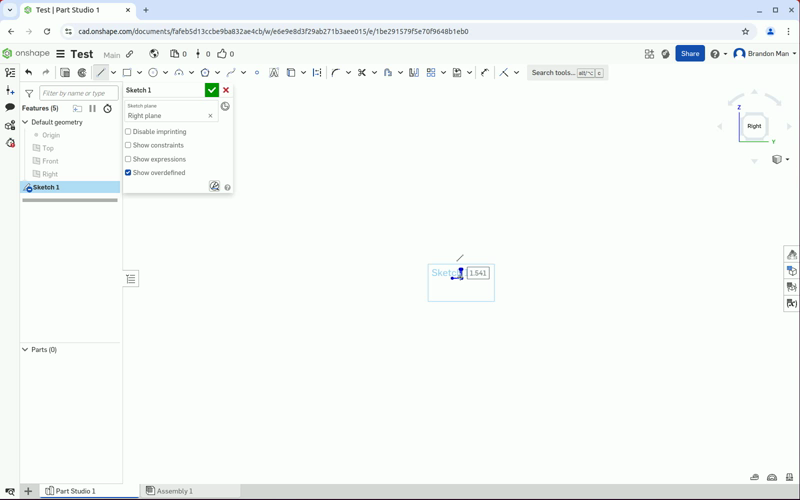
key_up(shift)
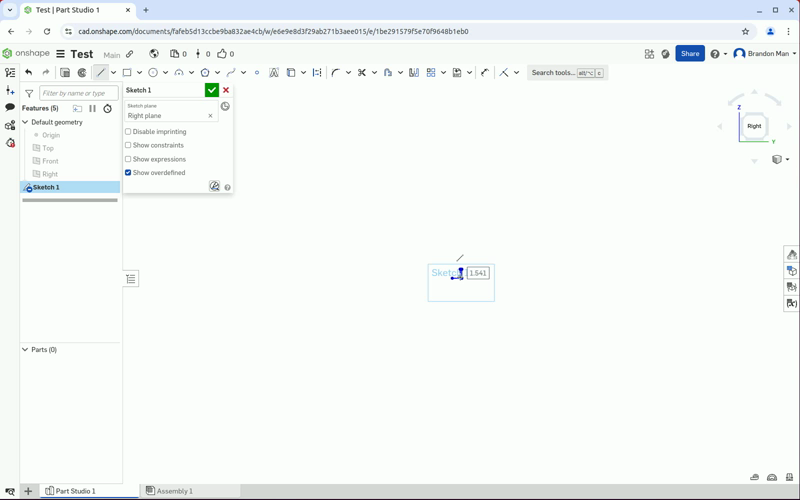
key_down(shift)
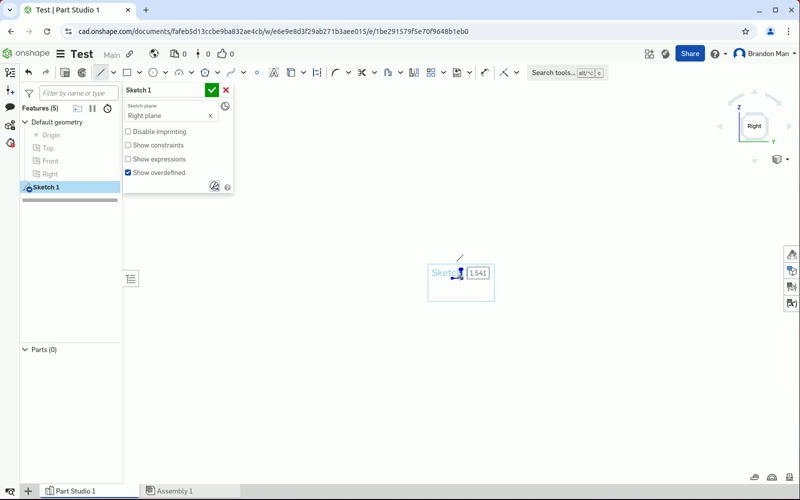
mouse_move(490, 276)
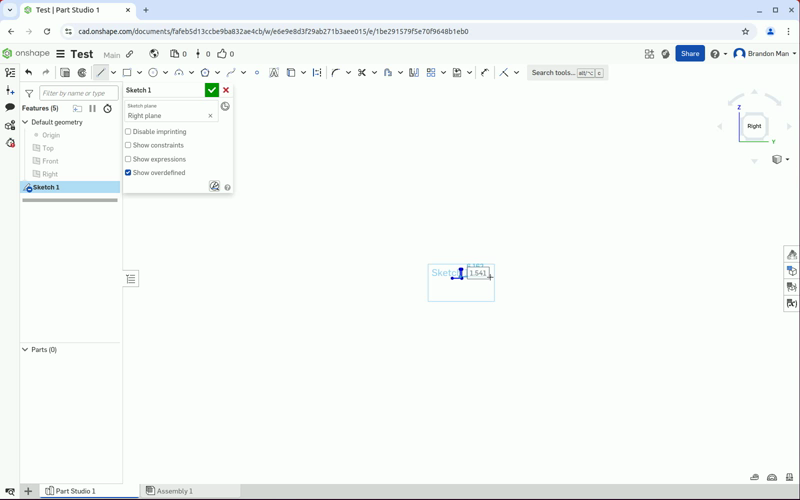
mouse_move(452, 276)
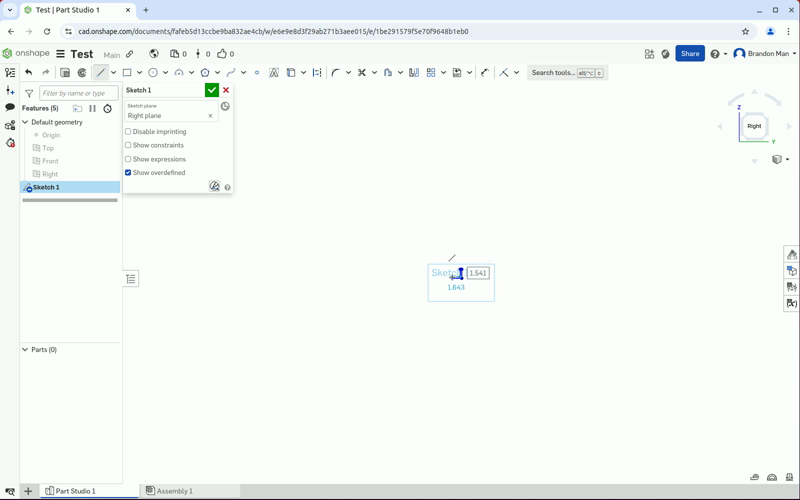
scroll(6)
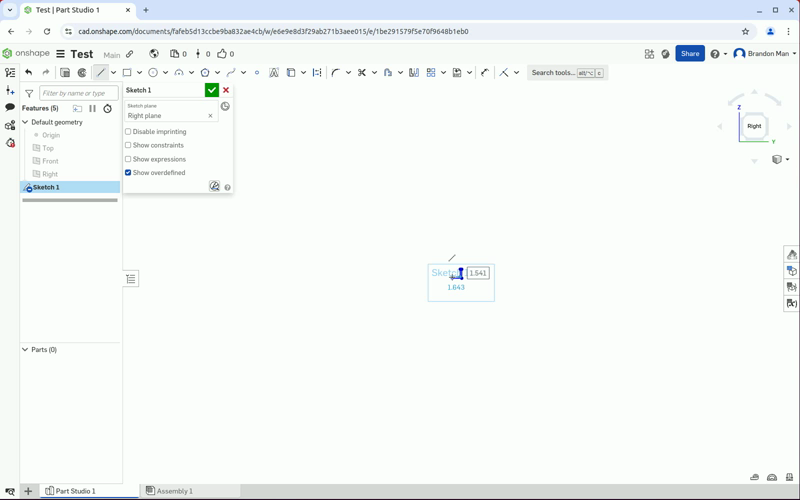
scroll(6)
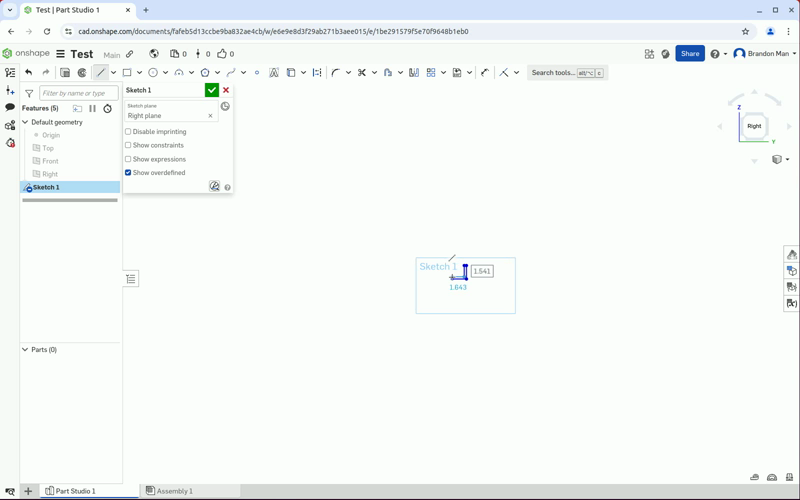
scroll(6)
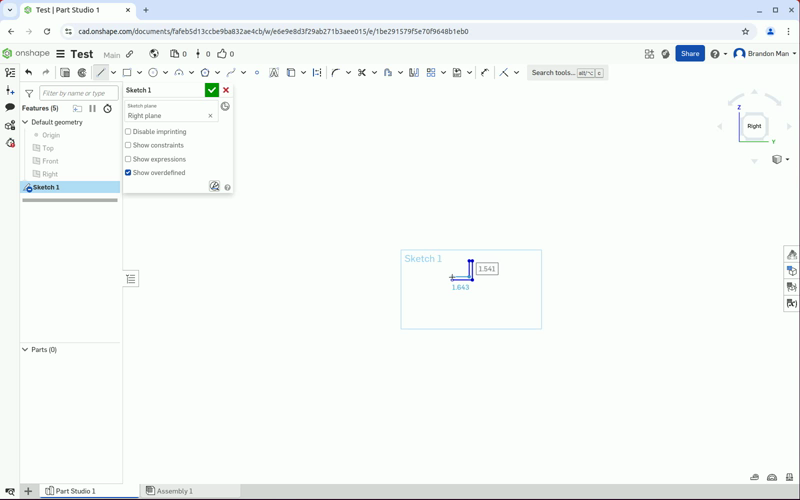
scroll(6)
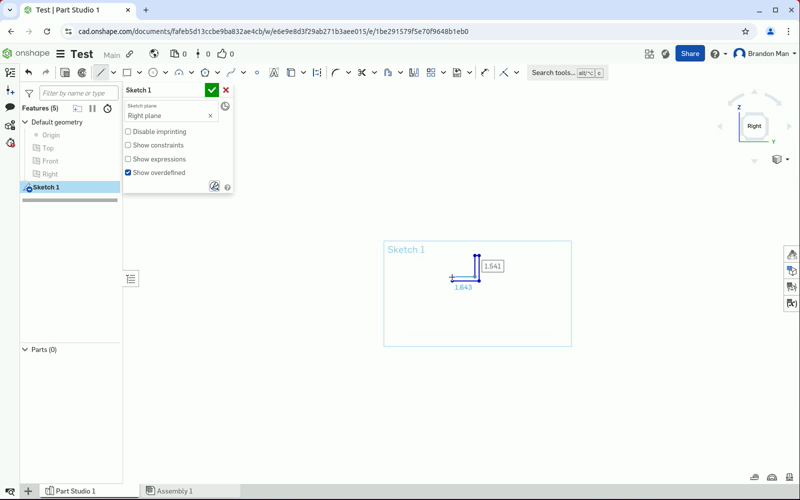
scroll(6)
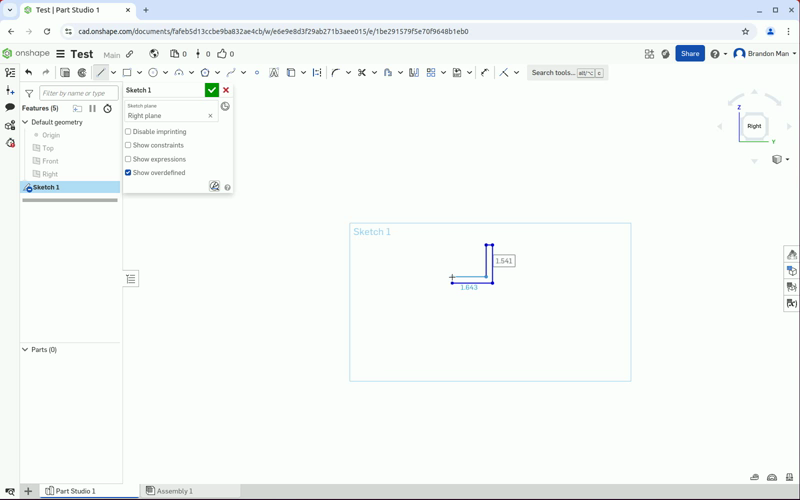
scroll(6)
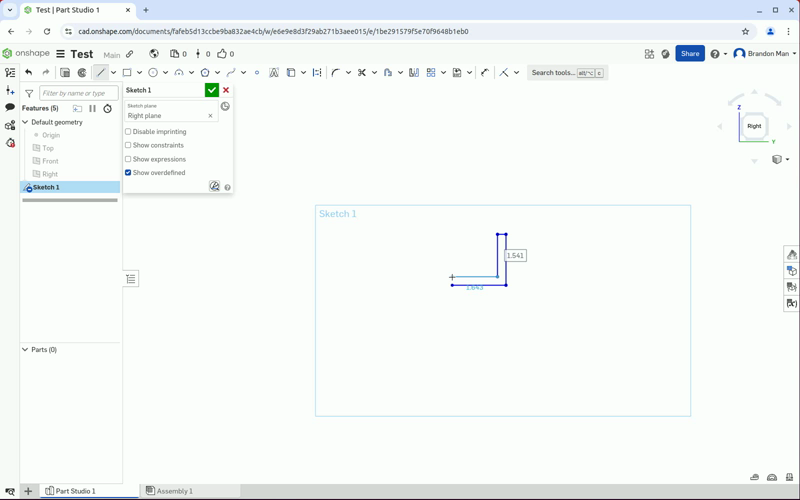
scroll(6)
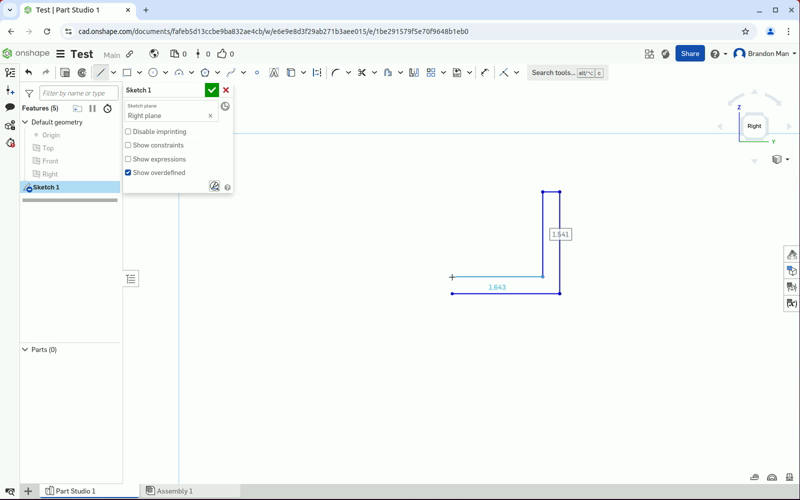
click(452, 276)
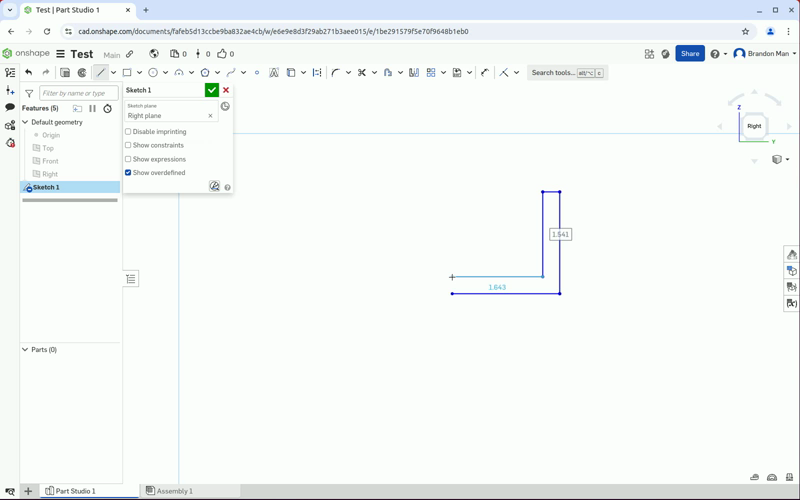
scroll(-6)
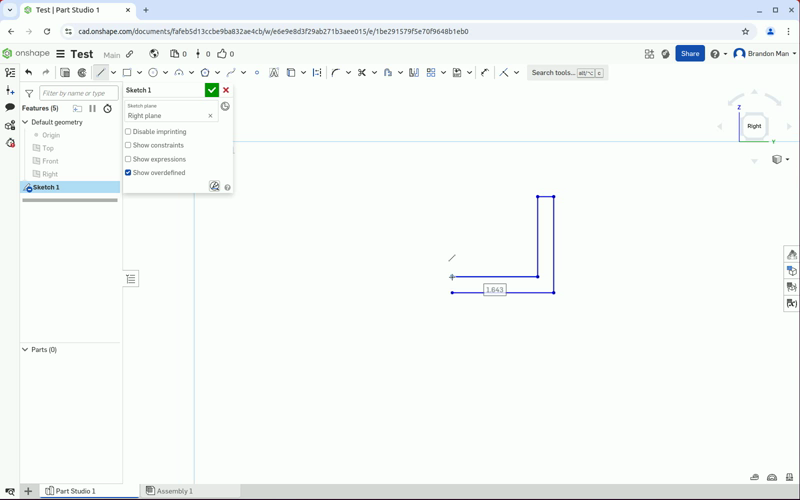
scroll(-6)
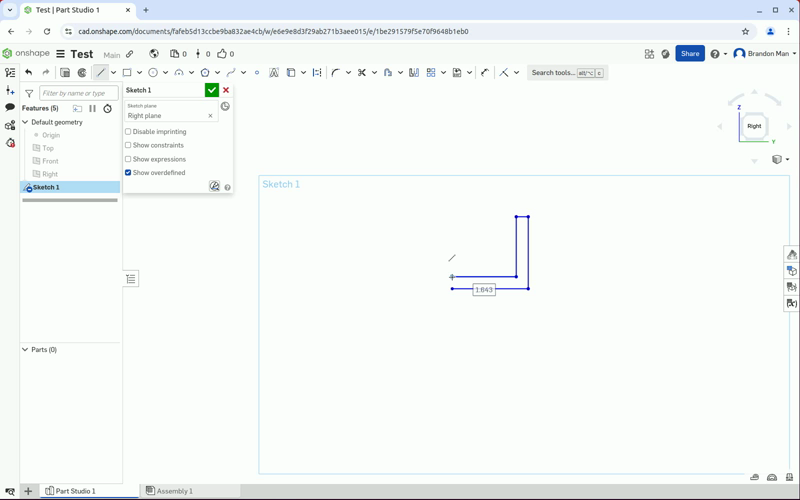
scroll(-6)
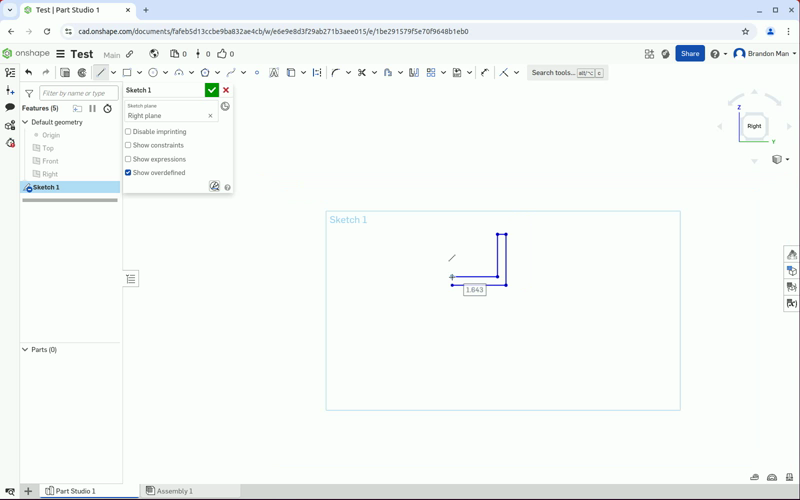
scroll(-6)
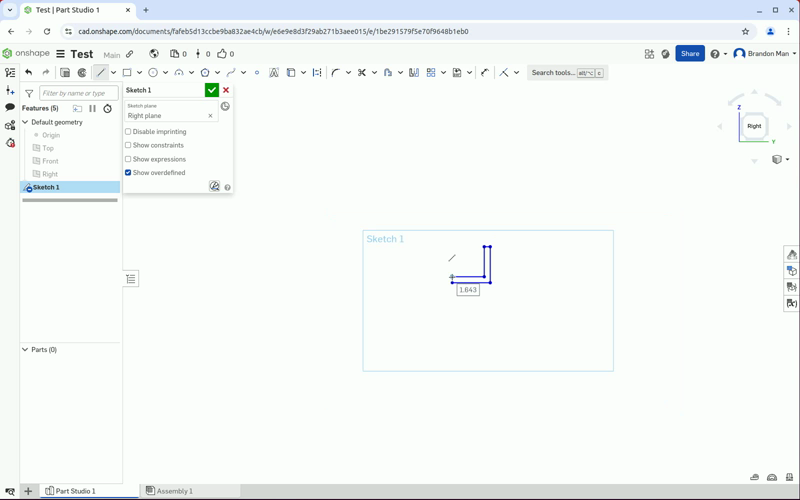
scroll(-6)
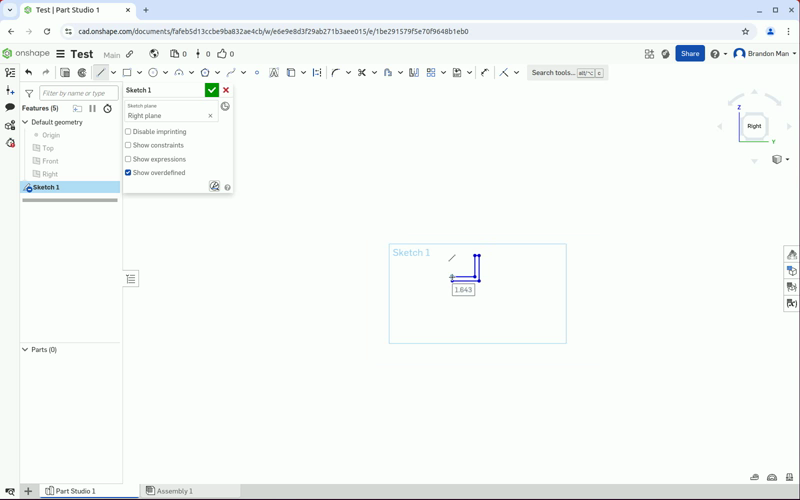
scroll(-6)
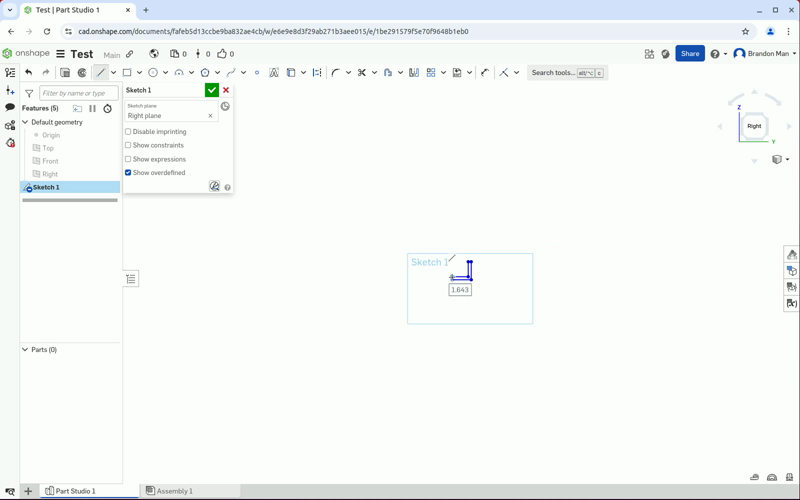
scroll(-6)
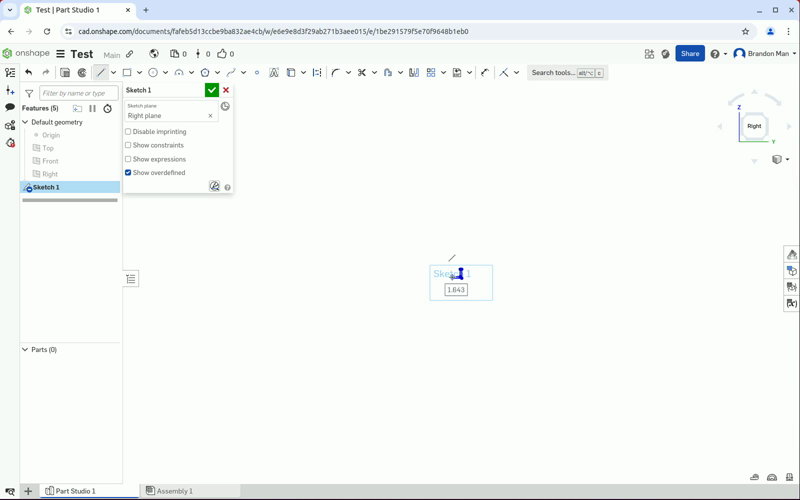
key_up(shift)
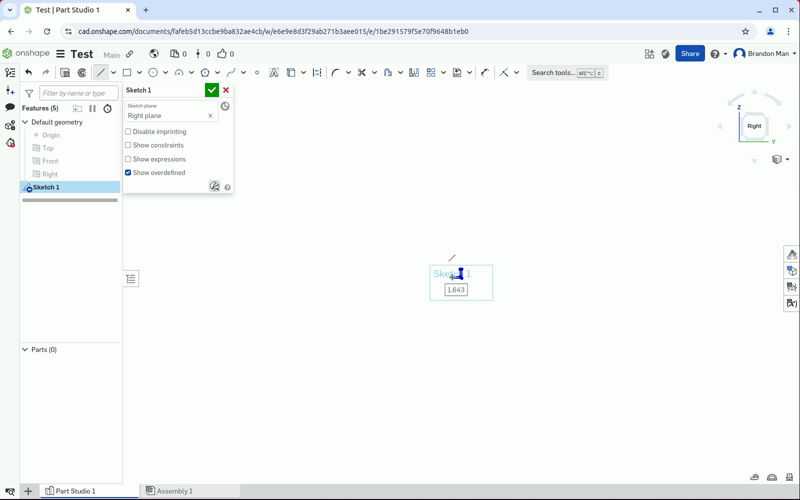
mouse_move(482, 276)
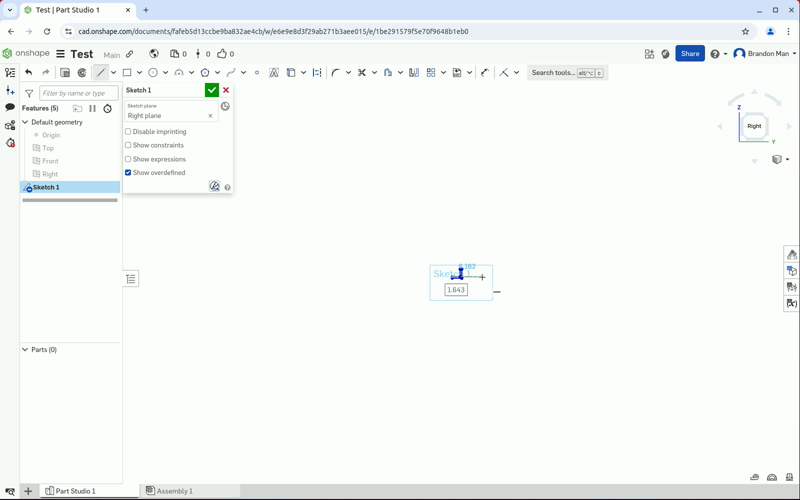
key_down(shift)
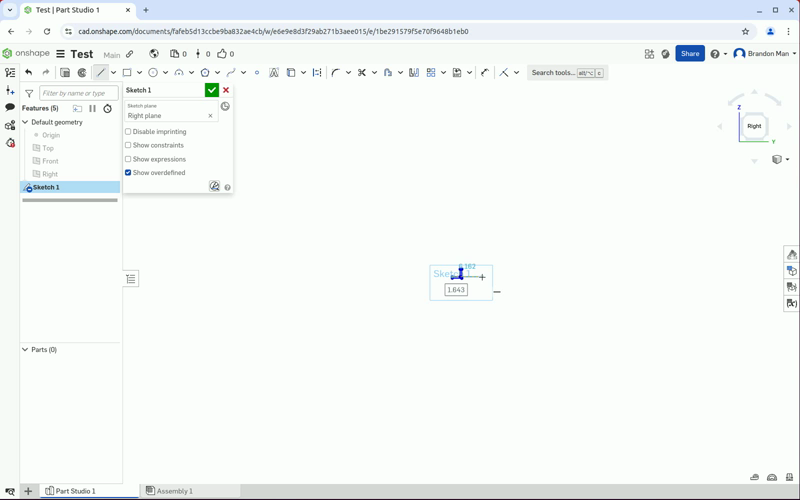
mouse_move(452, 278)
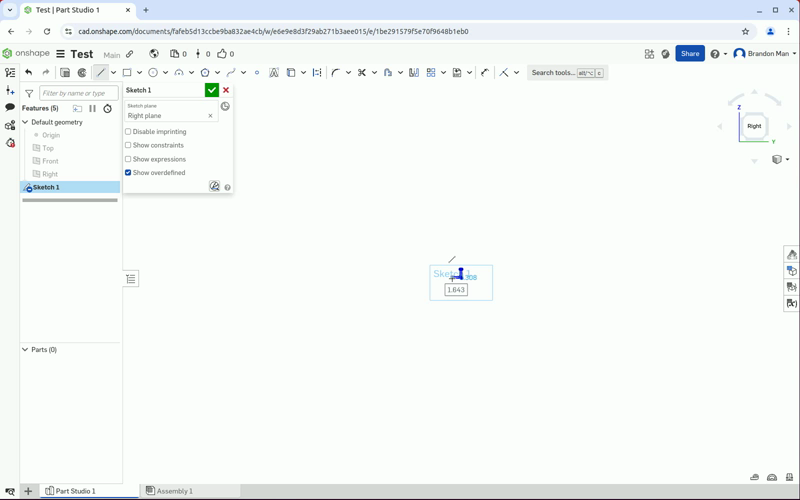
scroll(6)
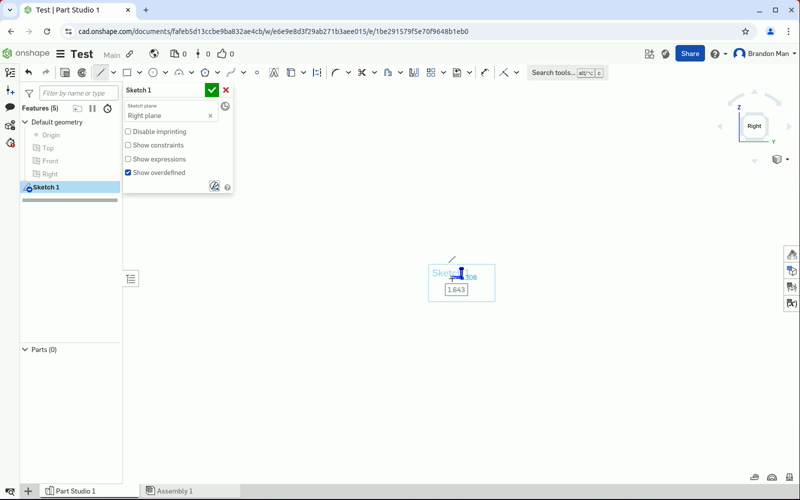
scroll(6)
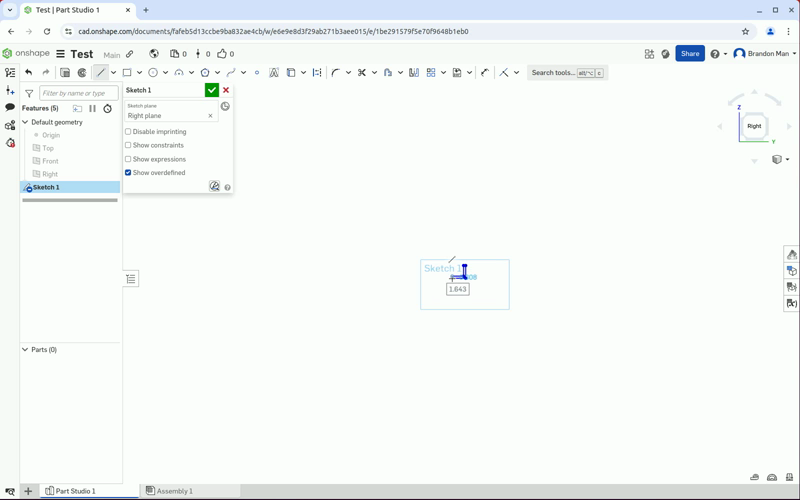
scroll(6)
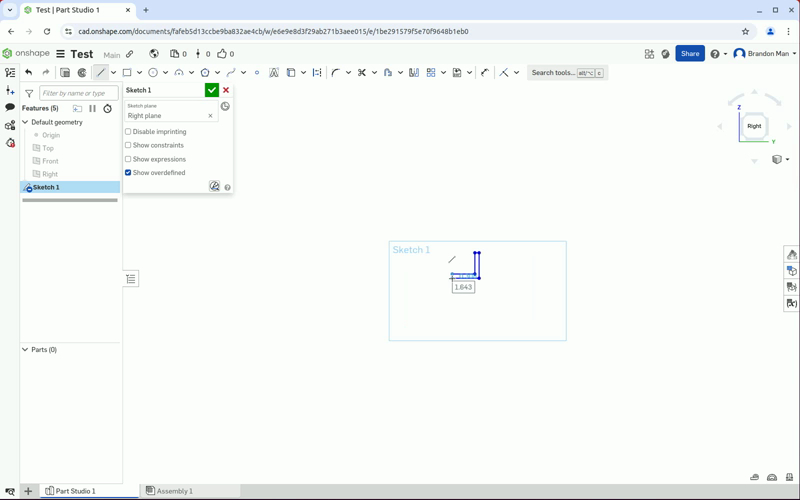
scroll(6)
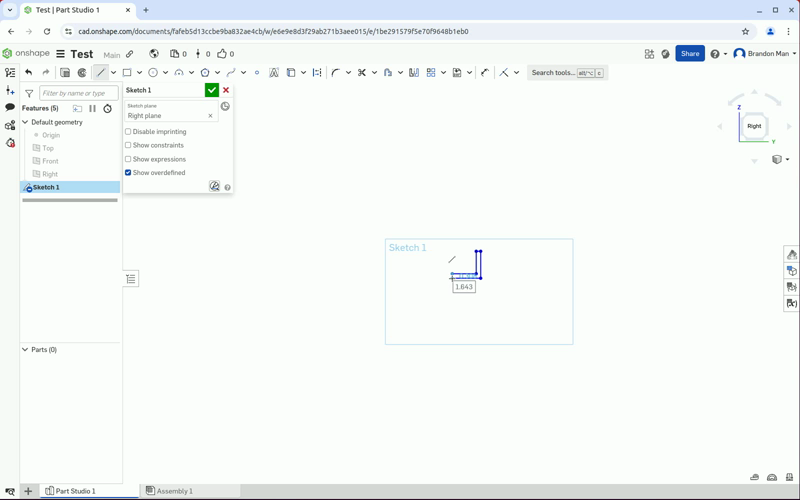
scroll(6)
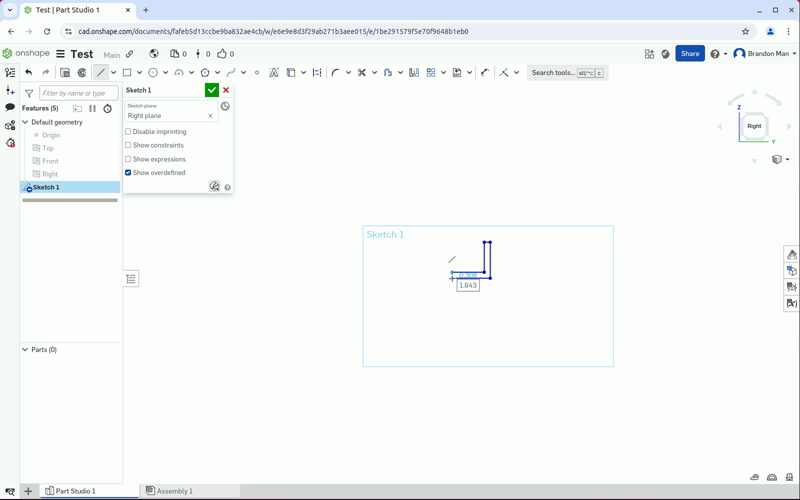
scroll(6)
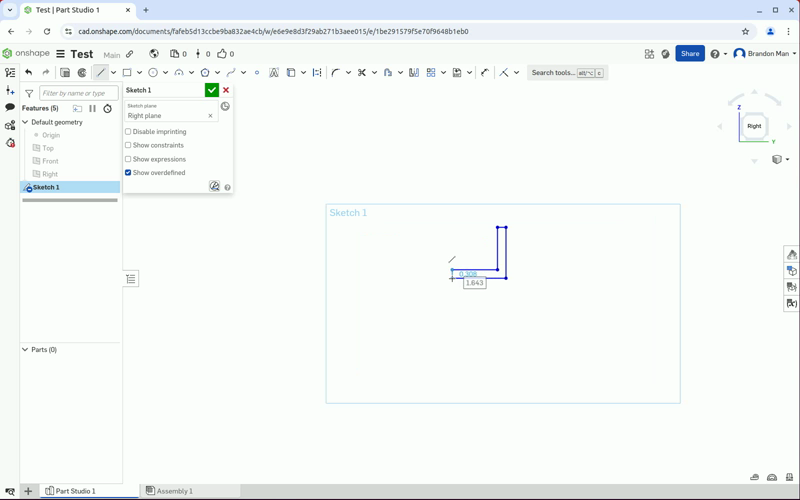
scroll(6)
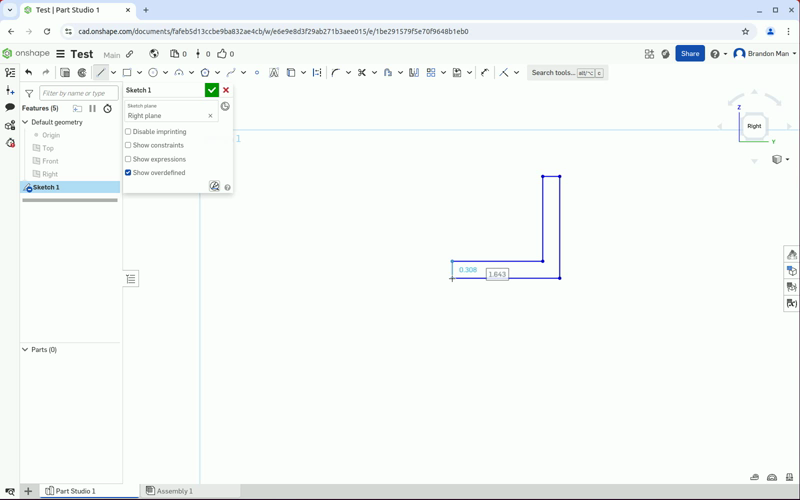
key_up(shift)
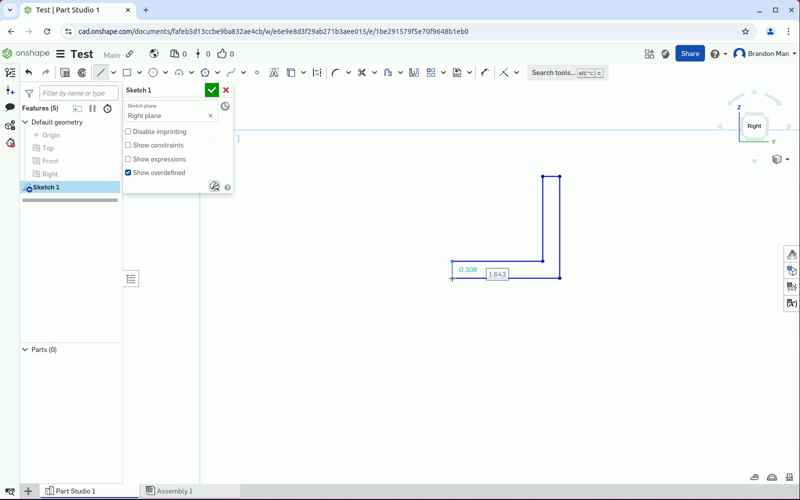
click(452, 278)
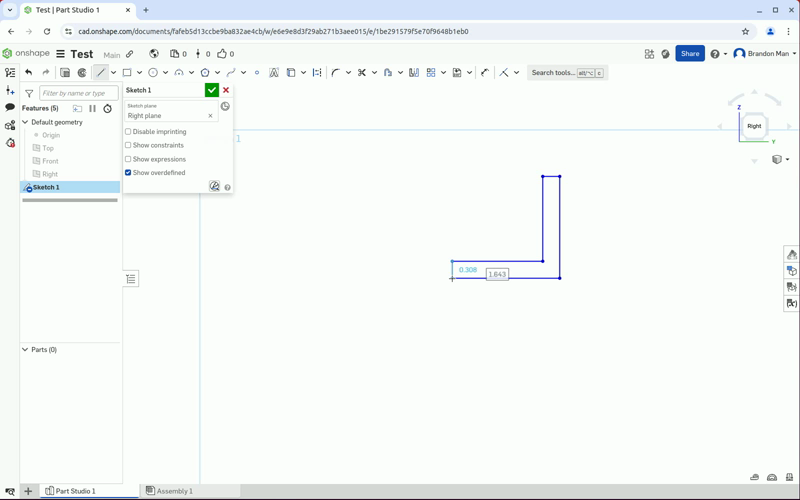
scroll(-6)
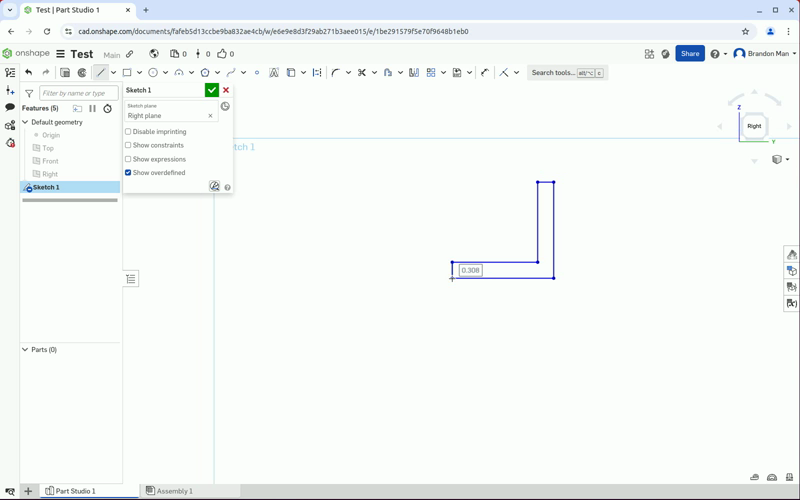
scroll(-6)
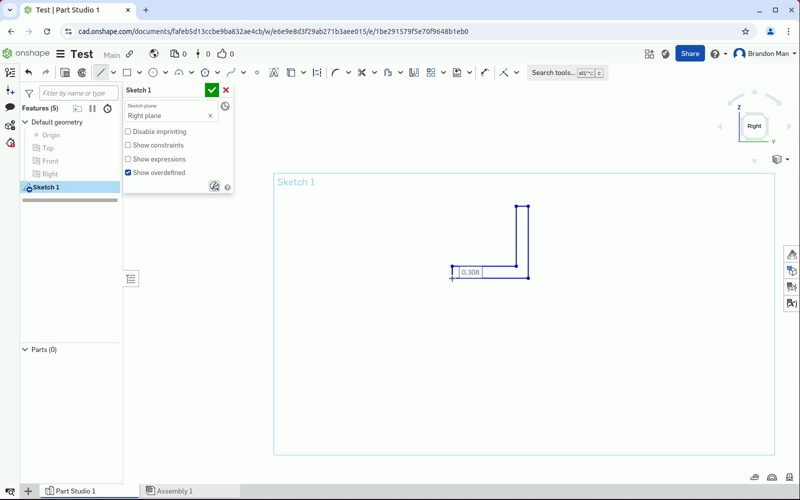
scroll(-6)
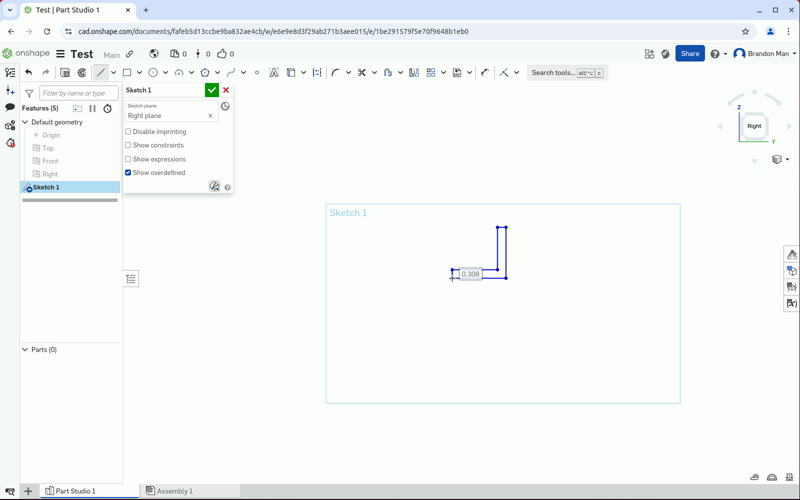
scroll(-6)
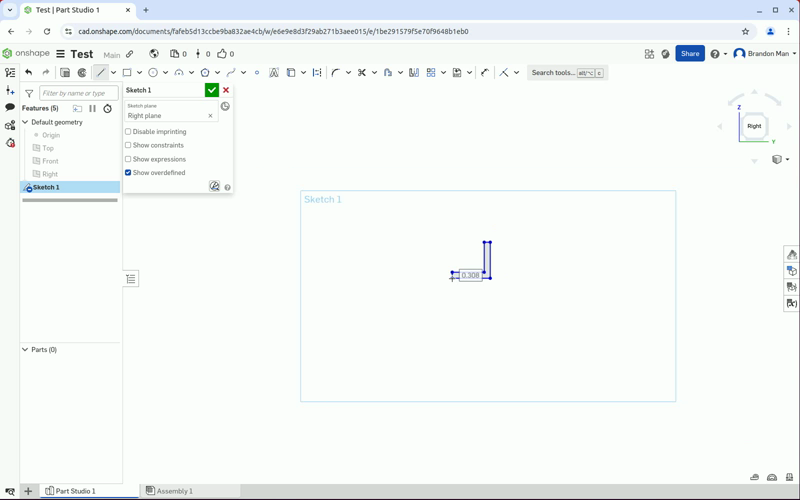
scroll(-6)
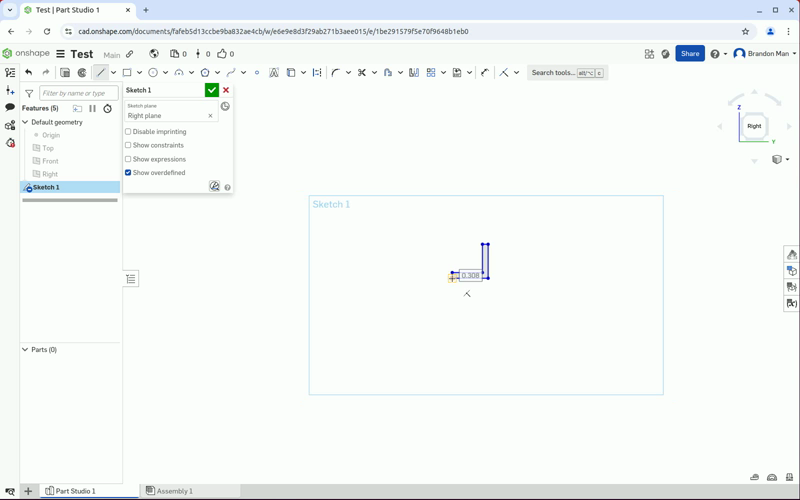
scroll(-6)
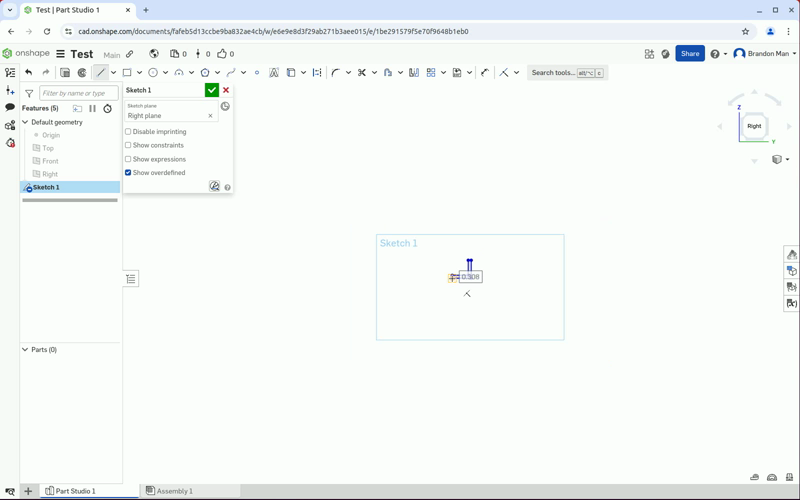
scroll(-6)
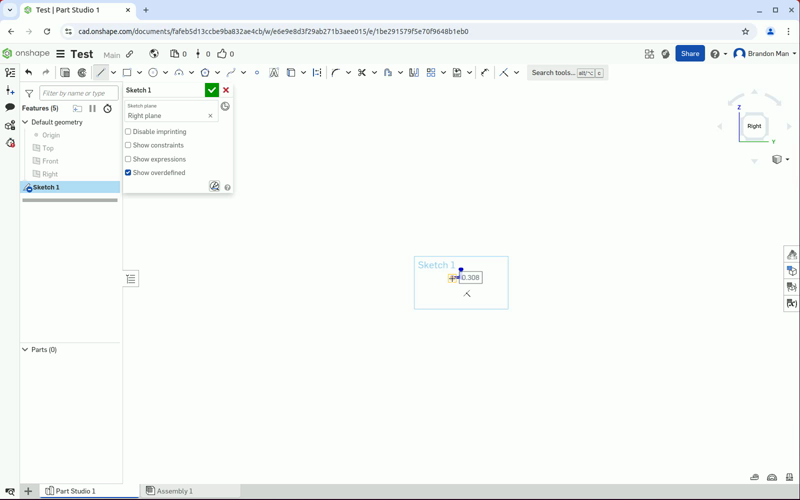
key(esc)
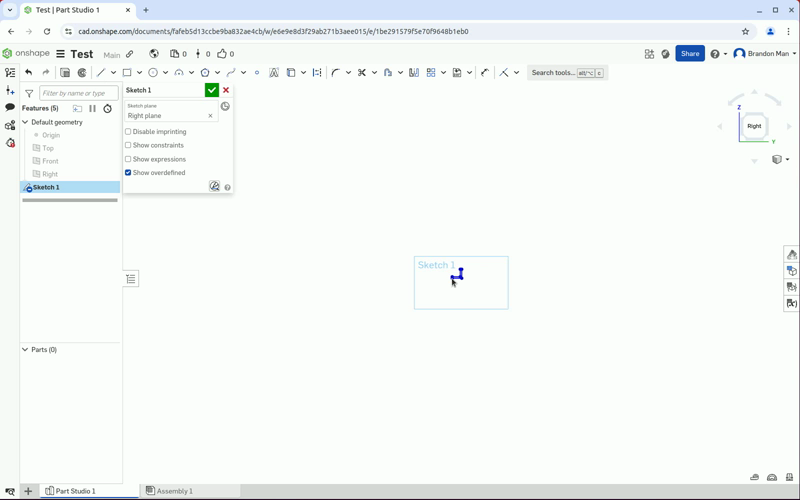
mouse_move(458, 277)
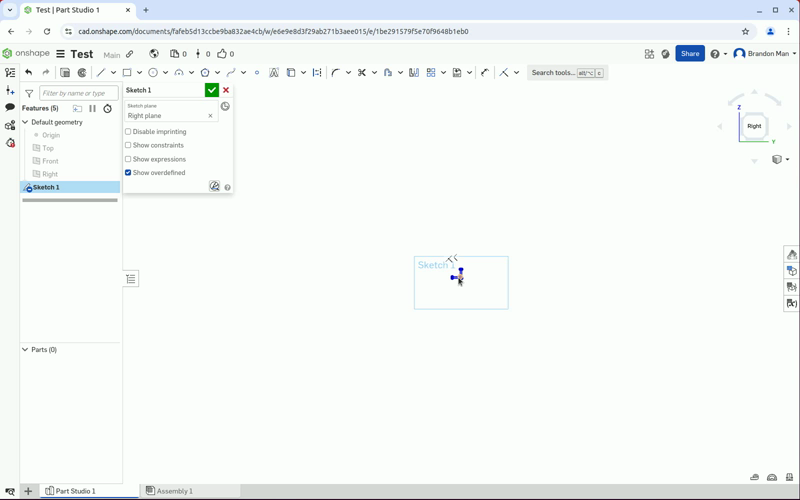
scroll(6)
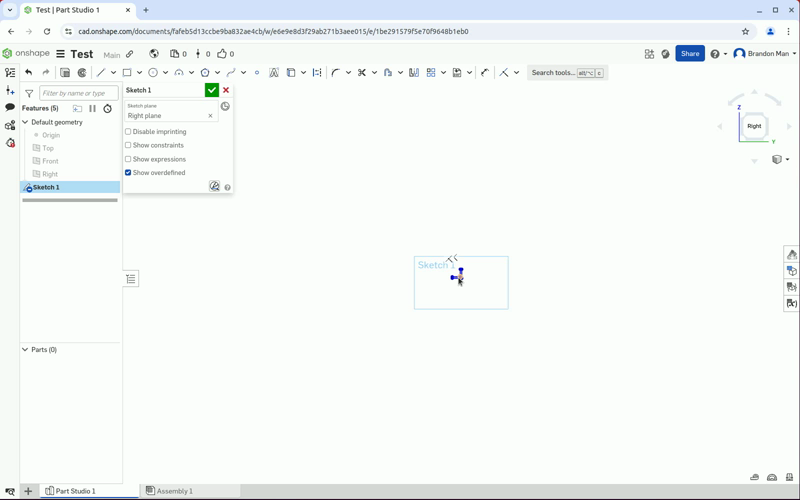
scroll(6)
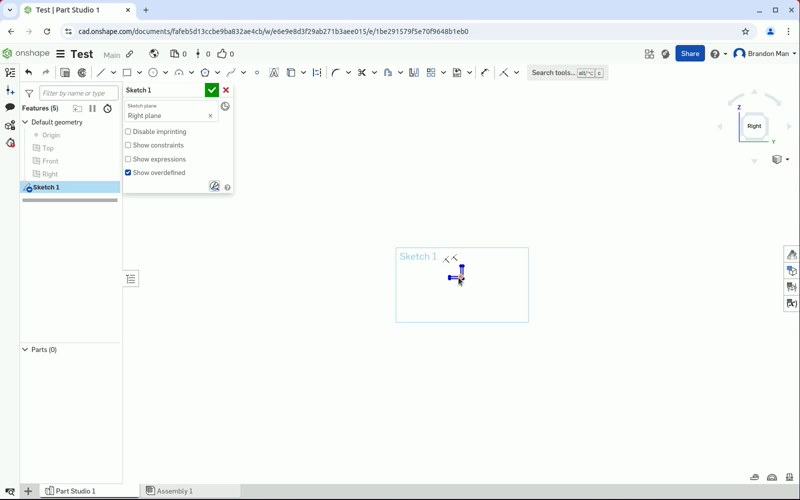
scroll(6)
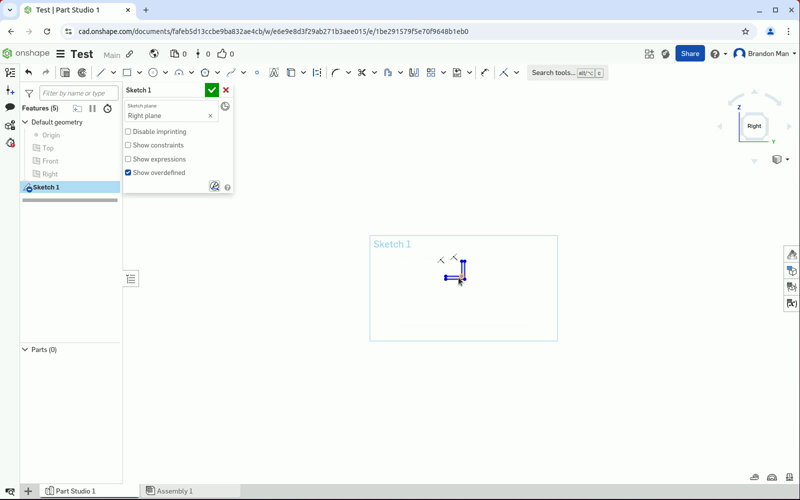
scroll(6)
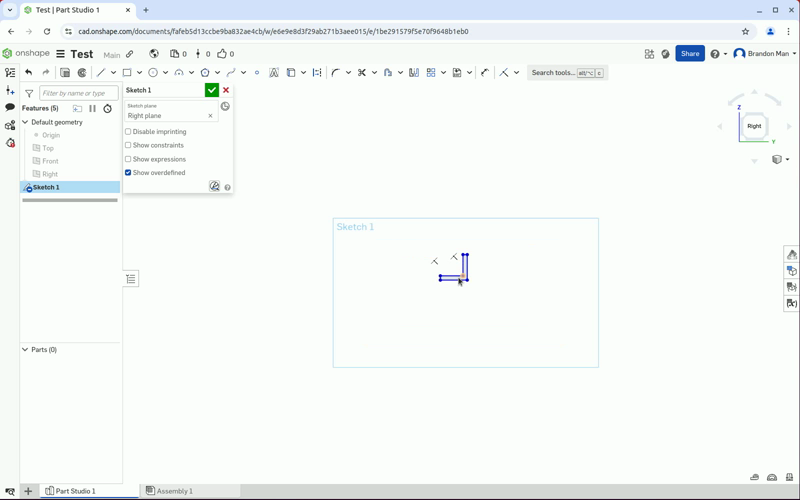
scroll(6)
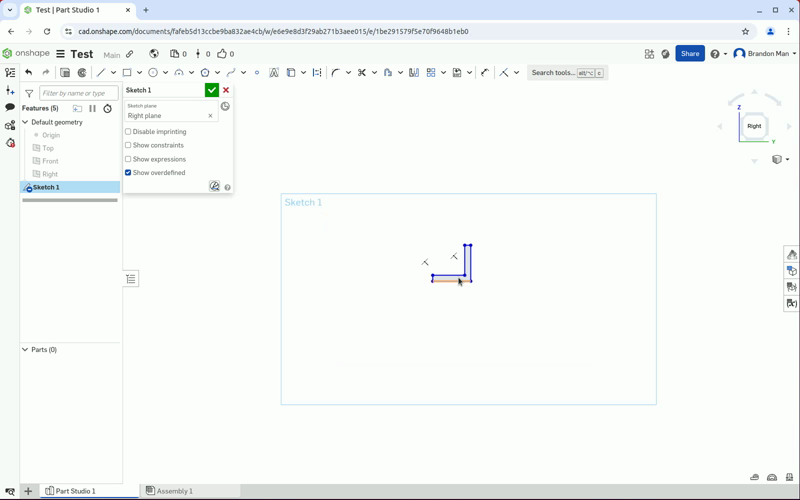
scroll(6)
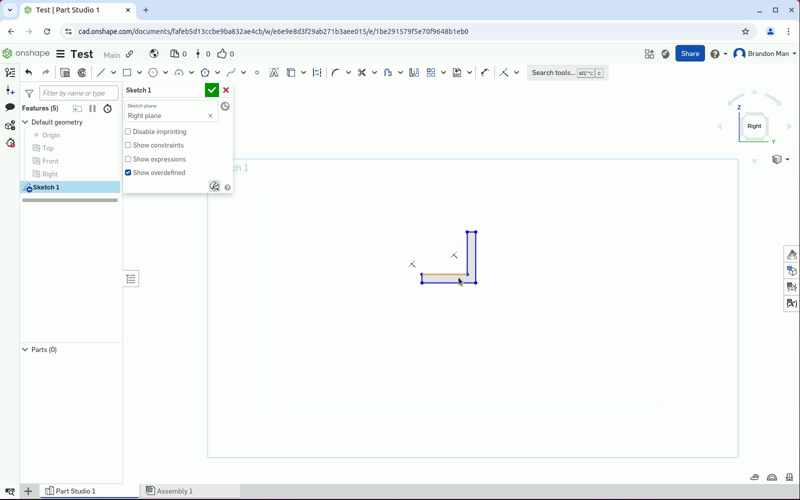
scroll(6)
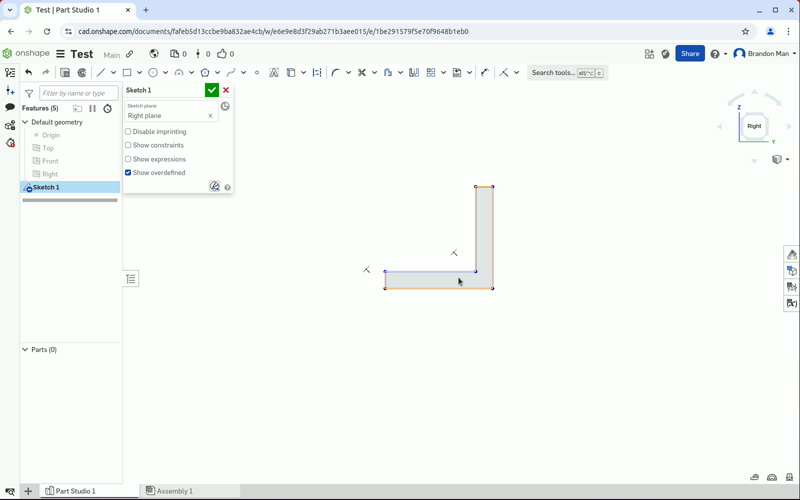
click(458, 277)
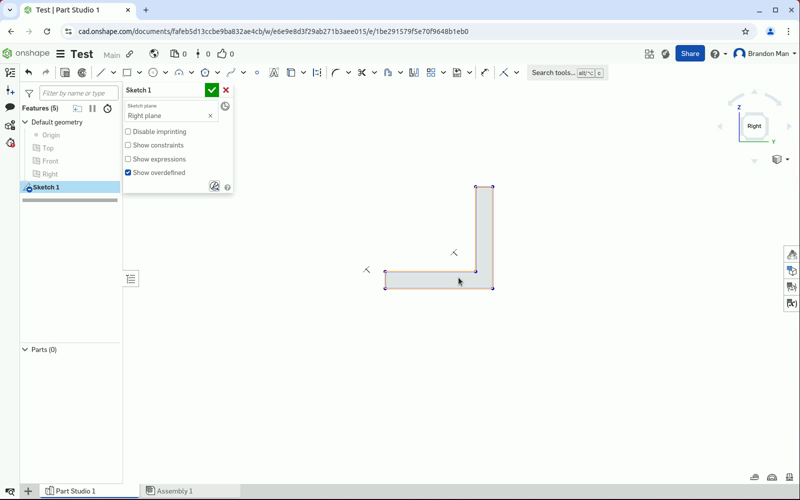
scroll(-6)
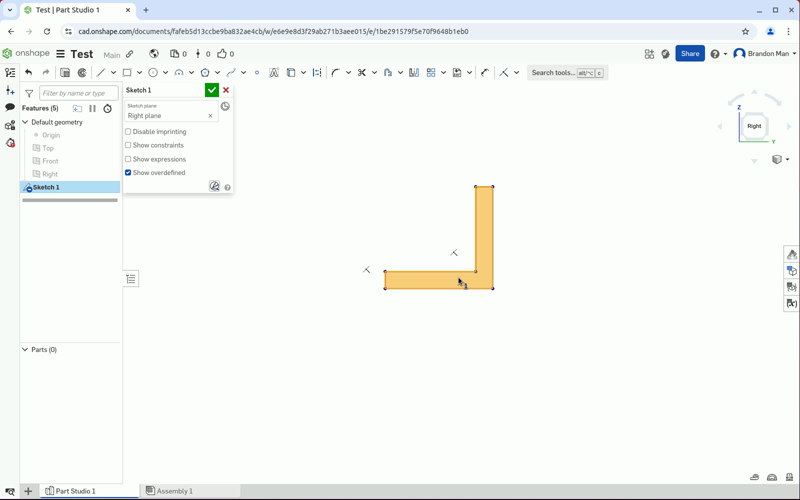
scroll(-6)
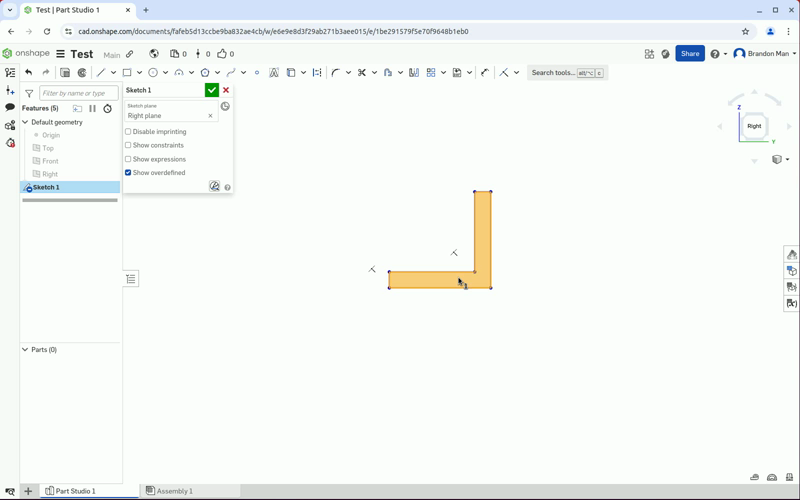
scroll(-6)
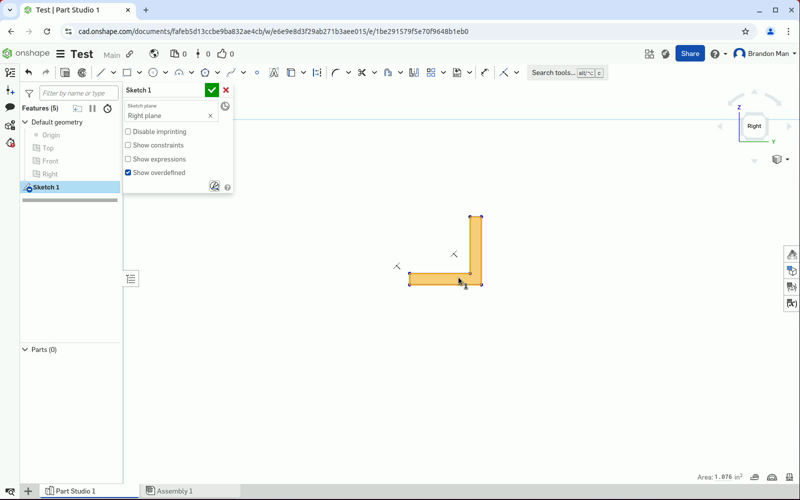
scroll(-6)
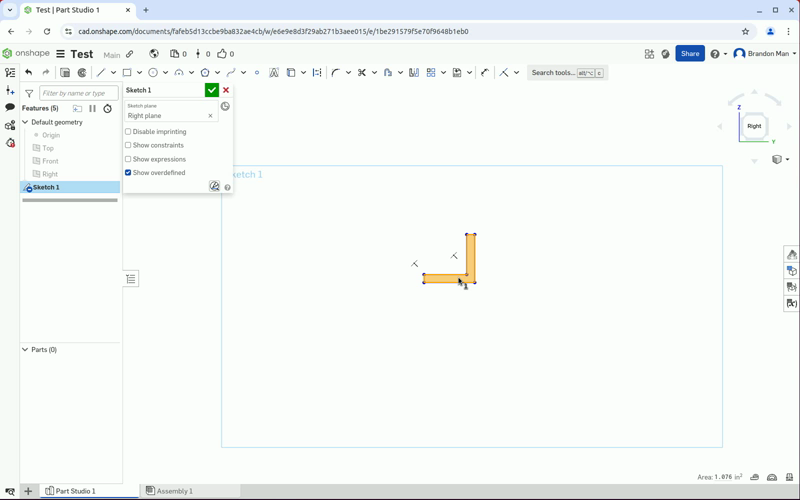
scroll(-6)
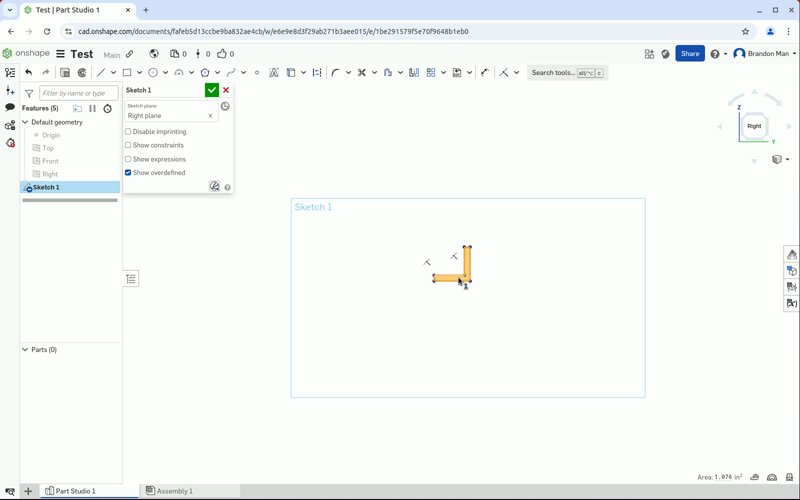
scroll(-6)
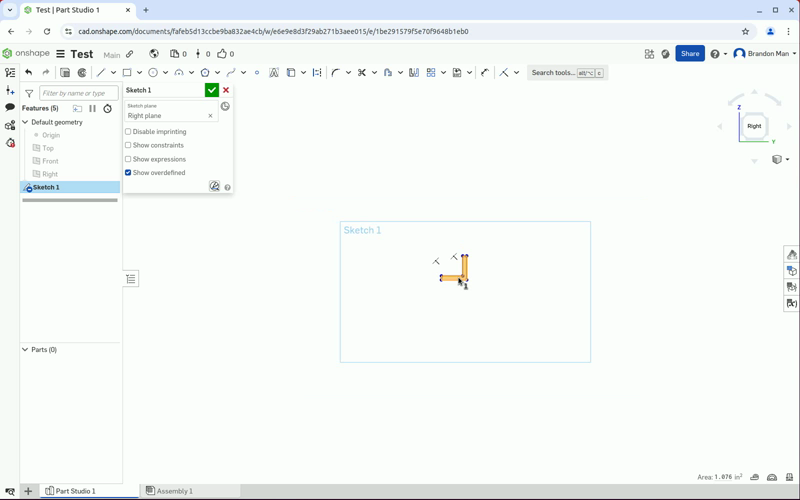
scroll(-6)
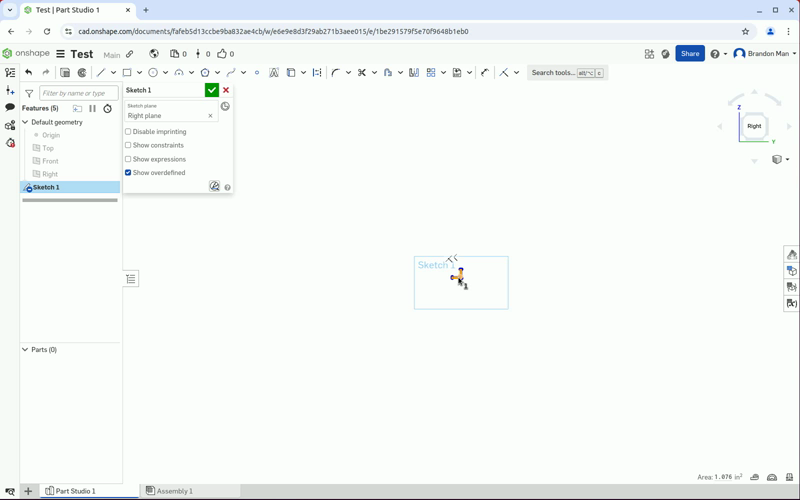
mouse_move(73, 352)
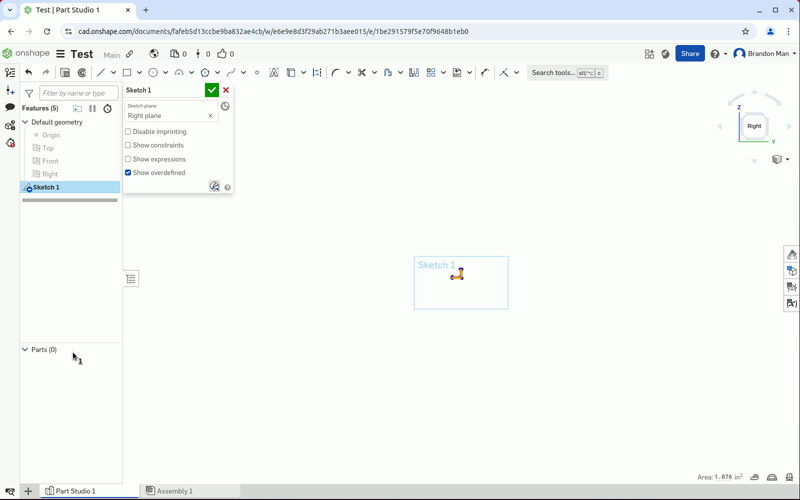
key(shift+y)
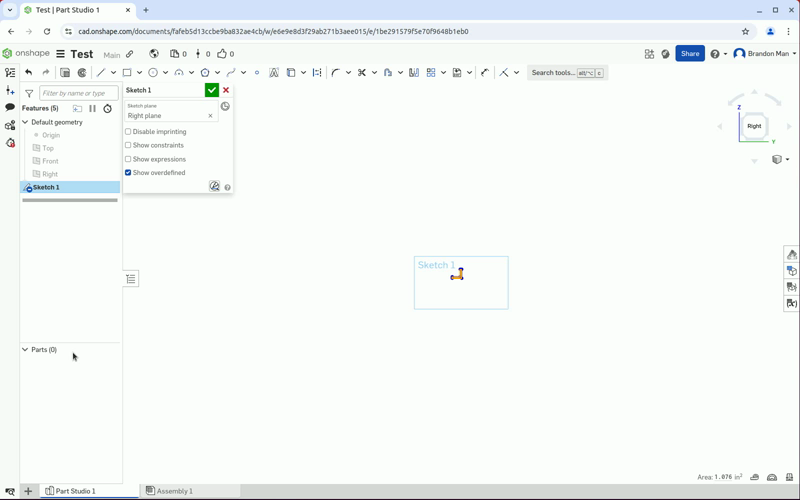
key(shift+e)
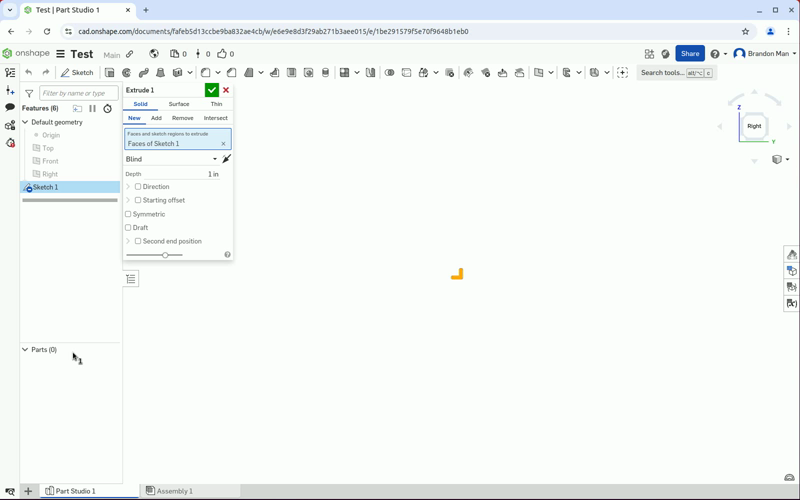
mouse_move(143, 106)
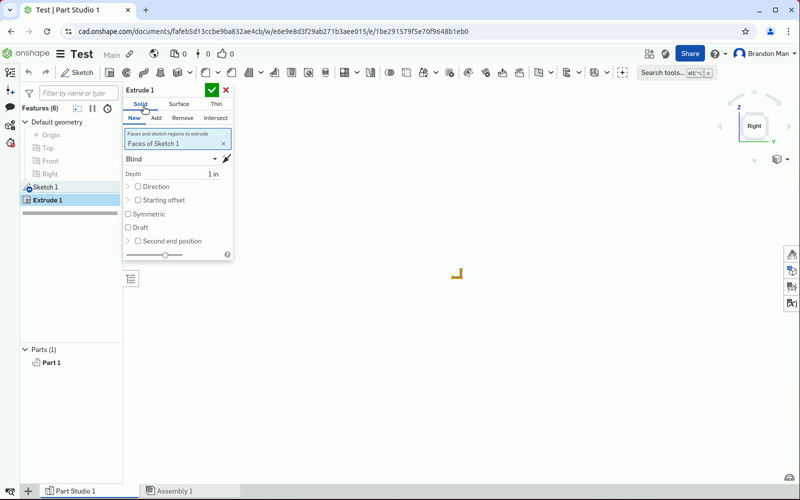
click(143, 106)
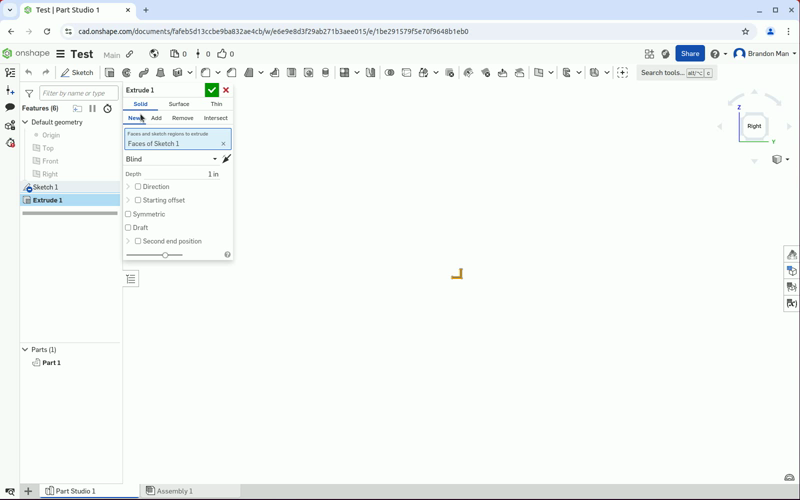
mouse_move(137, 120)
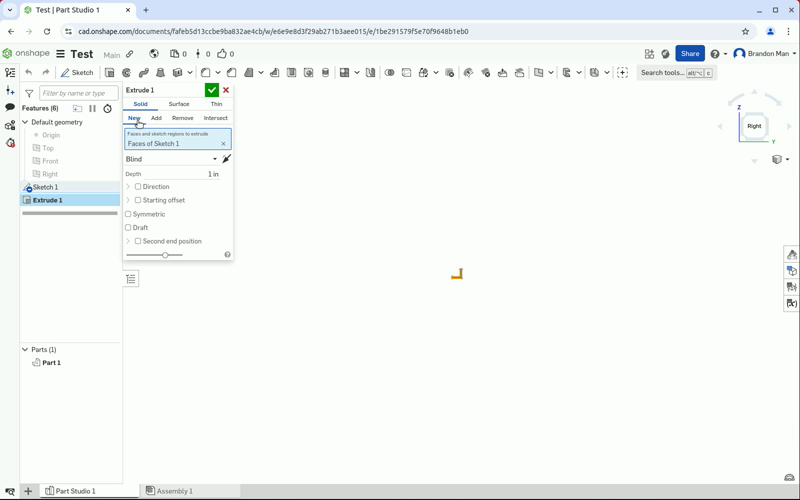
click(137, 120)
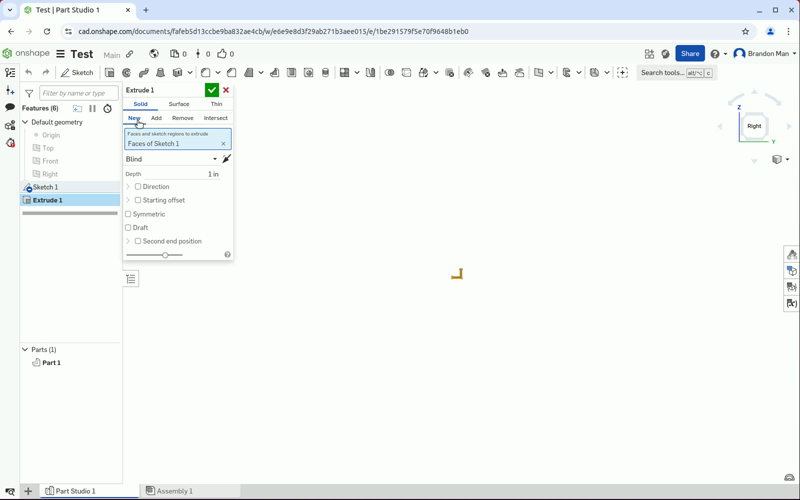
key(tab, 4)
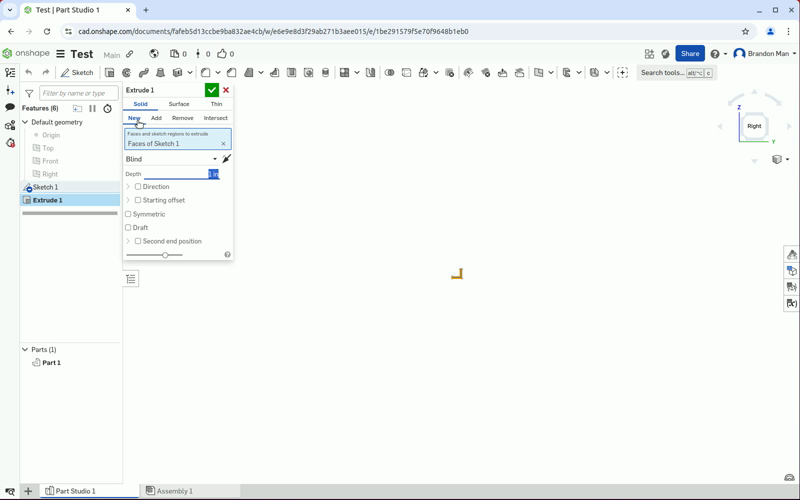
text(23.108)
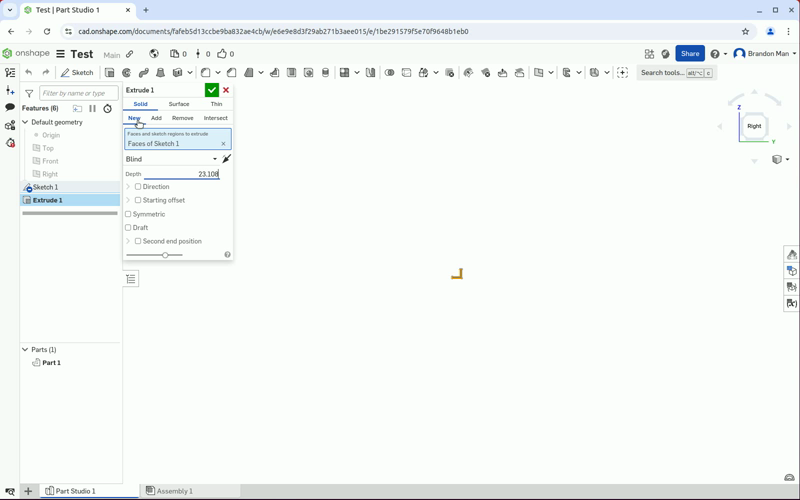
key(enter)
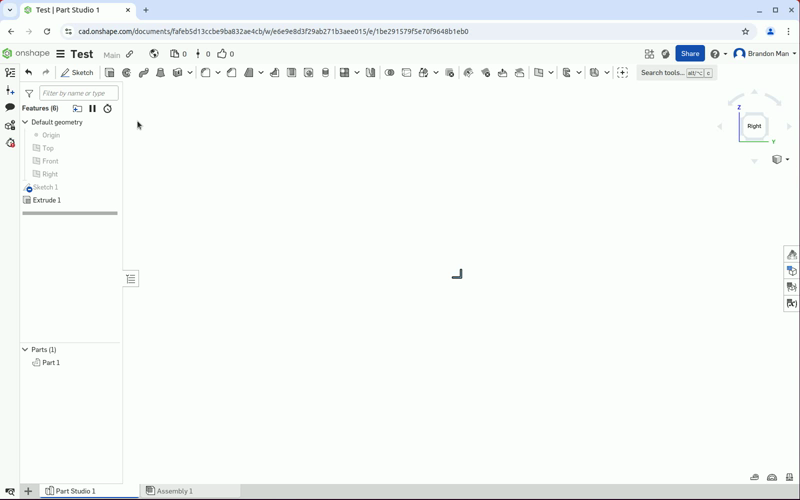
key(shift+h)
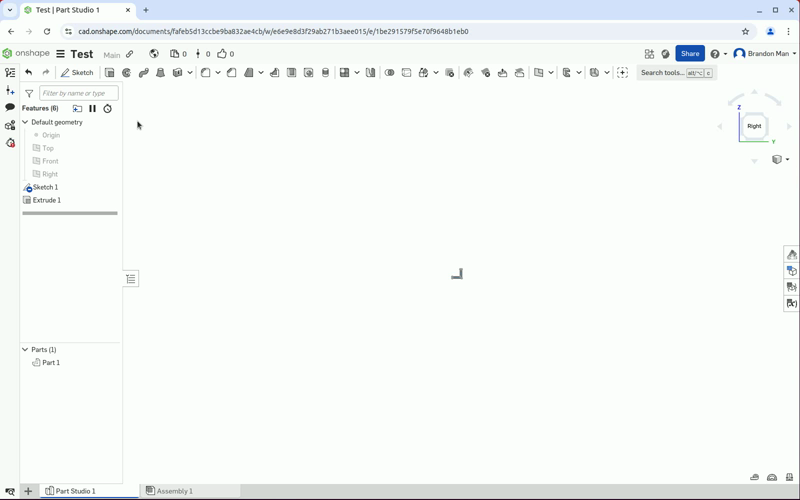
key(shift+h)
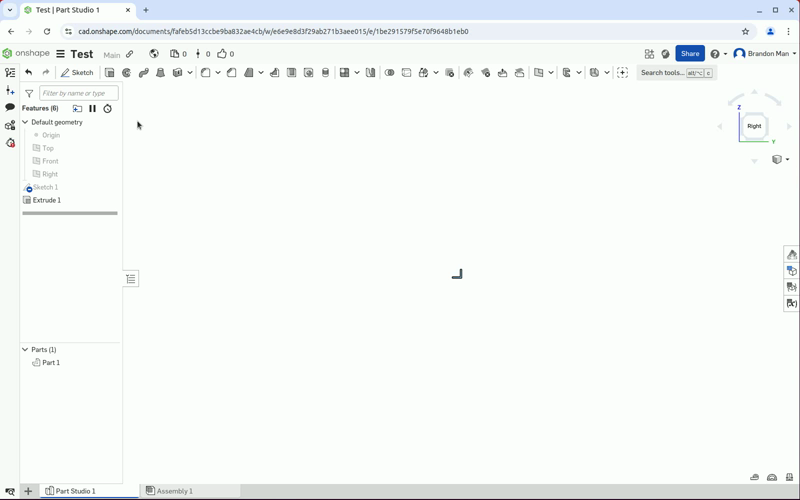
mouse_move(73, 189)
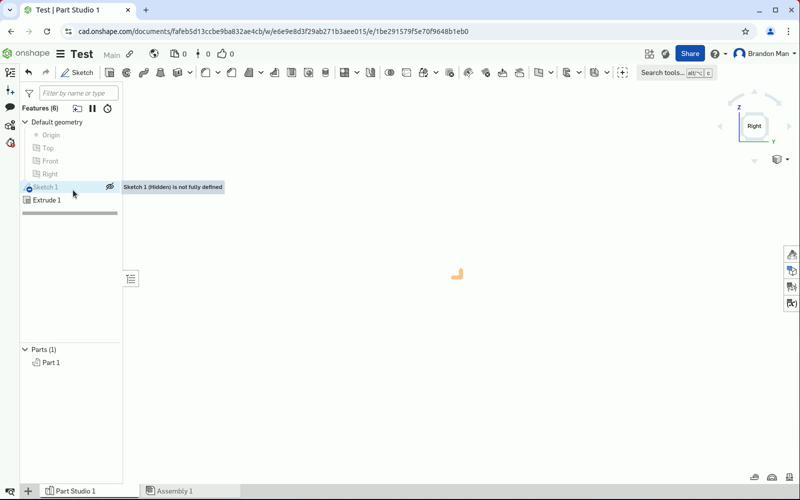
click(73, 189)
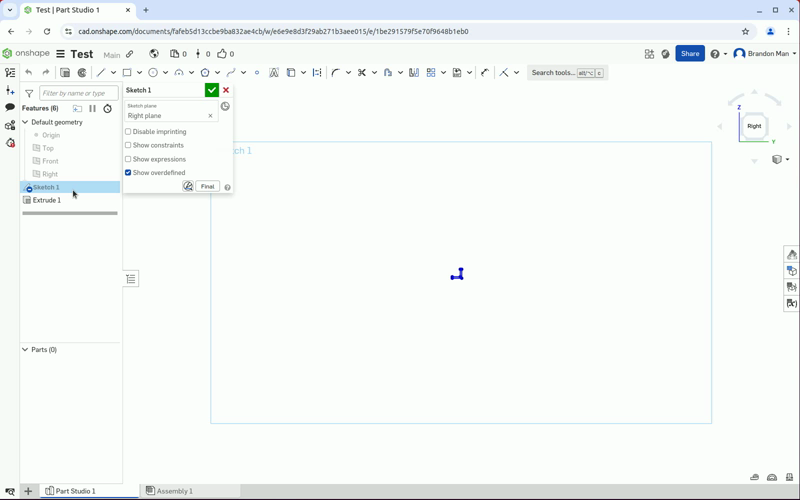
mouse_move(229, 92)
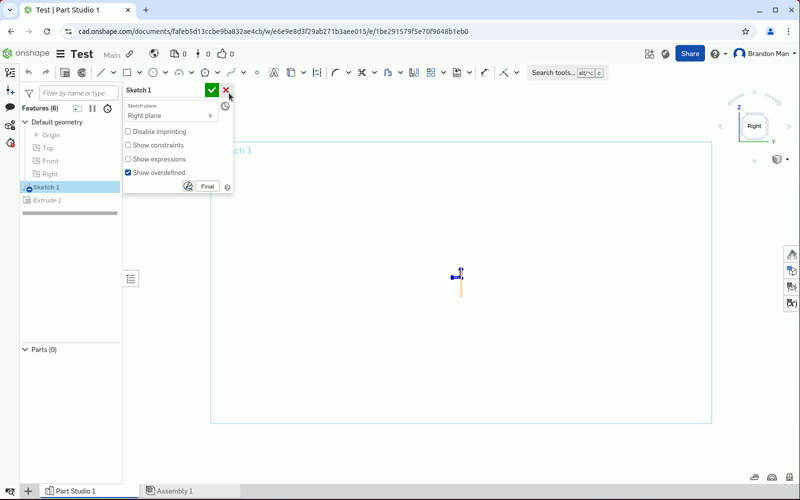
click(229, 92)
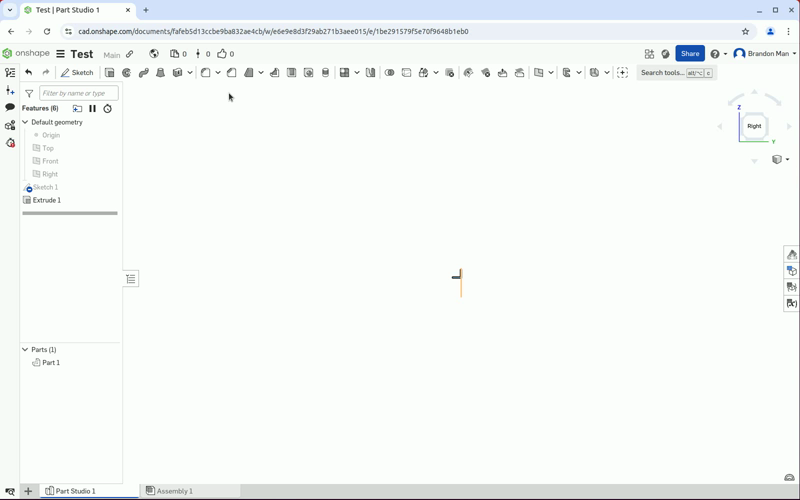
mouse_move(73, 352)
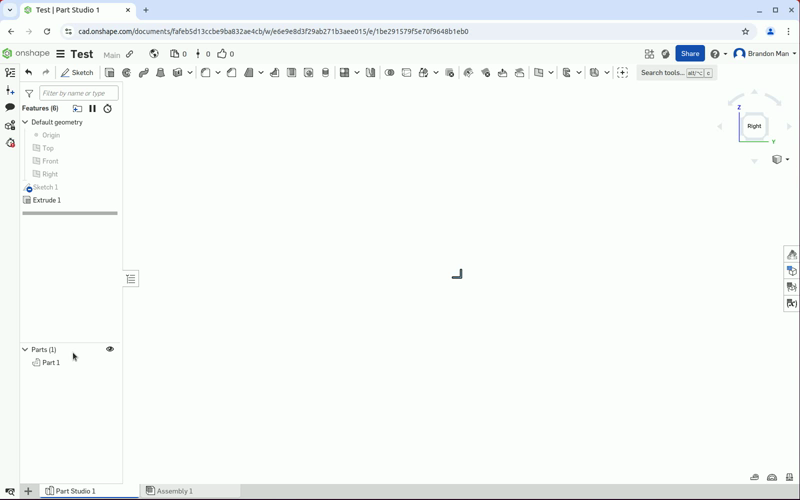
key(y)
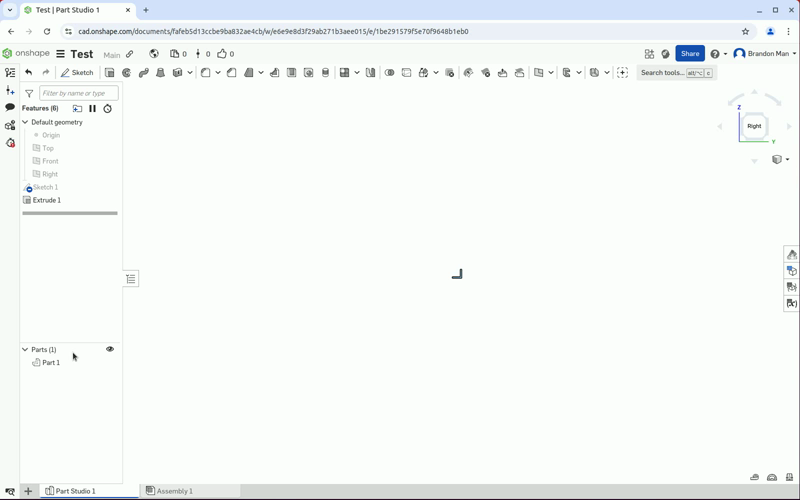
key(shift+p)
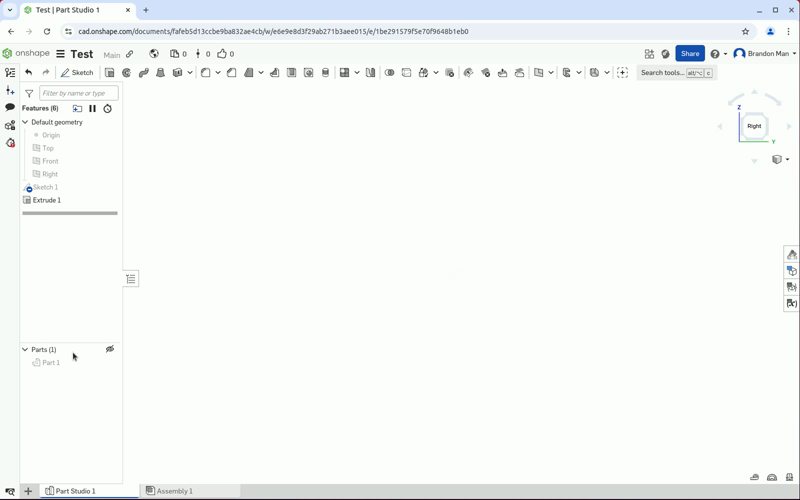
key(space)
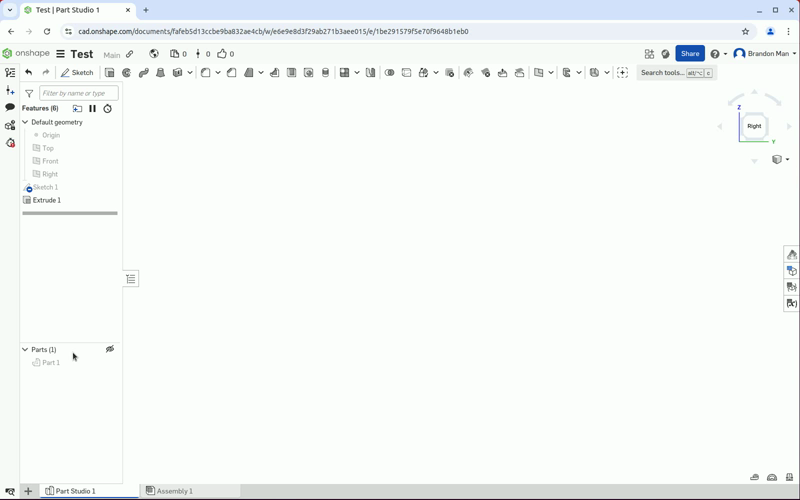
key_down(shift)
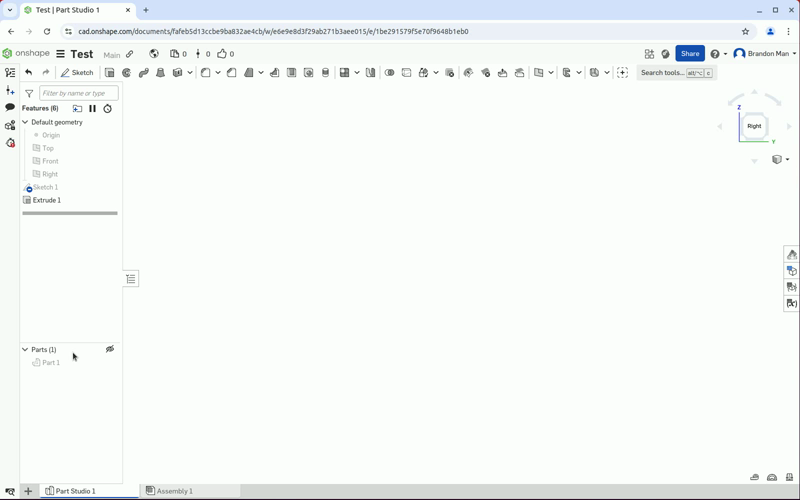
key(right)
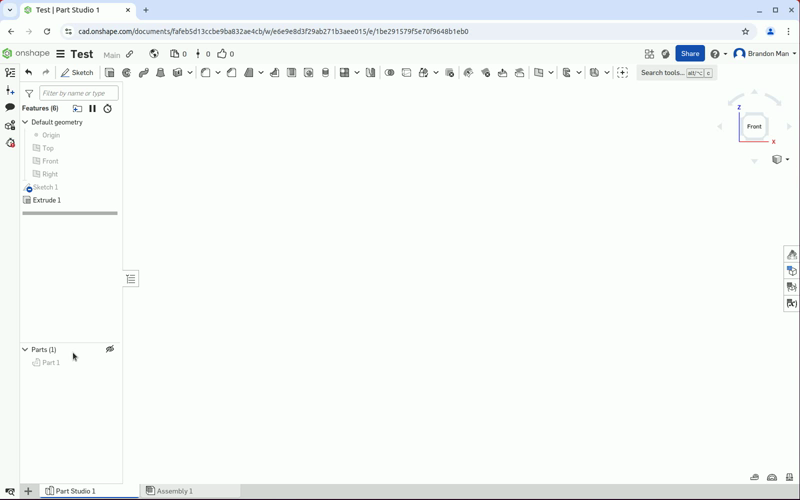
key_up(shift)
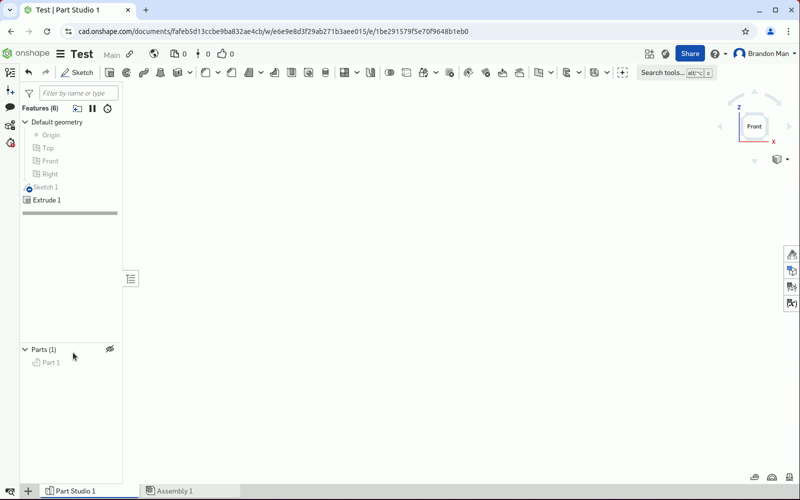
key(space)
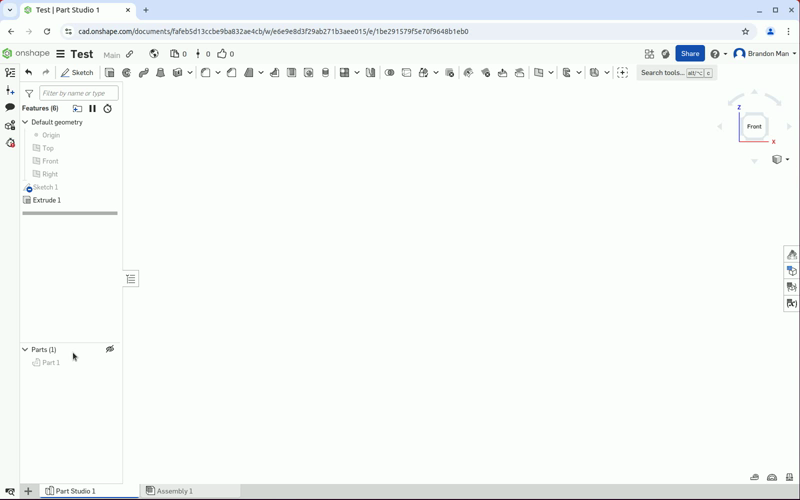
key_down(shift)
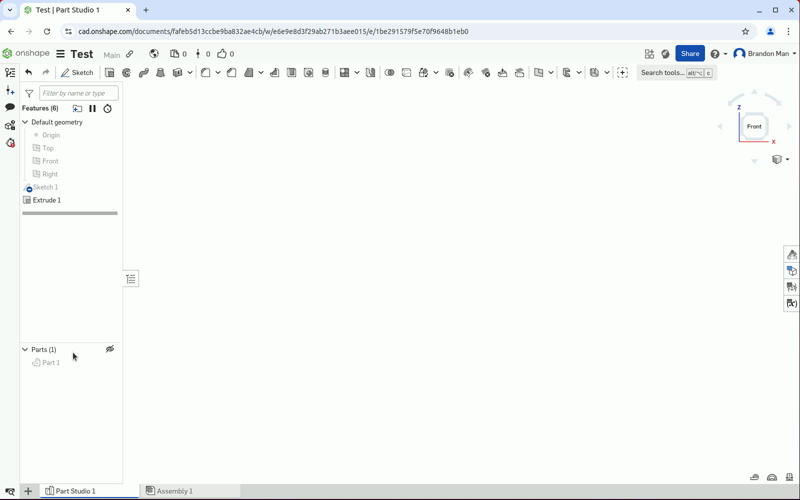
key(down)
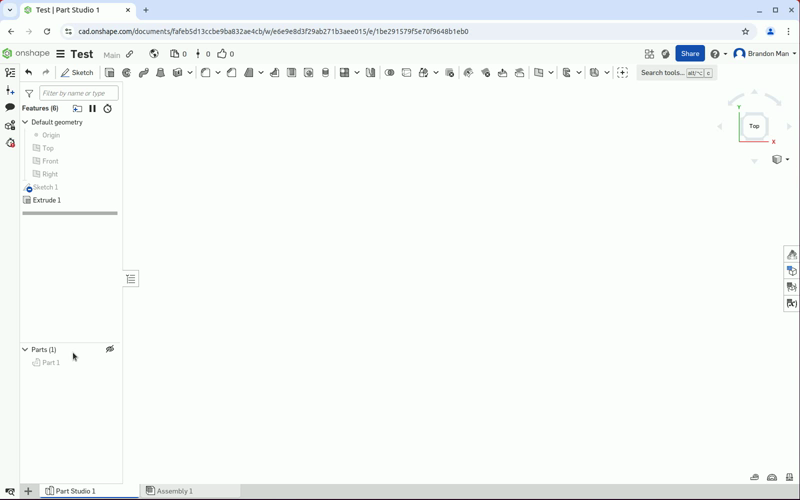
key_up(shift)
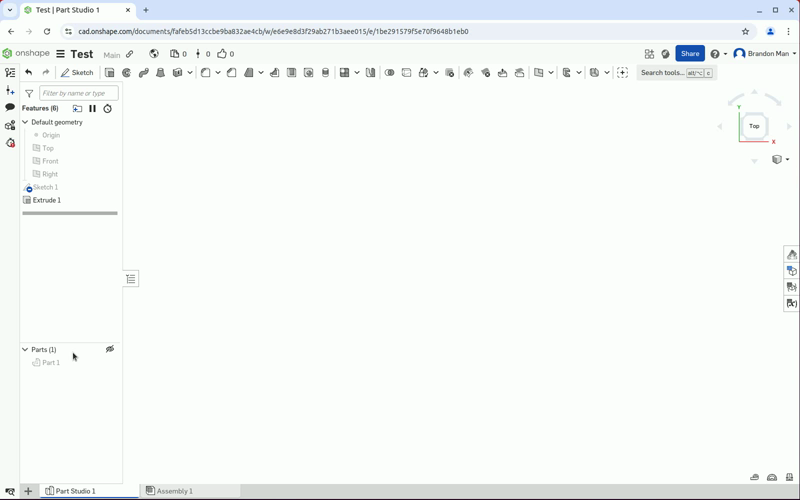
mouse_move(73, 352)
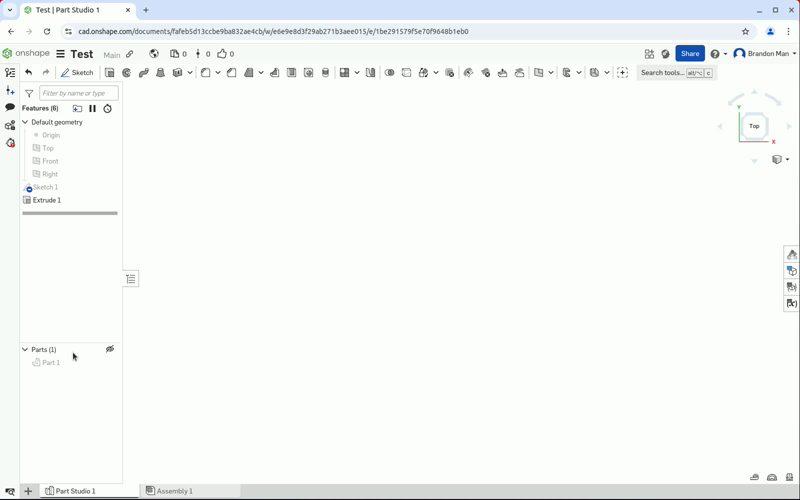
key(shift+y)
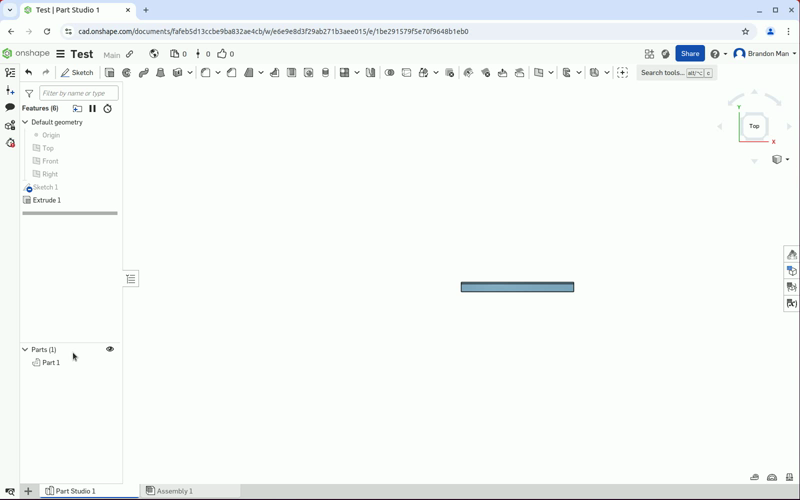
mouse_move(541, 75)
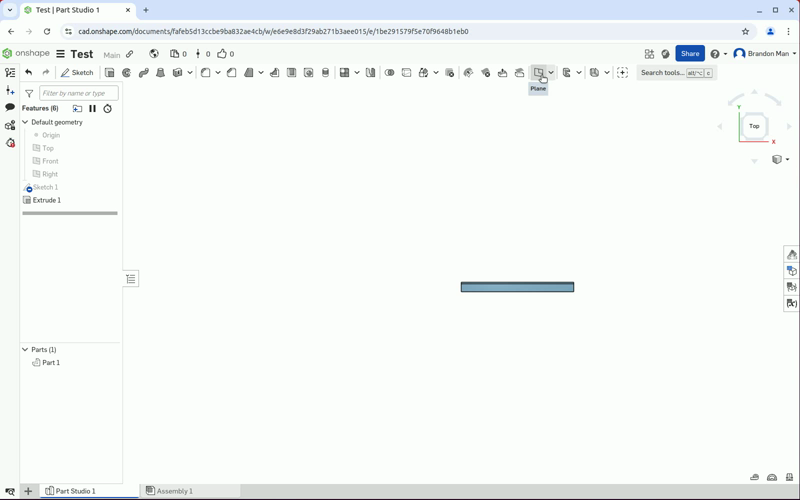
click(541, 75)
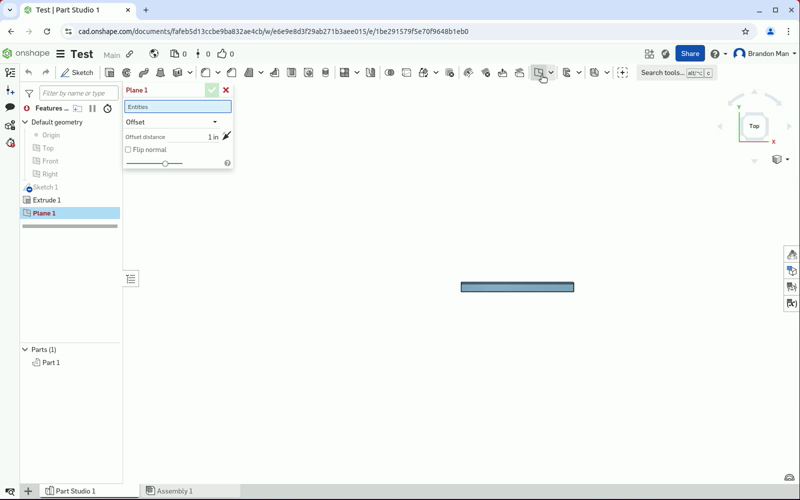
mouse_move(73, 150)
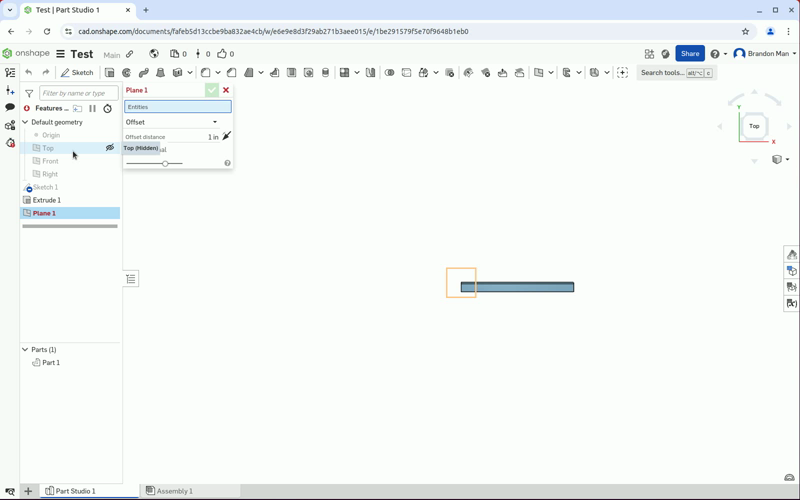
click(73, 150)
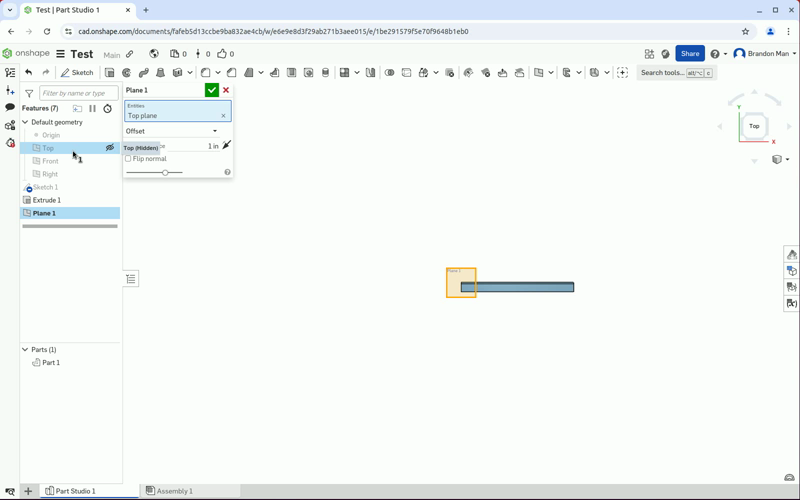
key(tab, 2)
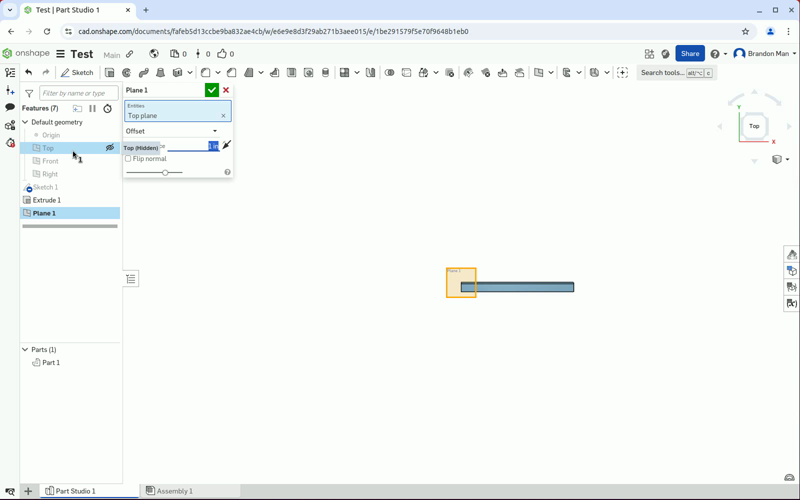
text(1.202)
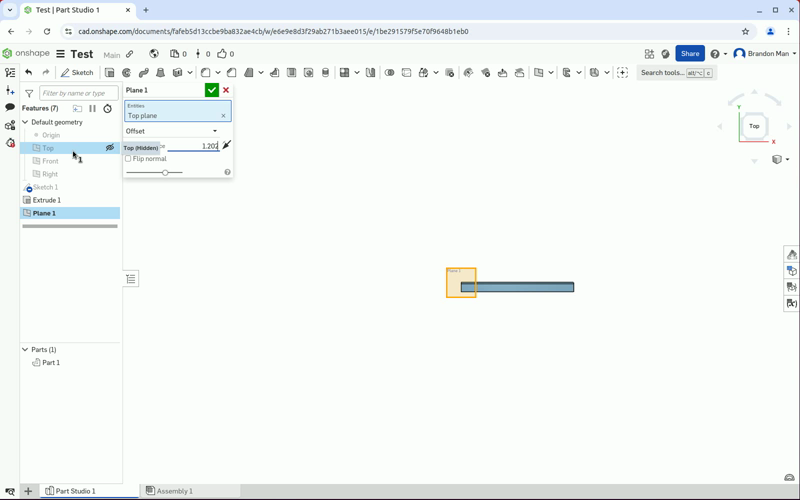
key(enter, 2)
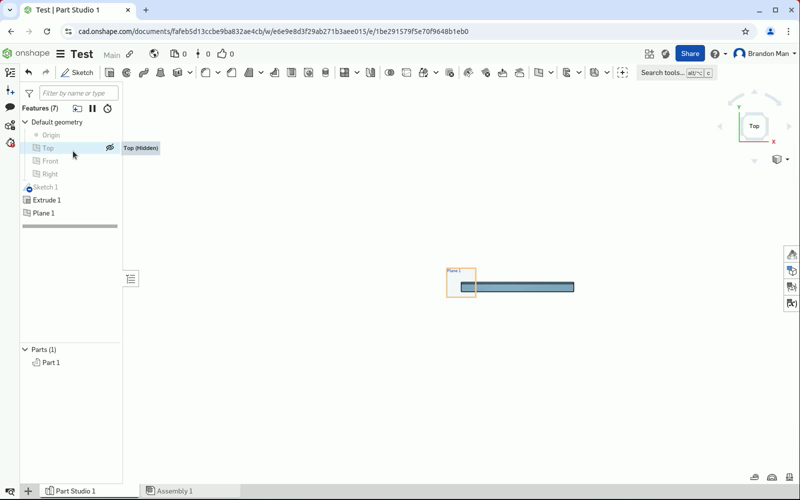
key(shift+s)
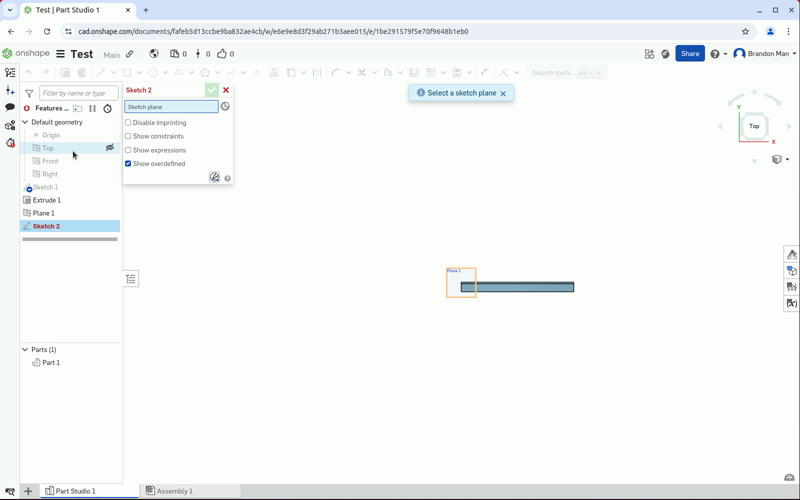
mouse_move(73, 215)
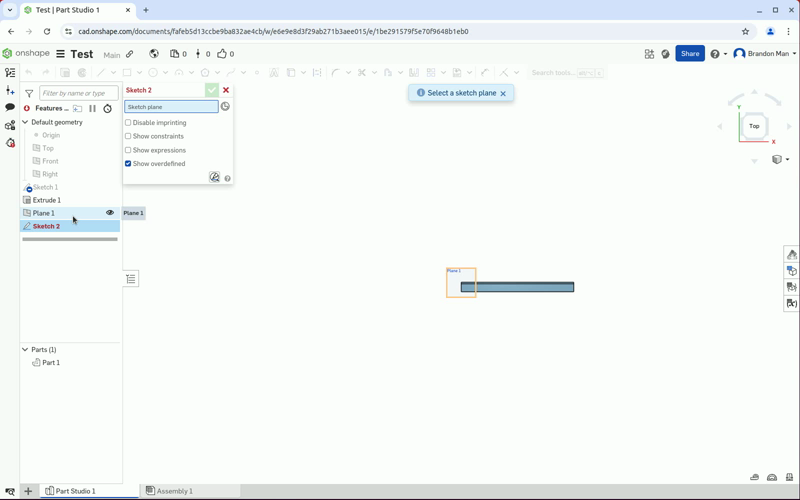
click(73, 215)
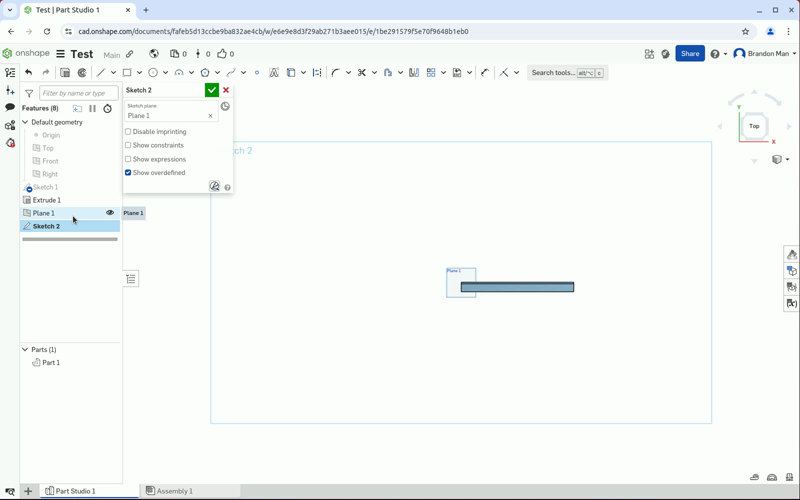
mouse_move(73, 352)
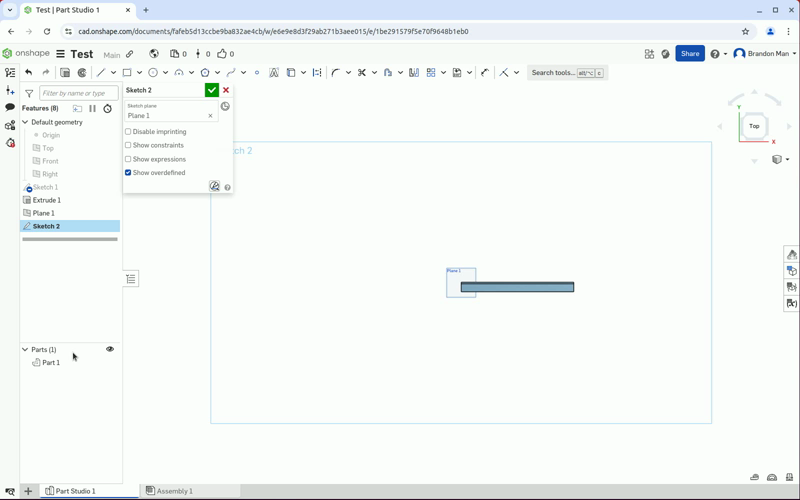
key(y)
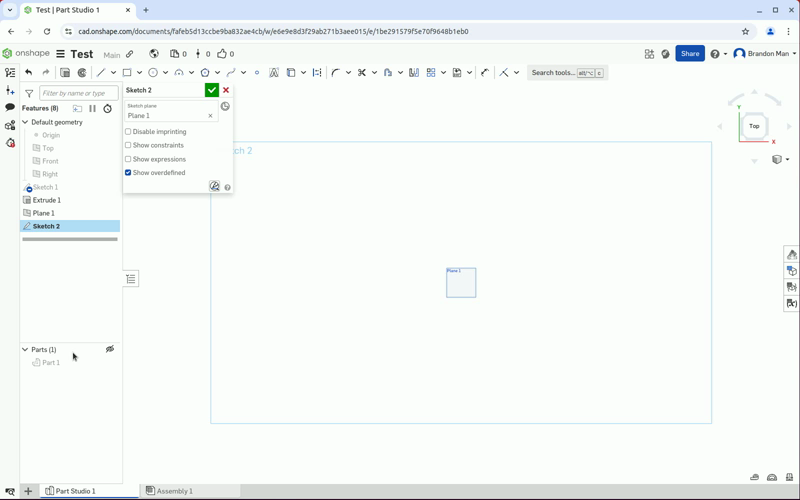
key(l)
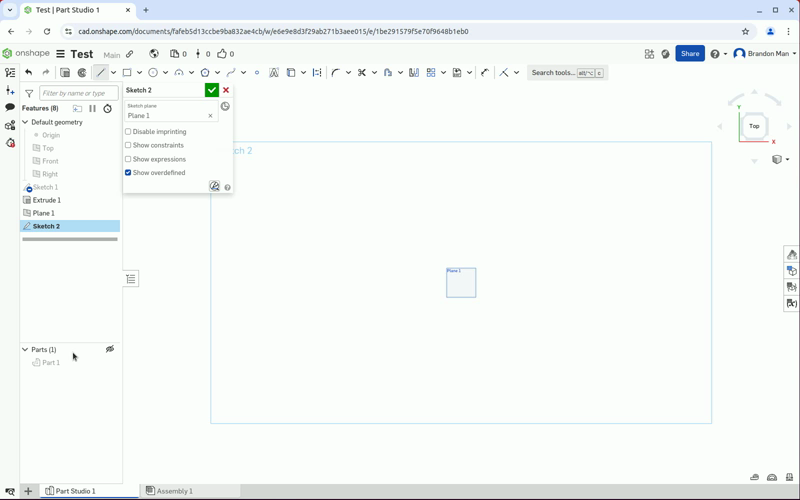
key_down(shift)
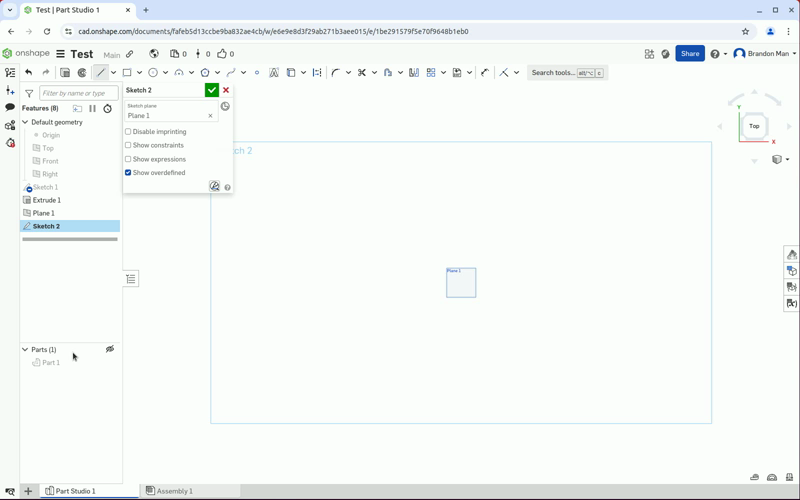
mouse_move(564, 291)
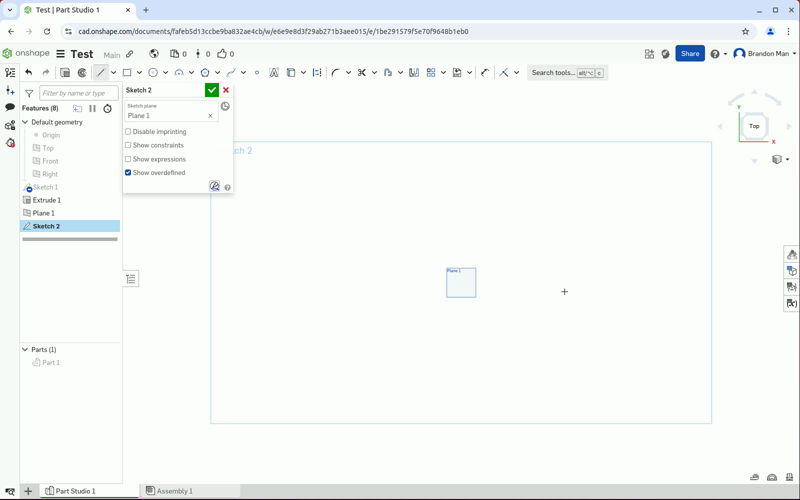
click(564, 291)
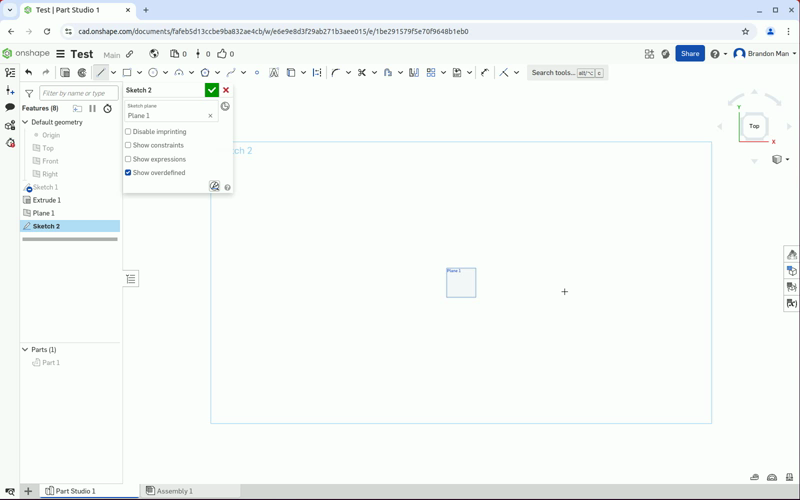
key_up(shift)
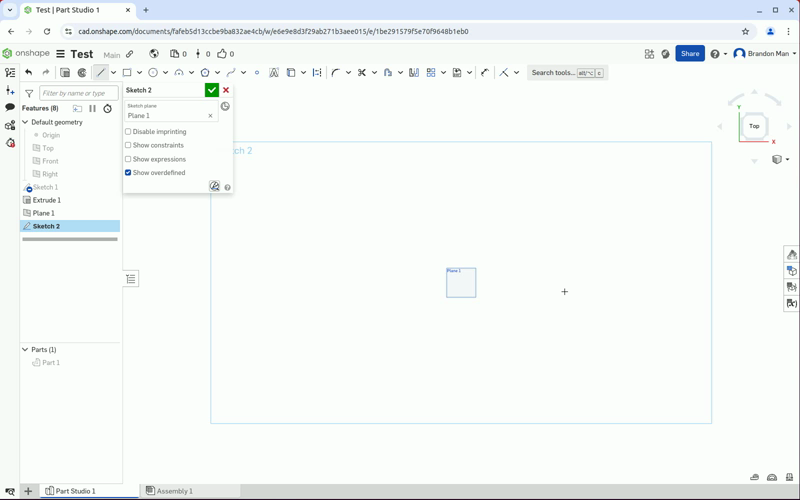
key_down(shift)
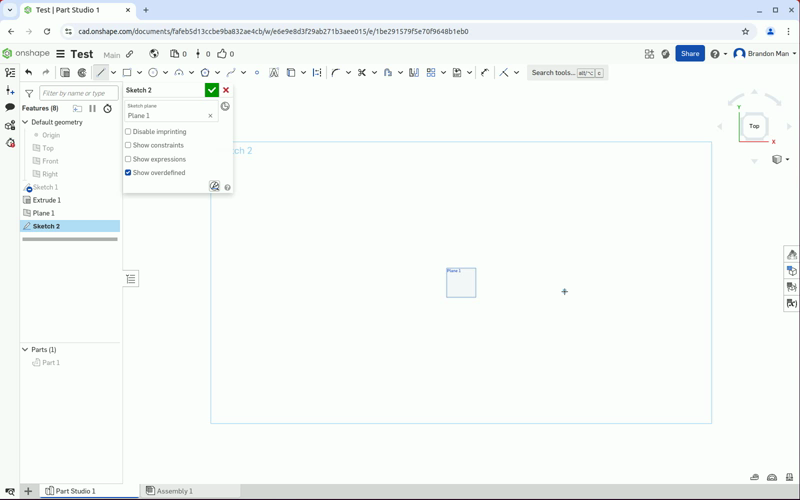
mouse_move(589, 291)
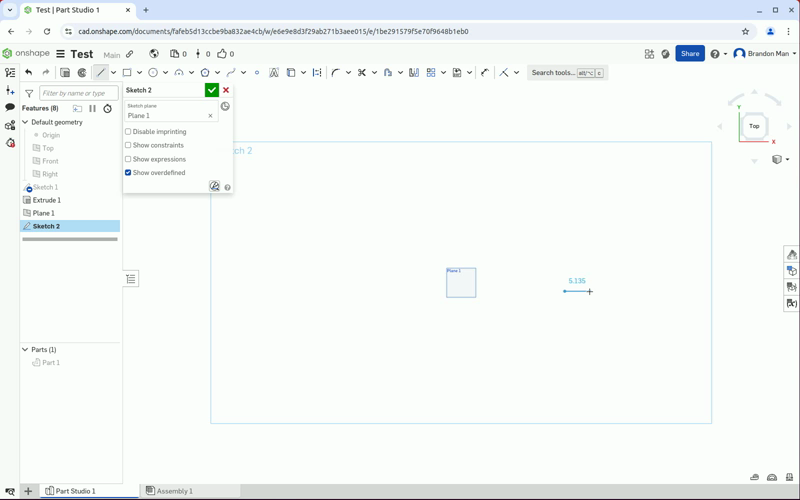
mouse_move(574, 291)
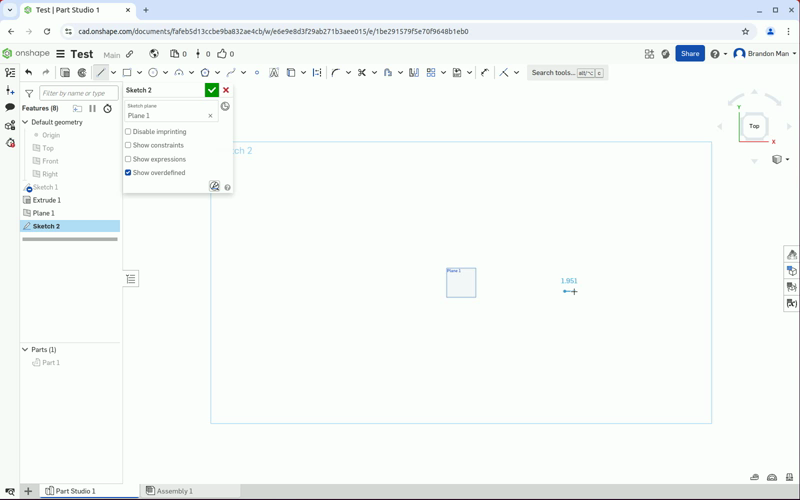
click(574, 291)
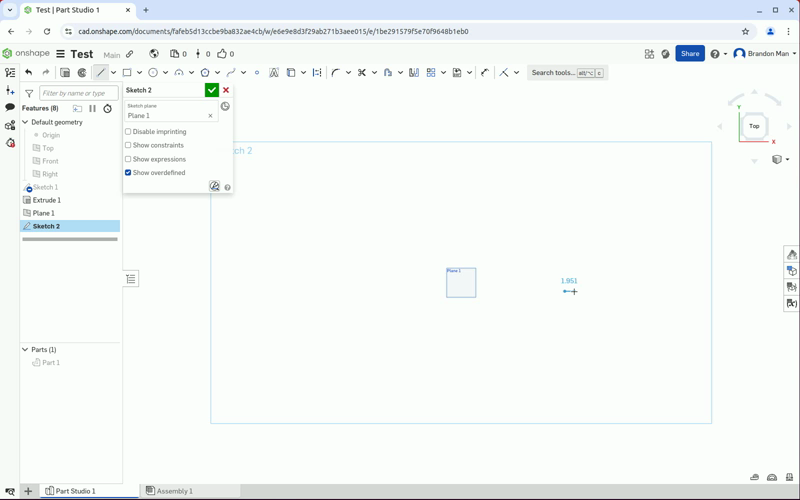
key_up(shift)
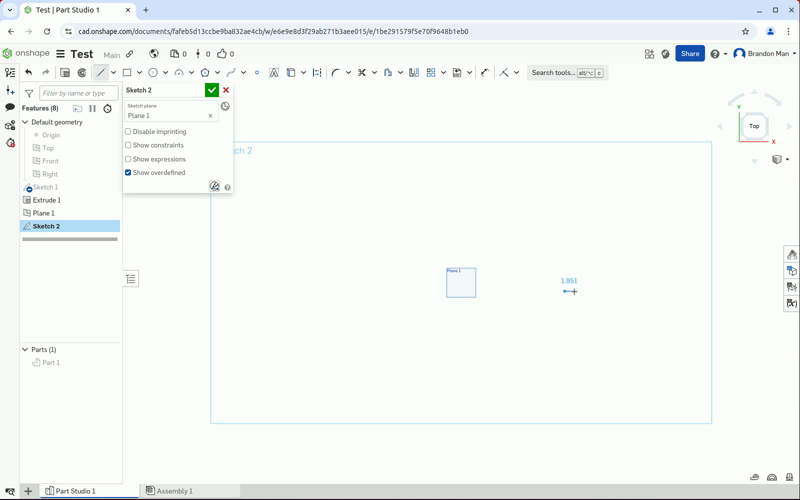
key_down(shift)
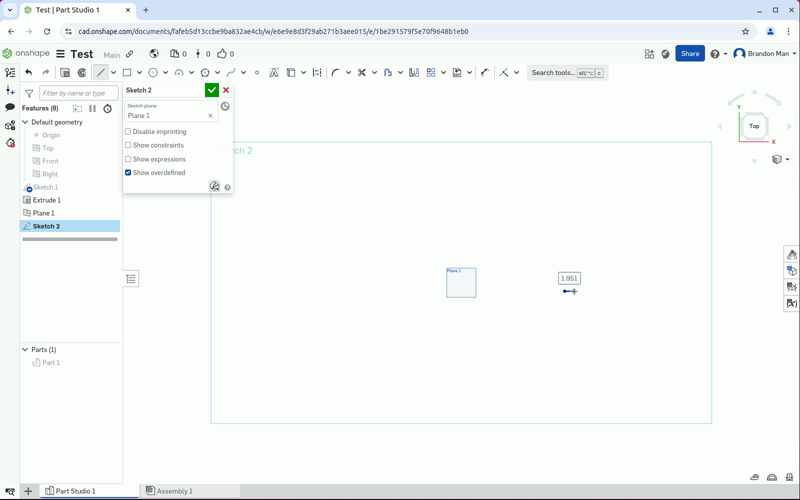
mouse_move(589, 291)
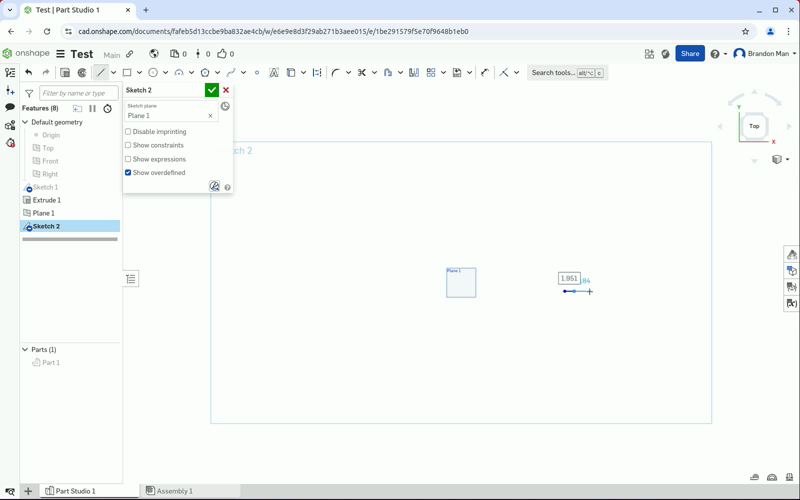
mouse_move(574, 283)
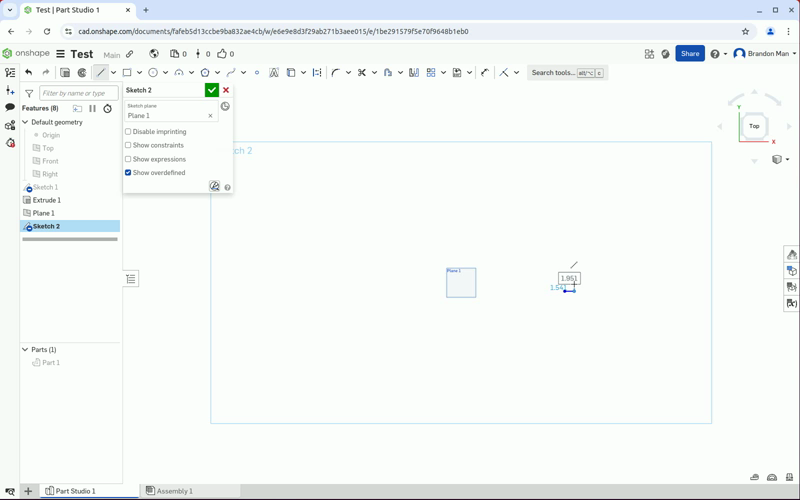
click(574, 283)
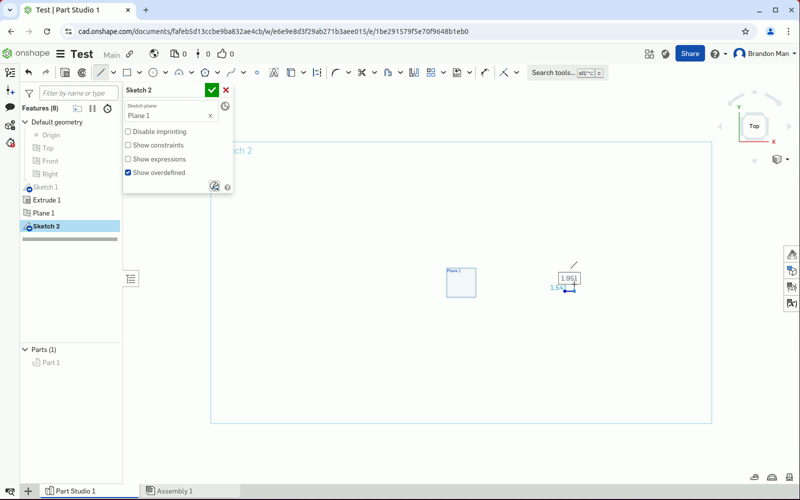
key_up(shift)
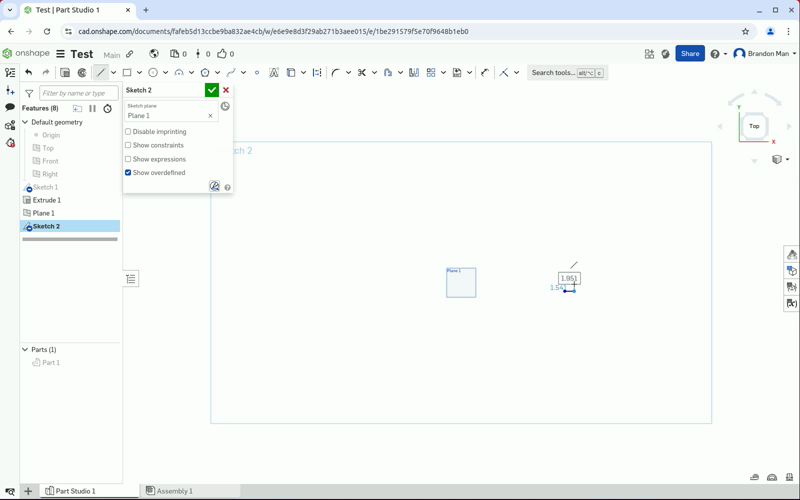
key_down(shift)
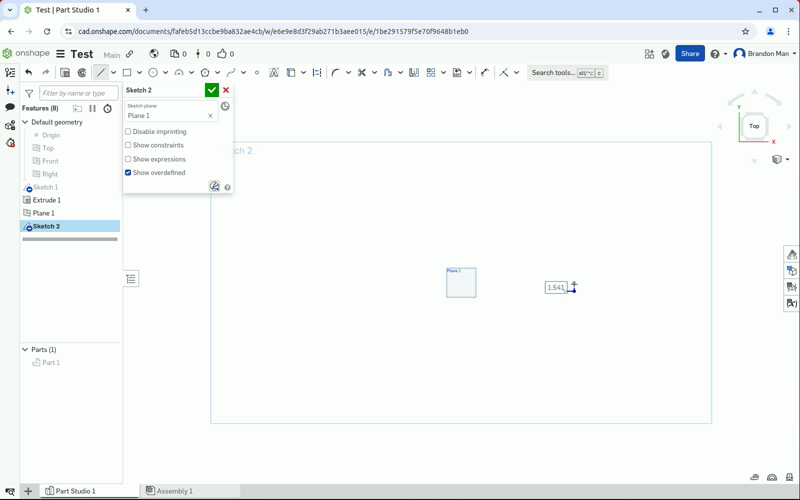
mouse_move(589, 283)
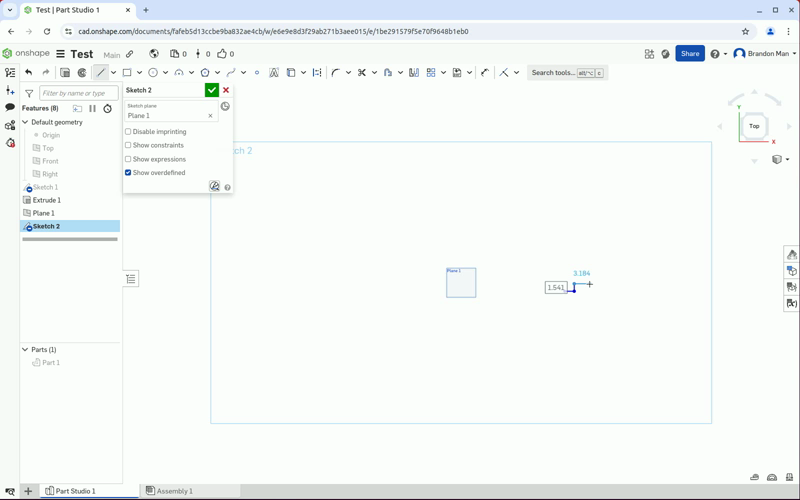
mouse_move(564, 283)
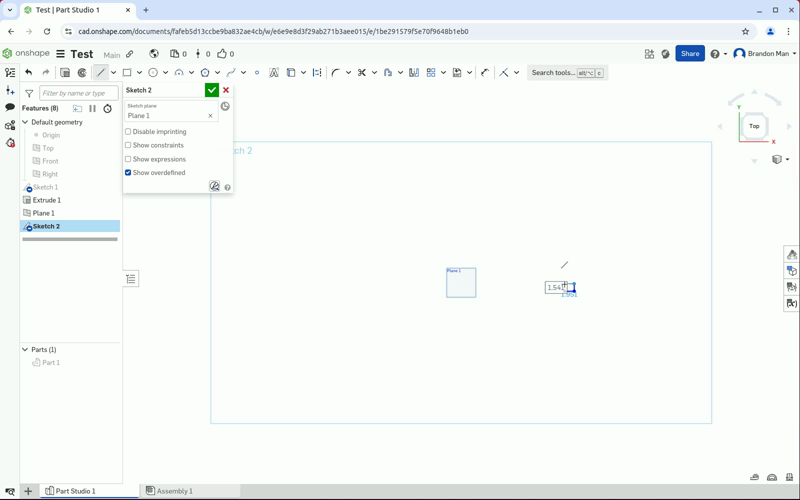
click(564, 283)
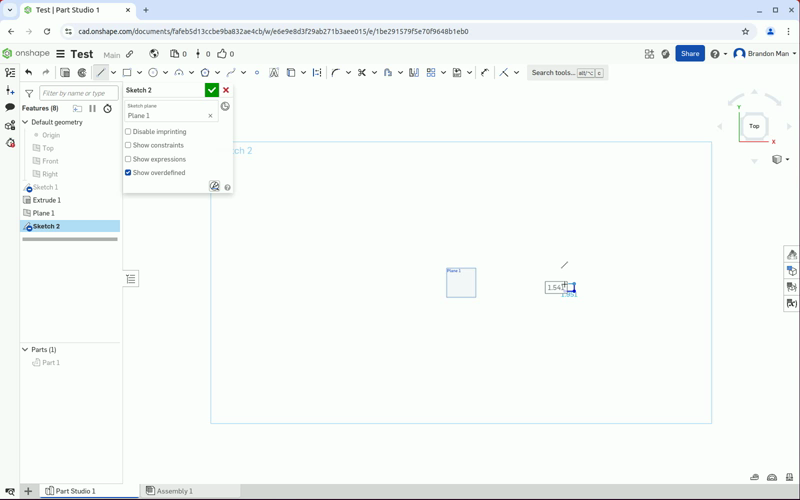
key_up(shift)
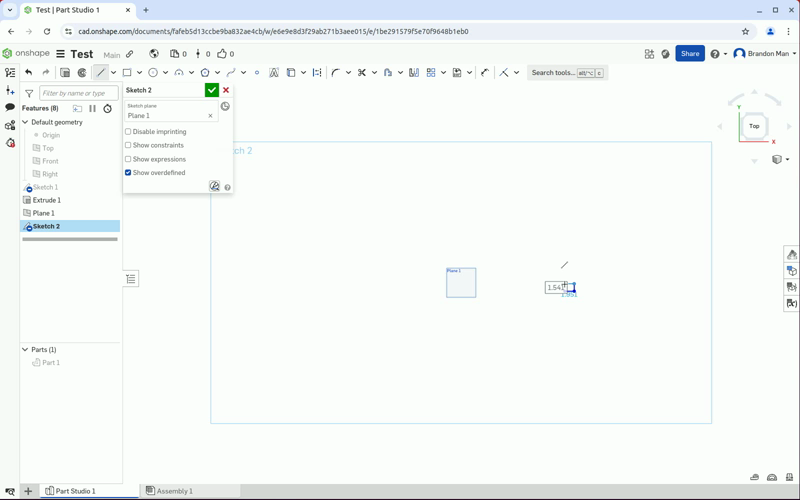
mouse_move(589, 283)
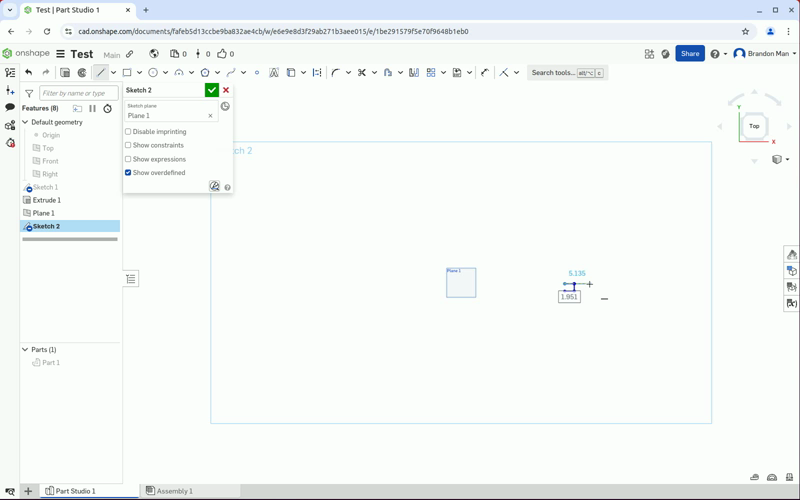
key_down(shift)
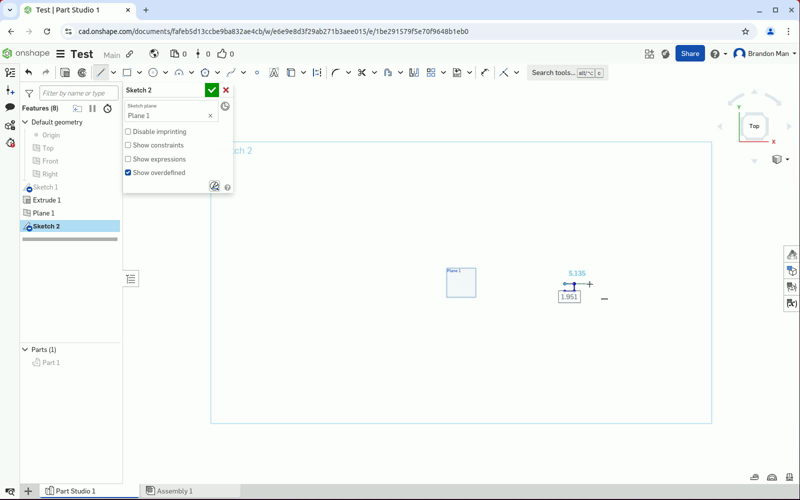
mouse_move(564, 291)
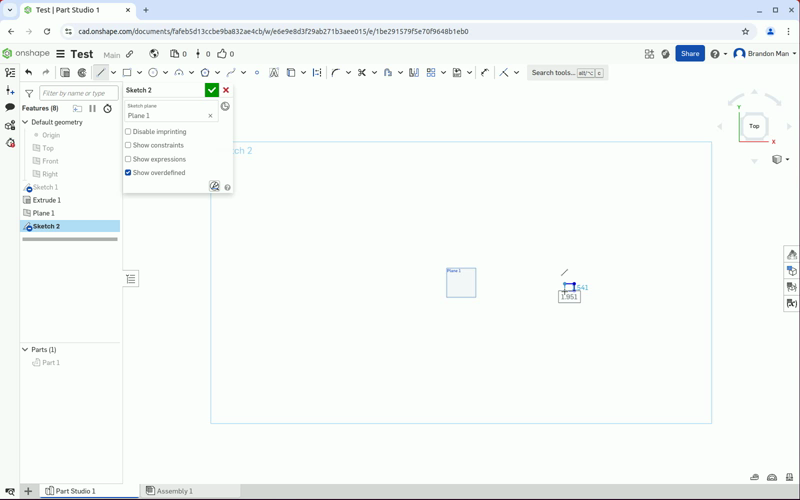
key_up(shift)
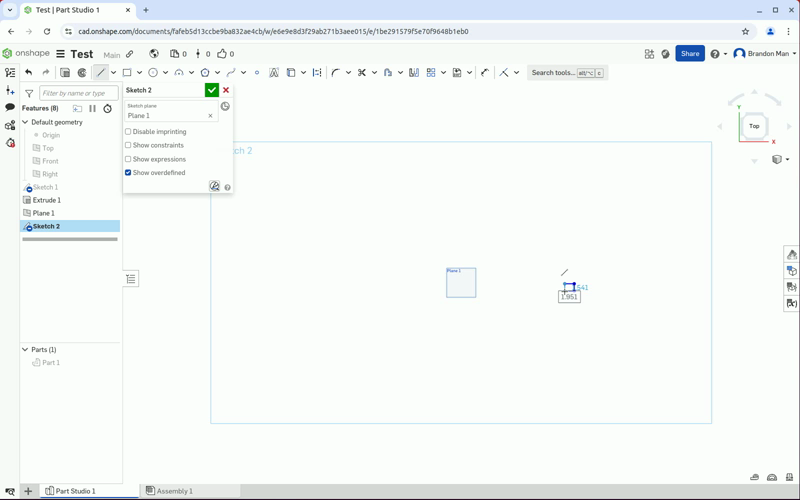
click(564, 291)
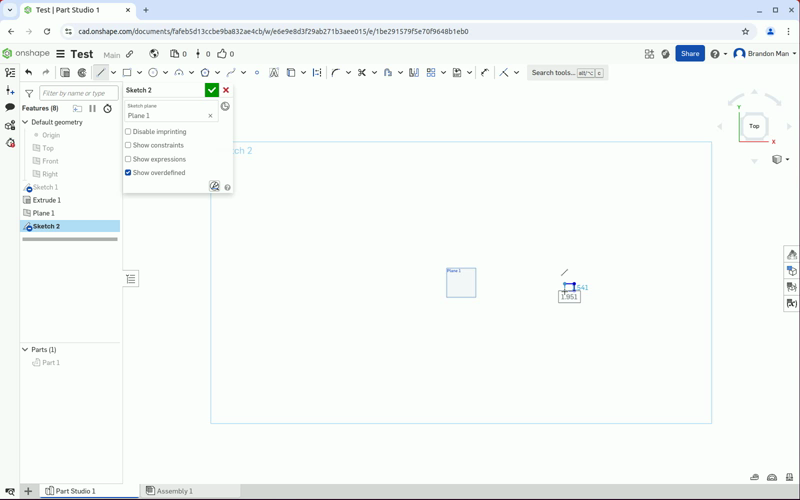
key(esc)
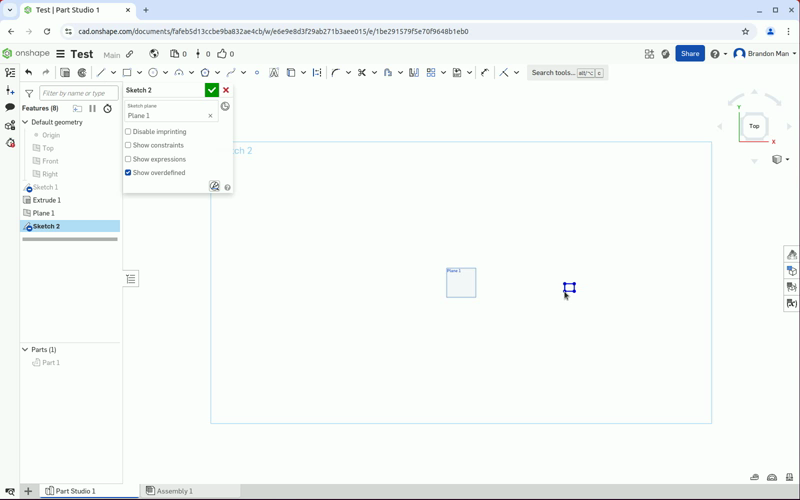
mouse_move(572, 285)
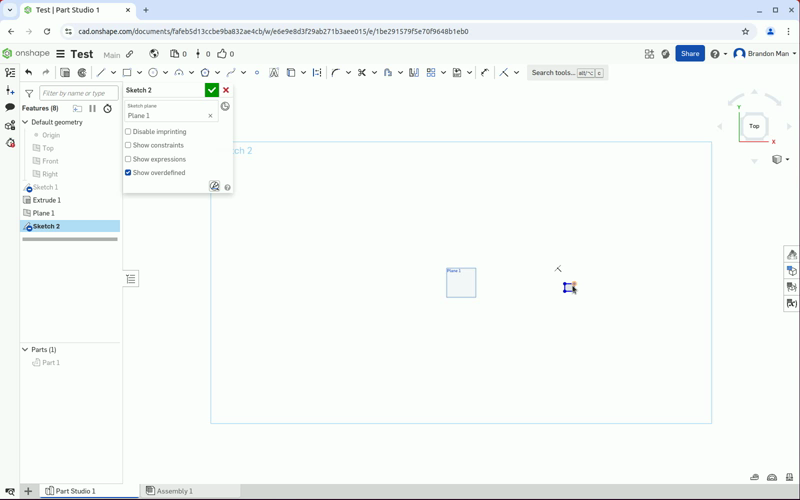
scroll(6)
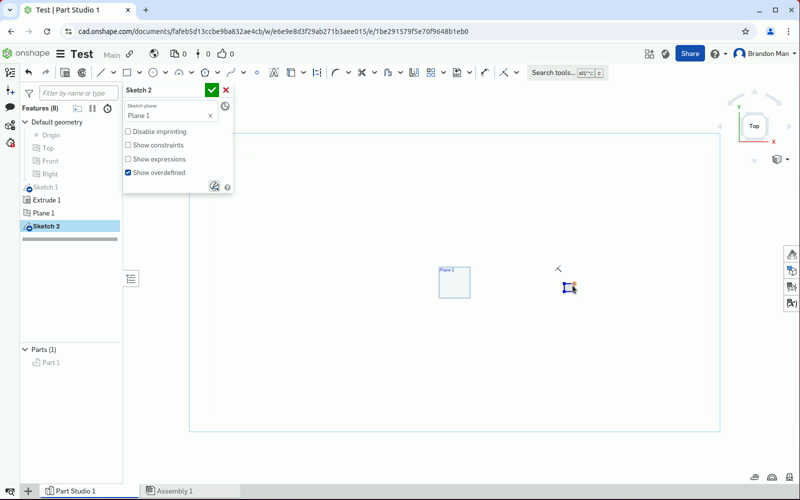
scroll(6)
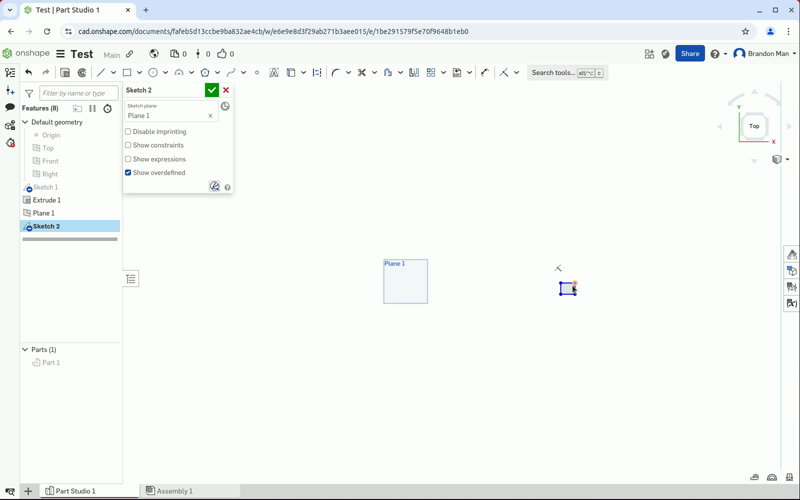
scroll(6)
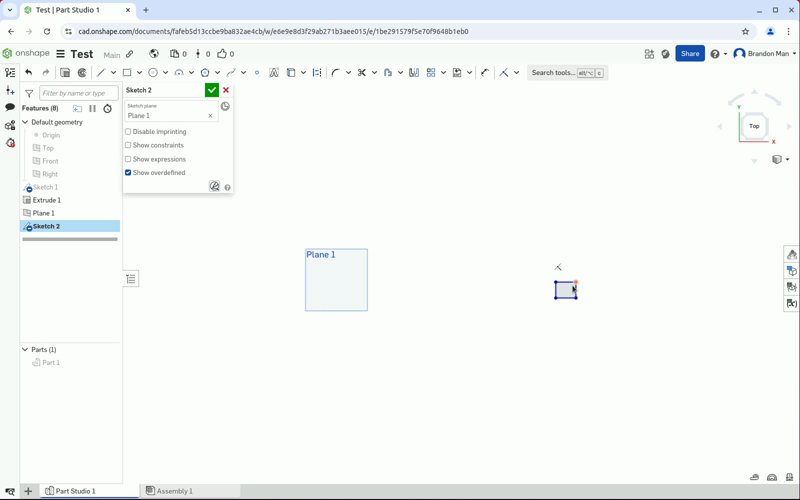
scroll(6)
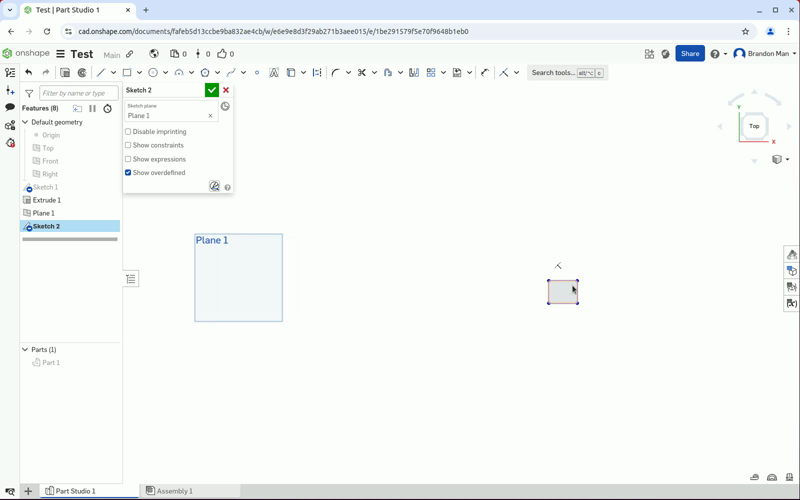
scroll(6)
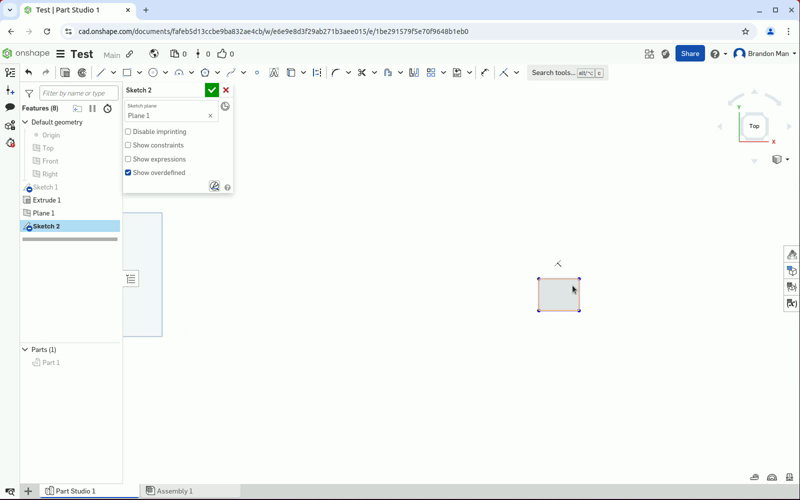
scroll(6)
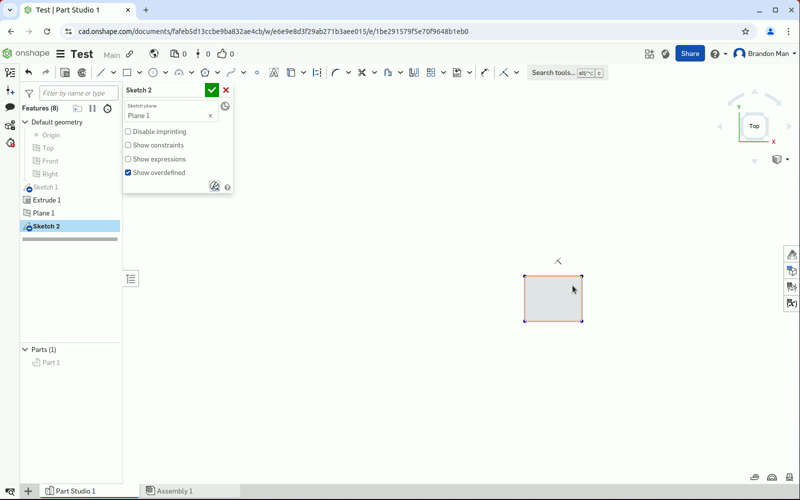
scroll(6)
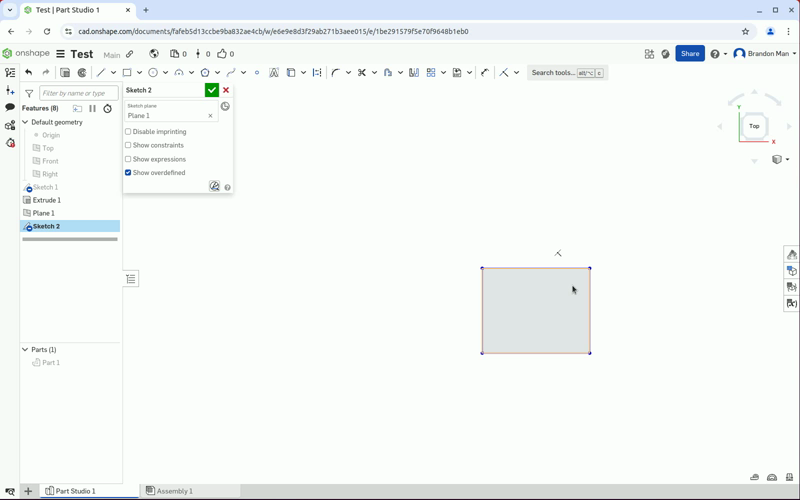
click(572, 285)
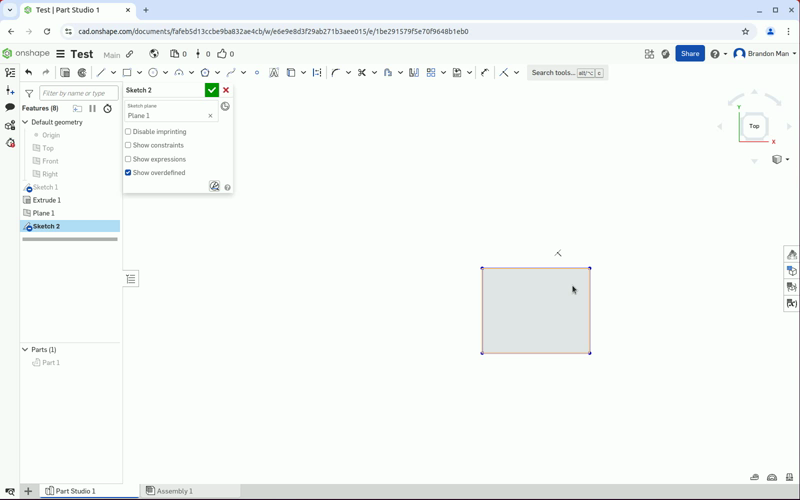
scroll(-6)
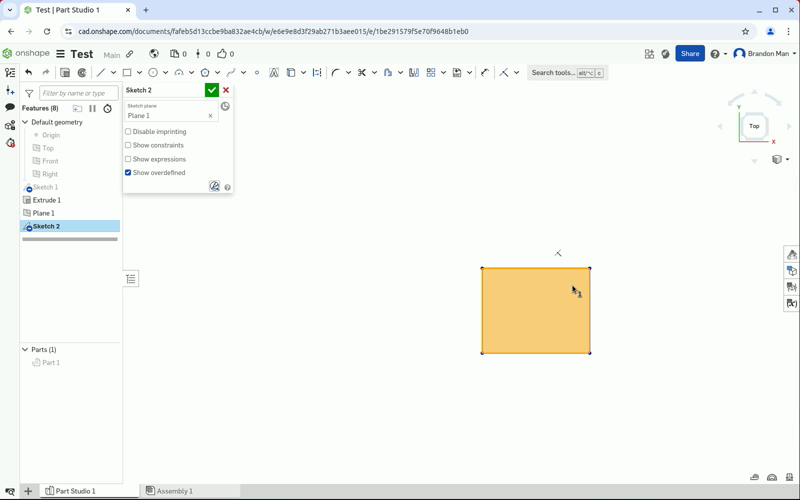
scroll(-6)
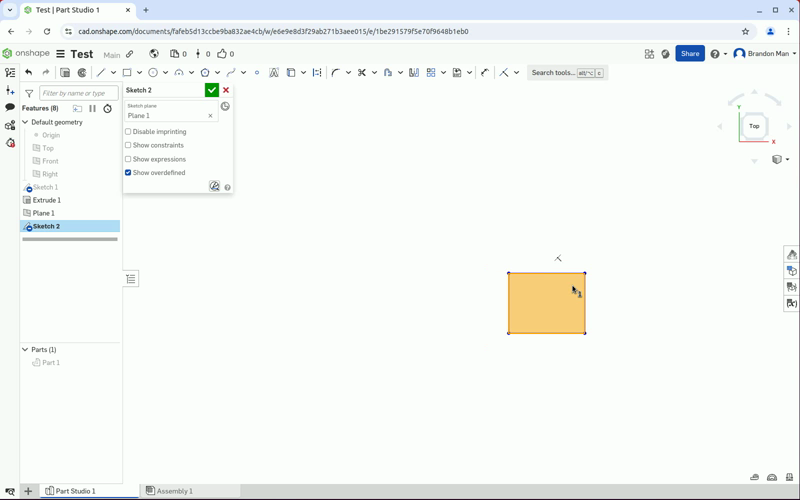
scroll(-6)
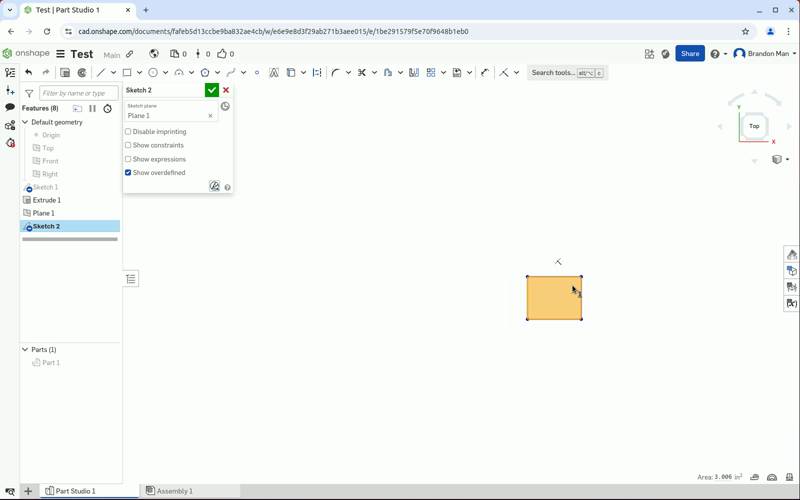
scroll(-6)
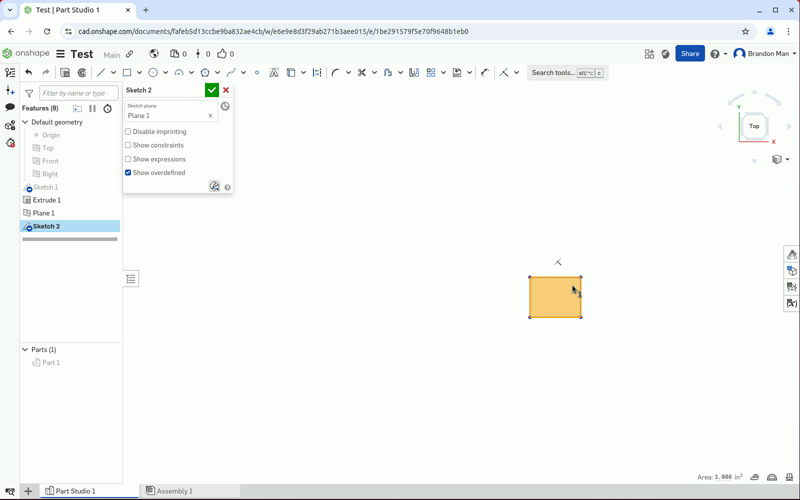
scroll(-6)
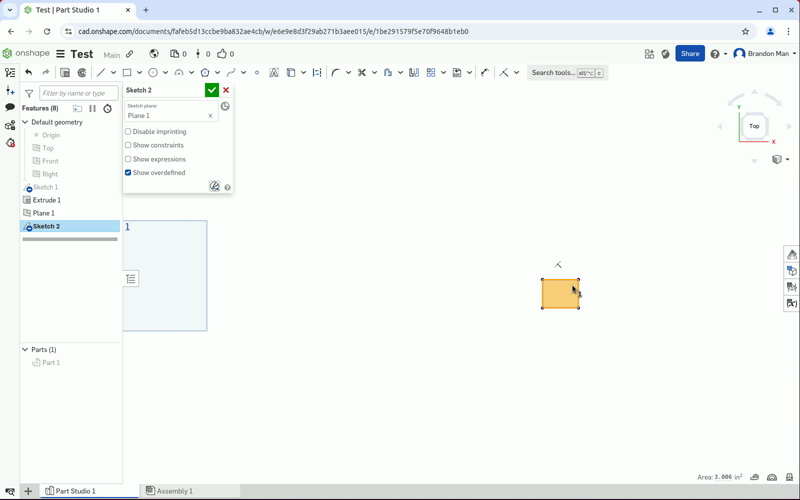
scroll(-6)
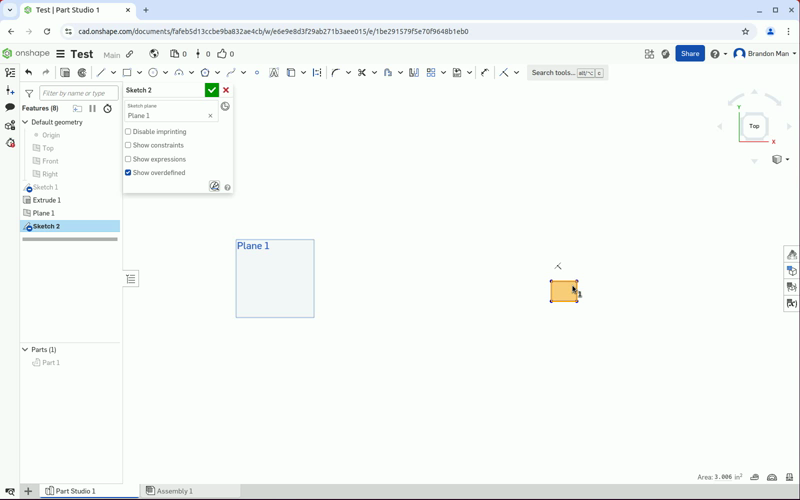
scroll(-6)
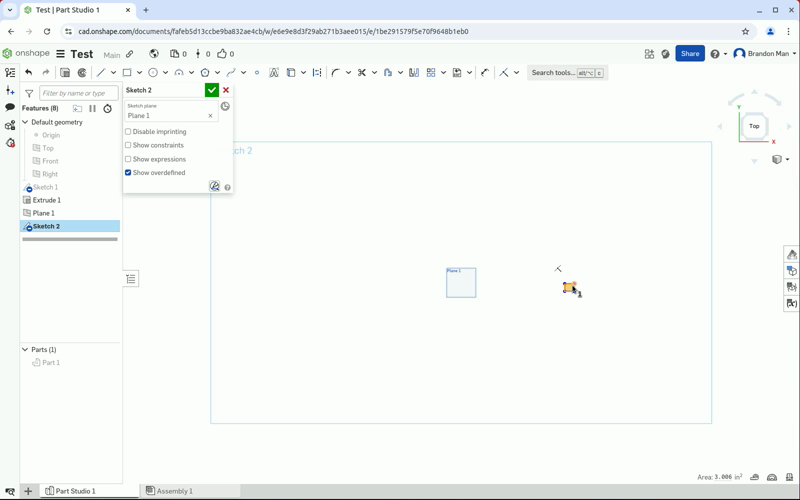
mouse_move(73, 352)
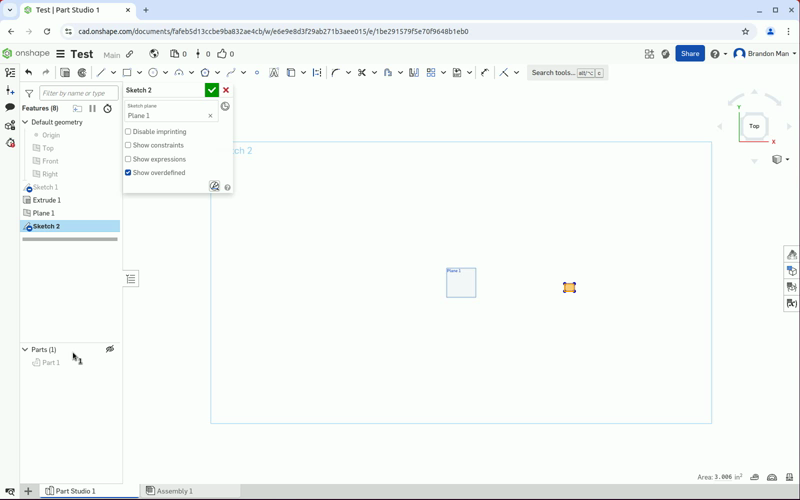
key(shift+y)
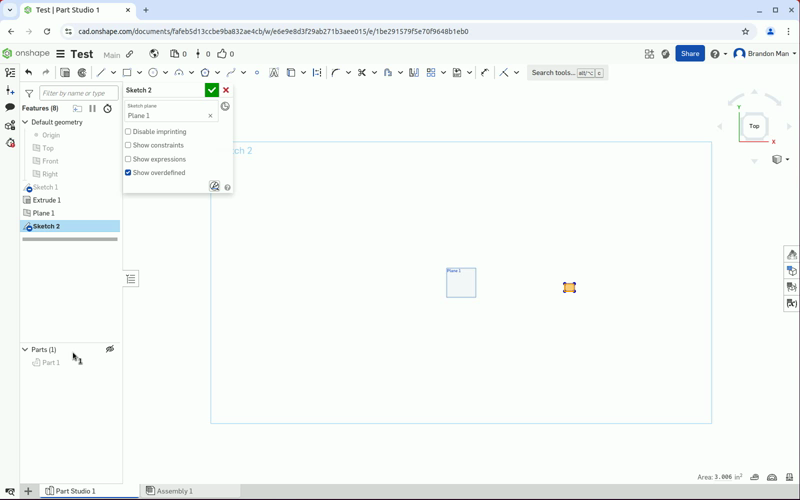
key(shift+e)
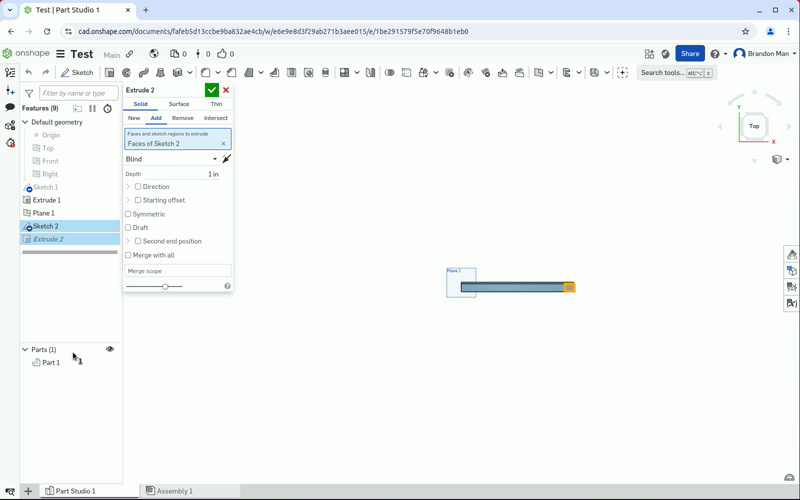
mouse_move(143, 106)
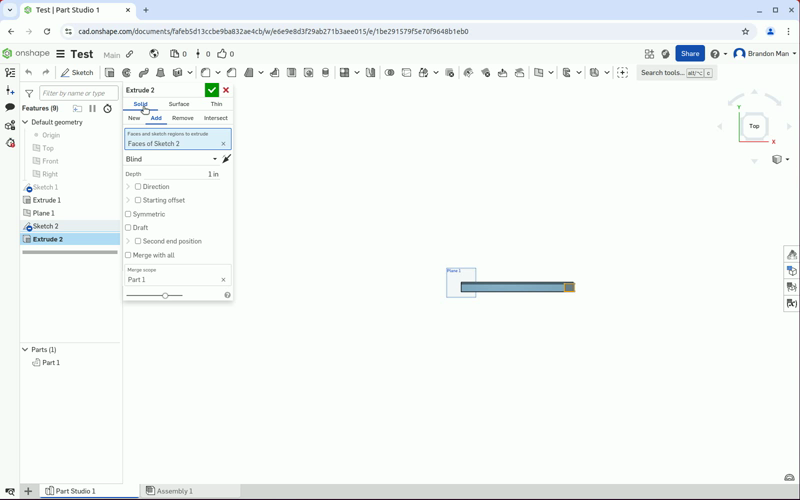
click(143, 106)
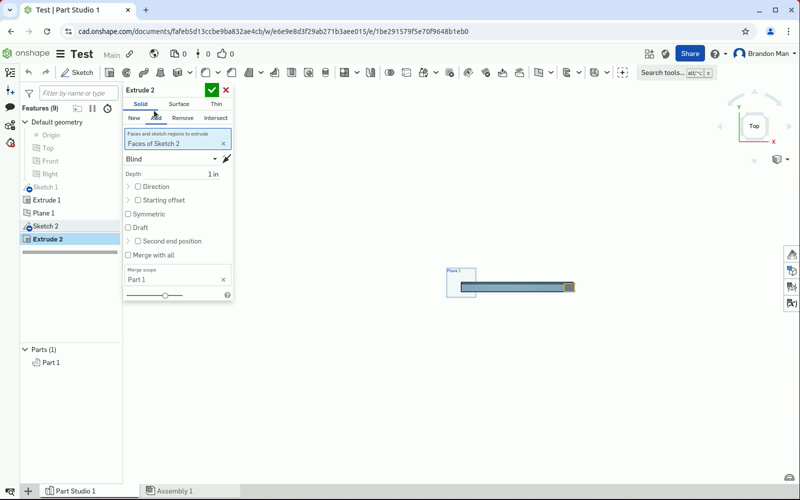
mouse_move(186, 120)
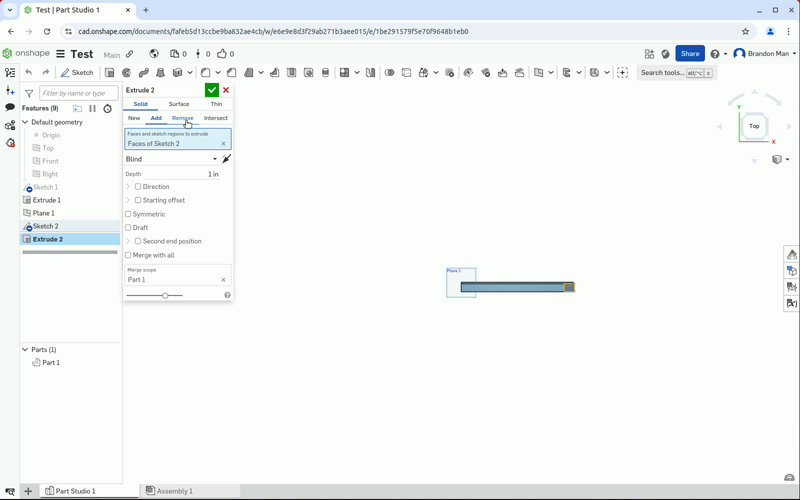
click(186, 120)
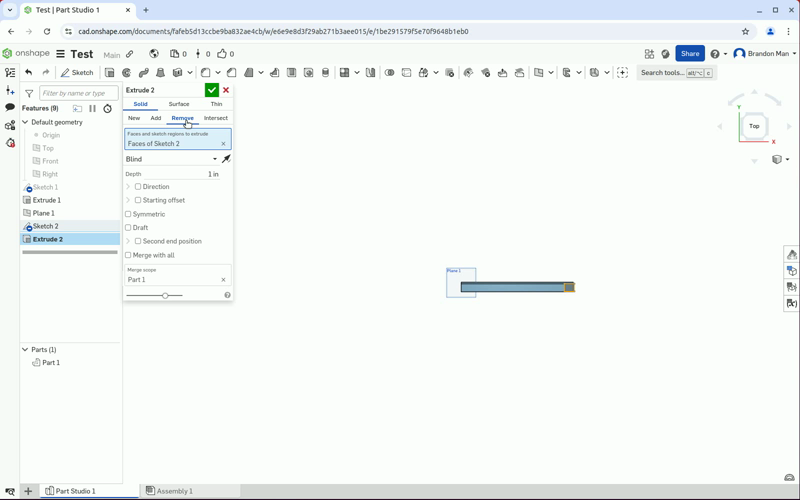
key(tab, 4)
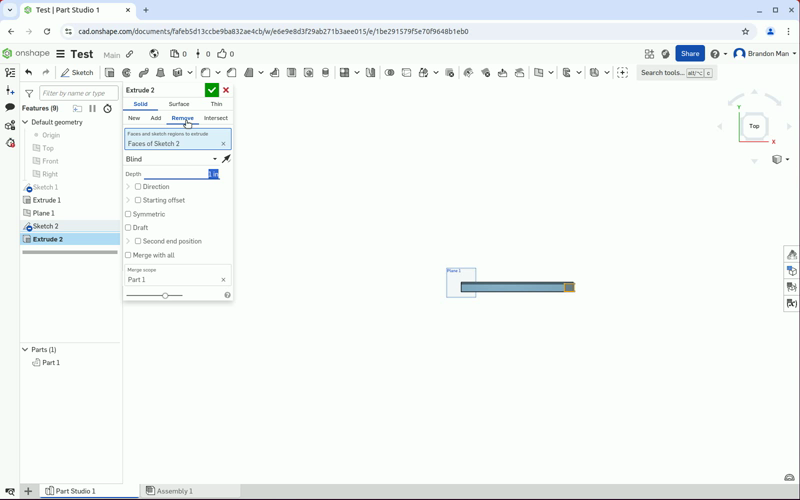
text(1.685)
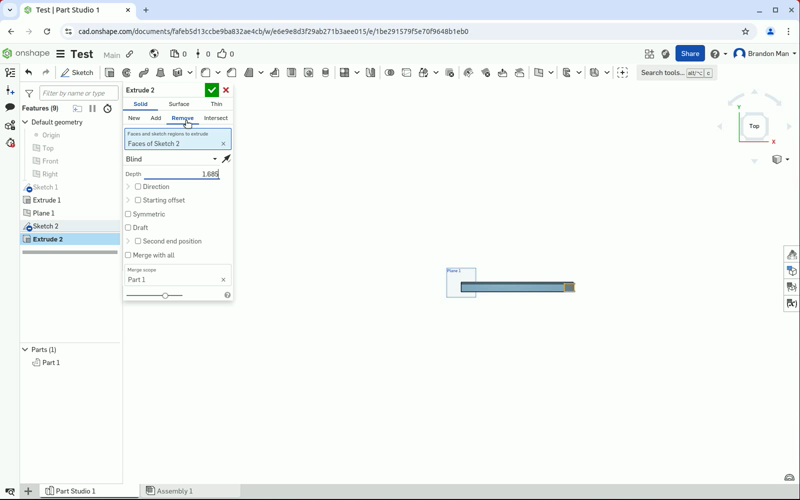
key(tab, 6)
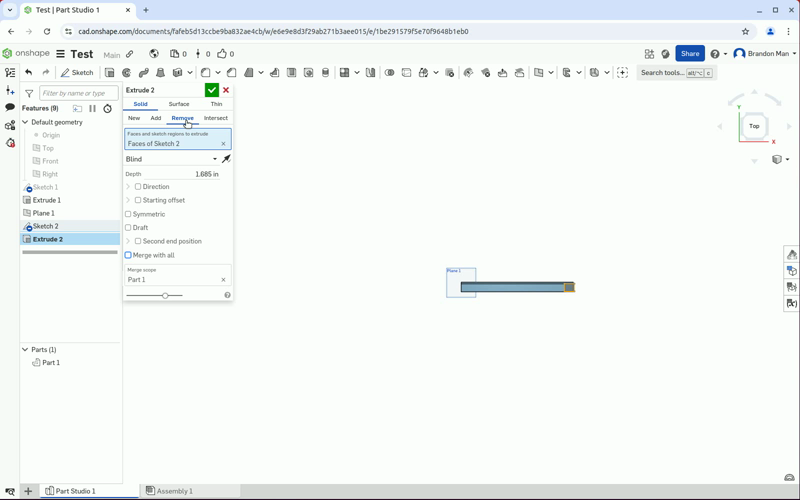
key(space)
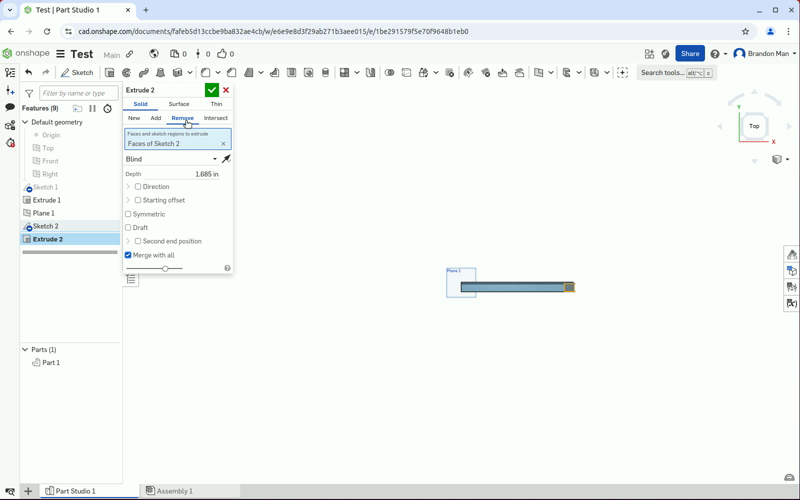
key(enter)
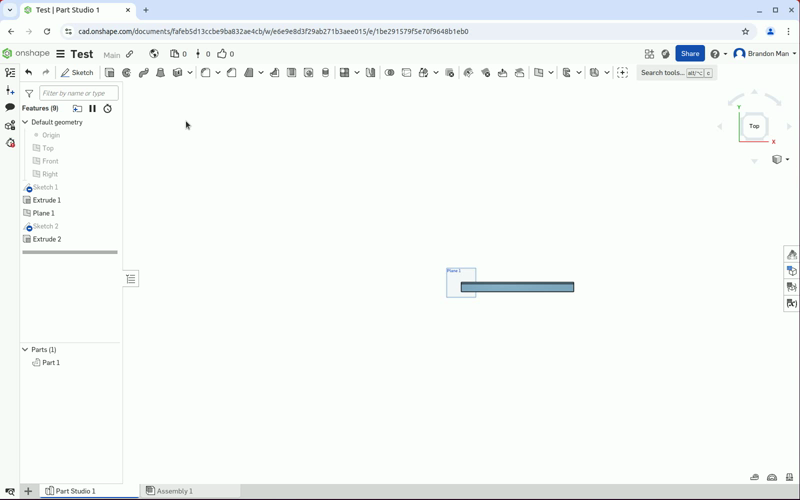
key(shift+h)
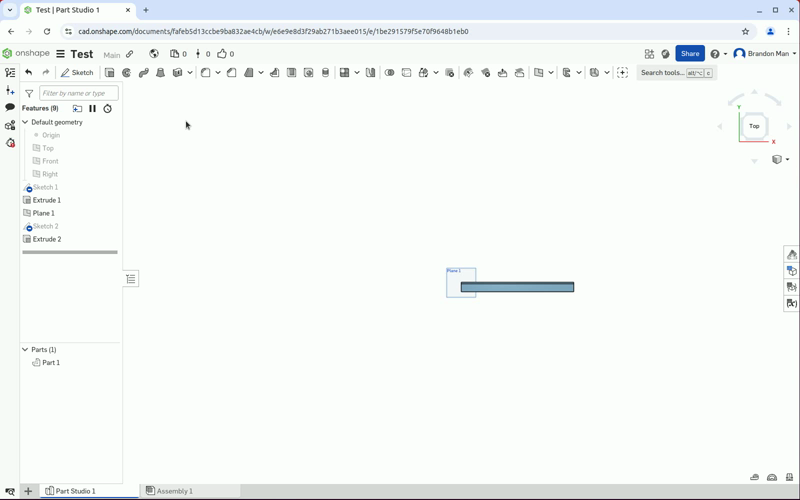
key(shift+h)
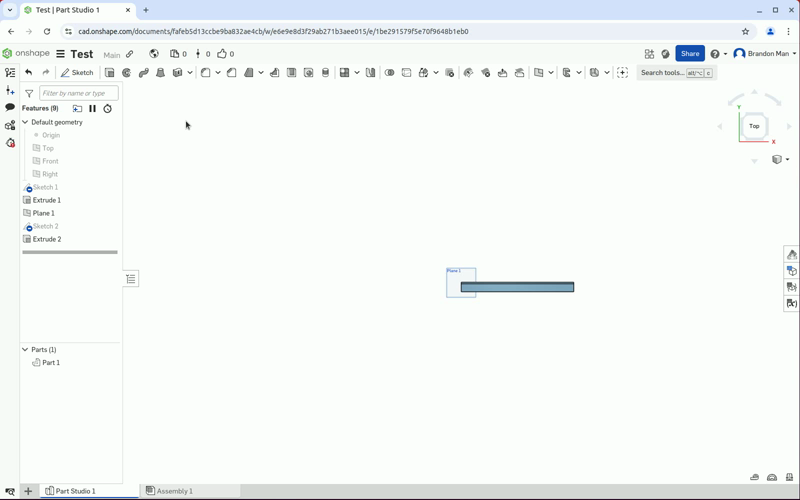
mouse_move(73, 189)
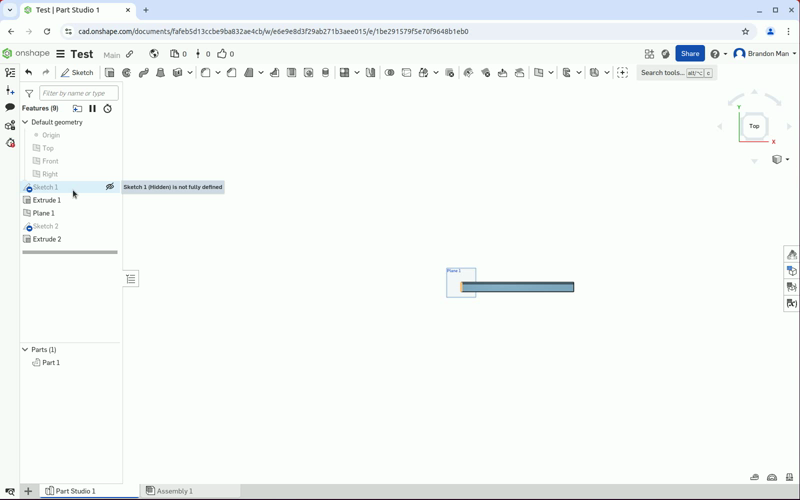
click(73, 189)
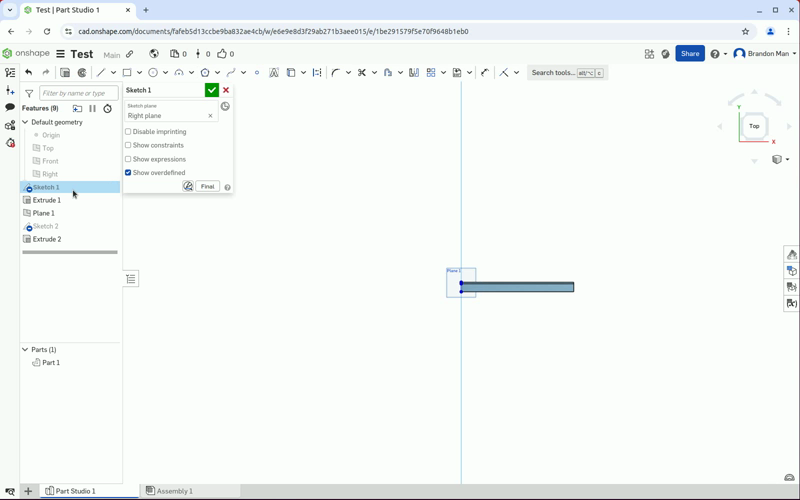
mouse_move(229, 92)
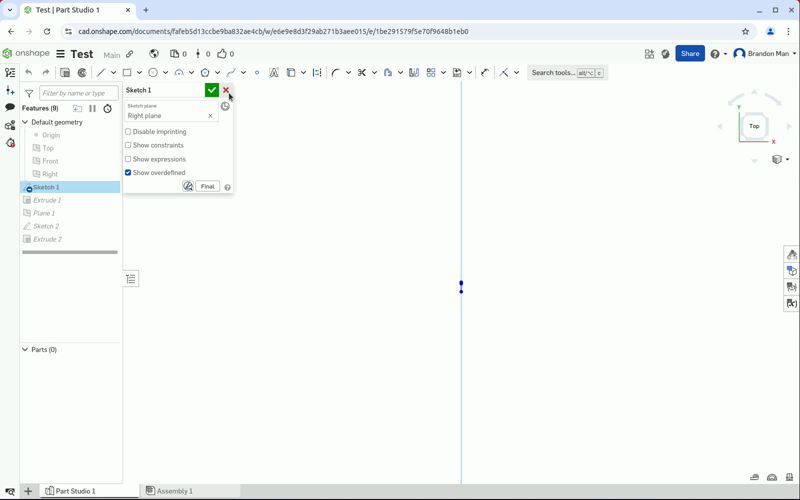
click(229, 92)
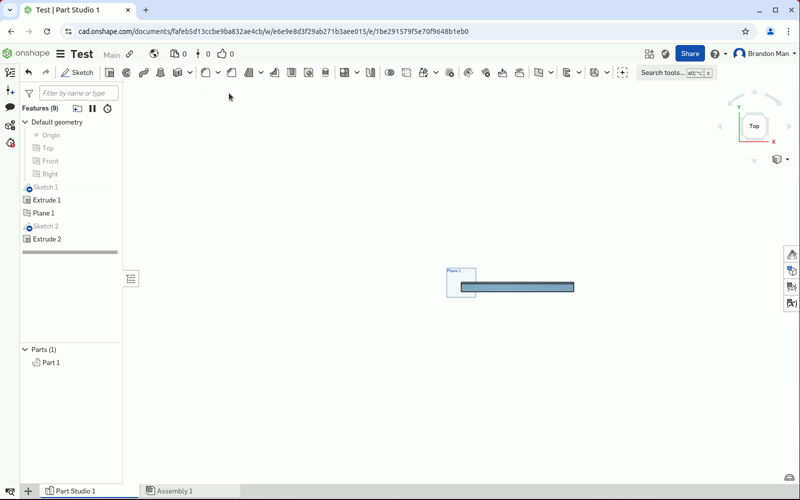
mouse_move(73, 352)
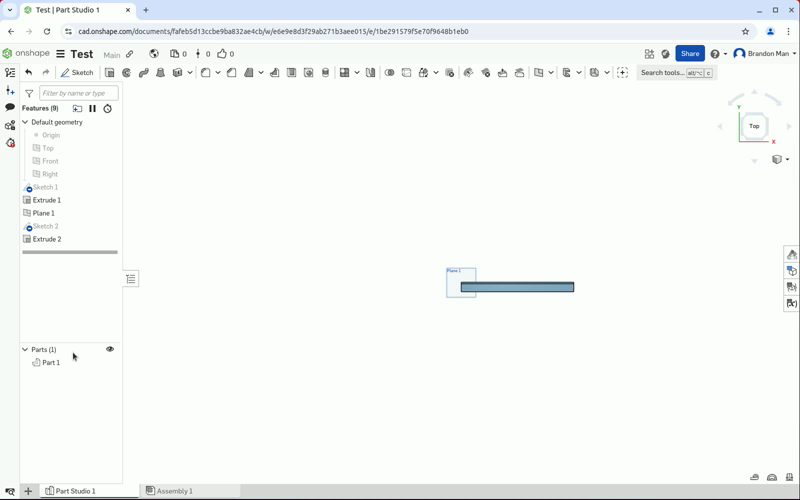
key(y)
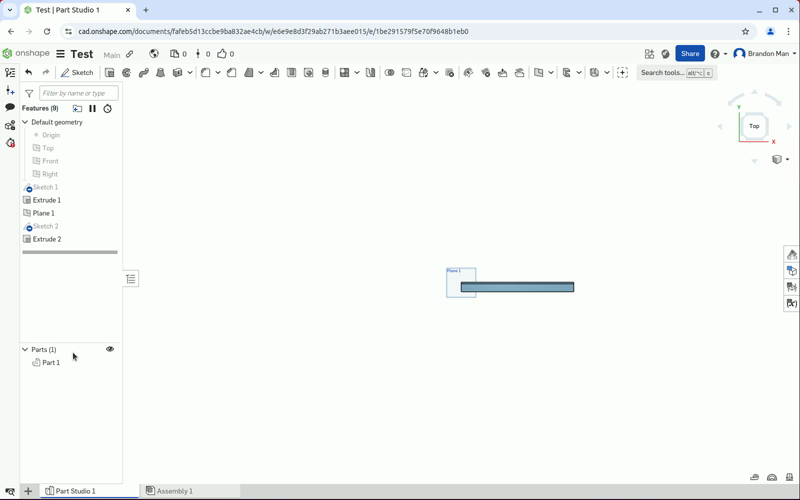
key(shift+p)
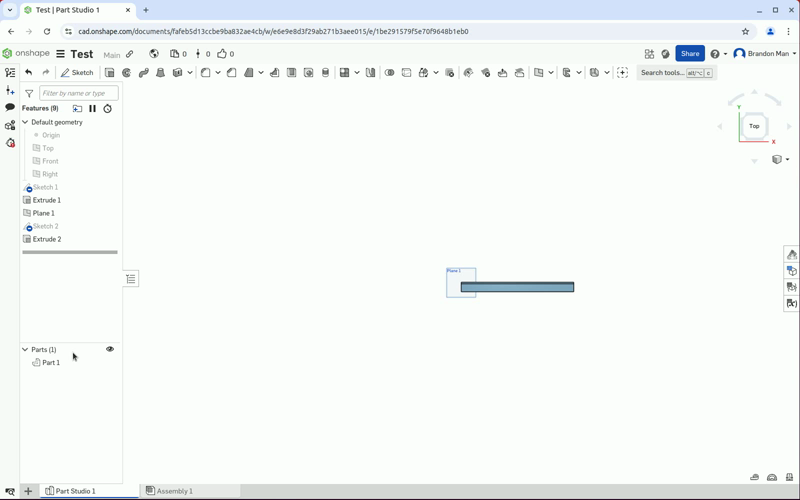
key(space)
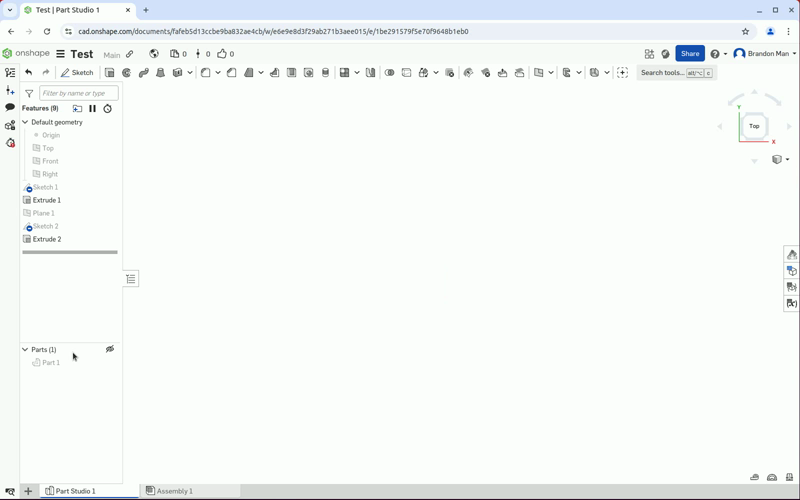
key_down(shift)
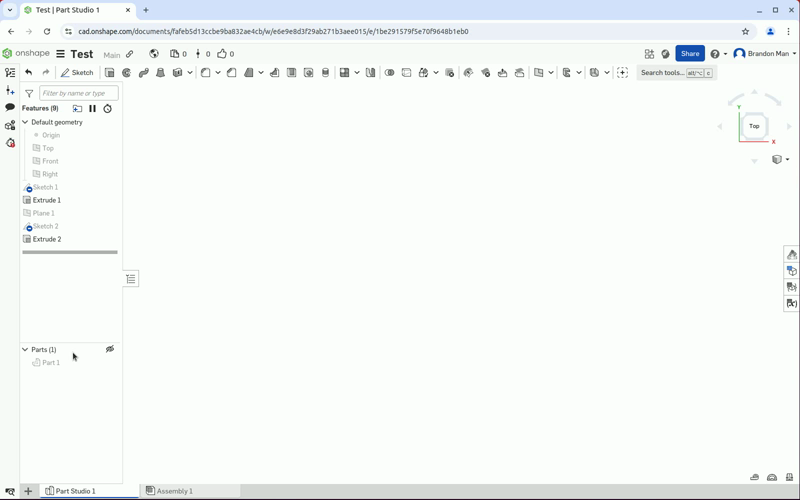
key(up)
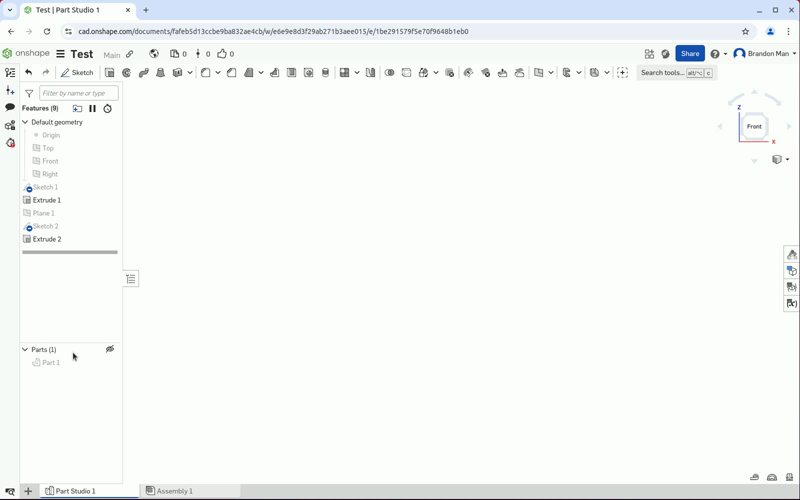
key_up(shift)
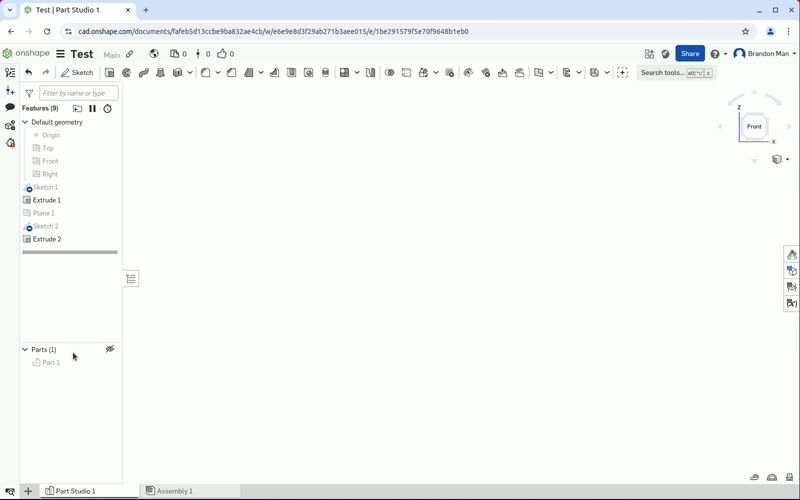
key(space)
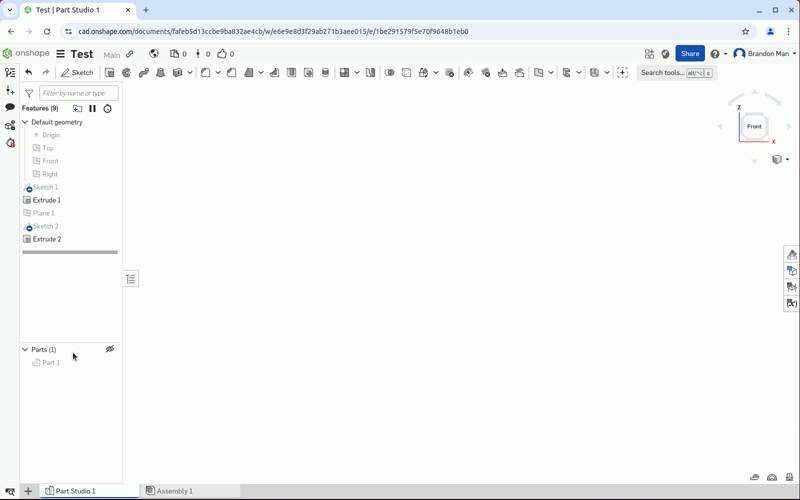
key_down(shift)
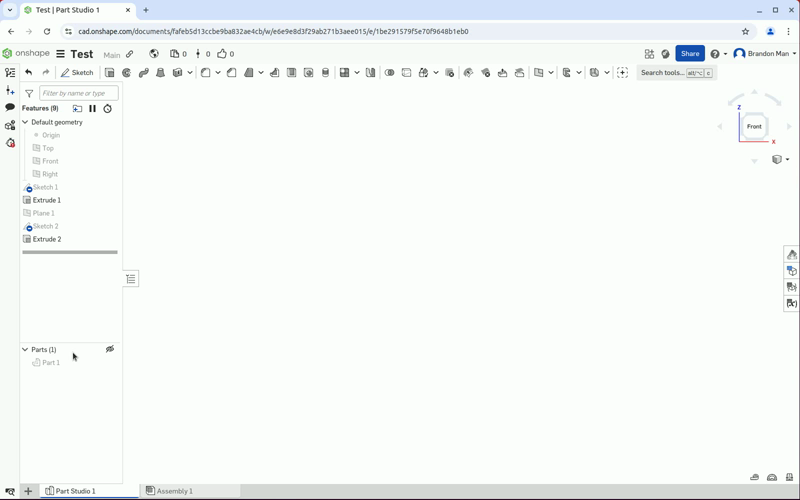
key(left)
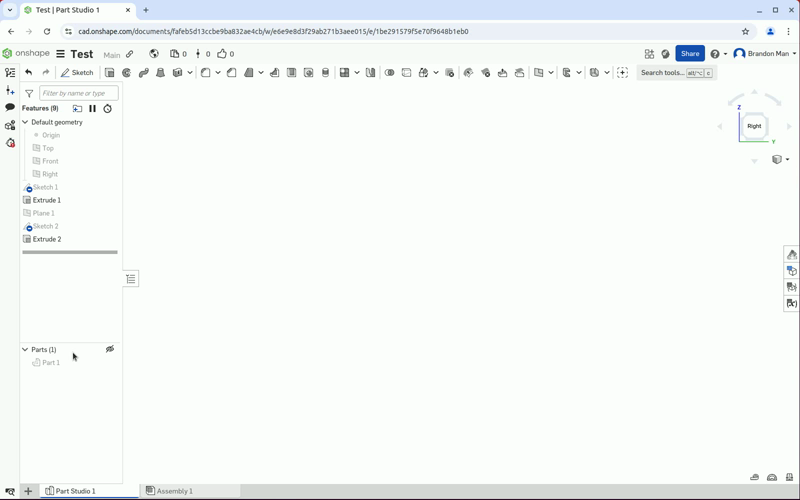
key_up(shift)
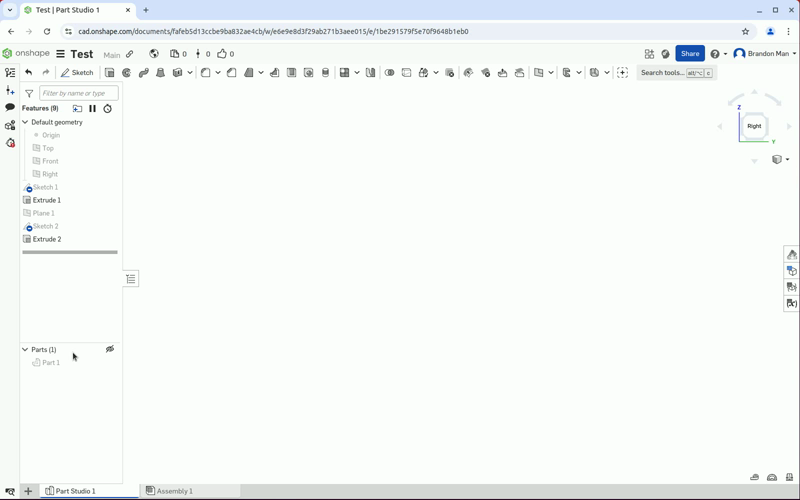
mouse_move(73, 352)
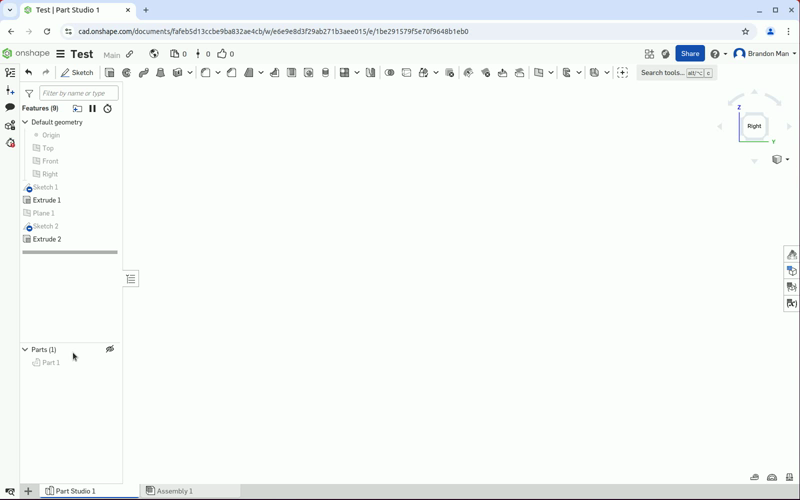
key(shift+y)
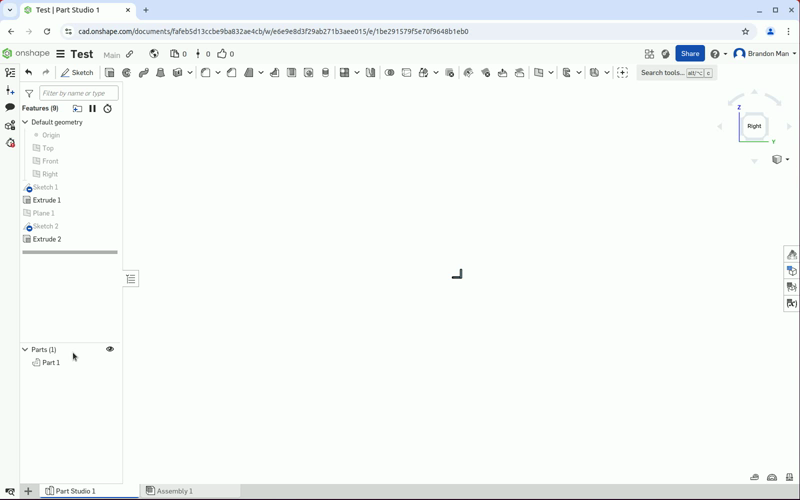
mouse_move(541, 75)
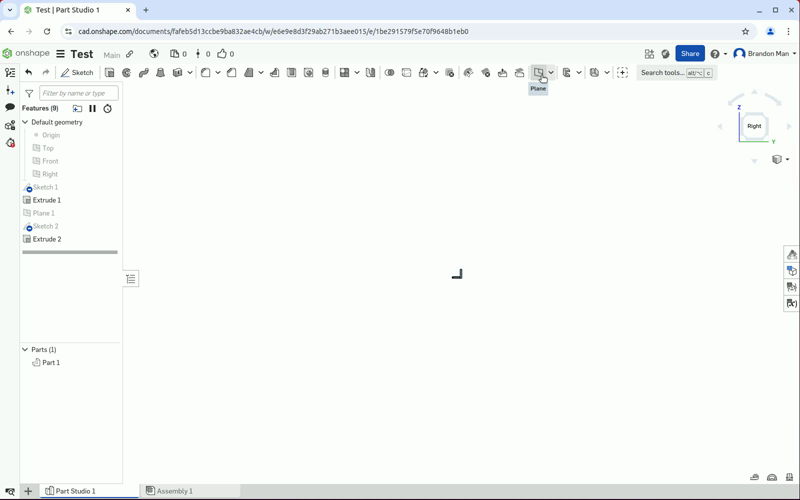
click(541, 75)
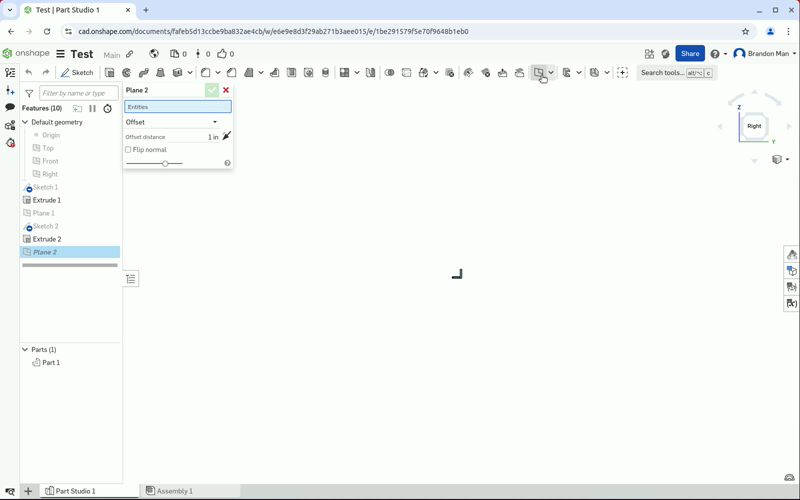
mouse_move(73, 176)
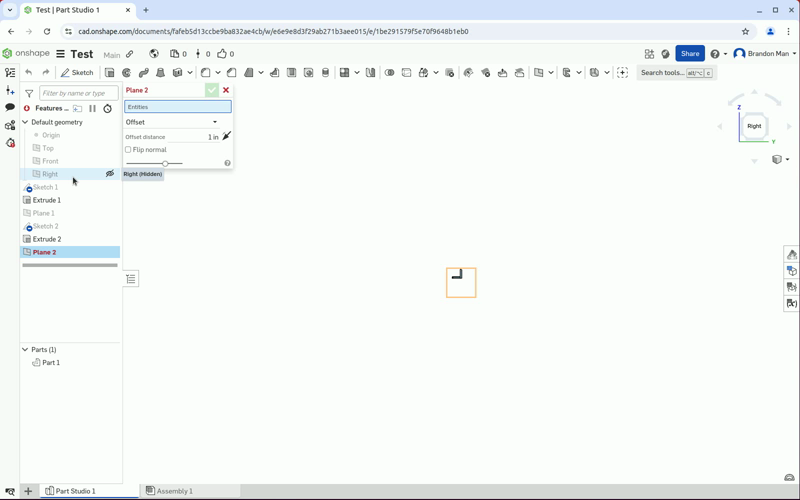
click(73, 176)
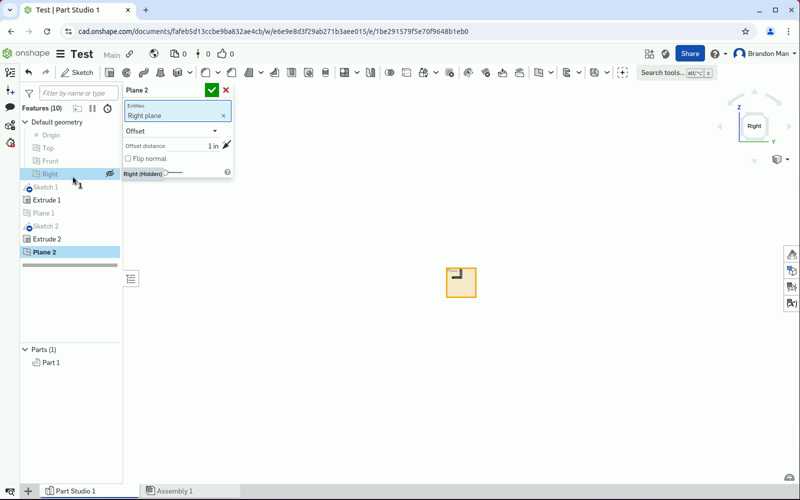
key(tab, 2)
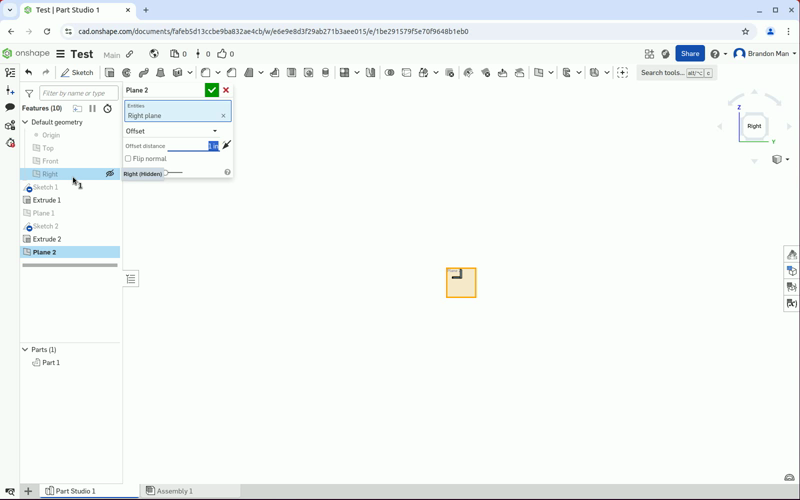
text(21.414)
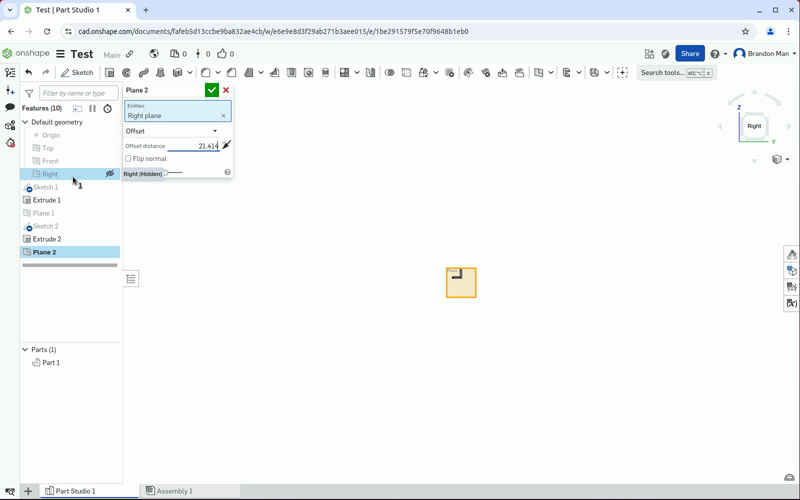
key(enter, 2)
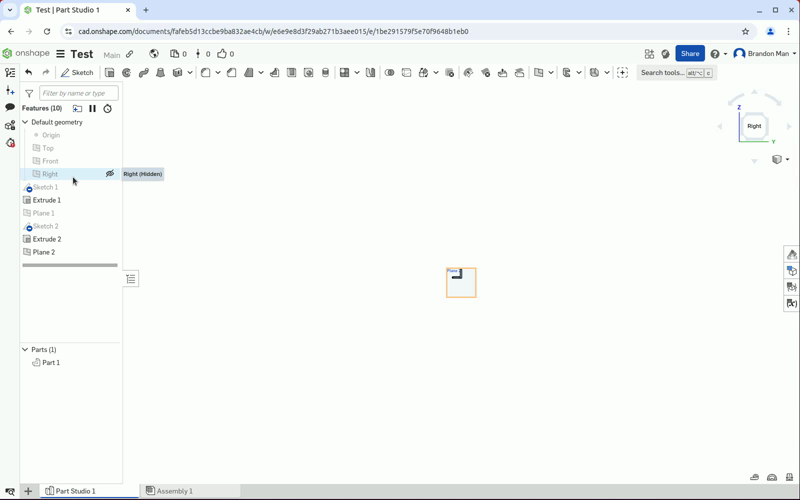
key(shift+s)
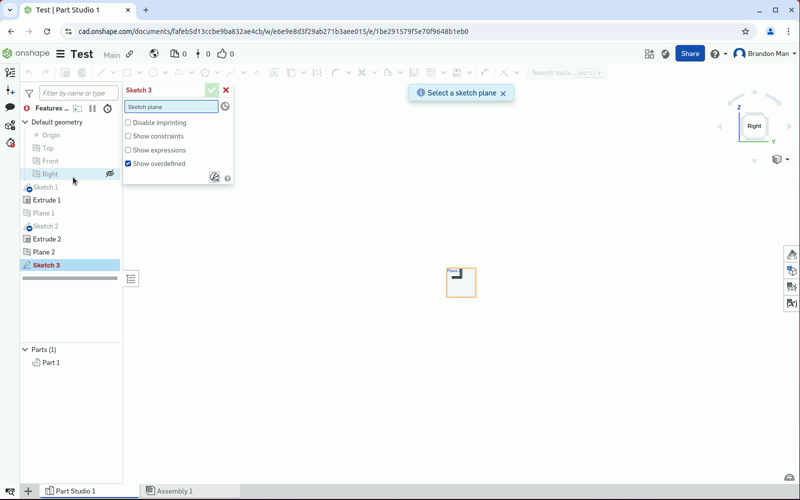
mouse_move(73, 254)
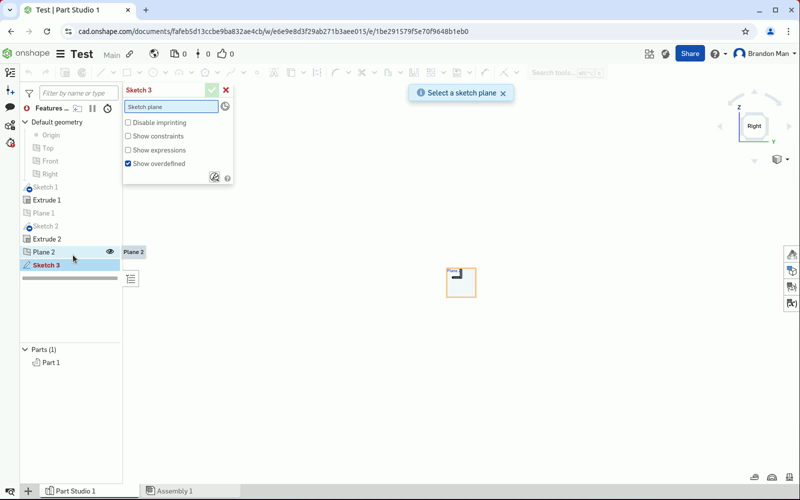
click(73, 254)
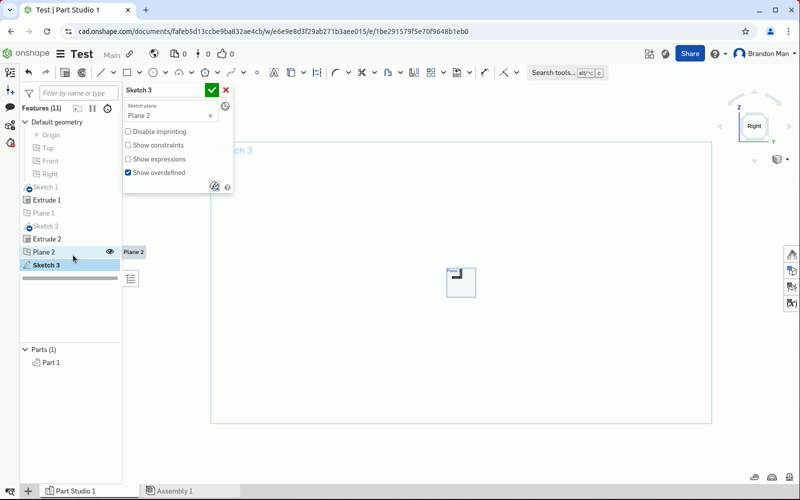
mouse_move(73, 352)
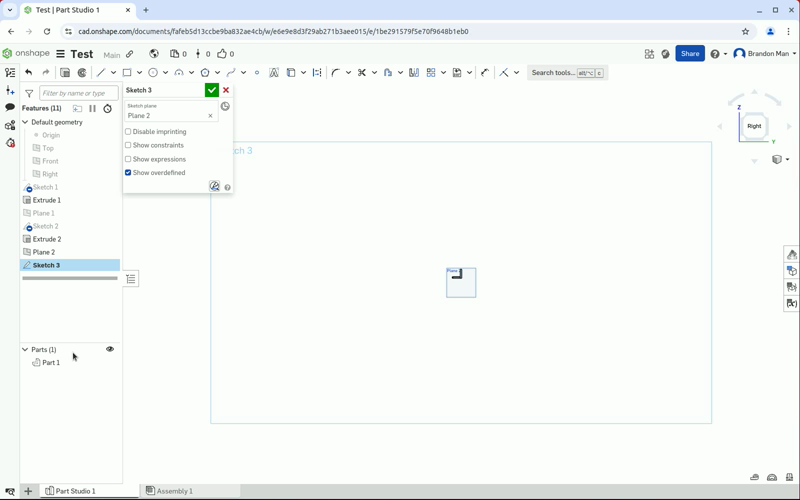
key(y)
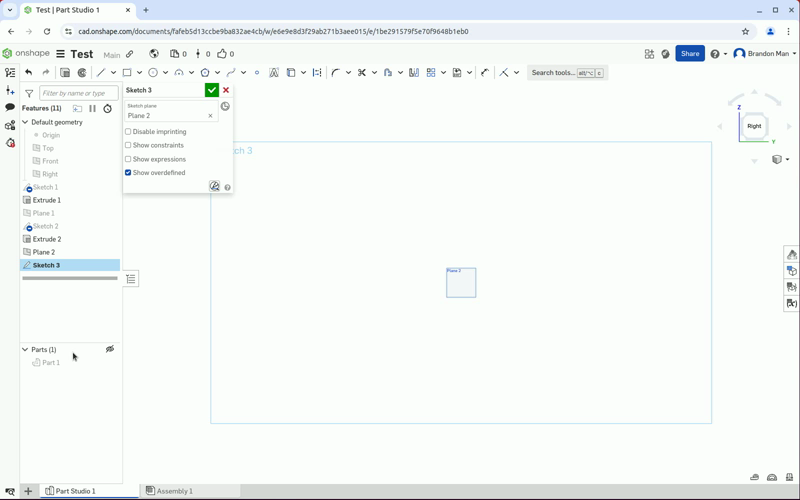
key(l)
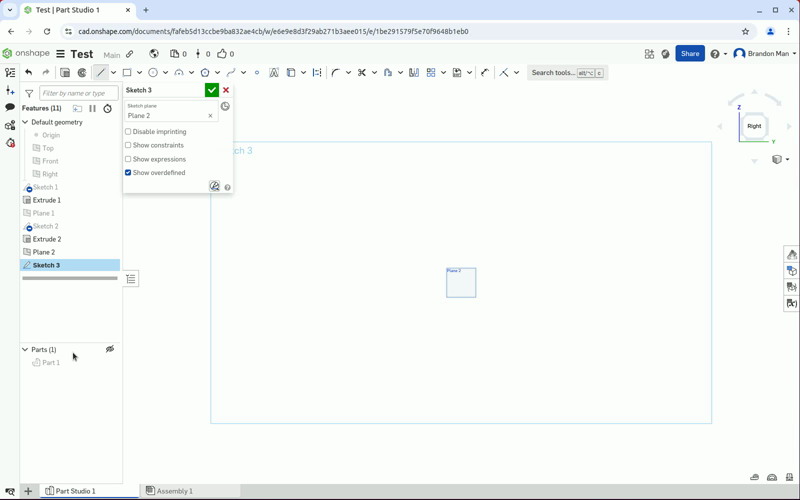
key_down(shift)
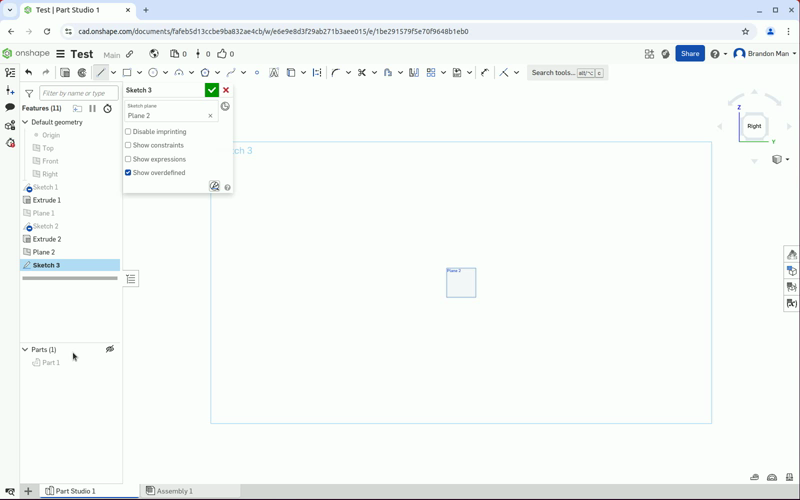
mouse_move(452, 276)
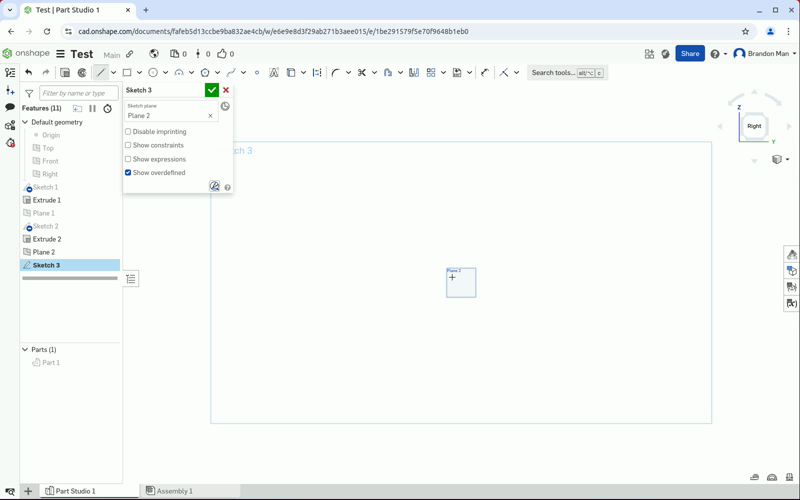
click(452, 276)
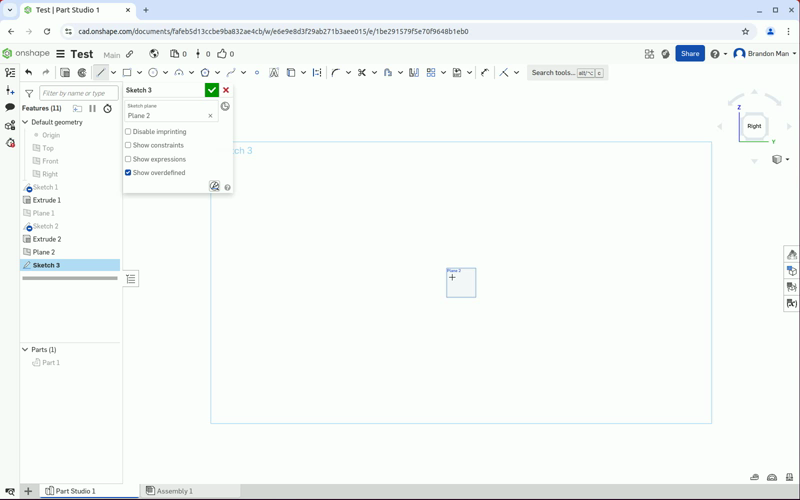
key_up(shift)
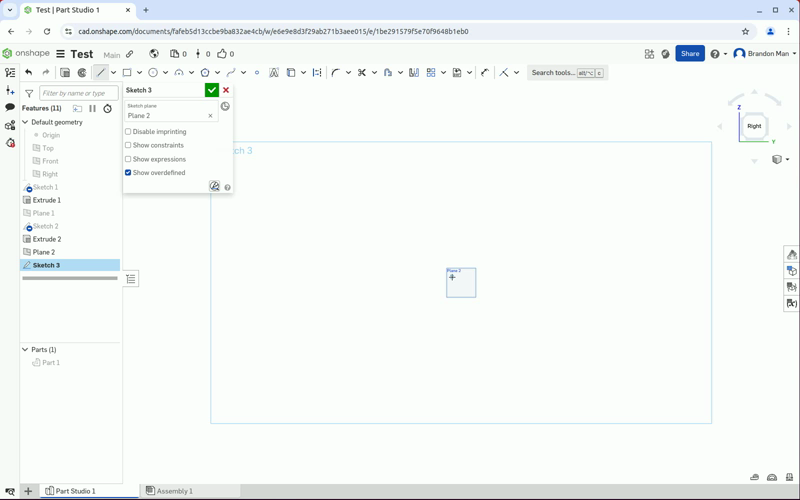
key_down(shift)
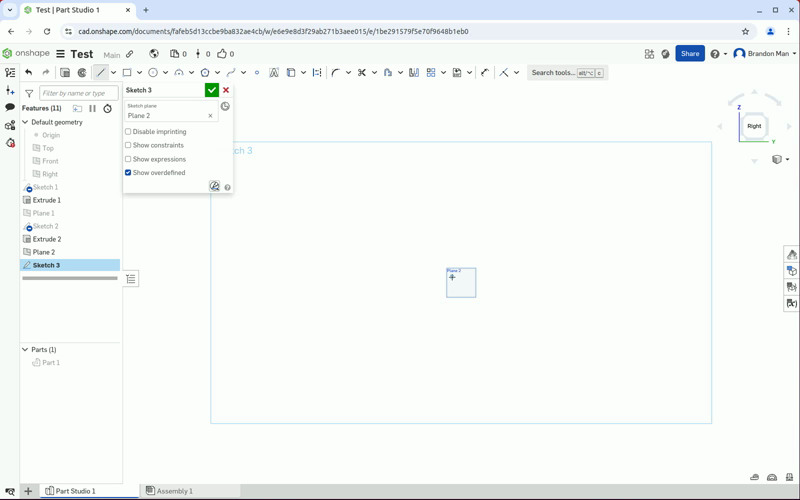
mouse_move(482, 276)
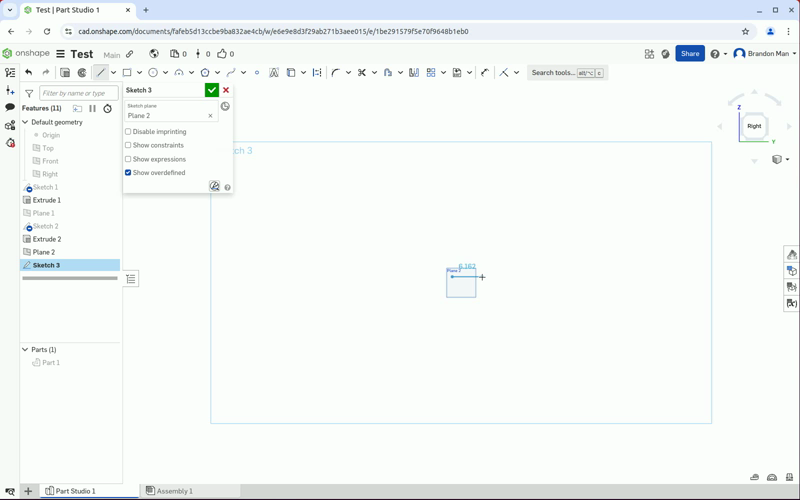
mouse_move(453, 276)
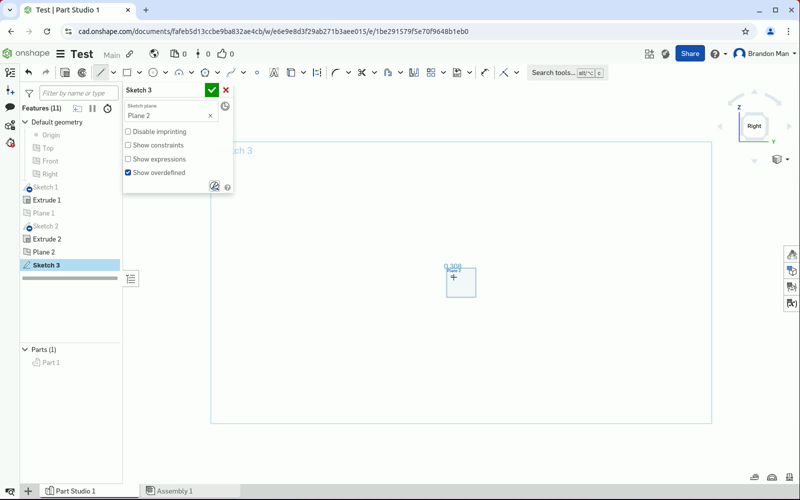
scroll(6)
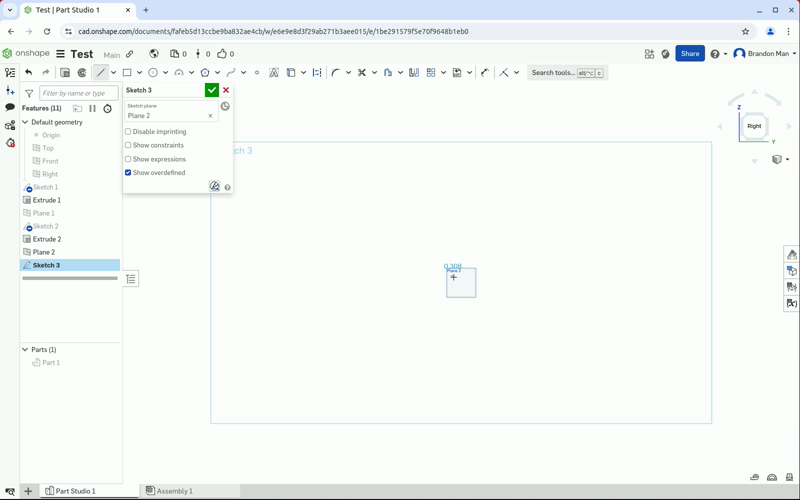
scroll(6)
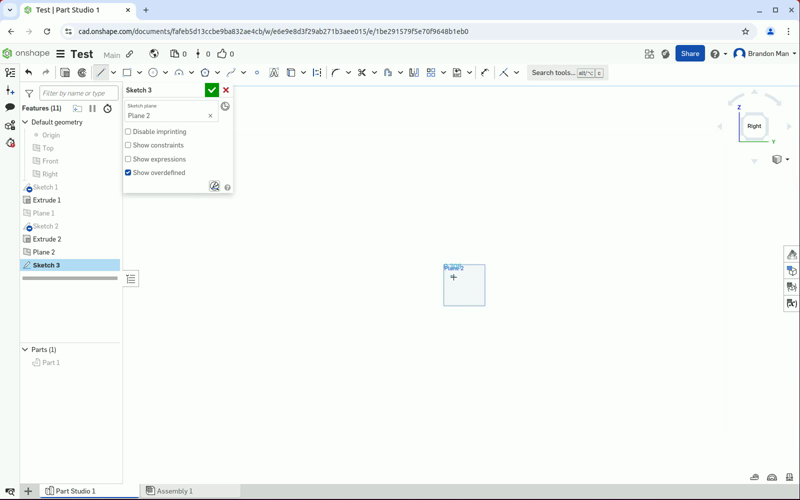
scroll(6)
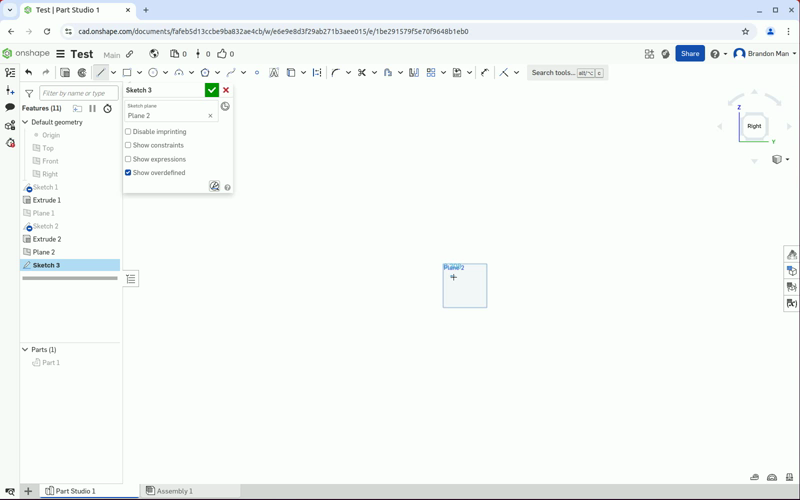
scroll(6)
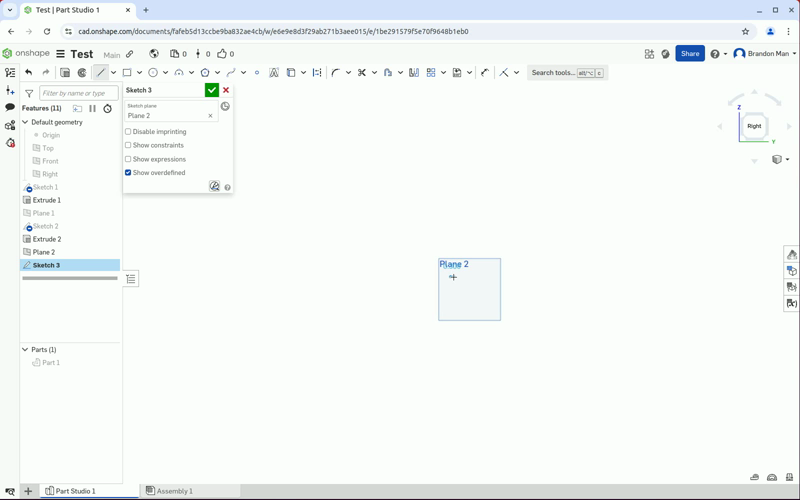
scroll(6)
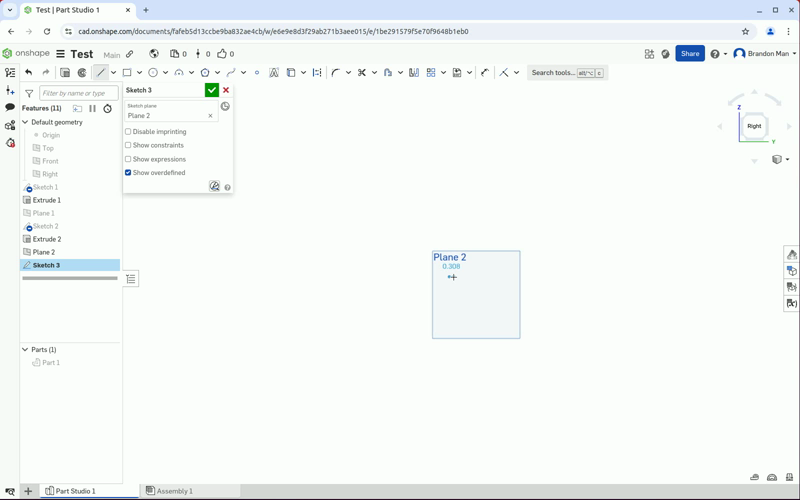
scroll(6)
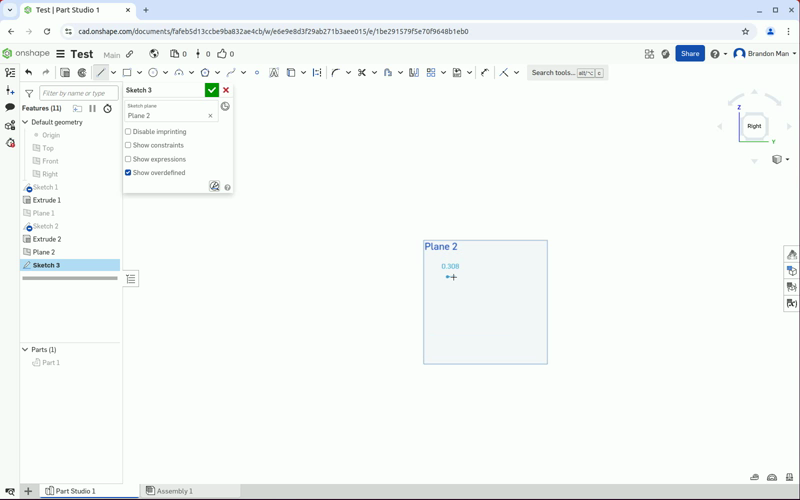
scroll(6)
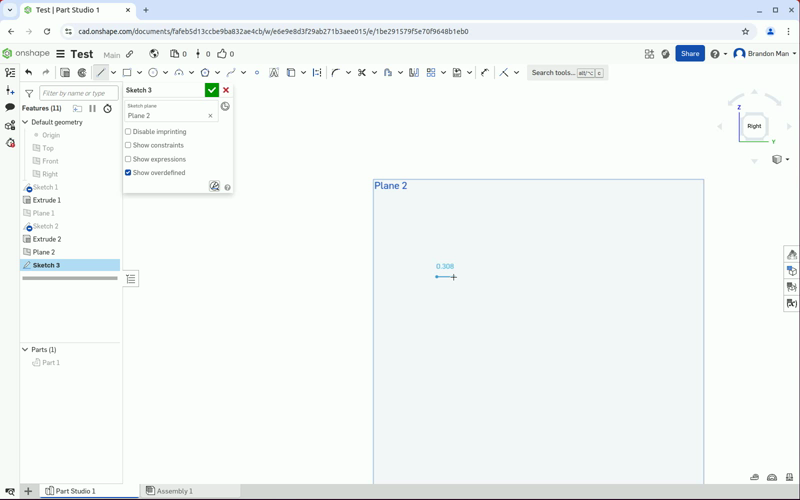
click(453, 276)
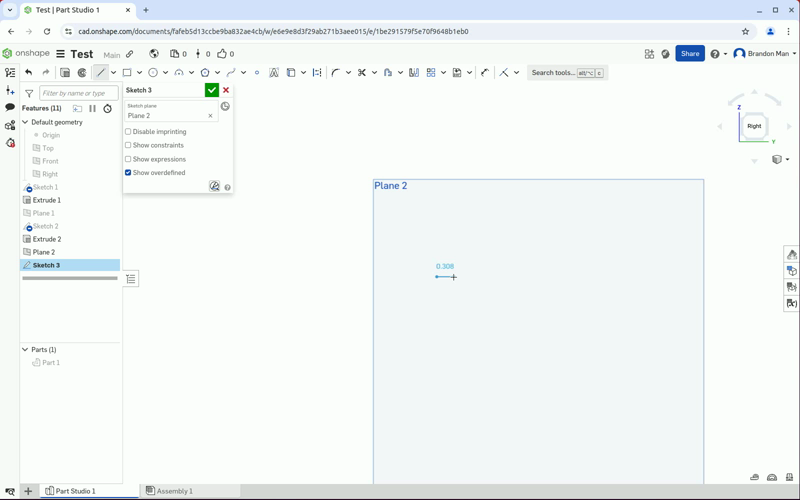
scroll(-6)
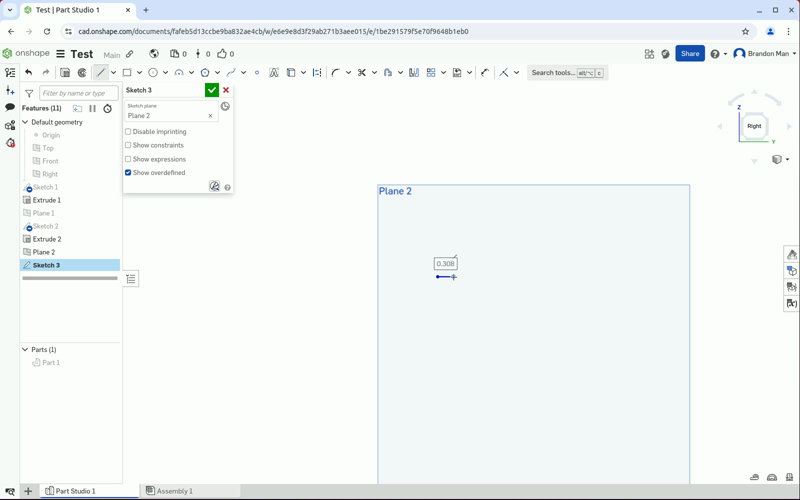
scroll(-6)
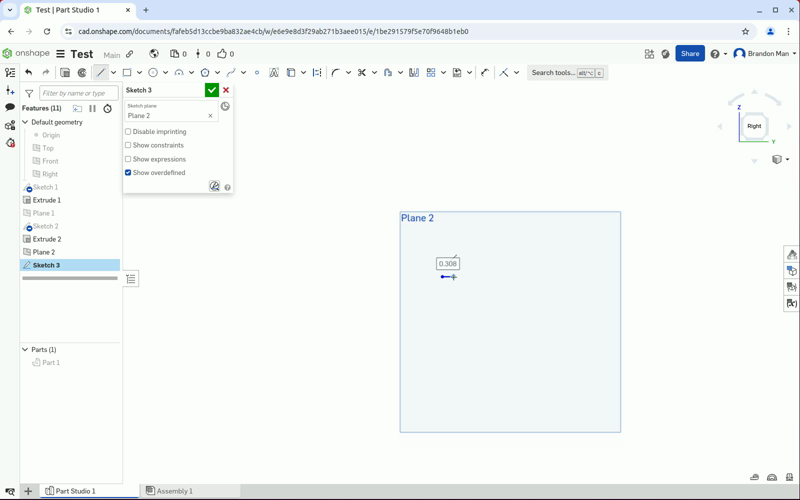
scroll(-6)
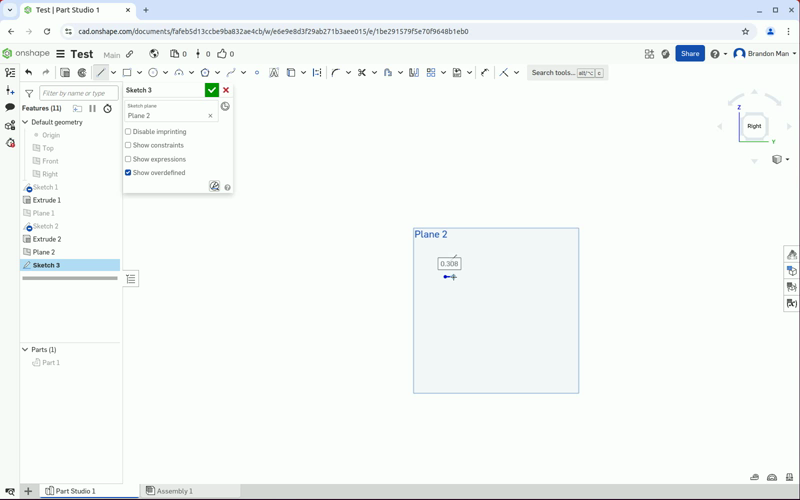
scroll(-6)
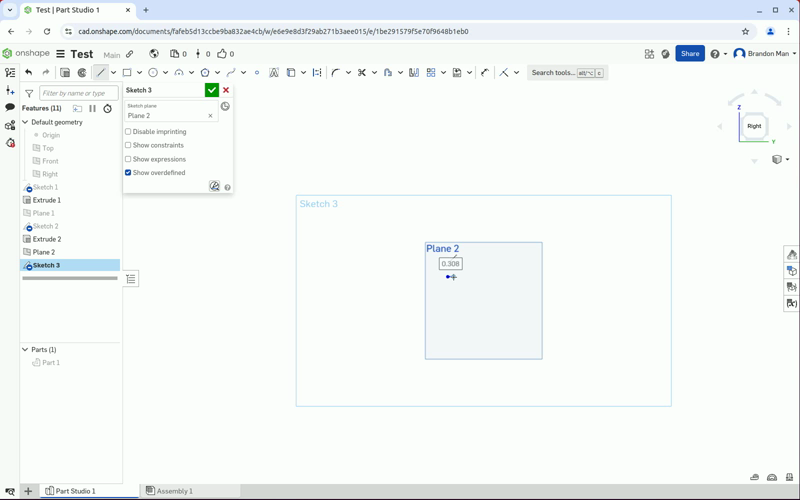
scroll(-6)
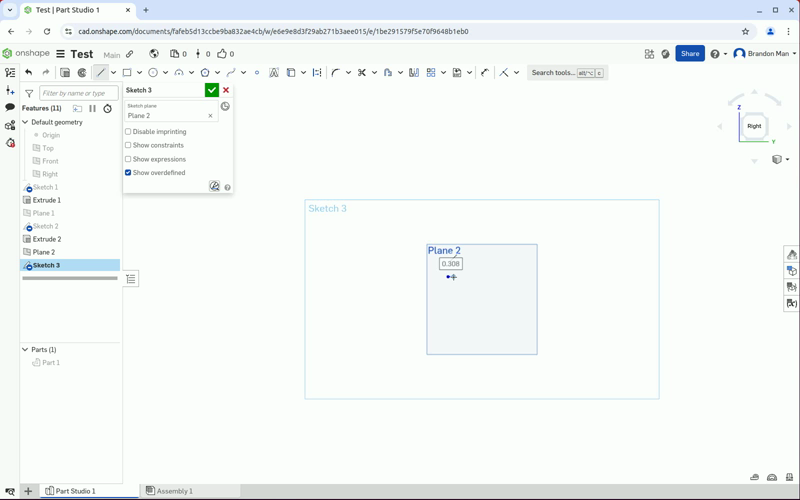
scroll(-6)
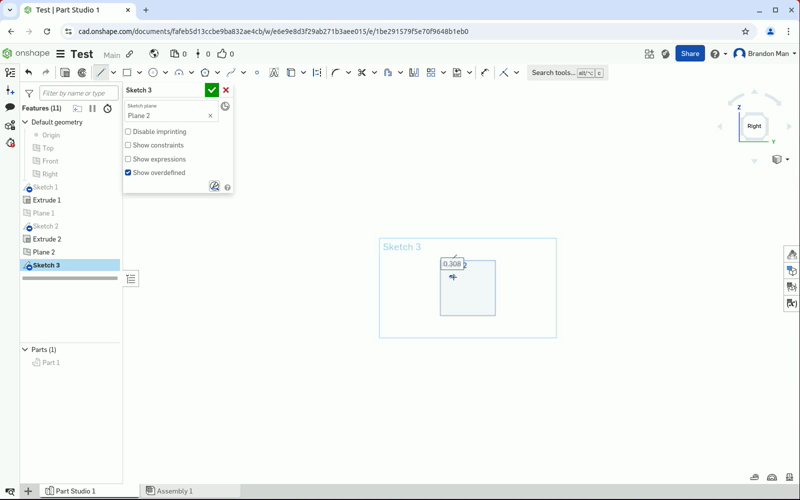
scroll(-6)
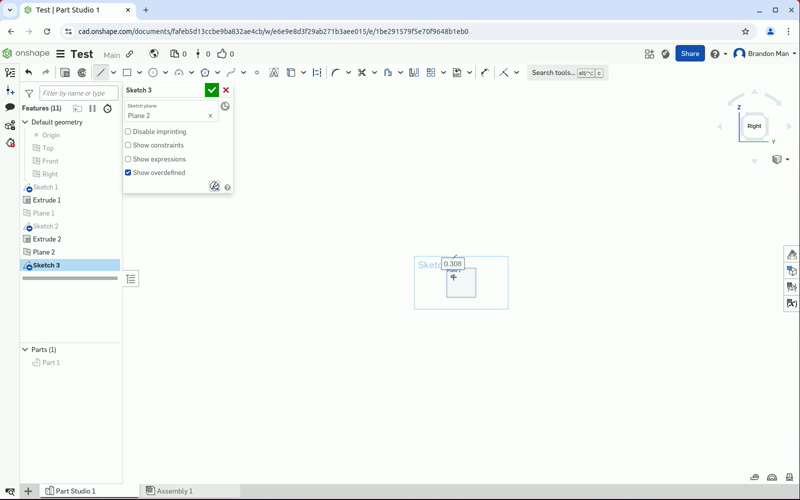
key_up(shift)
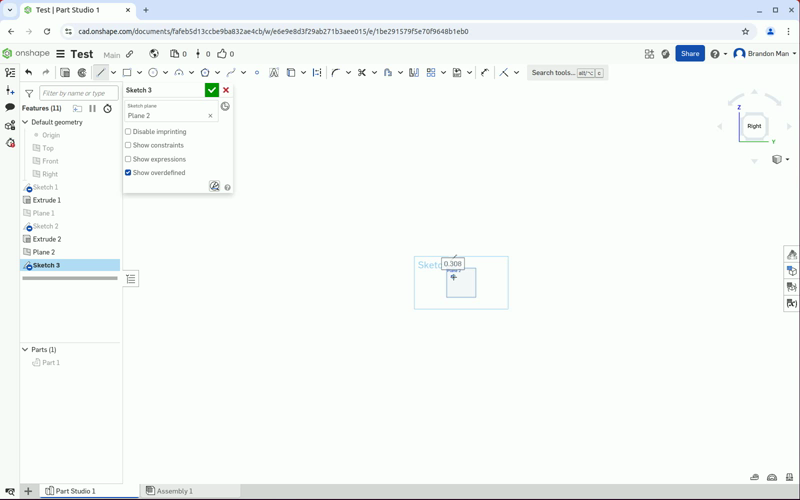
key_down(shift)
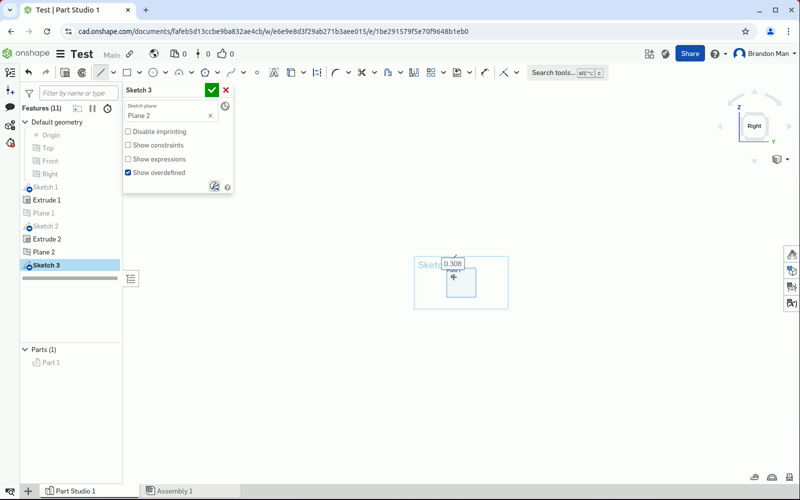
mouse_move(483, 276)
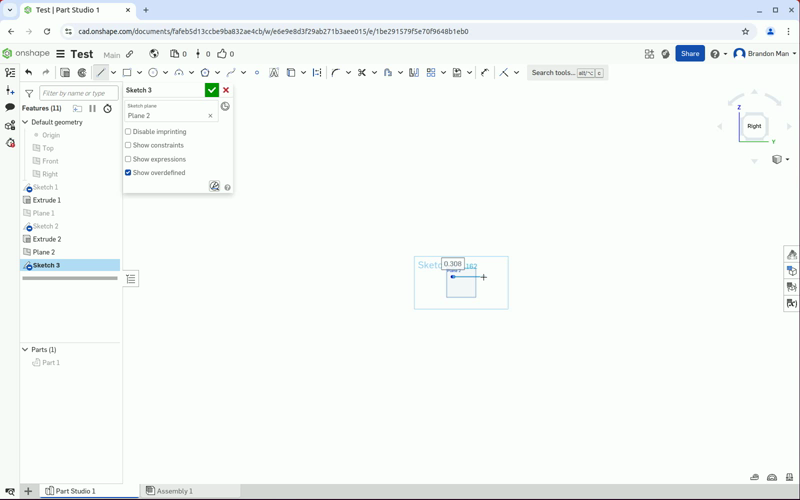
mouse_move(453, 270)
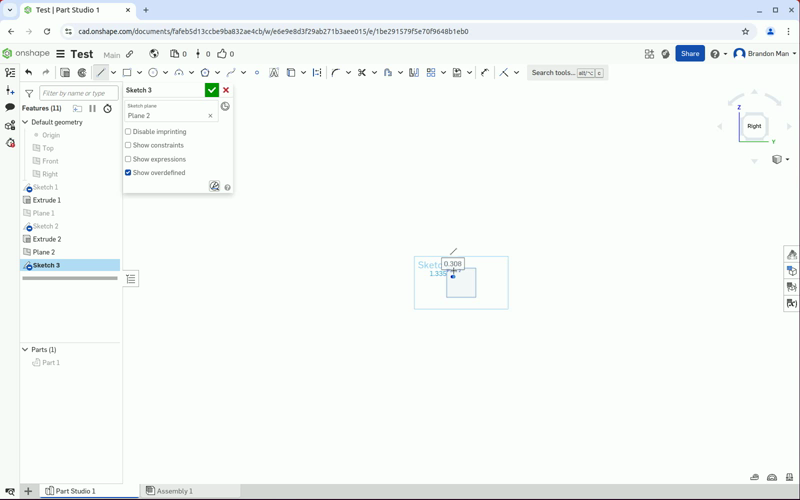
scroll(6)
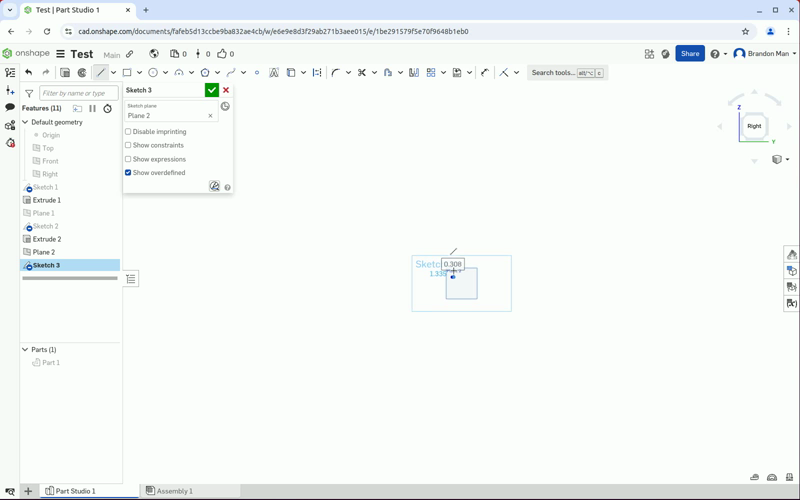
scroll(6)
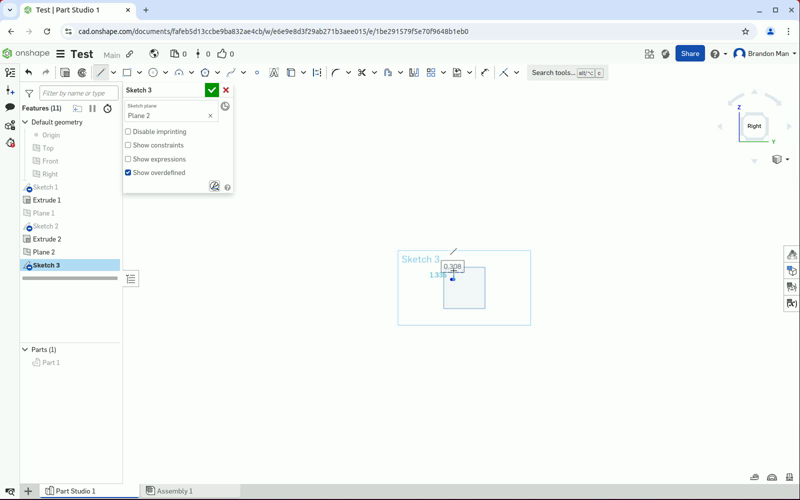
scroll(6)
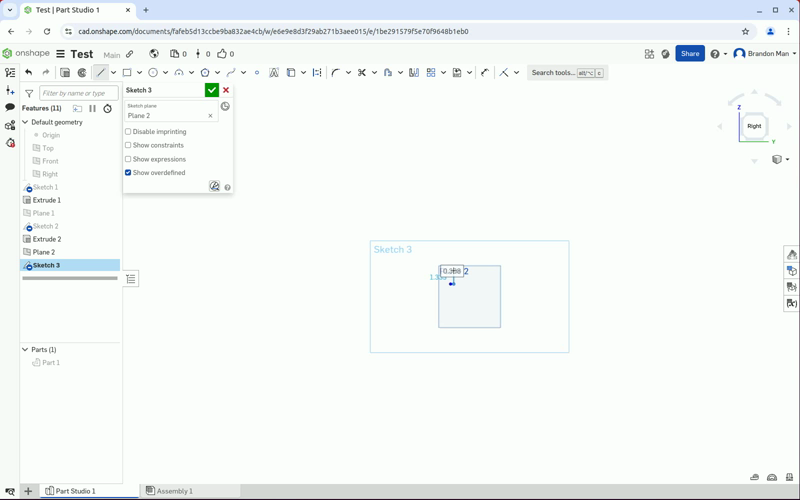
scroll(6)
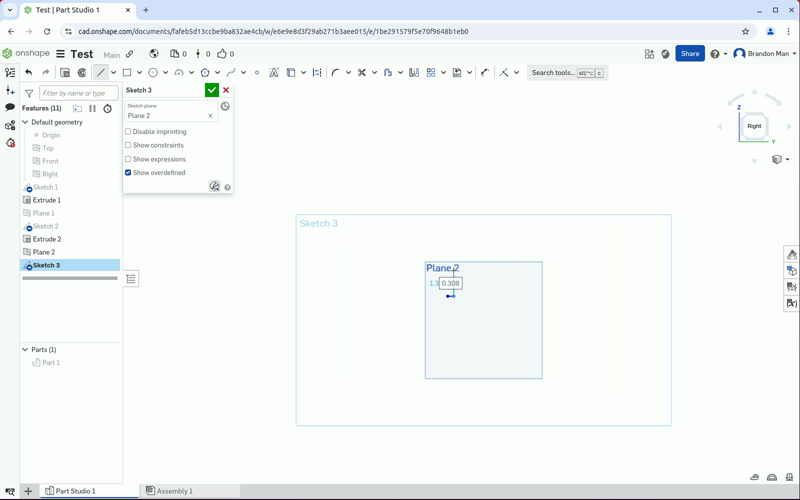
scroll(6)
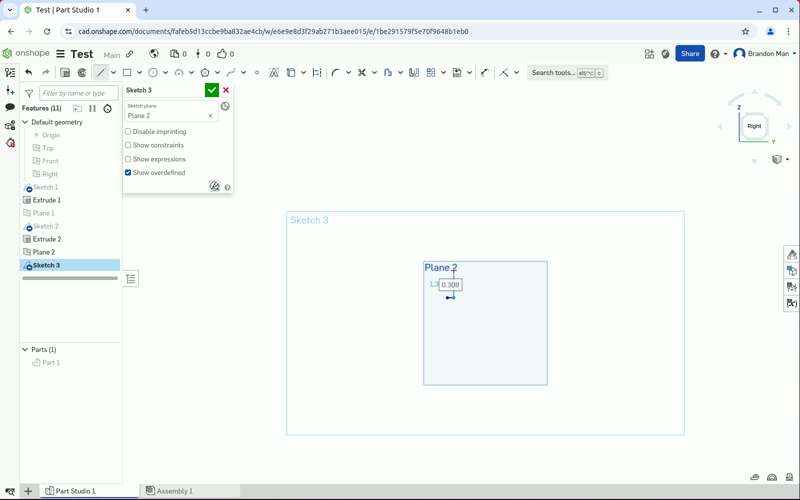
scroll(6)
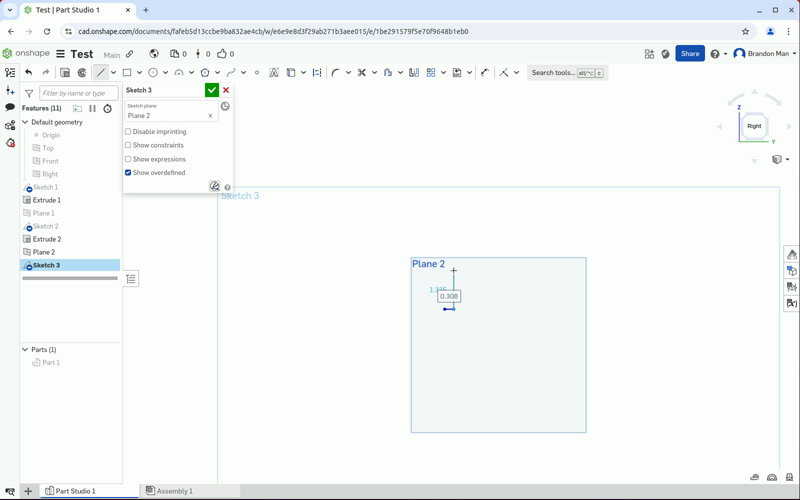
scroll(6)
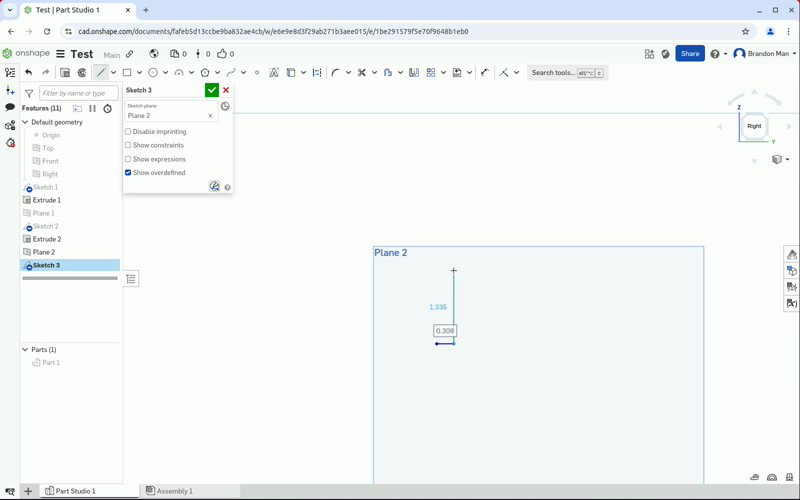
click(453, 270)
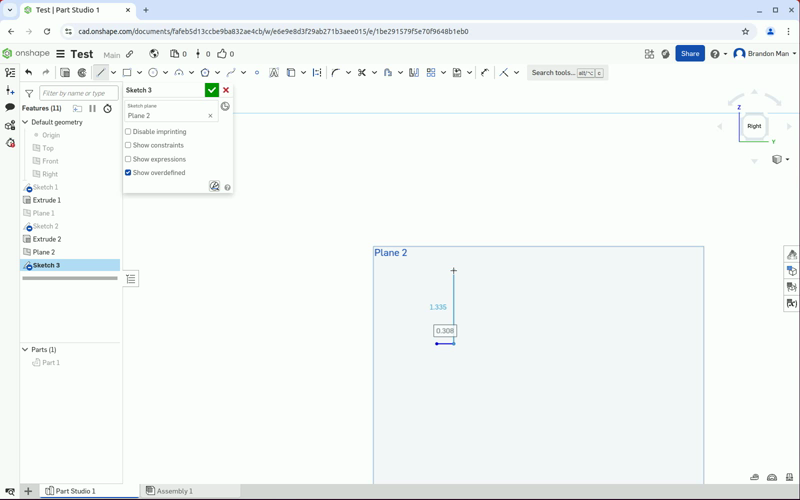
scroll(-6)
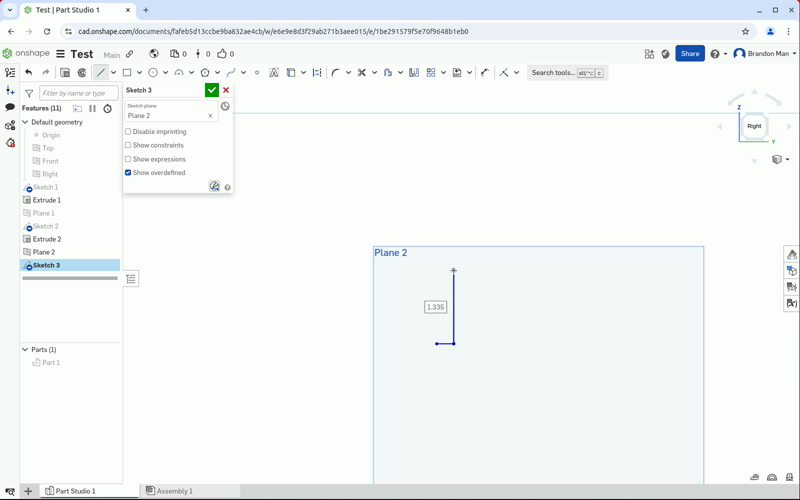
scroll(-6)
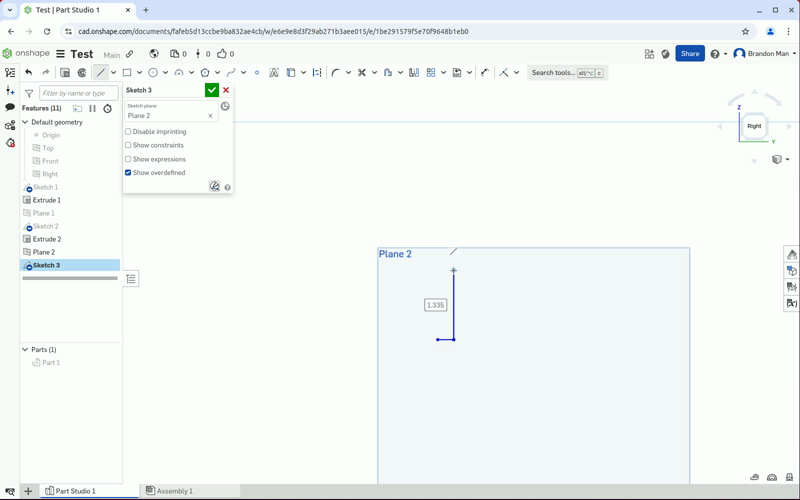
scroll(-6)
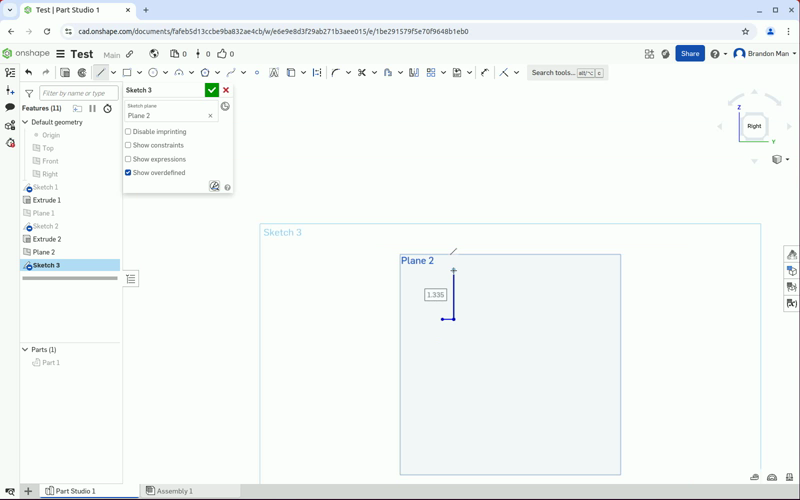
scroll(-6)
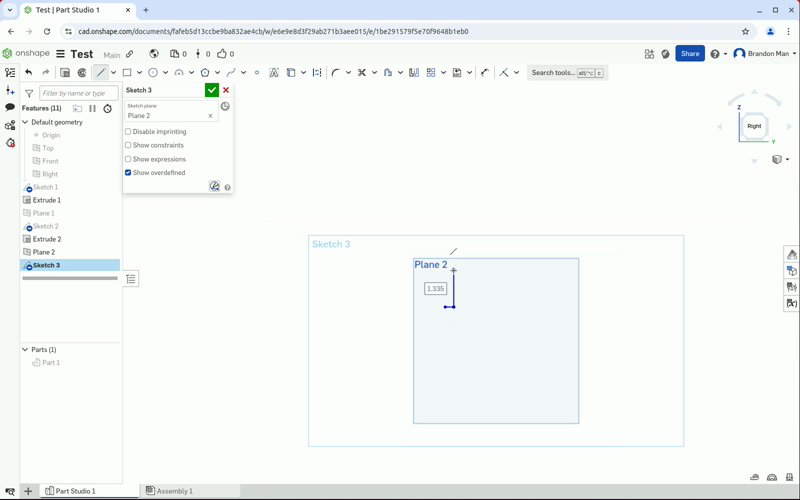
scroll(-6)
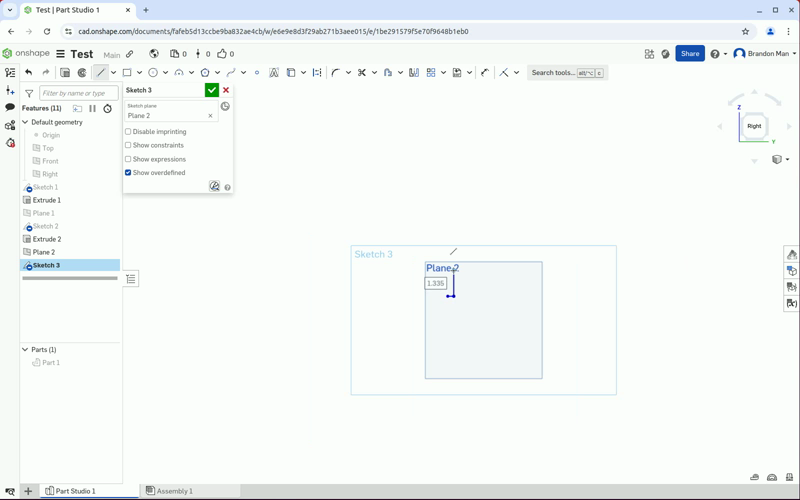
scroll(-6)
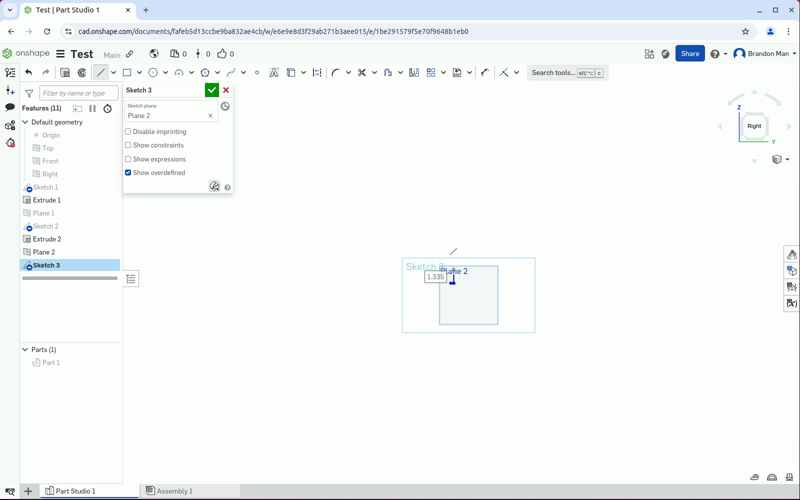
scroll(-6)
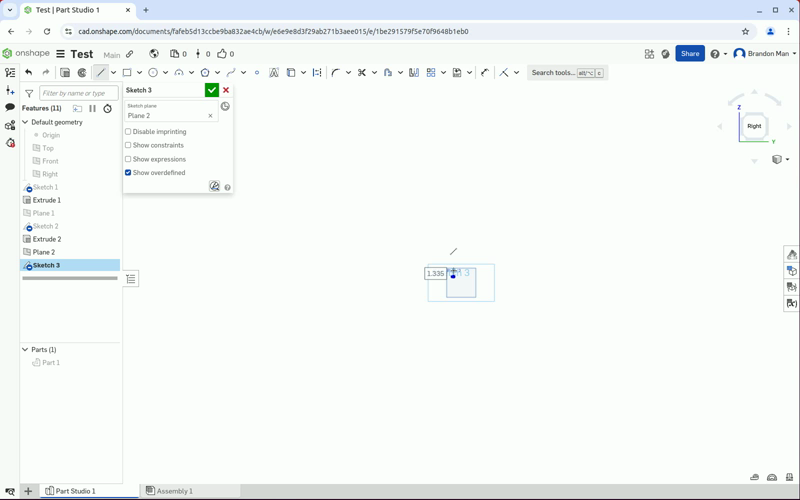
key_up(shift)
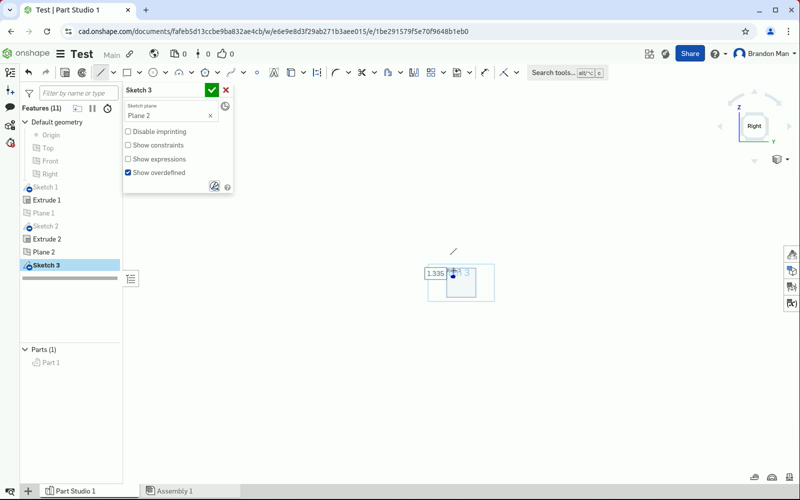
key_down(shift)
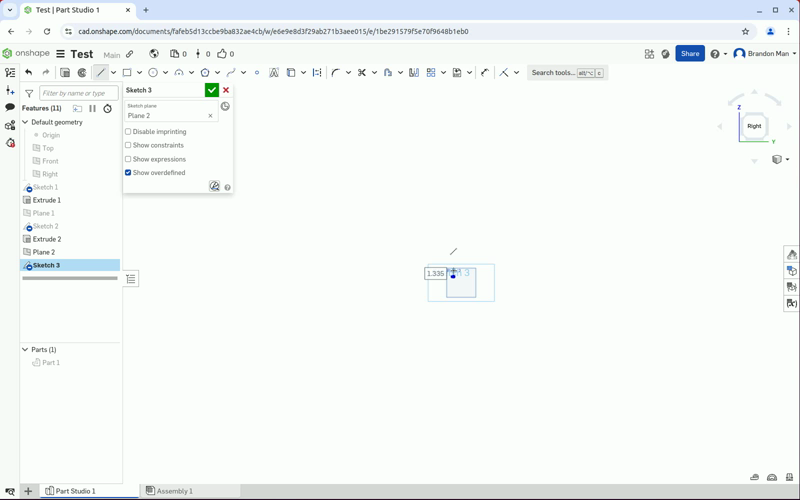
mouse_move(483, 270)
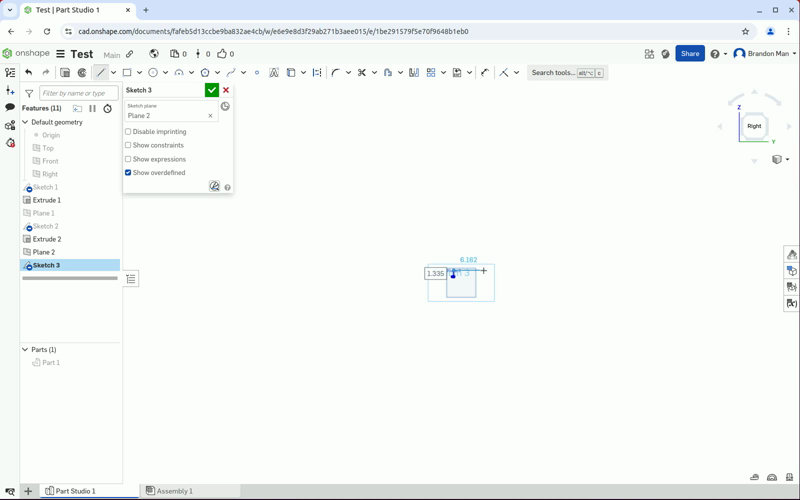
mouse_move(452, 270)
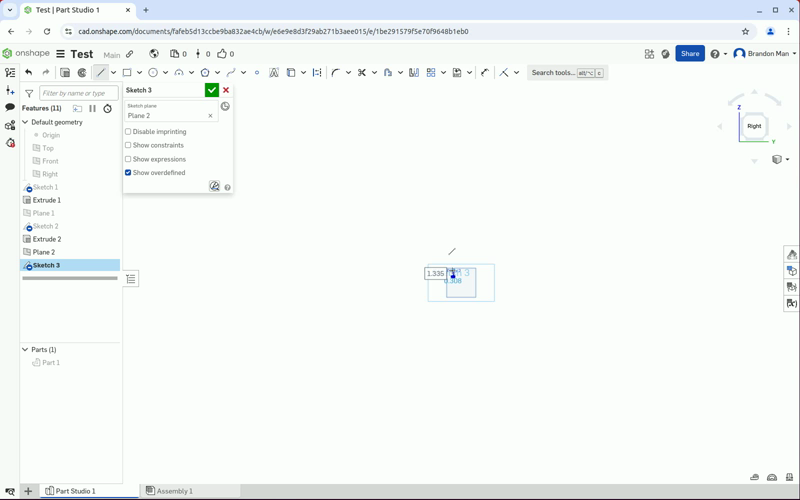
scroll(6)
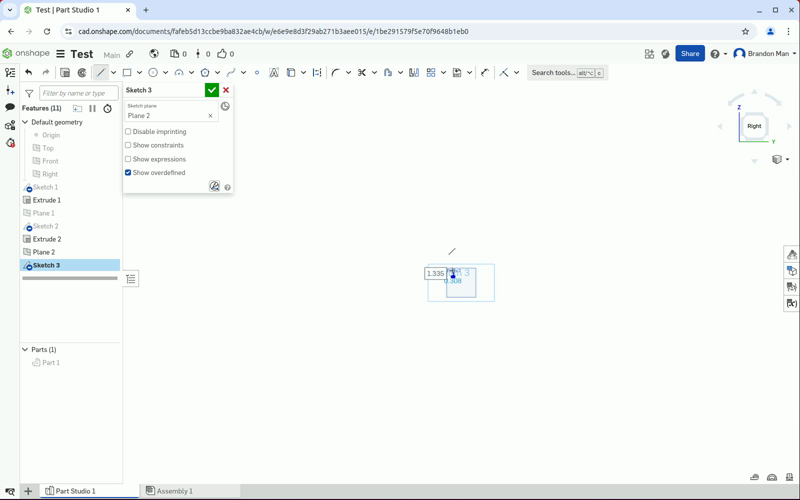
scroll(6)
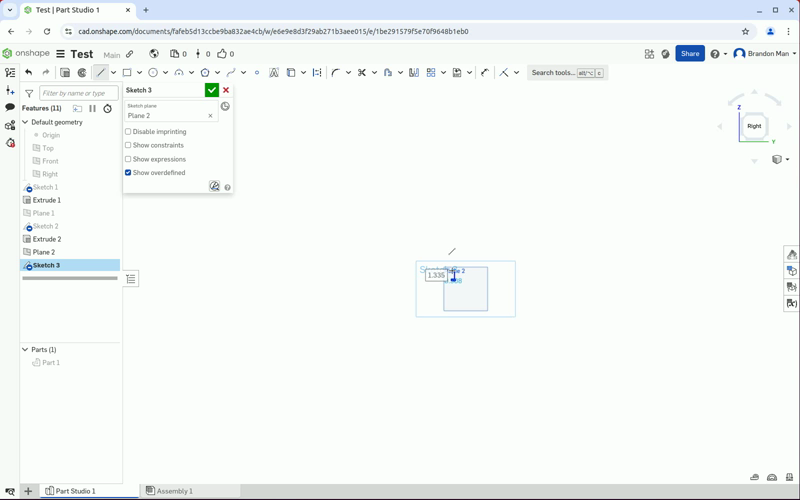
scroll(6)
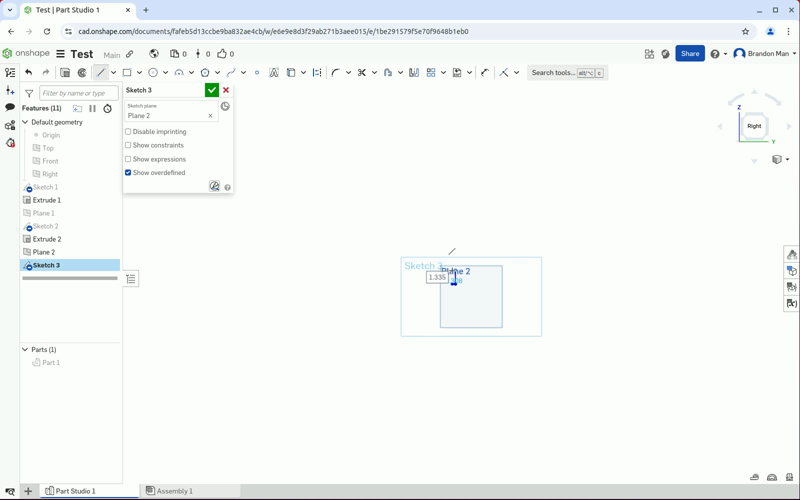
scroll(6)
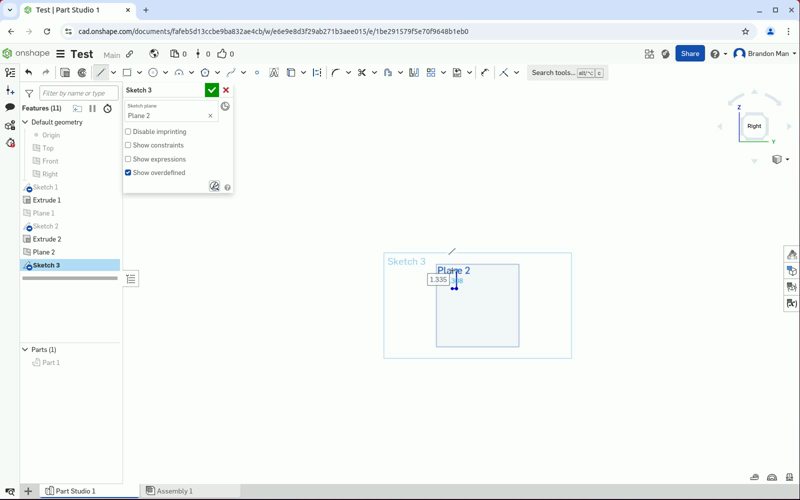
scroll(6)
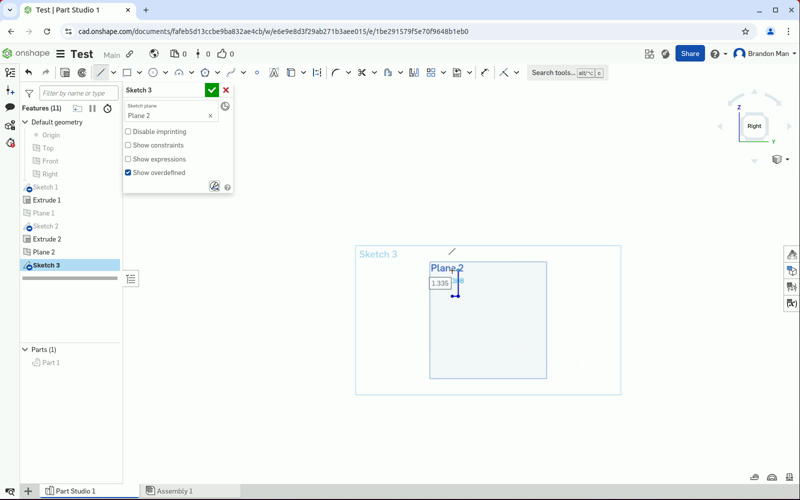
scroll(6)
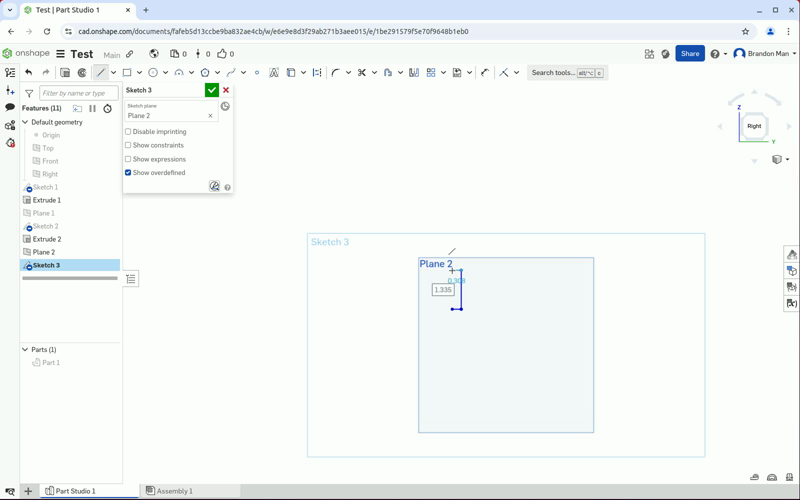
scroll(6)
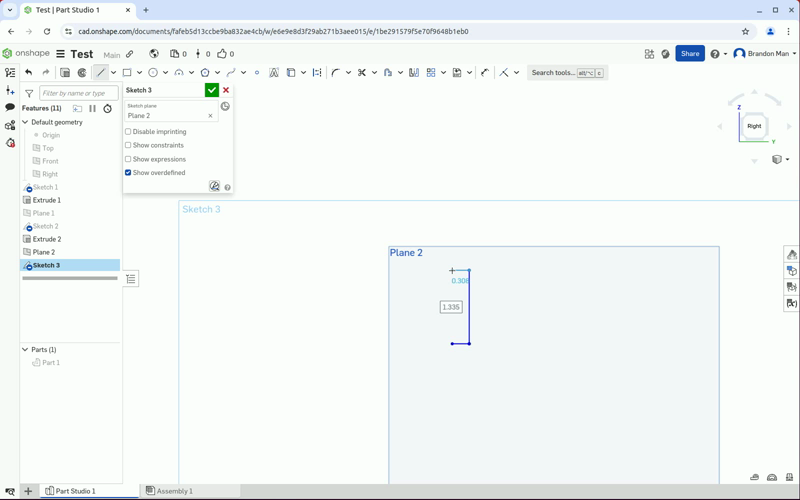
click(452, 270)
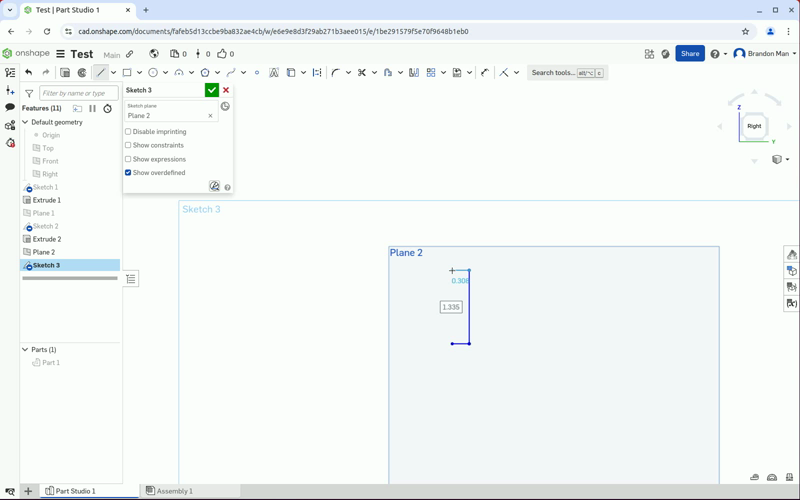
scroll(-6)
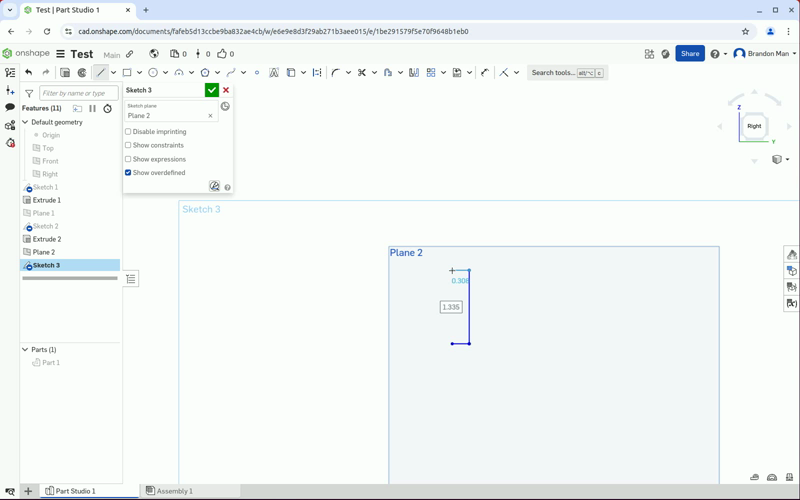
scroll(-6)
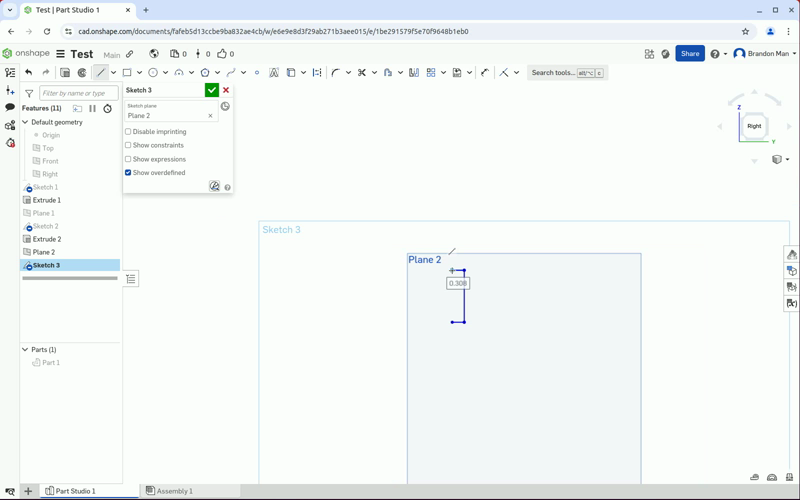
scroll(-6)
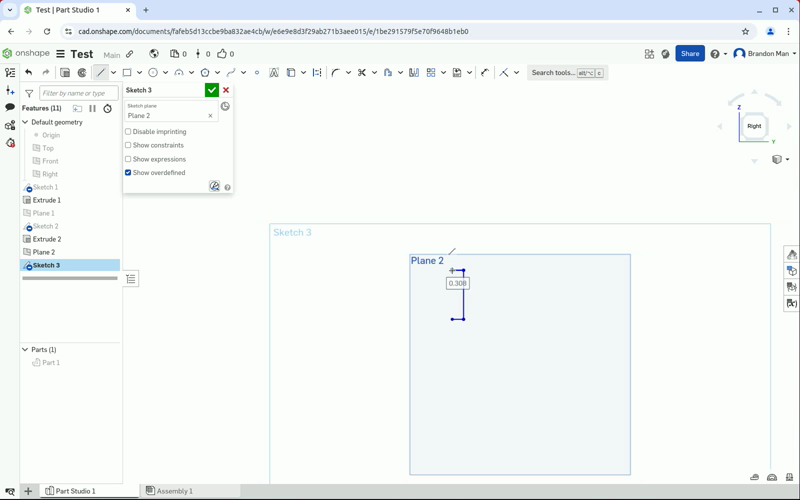
scroll(-6)
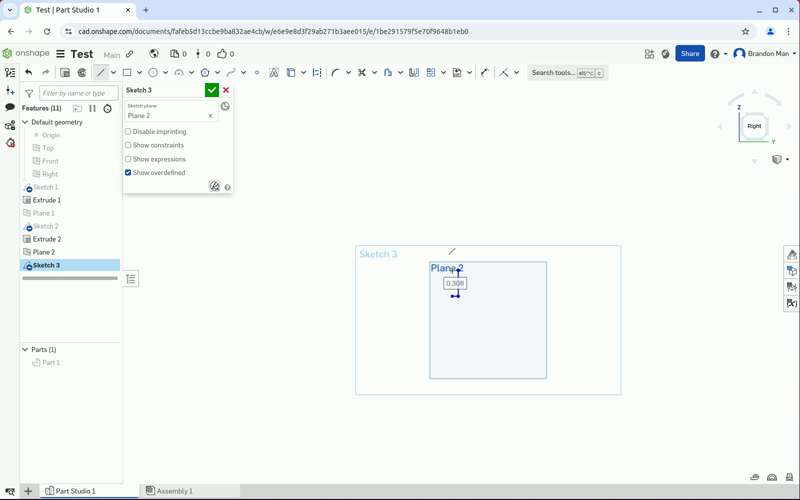
scroll(-6)
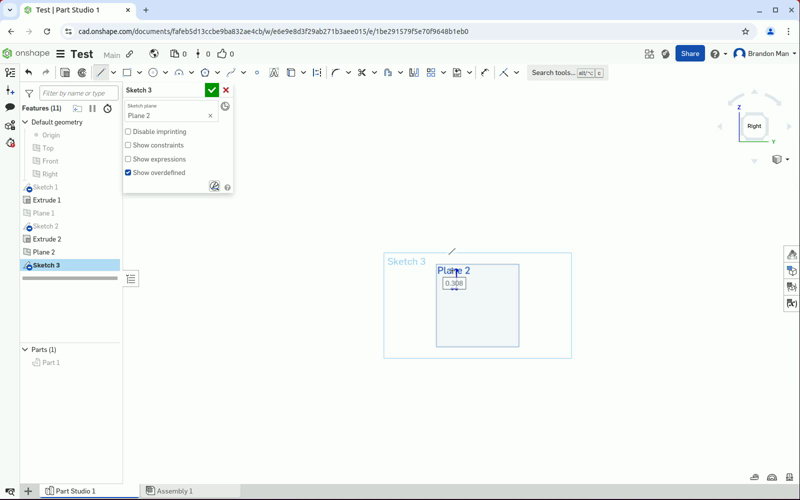
scroll(-6)
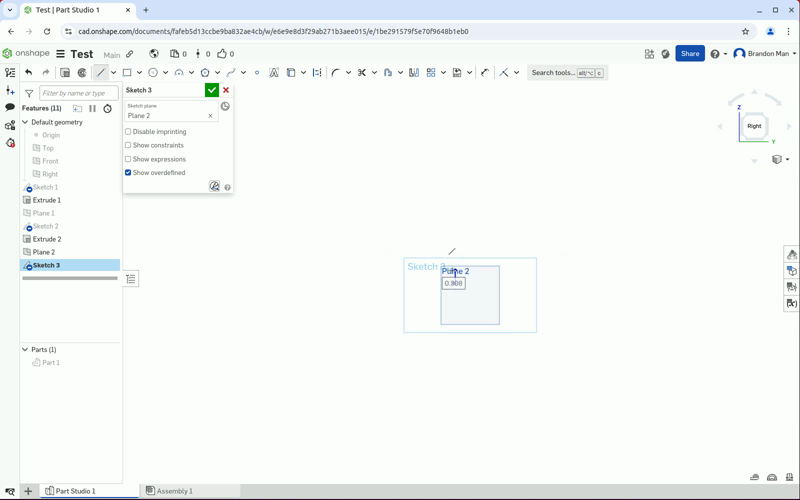
scroll(-6)
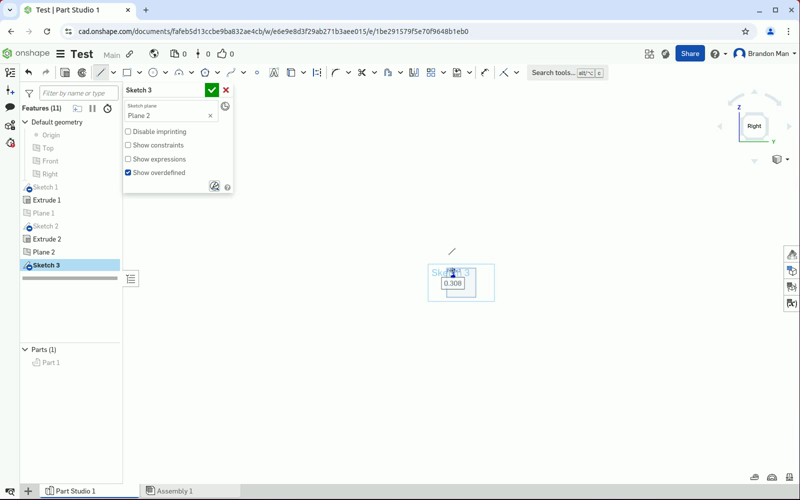
key_up(shift)
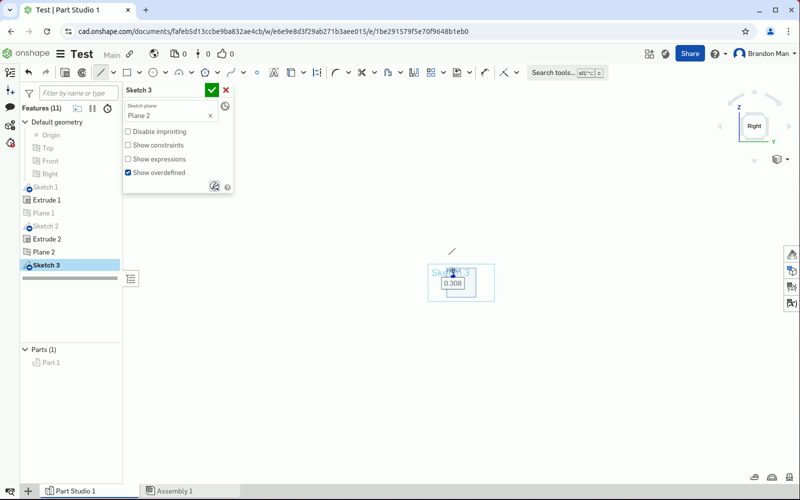
mouse_move(482, 270)
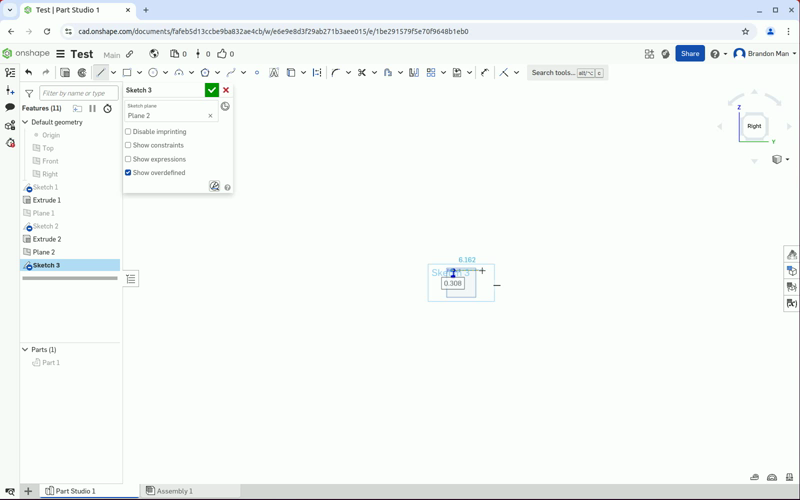
key_down(shift)
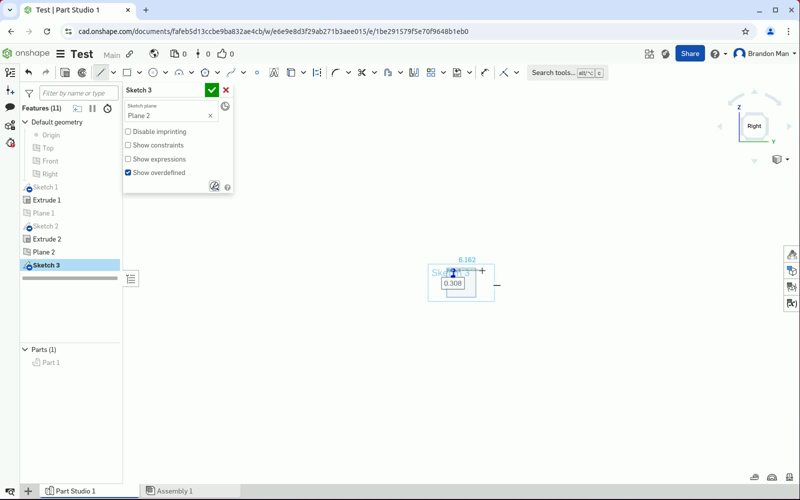
mouse_move(452, 276)
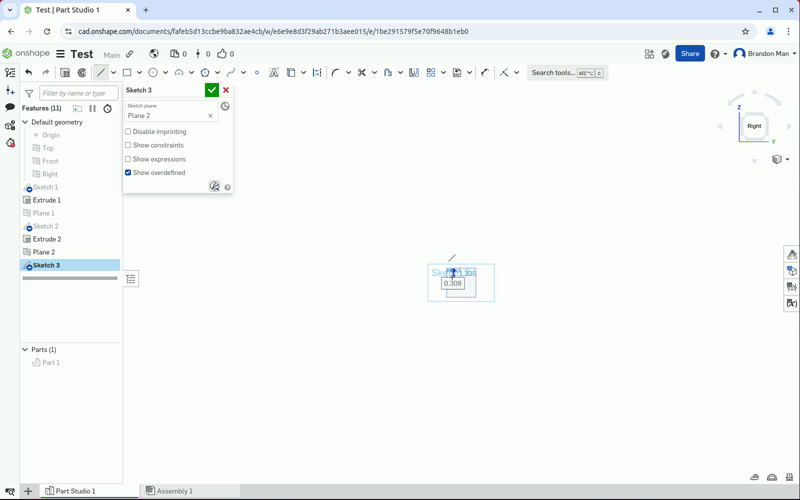
scroll(6)
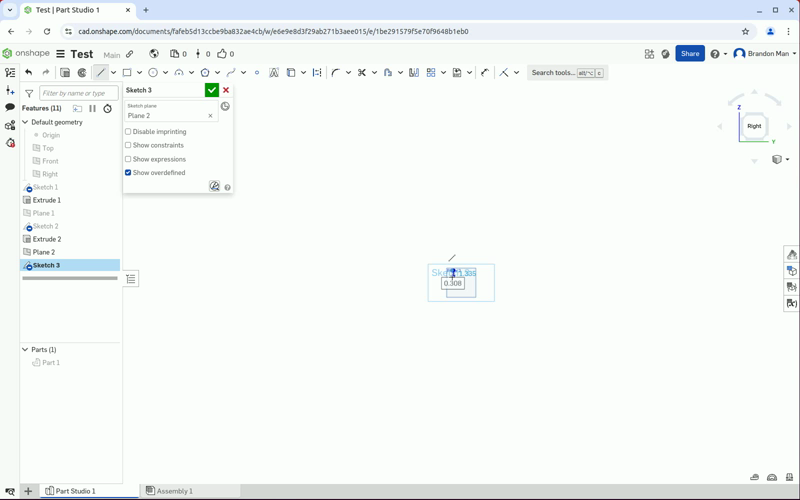
scroll(6)
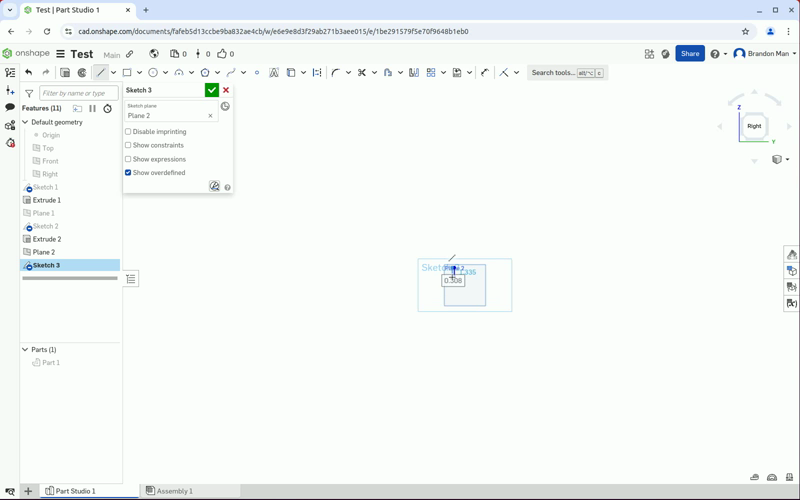
scroll(6)
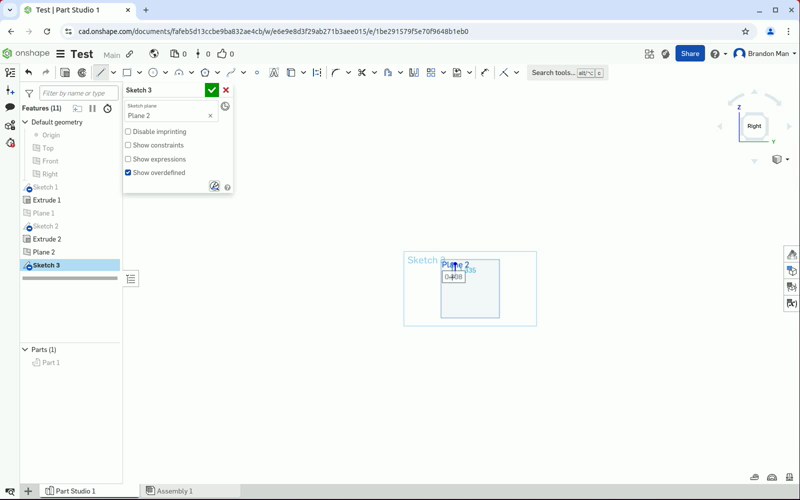
scroll(6)
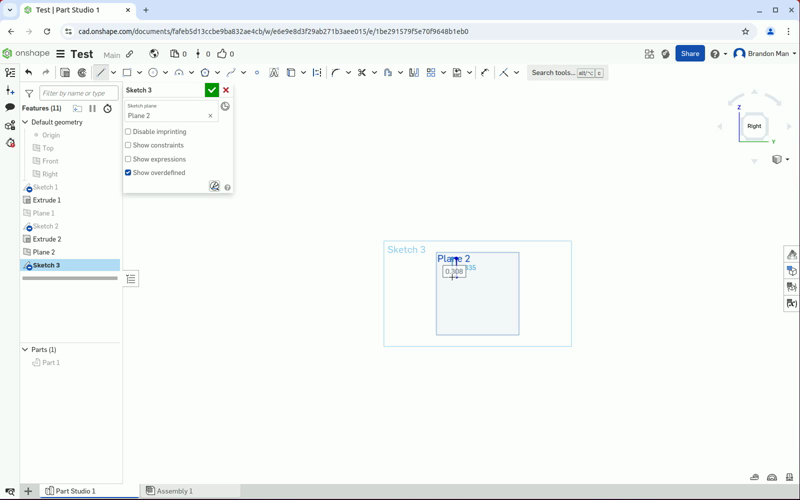
scroll(6)
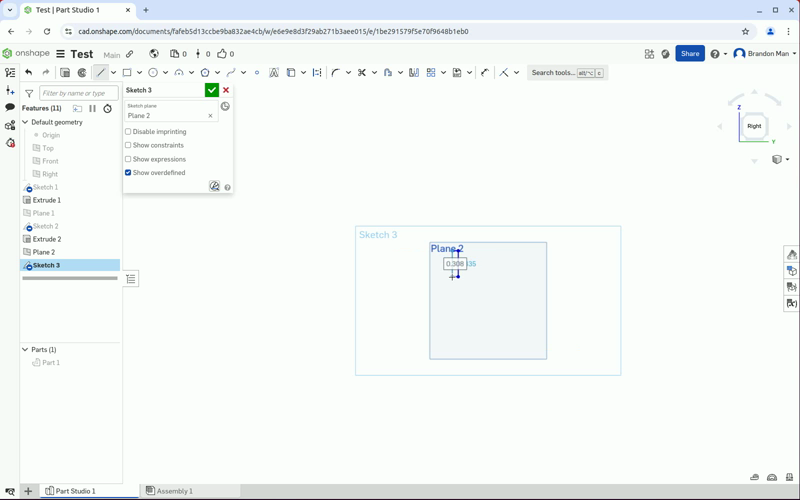
scroll(6)
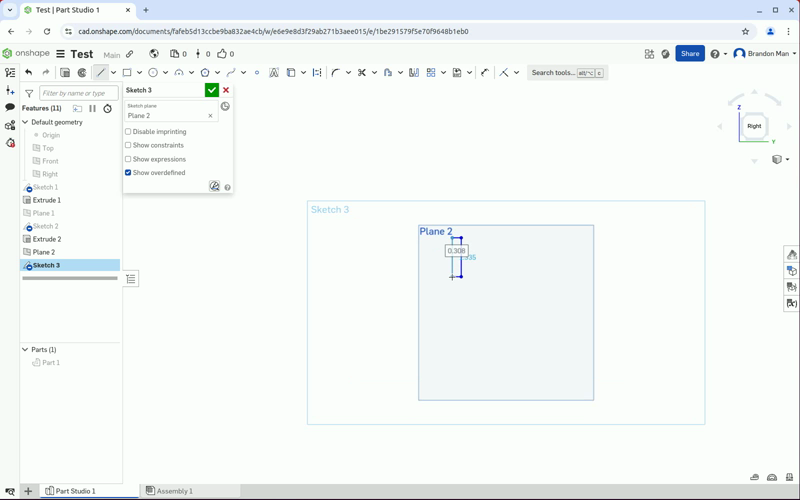
scroll(6)
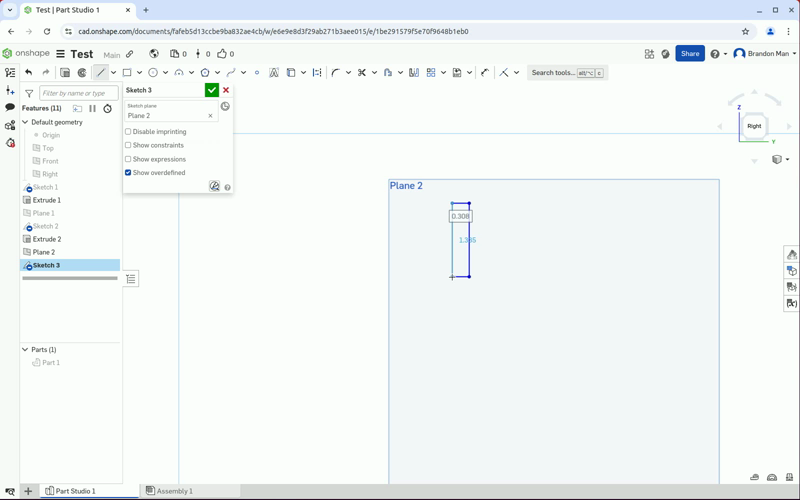
key_up(shift)
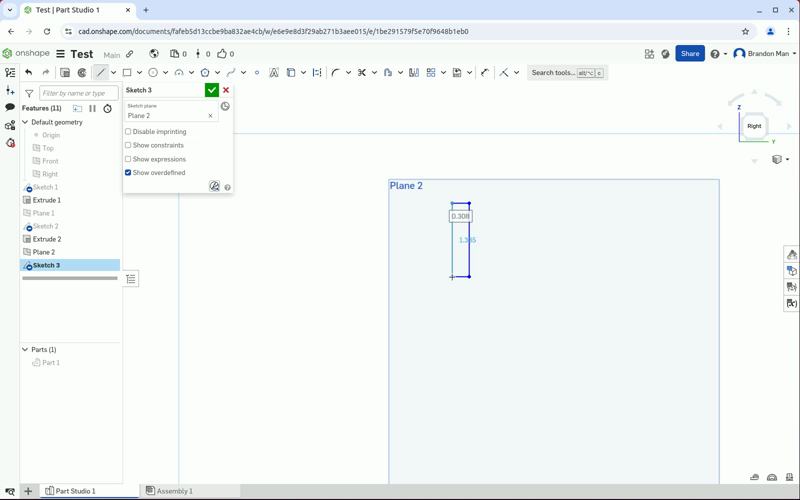
click(452, 276)
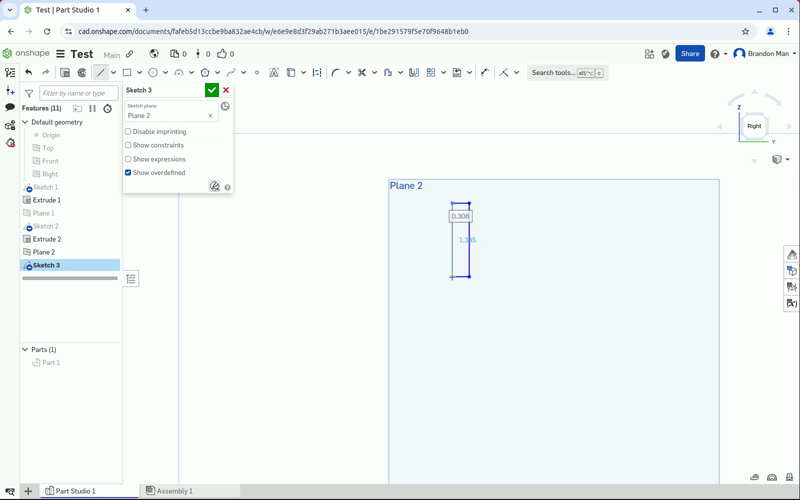
scroll(-6)
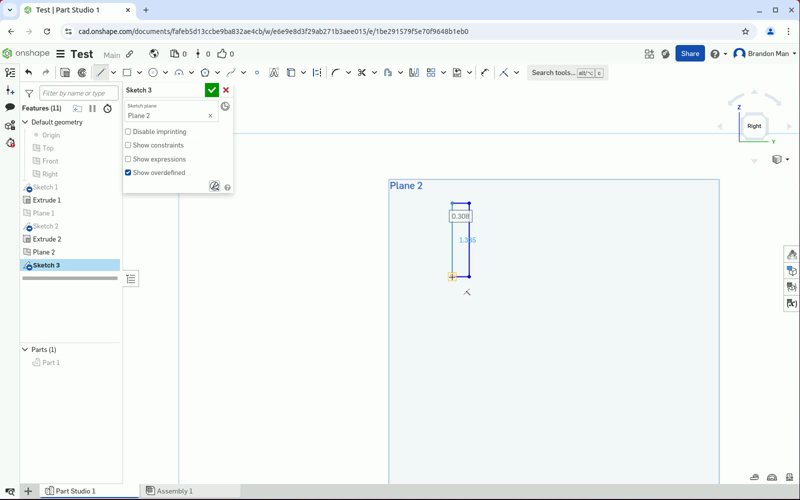
scroll(-6)
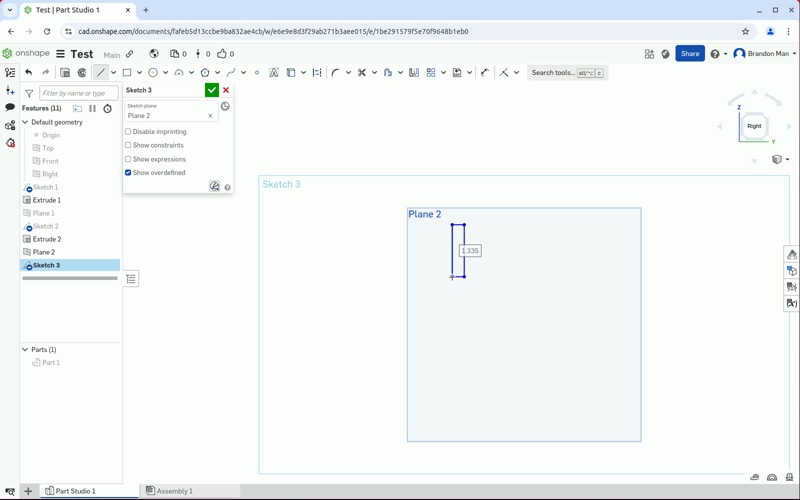
scroll(-6)
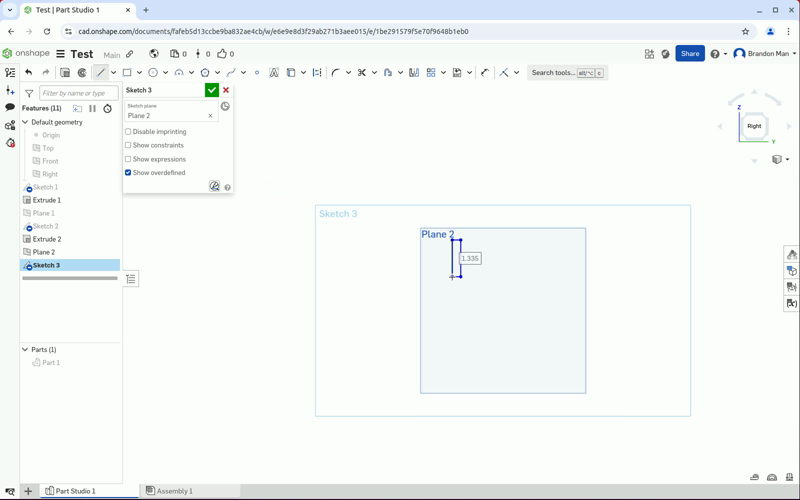
scroll(-6)
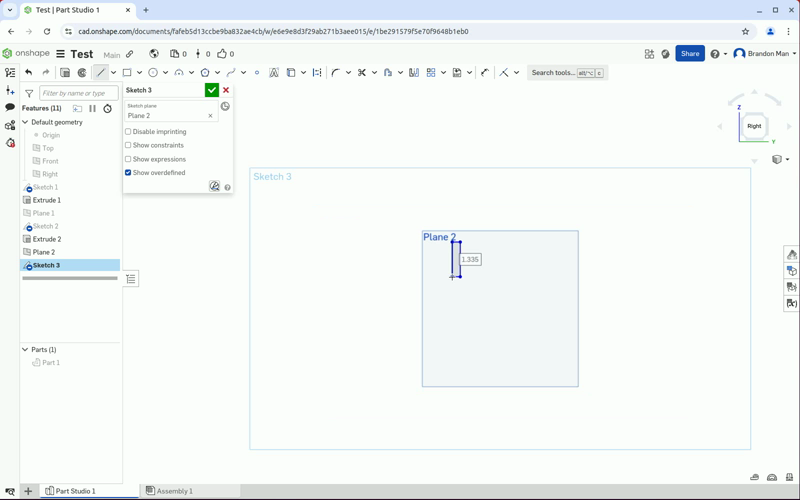
scroll(-6)
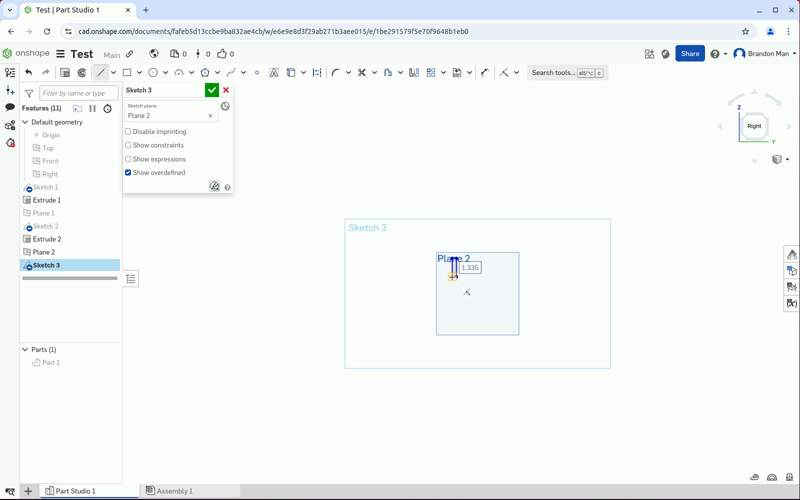
scroll(-6)
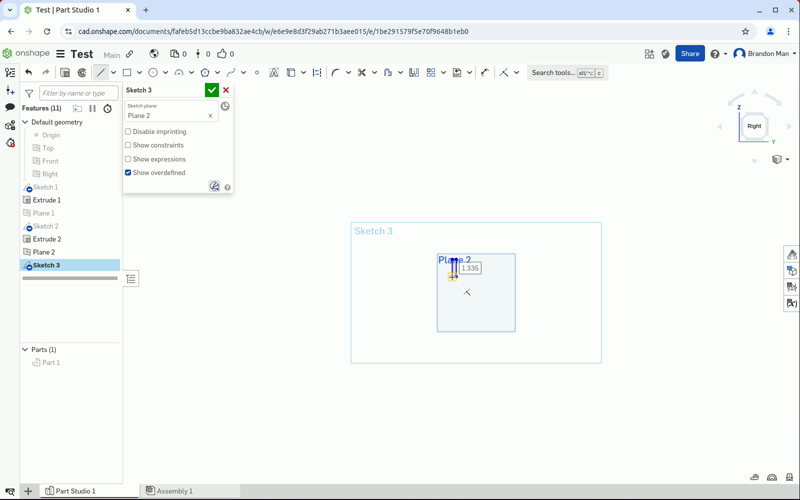
scroll(-6)
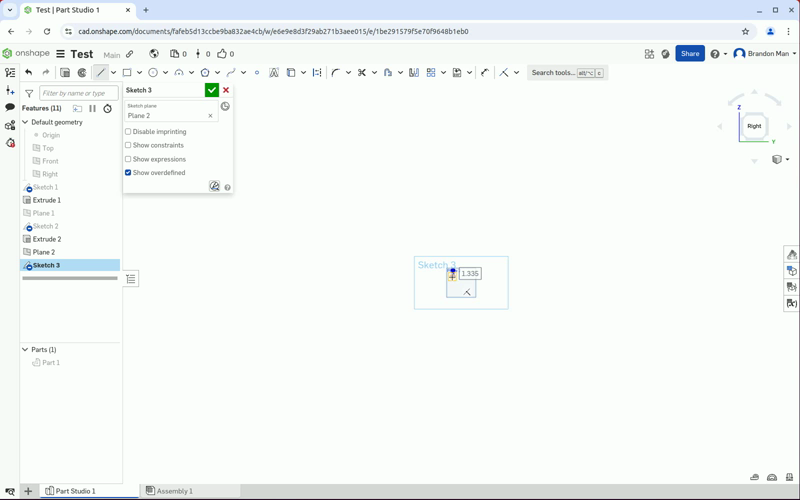
key(esc)
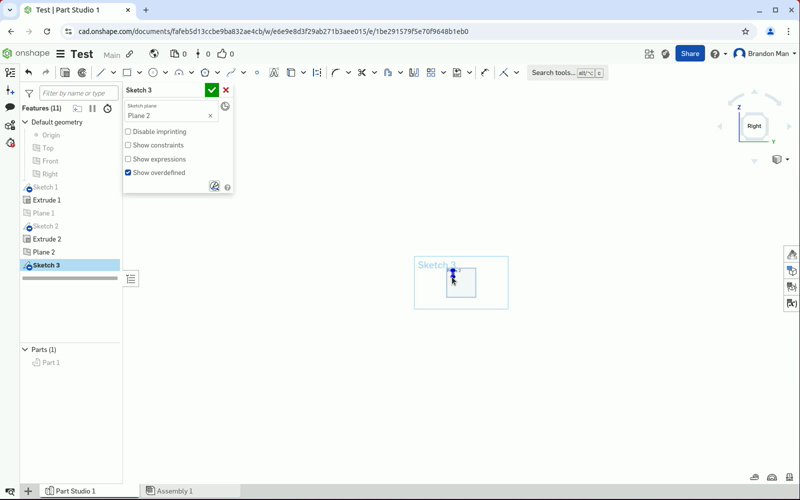
mouse_move(453, 276)
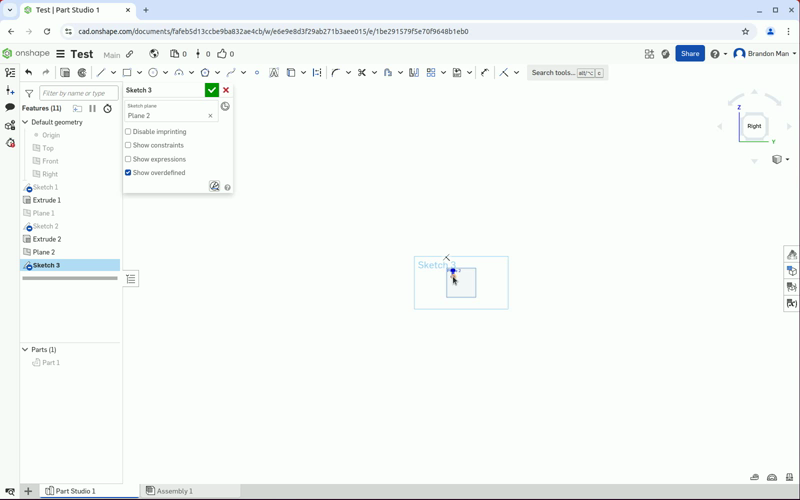
scroll(6)
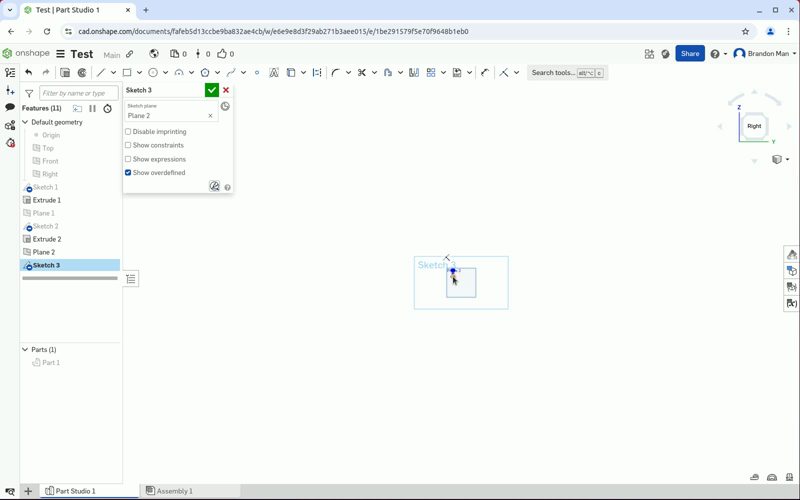
scroll(6)
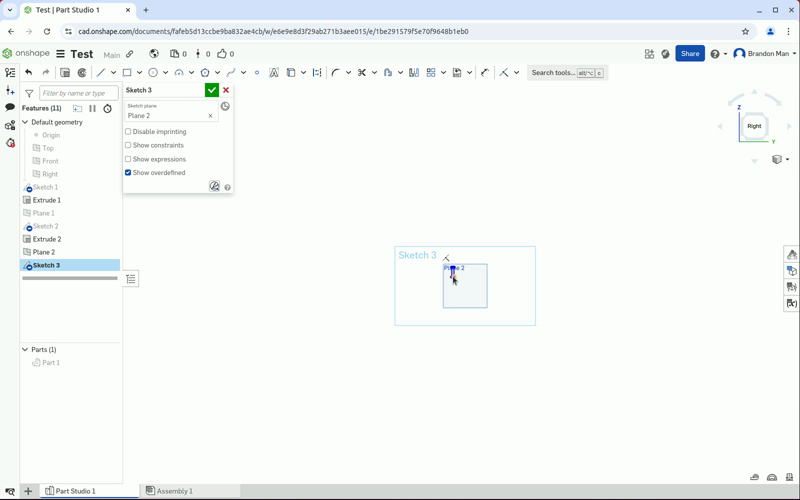
scroll(6)
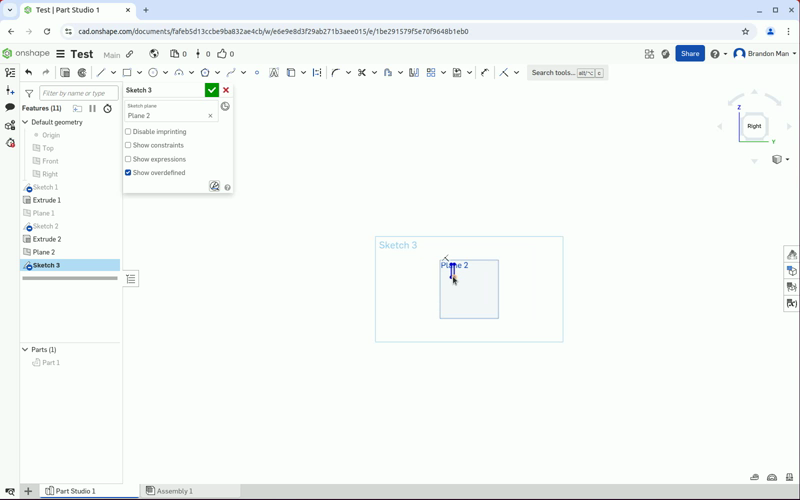
scroll(6)
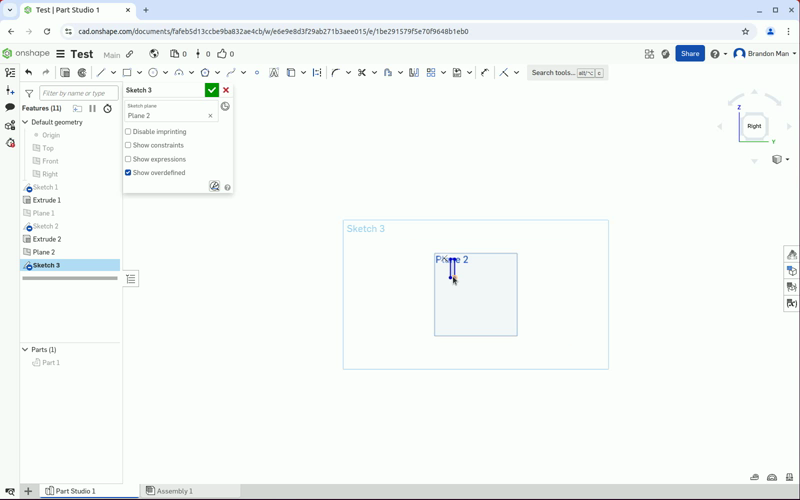
scroll(6)
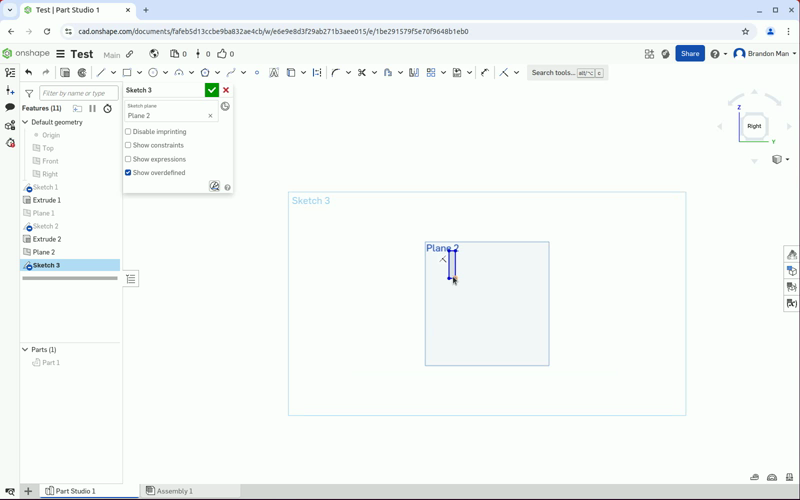
scroll(6)
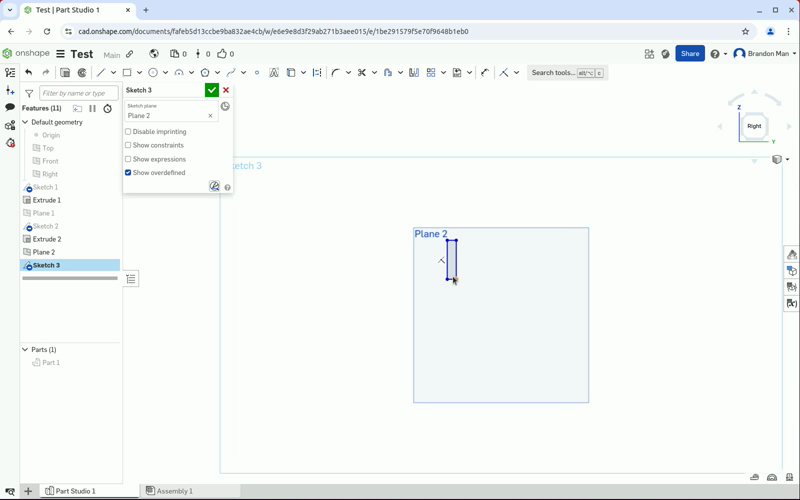
scroll(6)
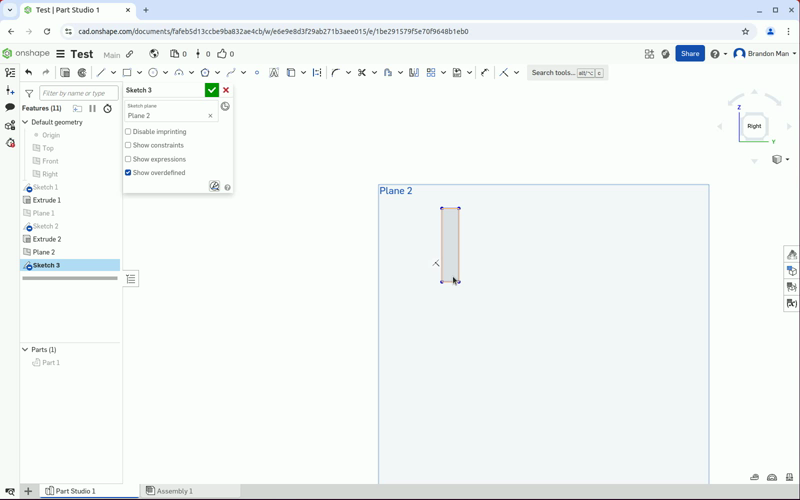
click(453, 276)
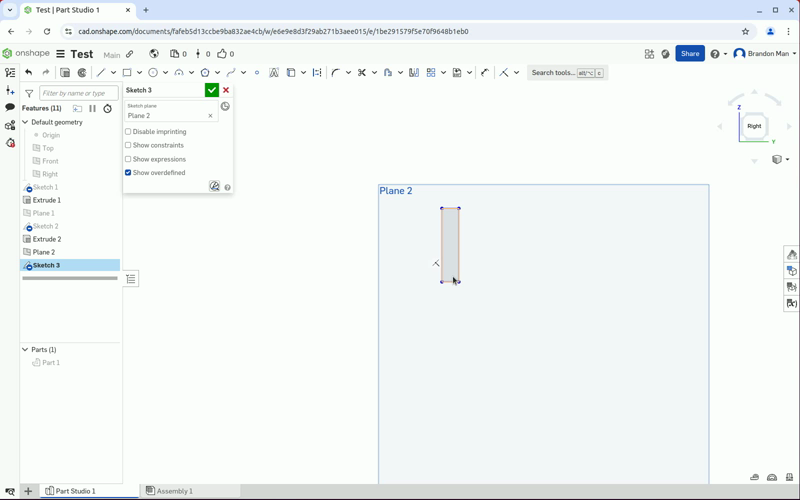
scroll(-6)
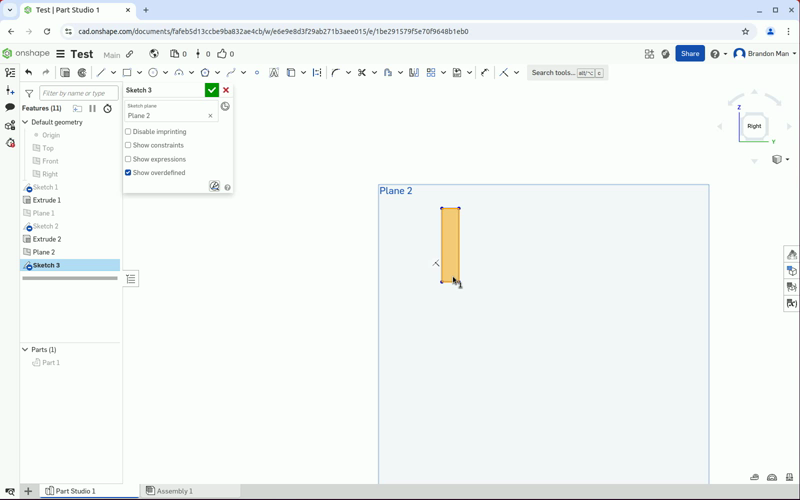
scroll(-6)
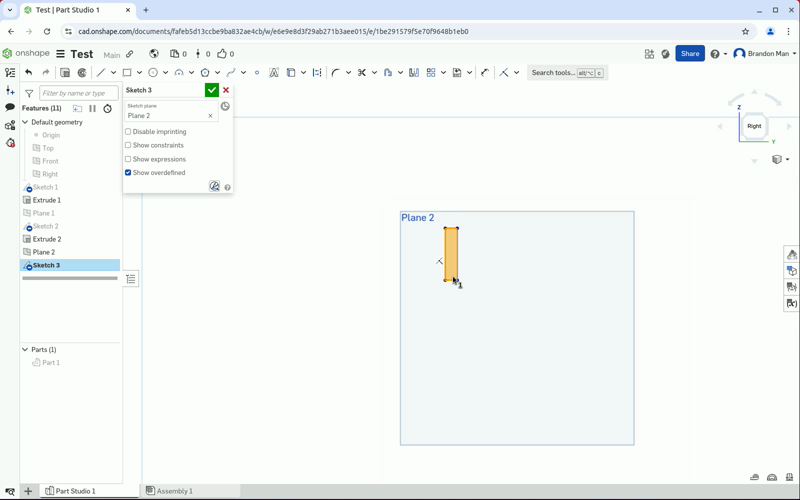
scroll(-6)
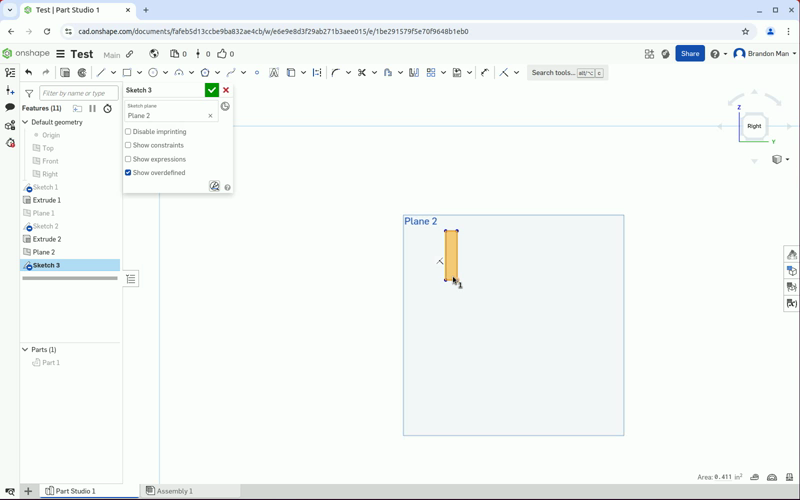
scroll(-6)
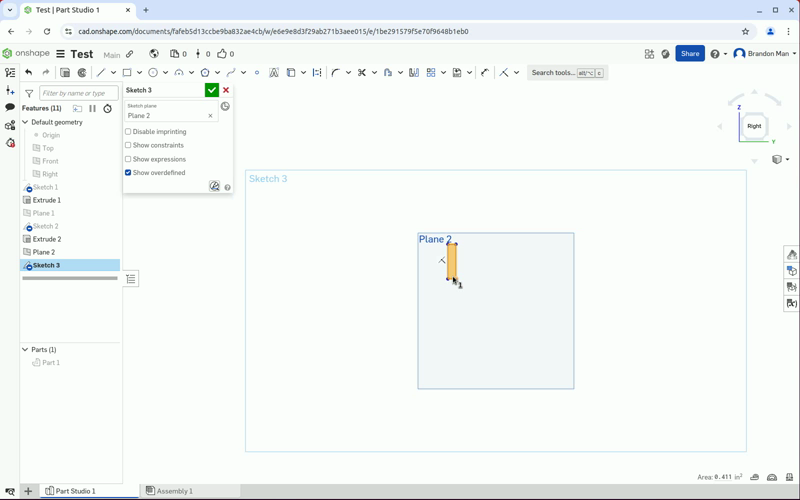
scroll(-6)
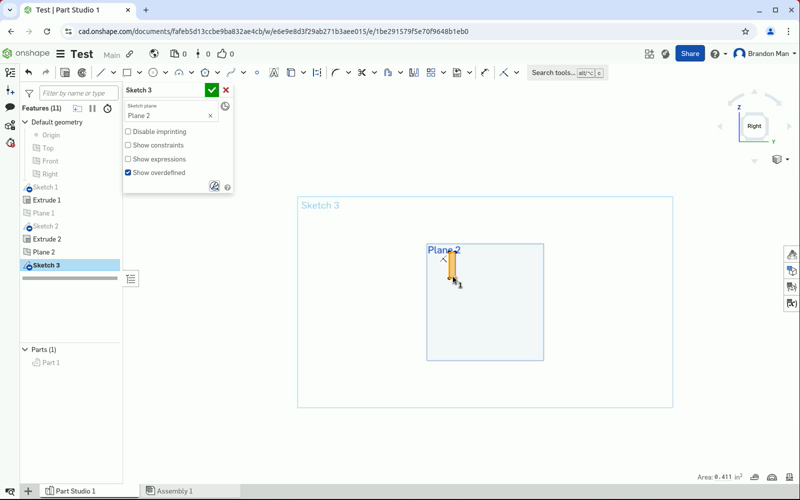
scroll(-6)
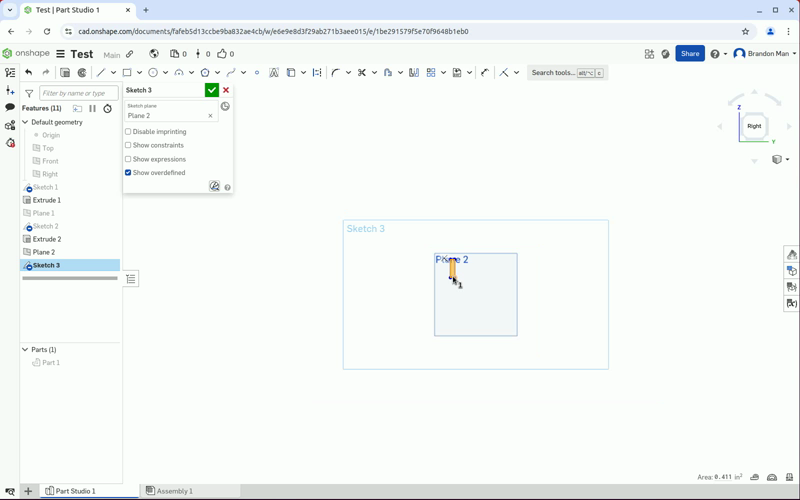
scroll(-6)
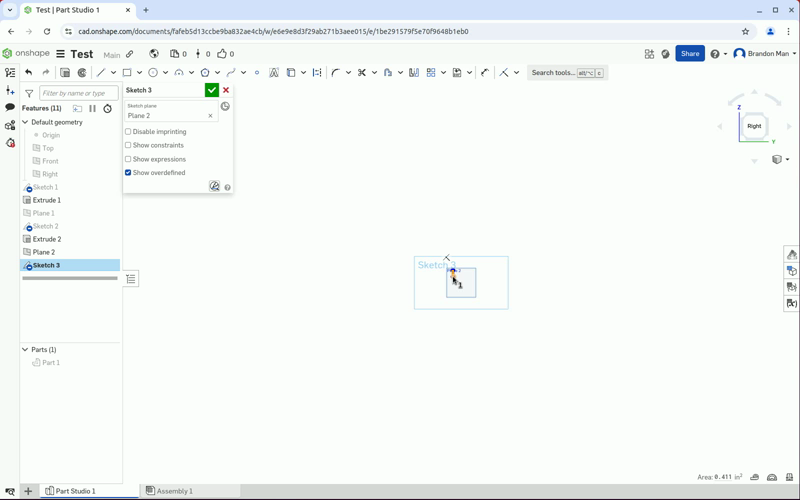
mouse_move(73, 352)
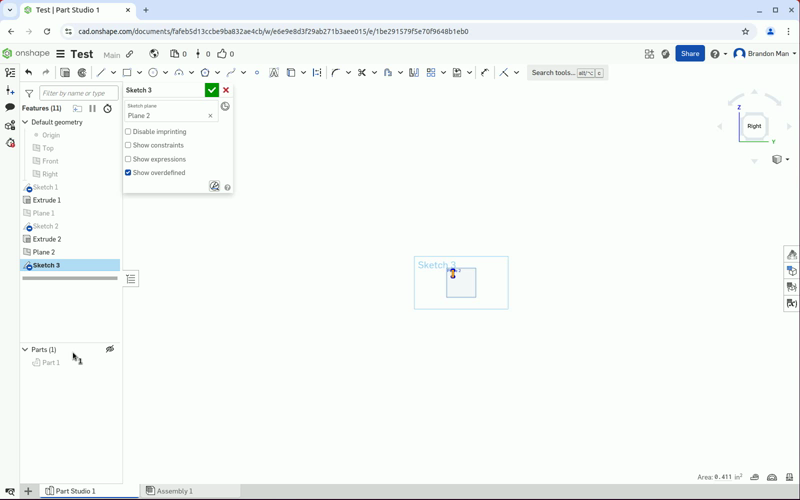
key(shift+y)
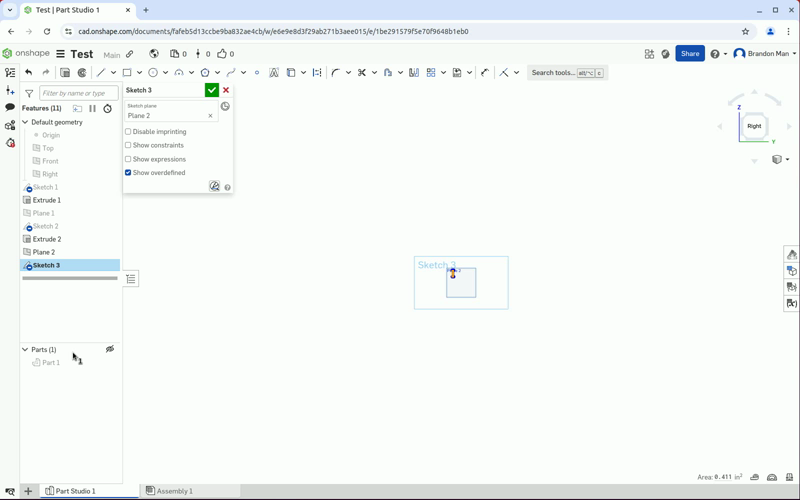
key(shift+e)
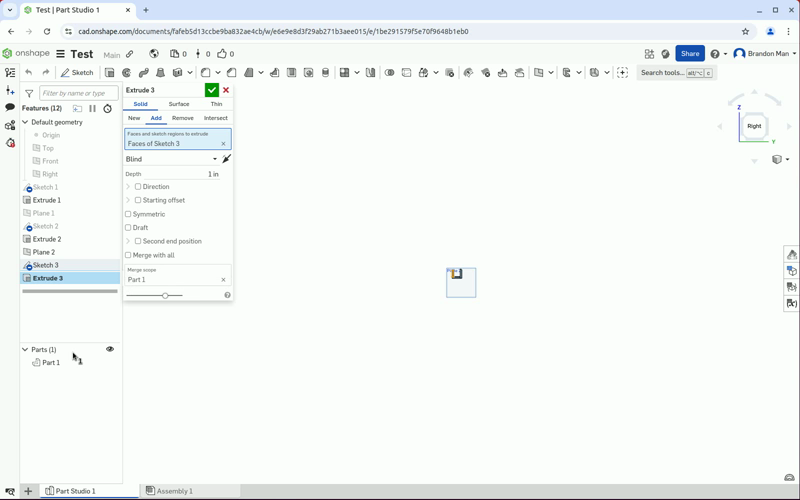
mouse_move(143, 106)
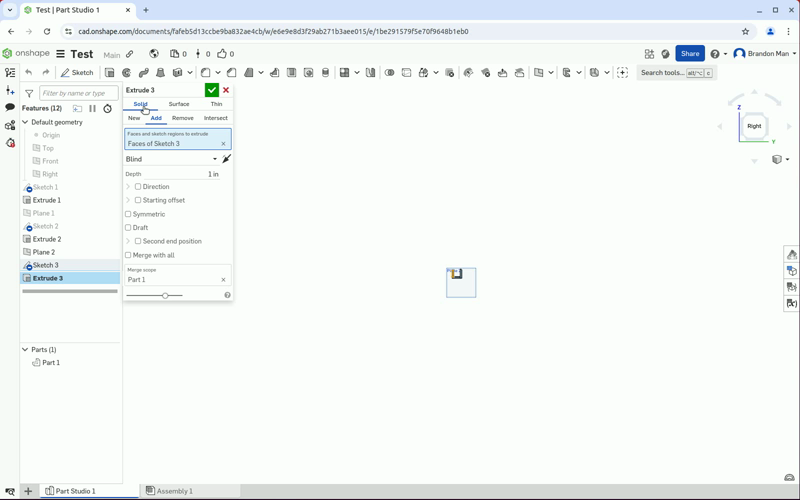
click(143, 106)
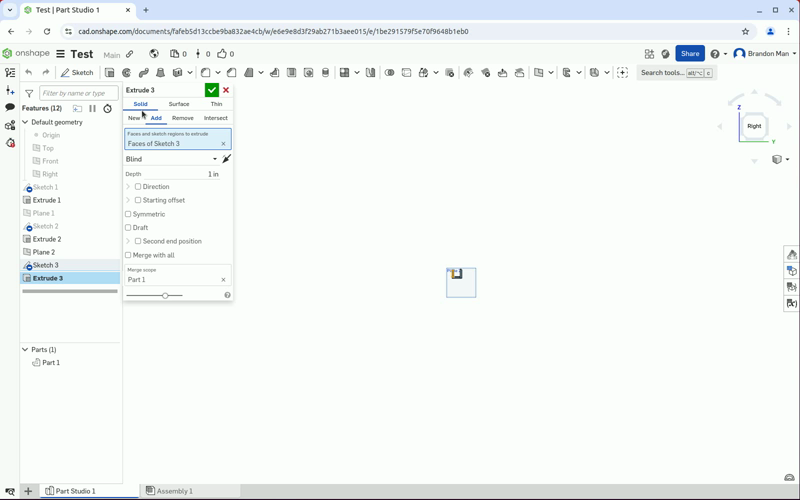
mouse_move(137, 120)
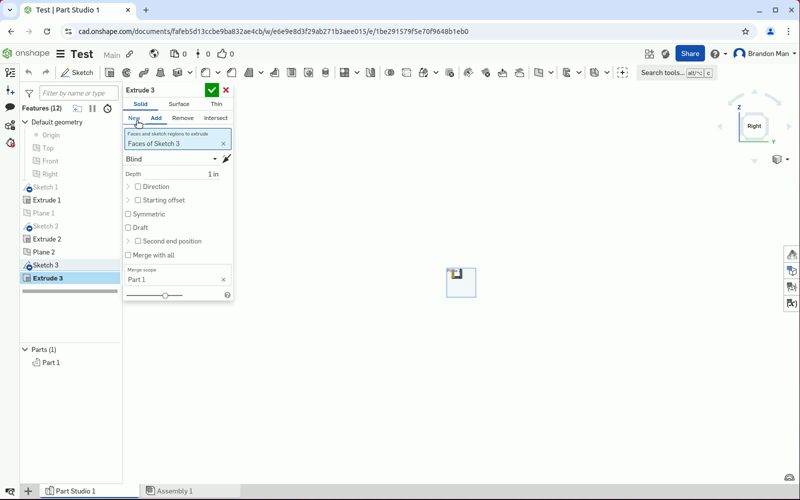
click(137, 120)
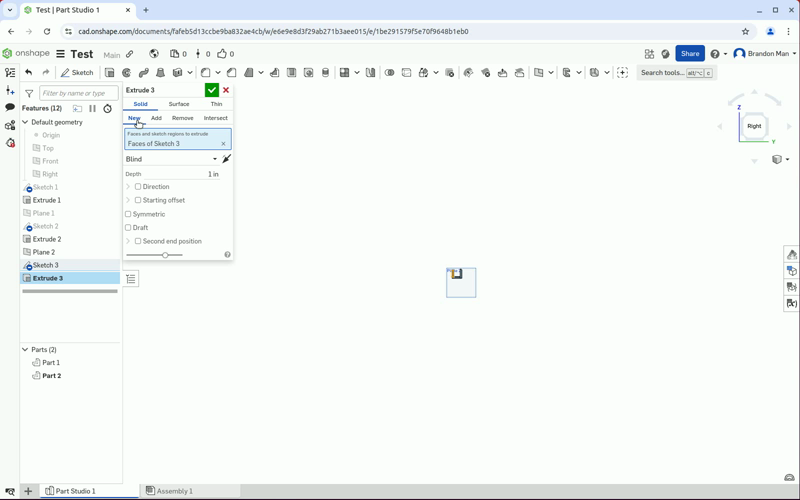
key(tab, 4)
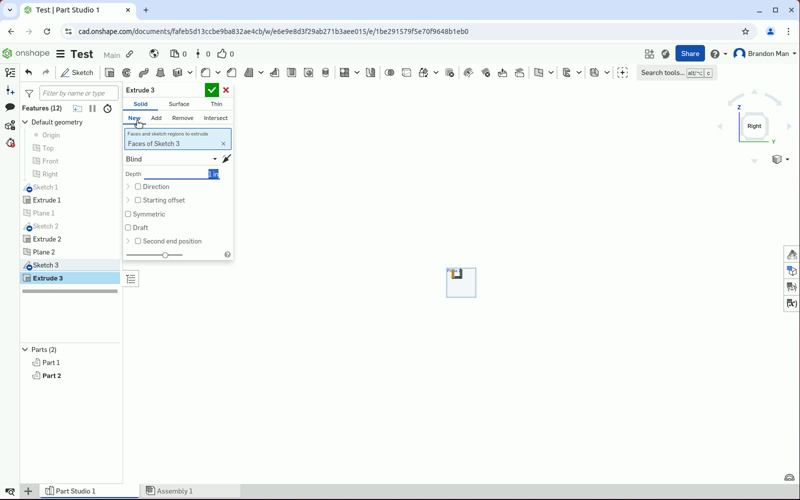
text(-21.423)
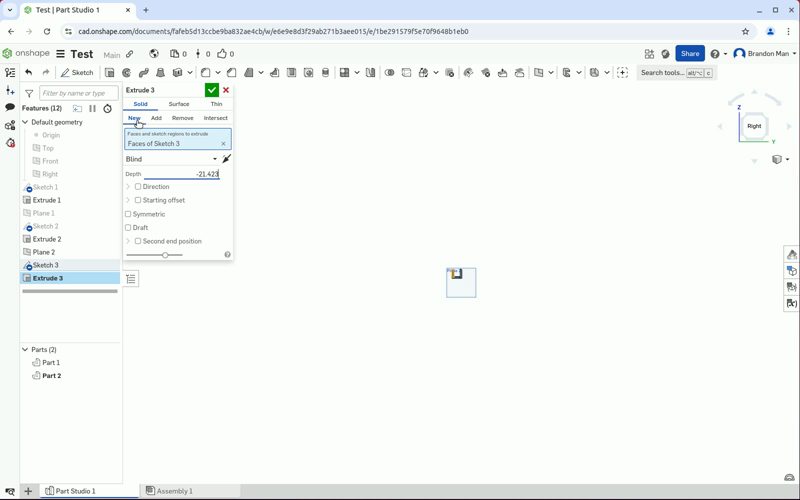
key(enter)
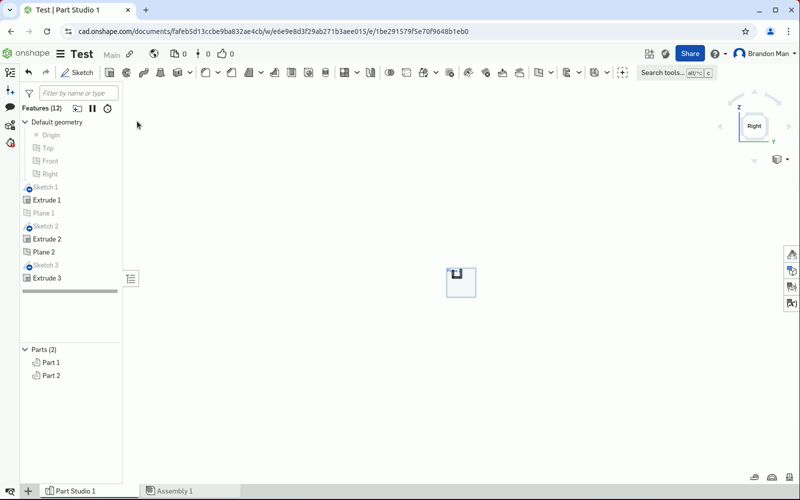
key(shift+h)
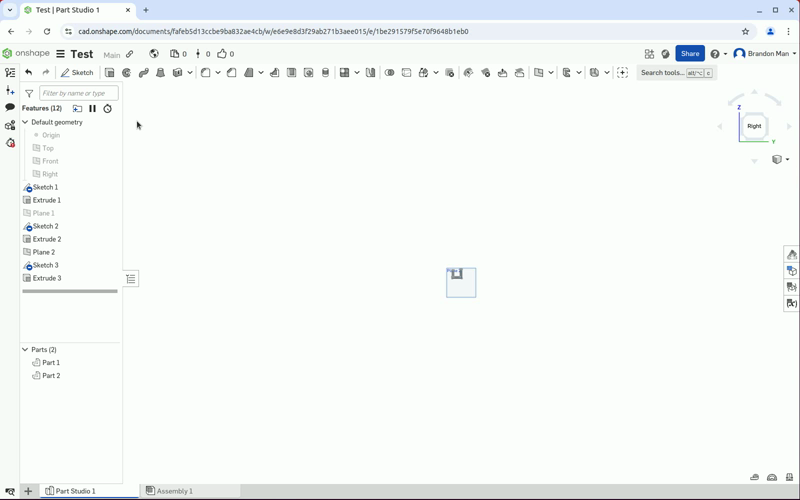
key(shift+h)
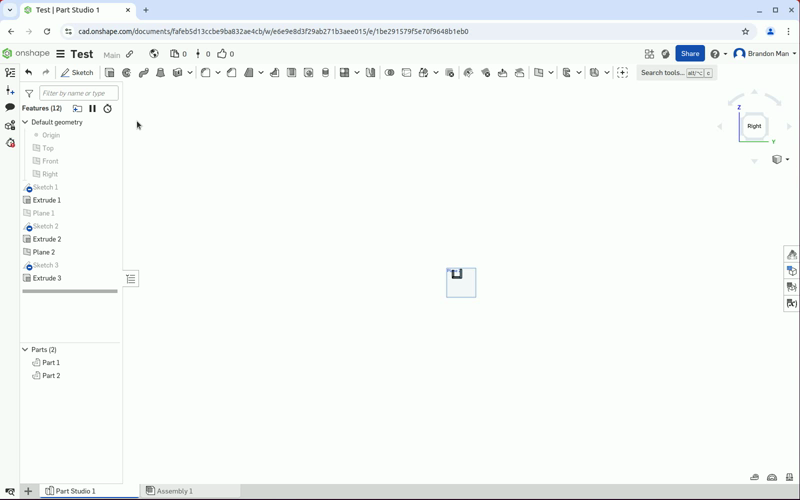
mouse_move(73, 189)
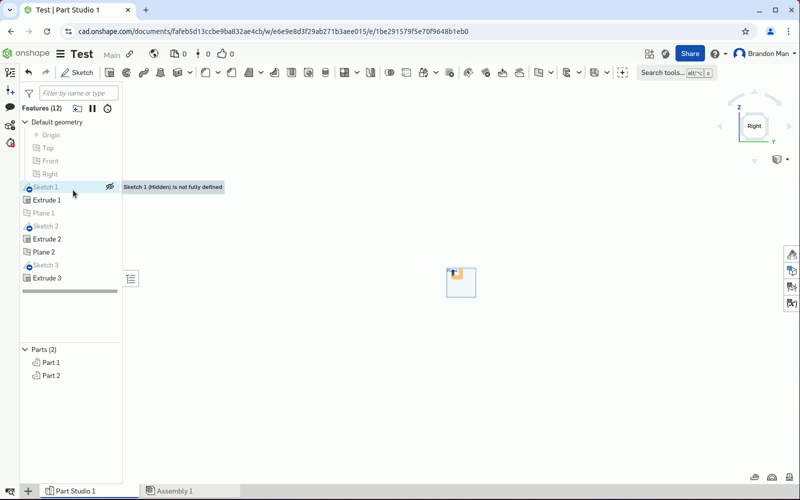
click(73, 189)
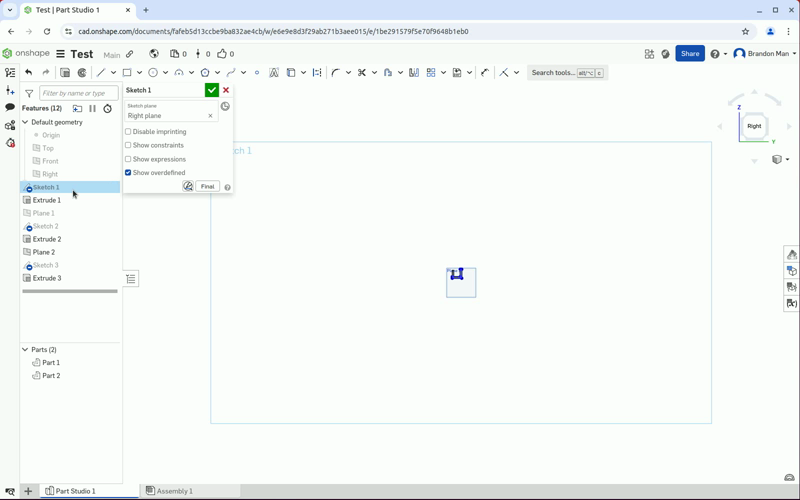
mouse_move(229, 92)
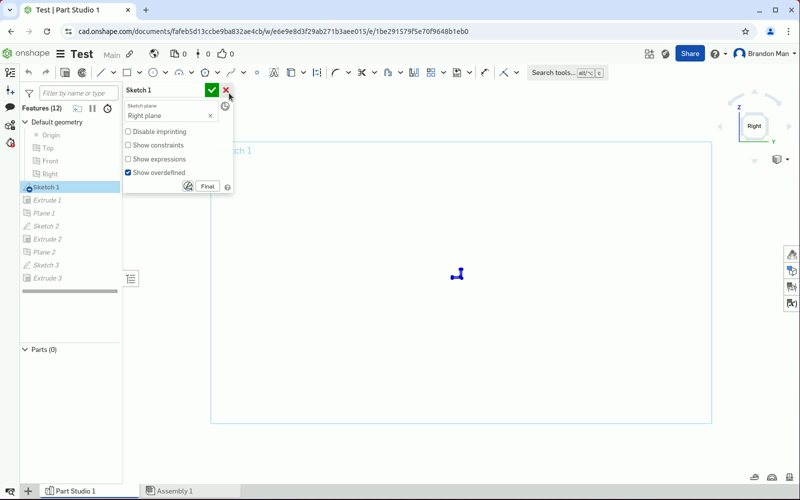
click(229, 92)
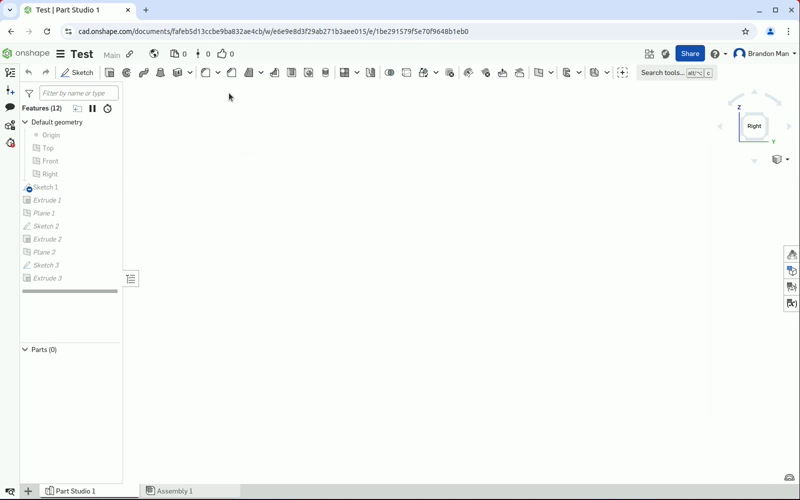
key(shift+s)
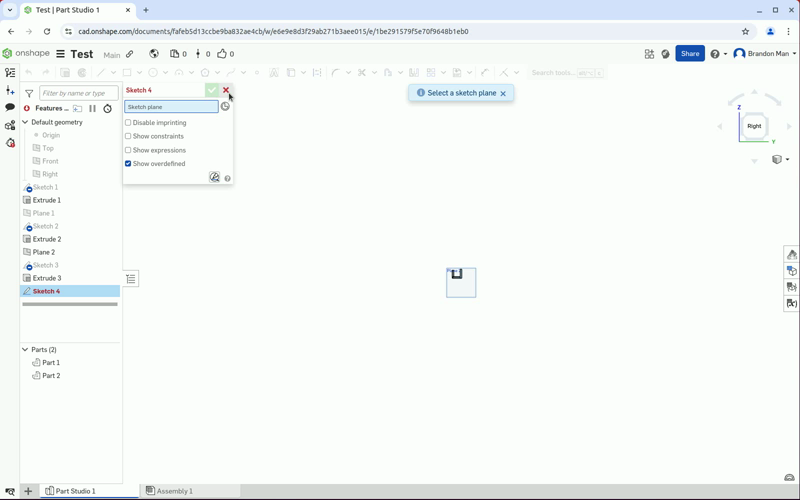
mouse_move(73, 254)
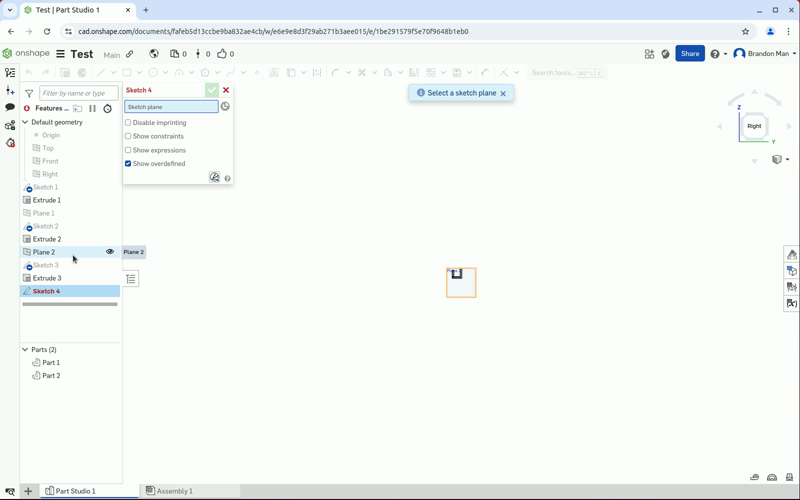
click(73, 254)
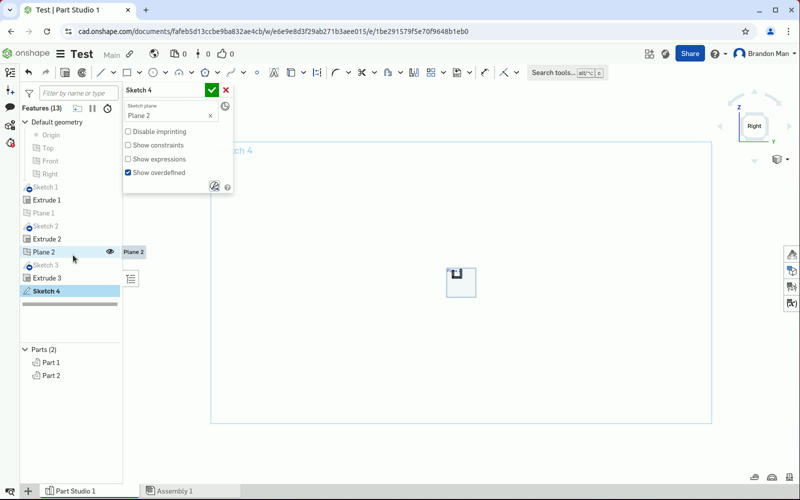
mouse_move(73, 352)
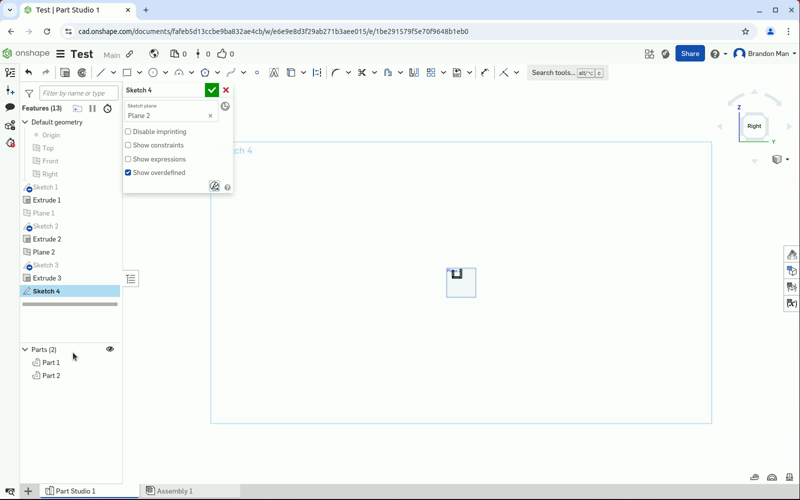
key(y)
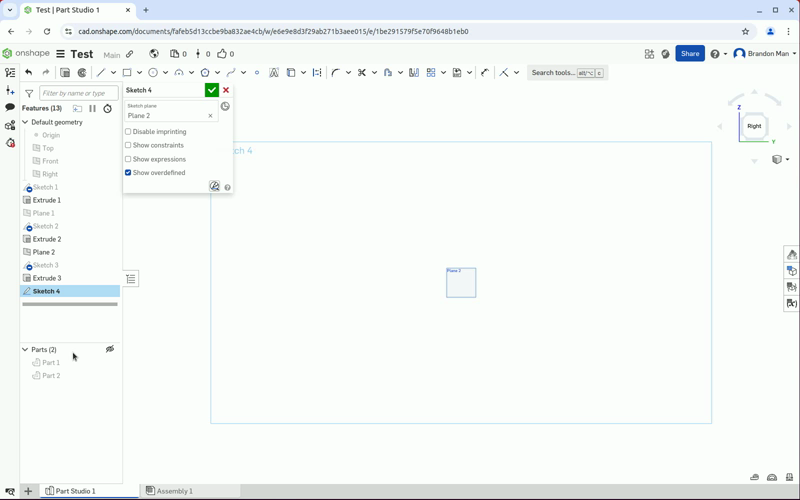
key(l)
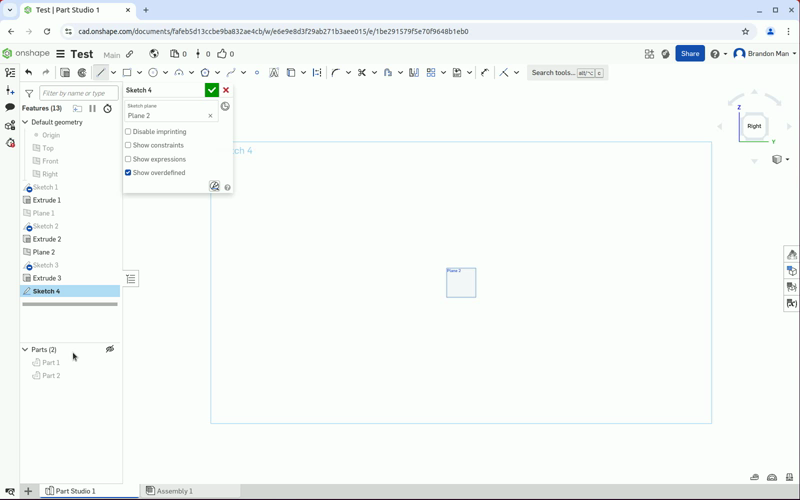
key_down(shift)
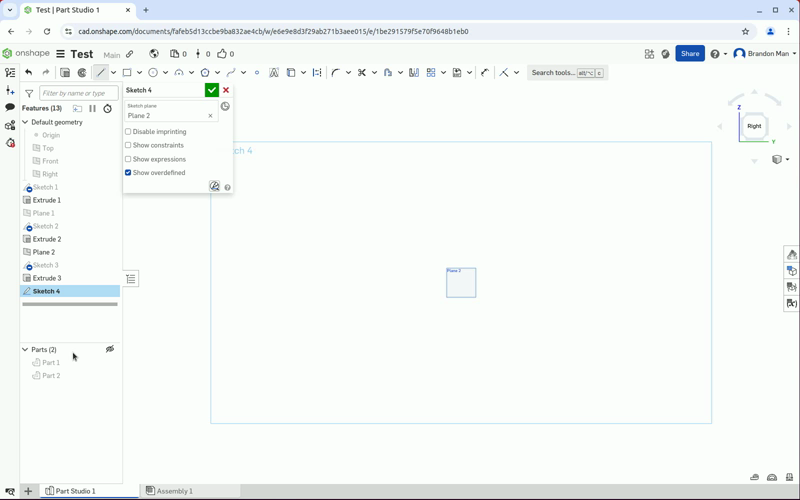
mouse_move(452, 271)
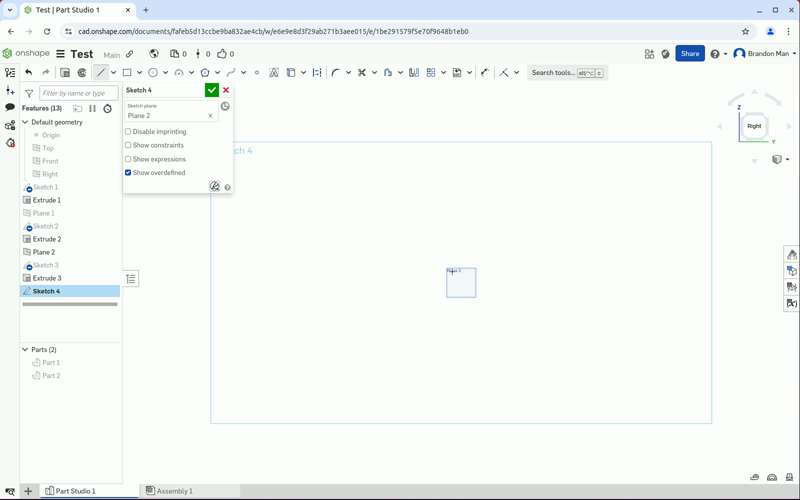
click(452, 271)
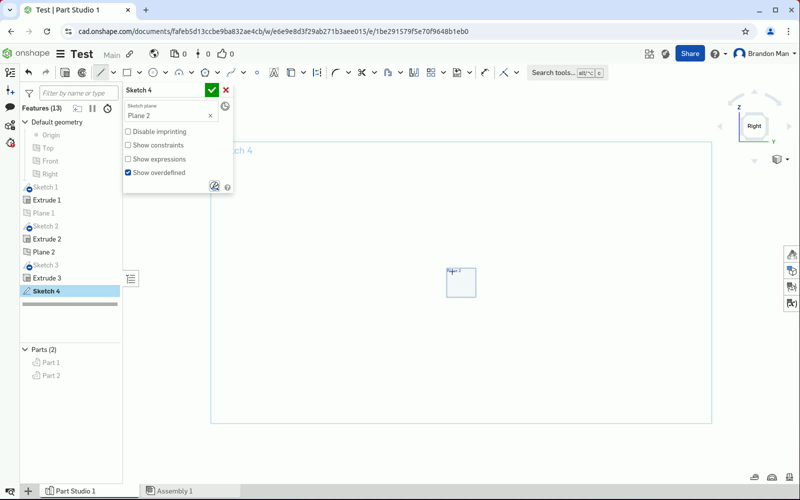
key_up(shift)
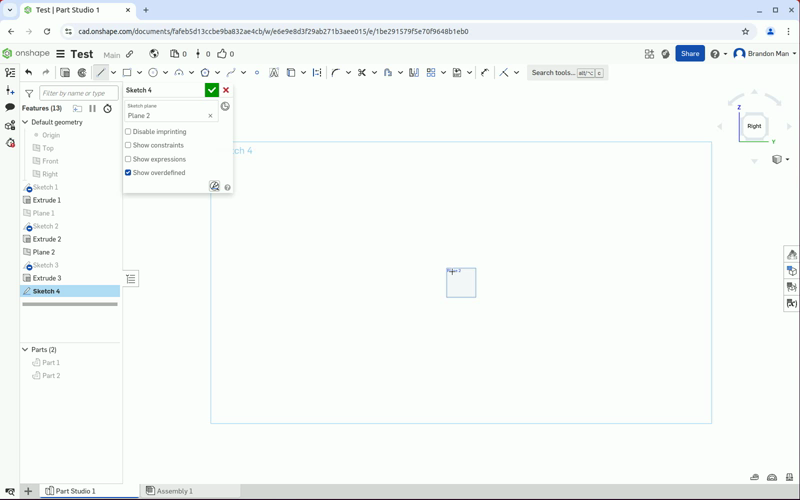
key_down(shift)
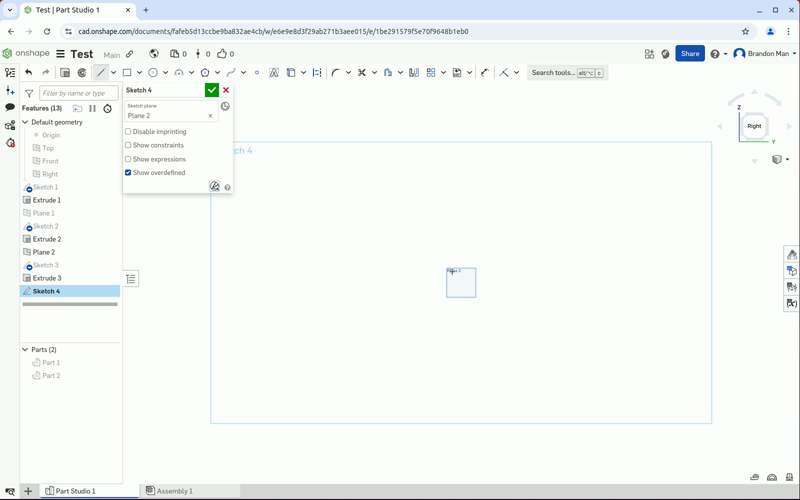
mouse_move(482, 271)
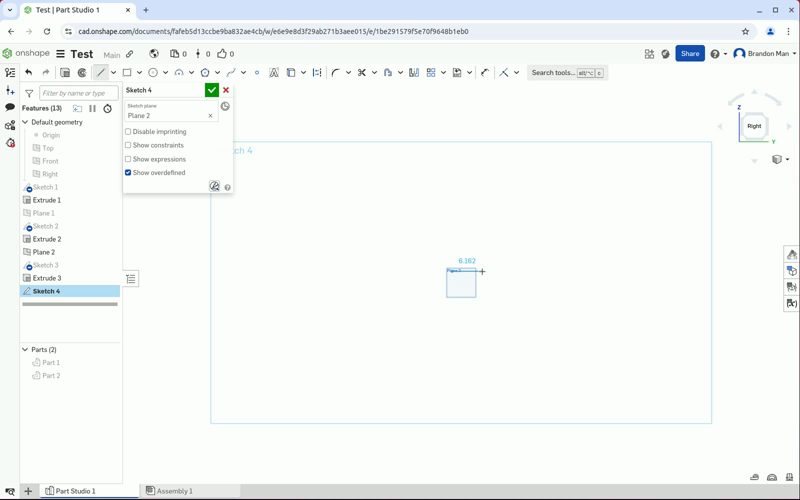
mouse_move(454, 271)
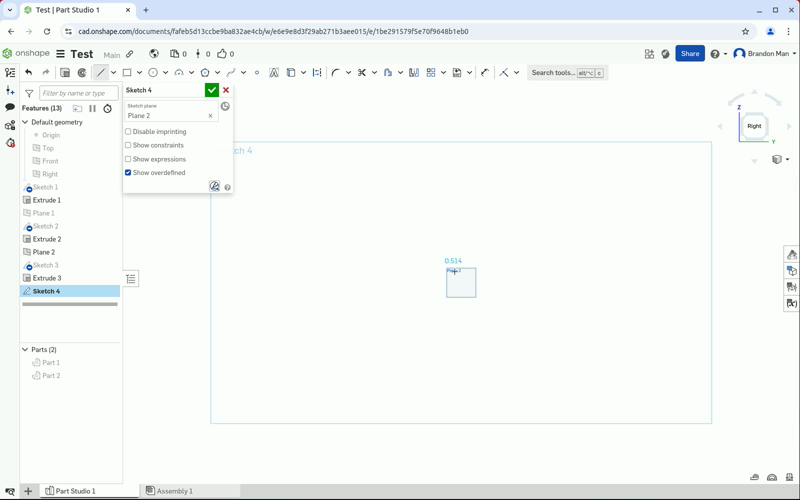
scroll(6)
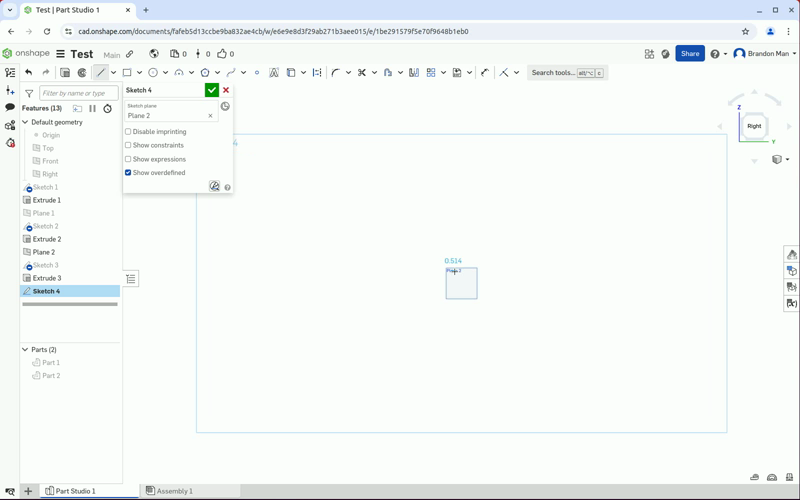
scroll(6)
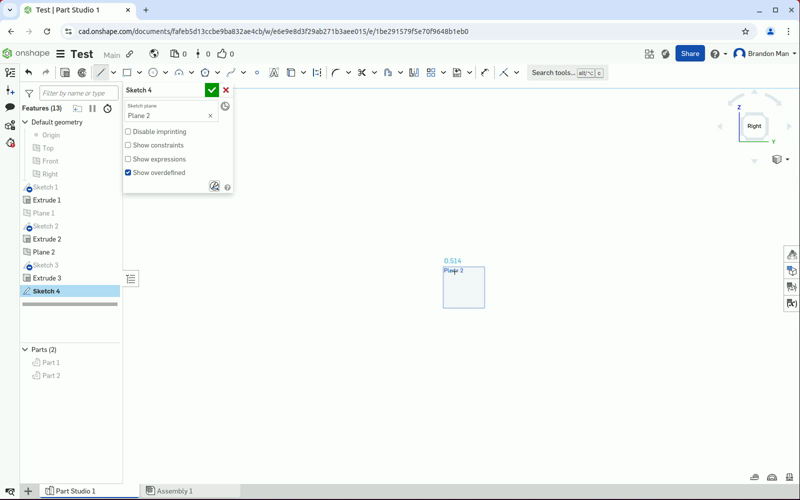
scroll(6)
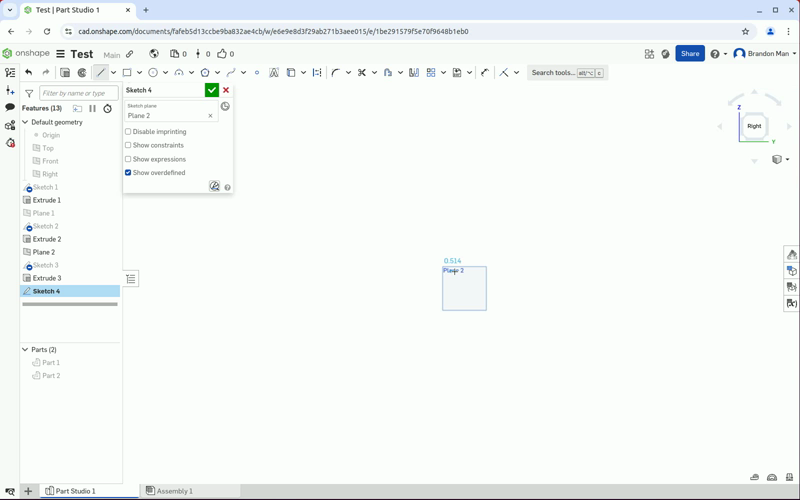
scroll(6)
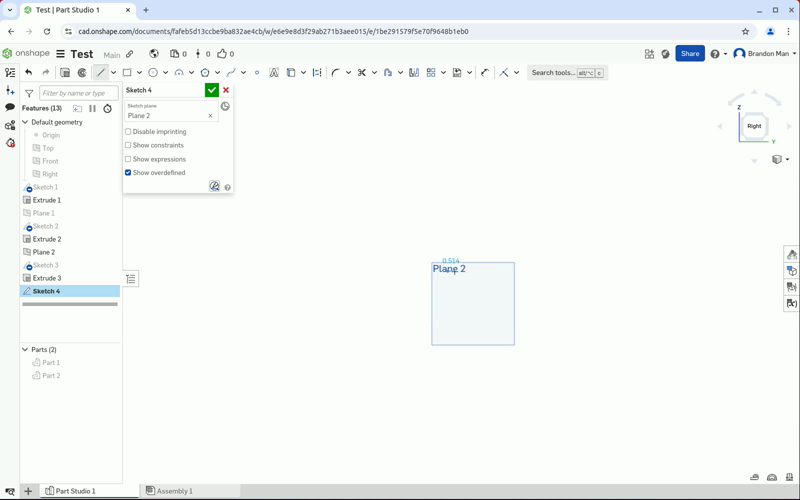
scroll(6)
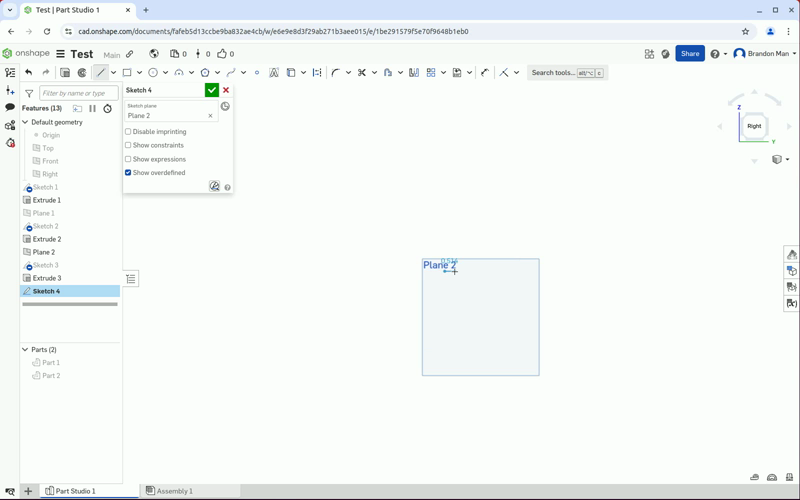
scroll(6)
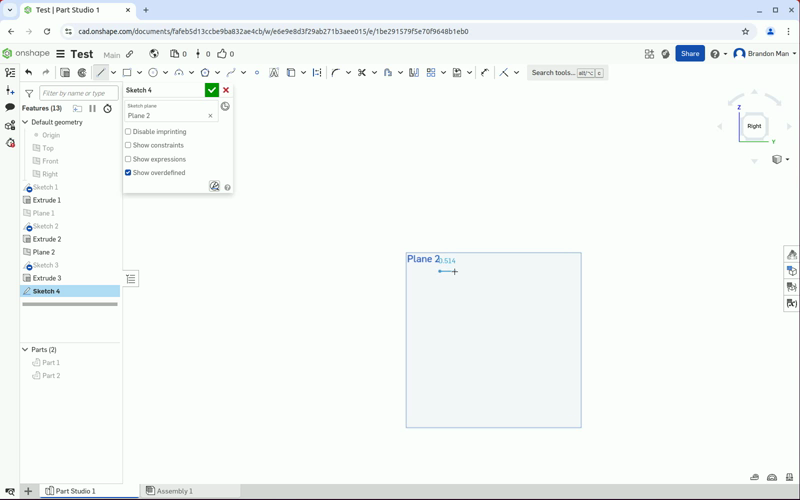
scroll(6)
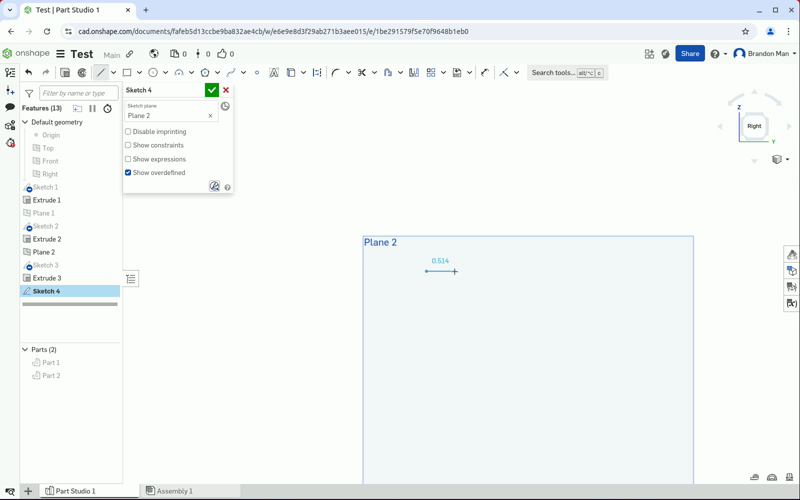
click(454, 271)
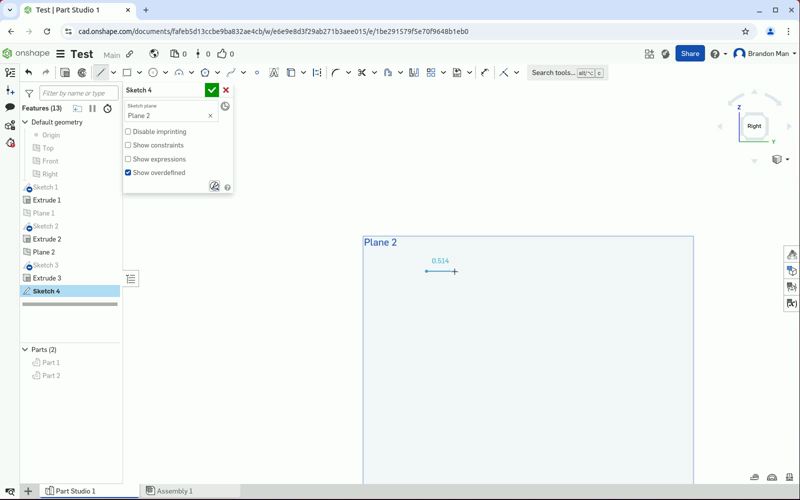
scroll(-6)
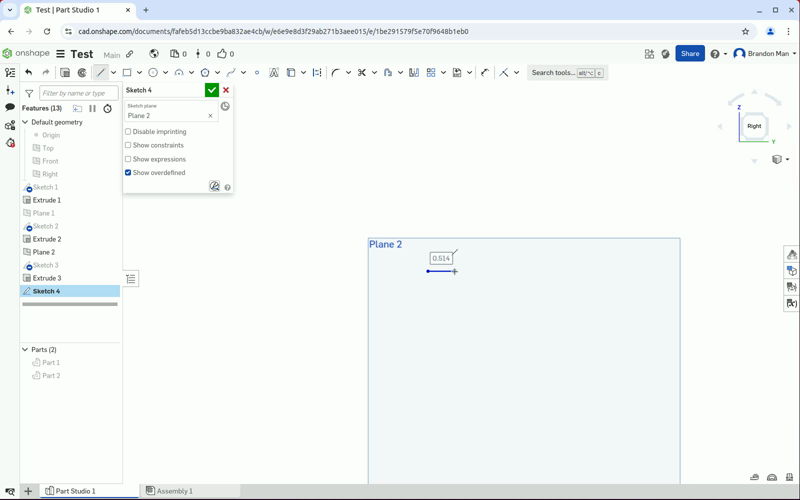
scroll(-6)
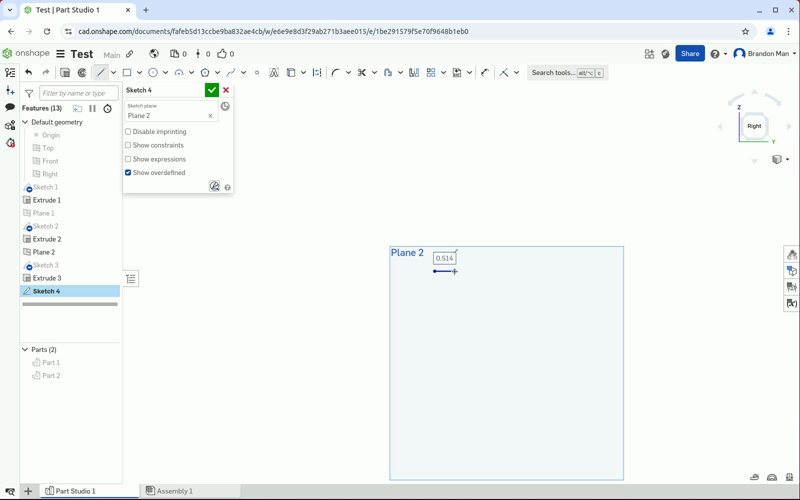
scroll(-6)
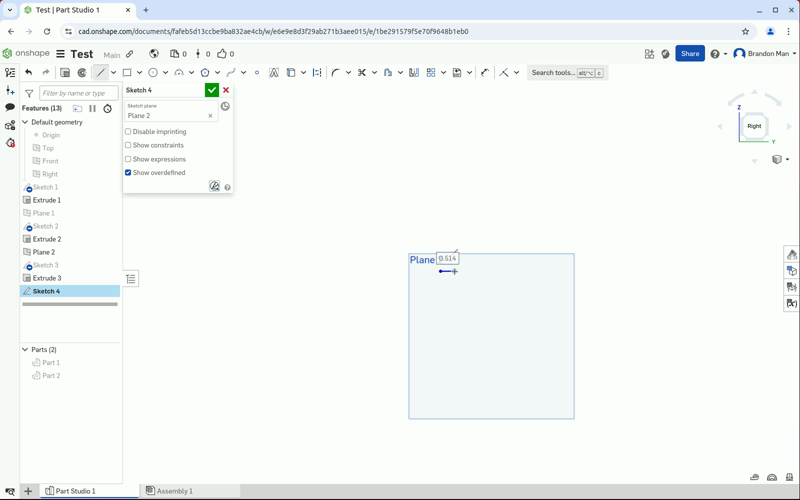
scroll(-6)
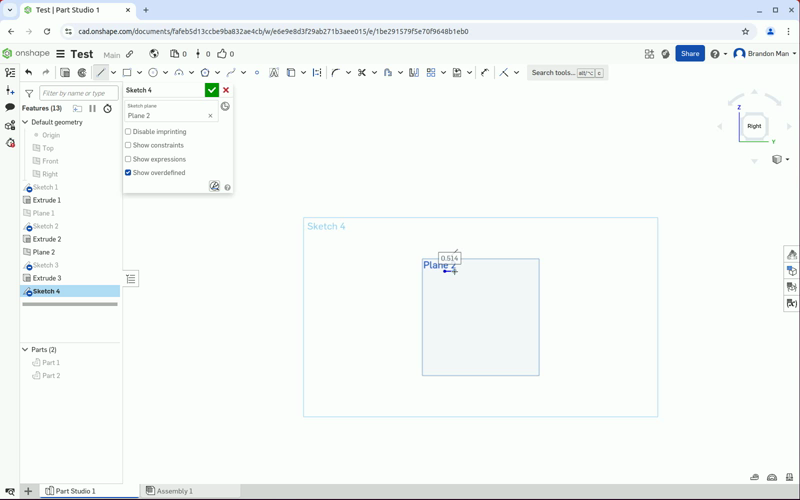
scroll(-6)
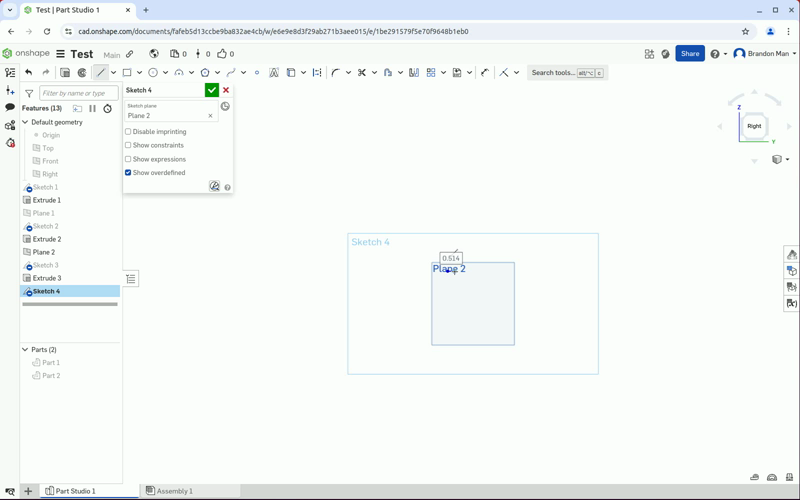
scroll(-6)
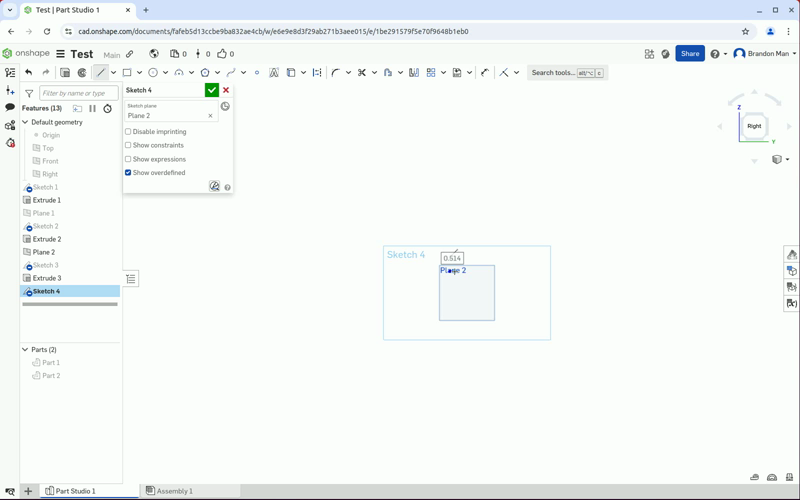
scroll(-6)
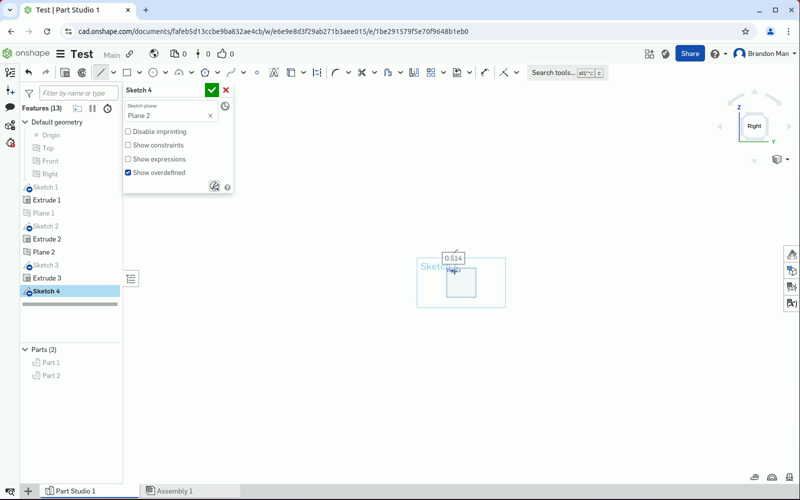
key_up(shift)
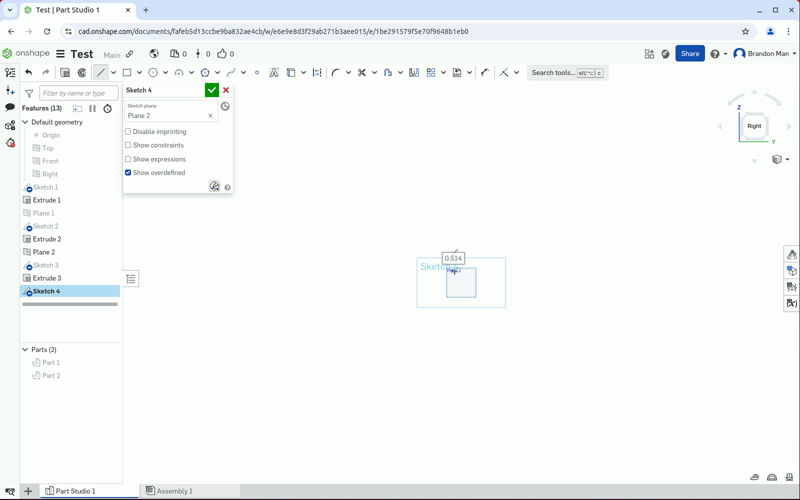
key_down(shift)
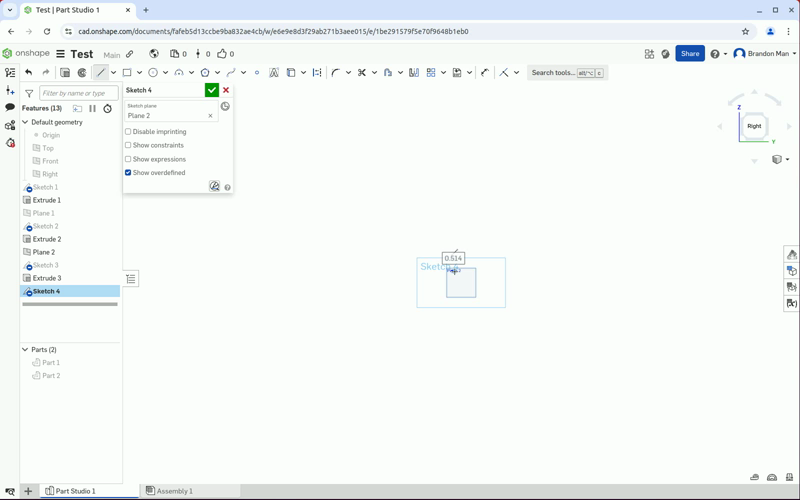
mouse_move(484, 271)
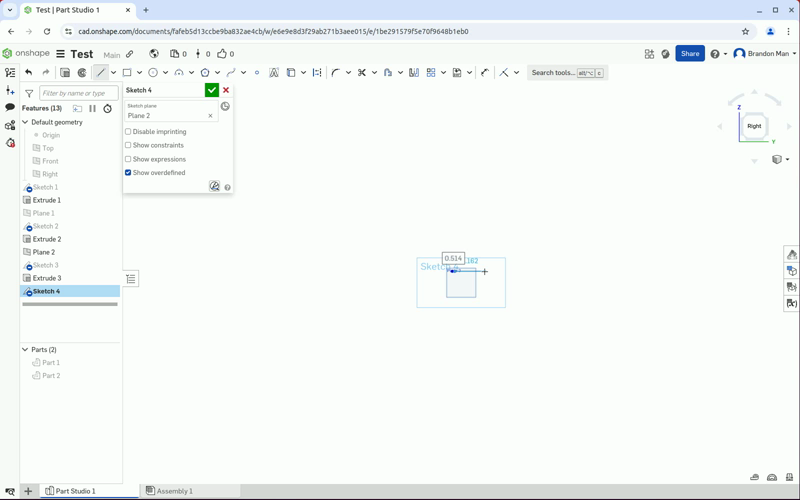
mouse_move(454, 268)
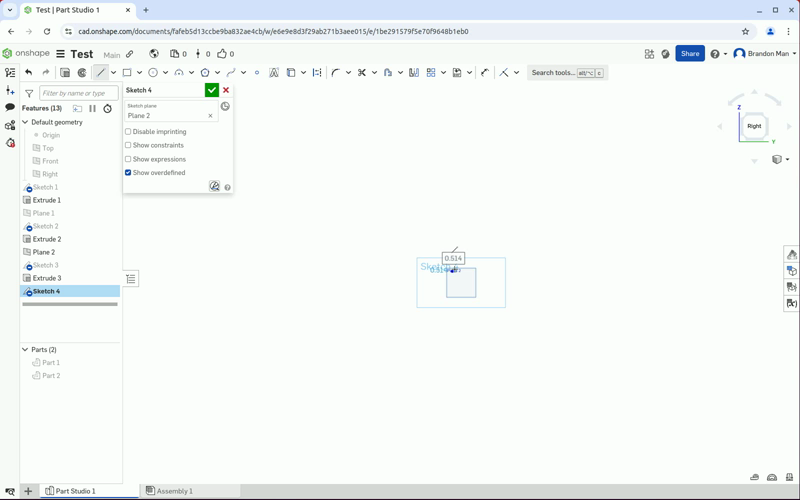
scroll(6)
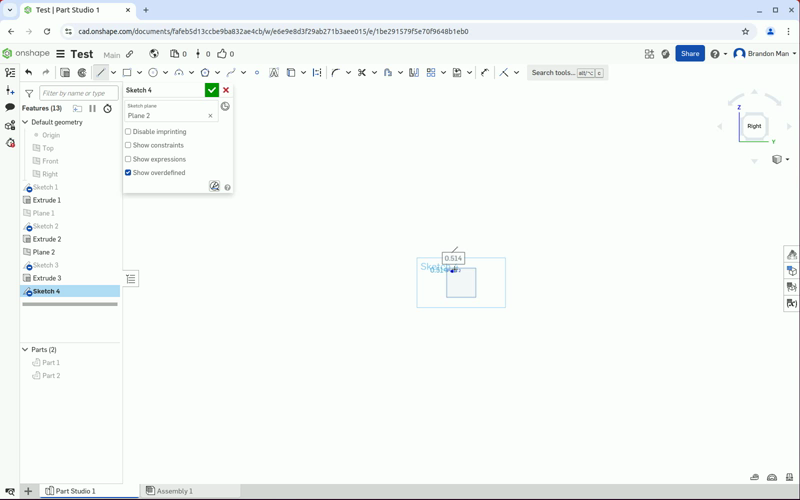
scroll(6)
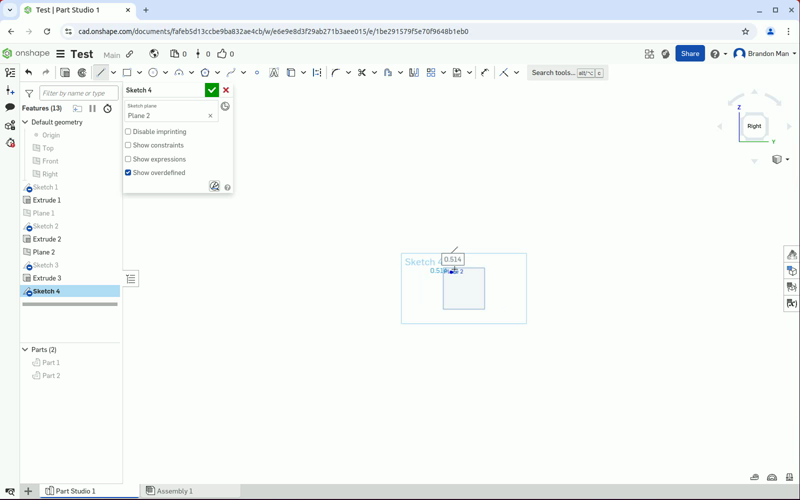
scroll(6)
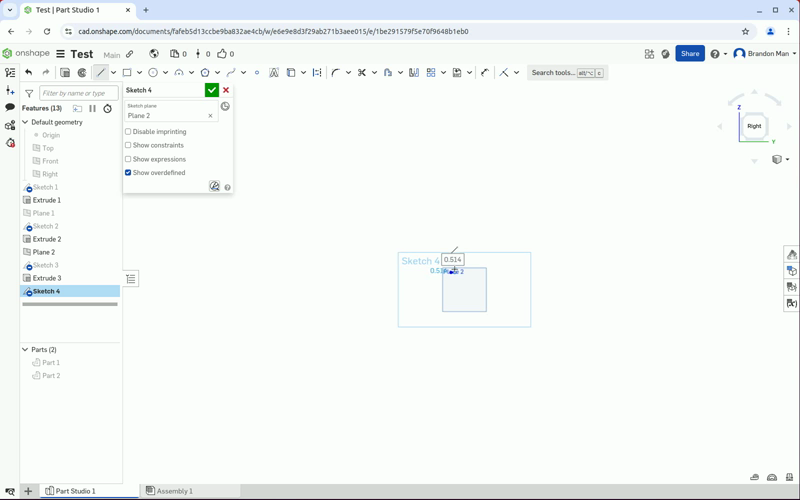
scroll(6)
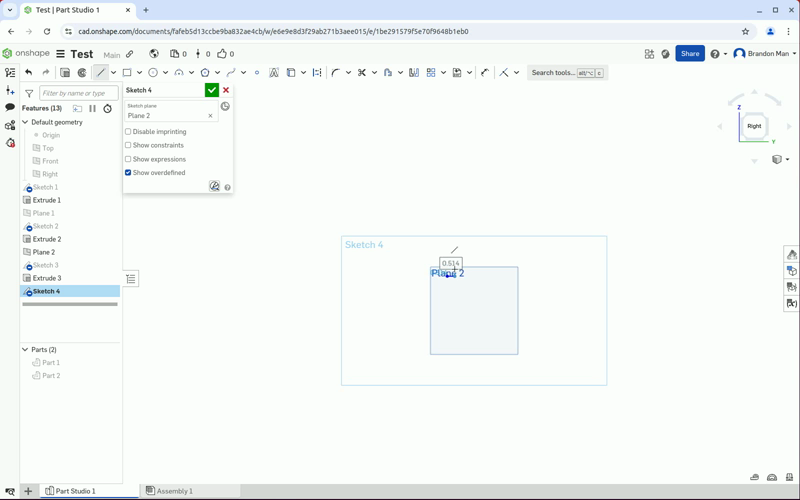
scroll(6)
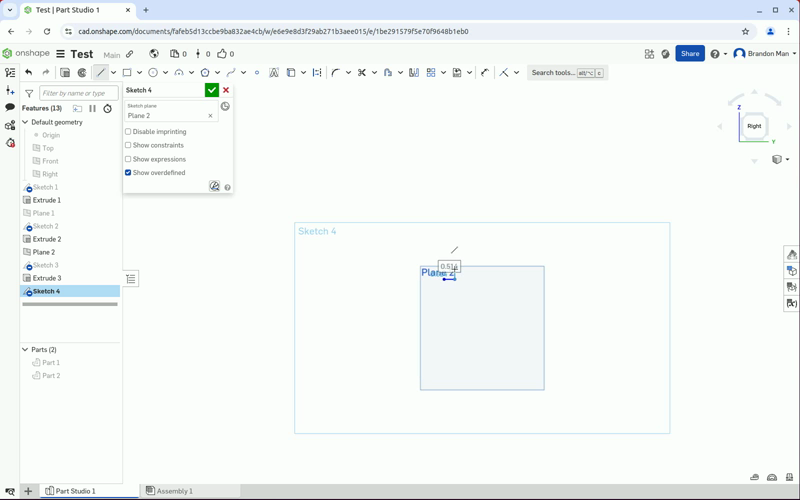
scroll(6)
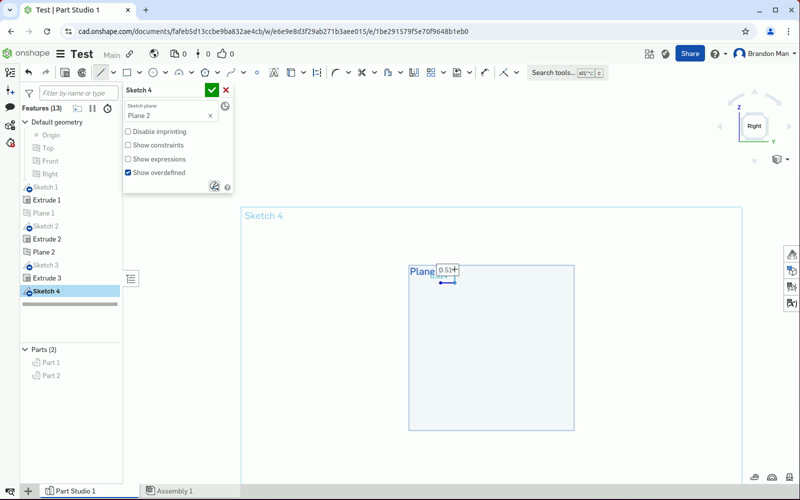
scroll(6)
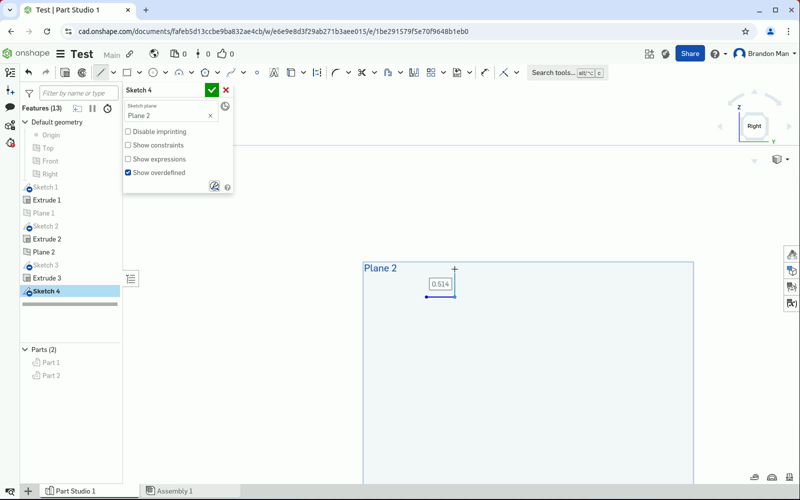
click(454, 268)
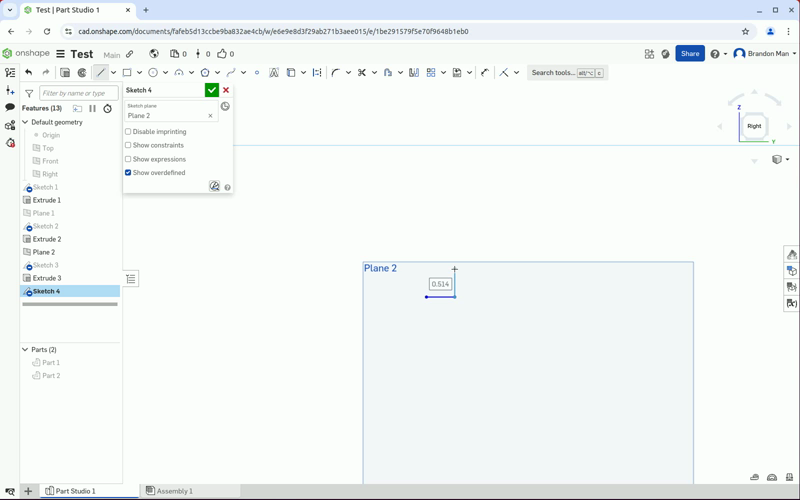
scroll(-6)
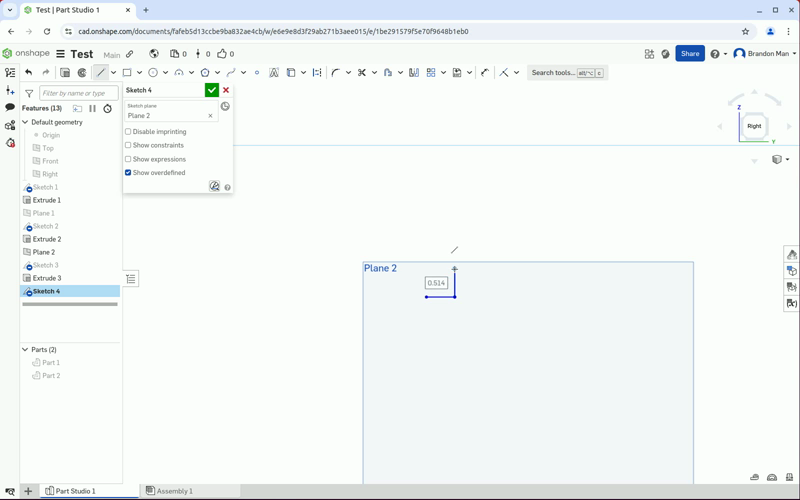
scroll(-6)
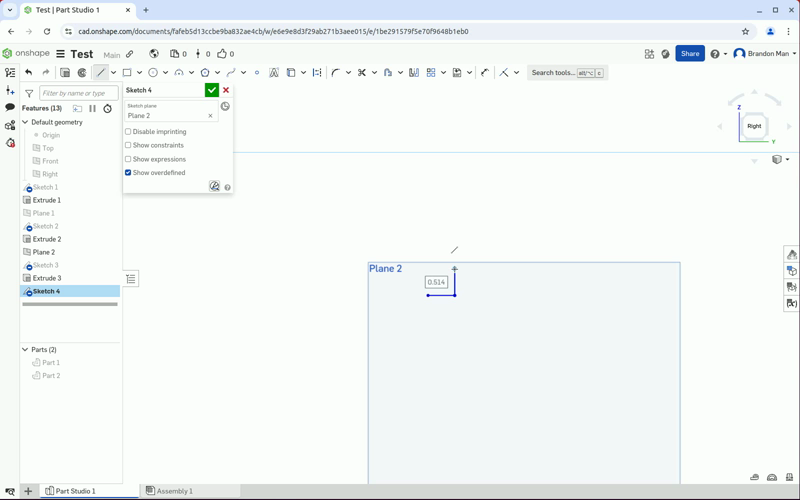
scroll(-6)
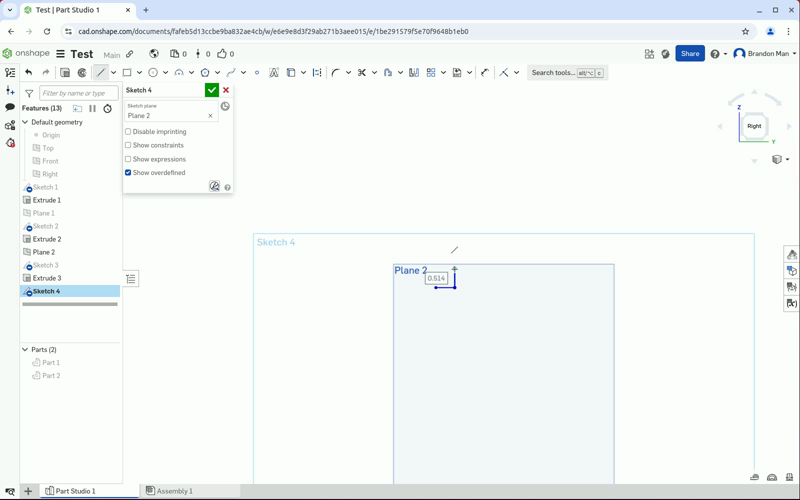
scroll(-6)
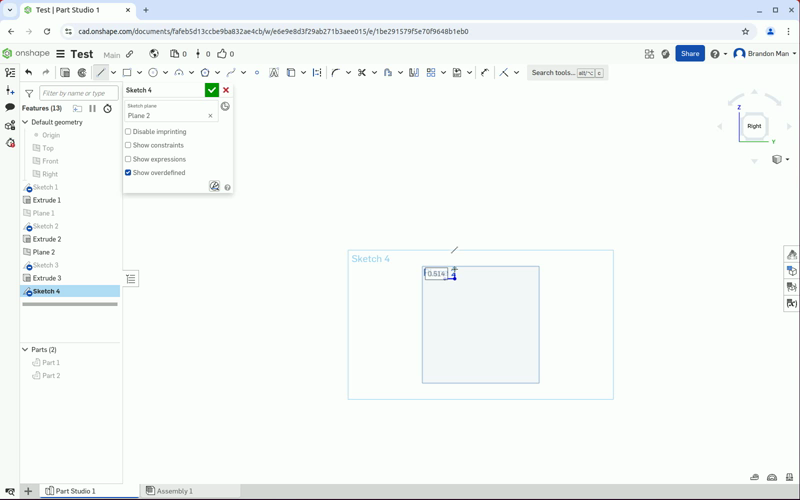
scroll(-6)
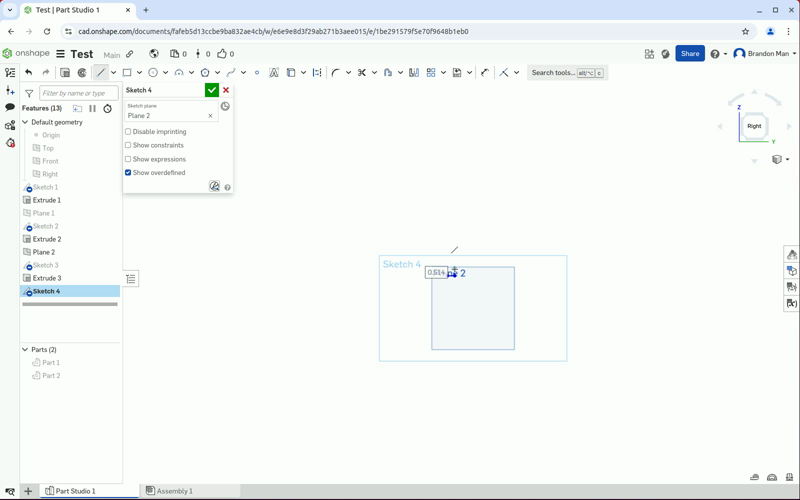
scroll(-6)
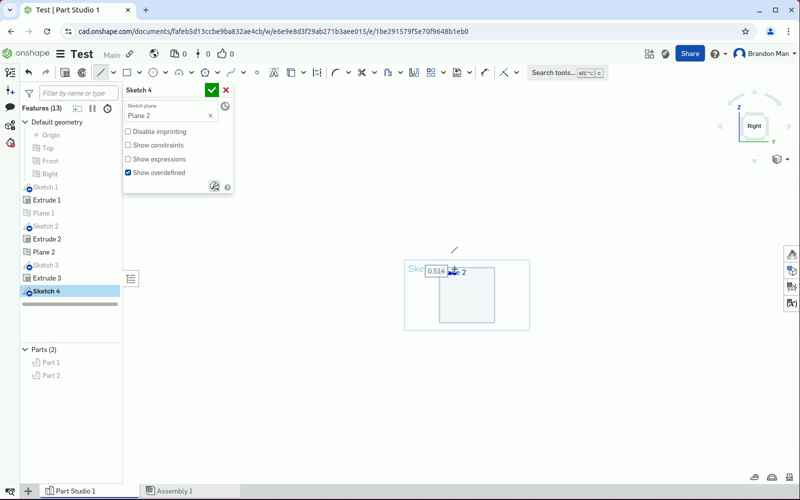
scroll(-6)
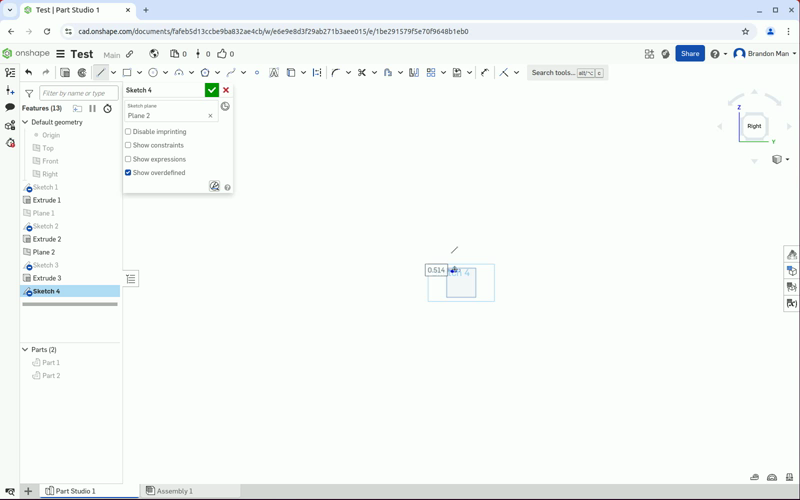
key_up(shift)
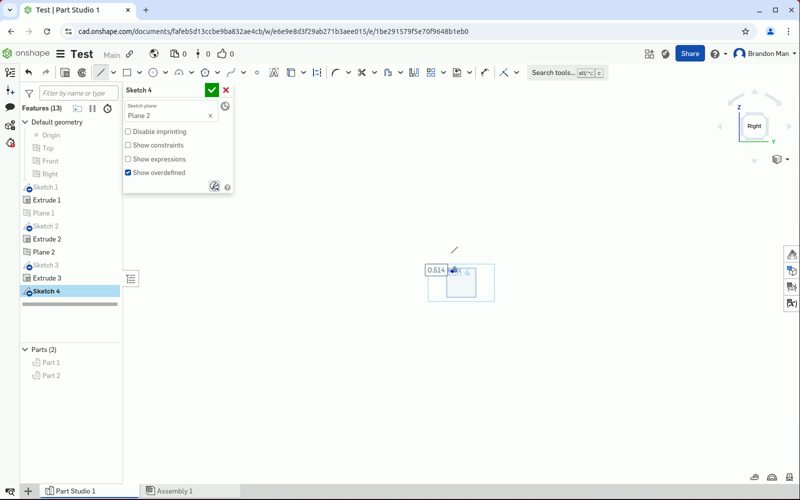
key_down(shift)
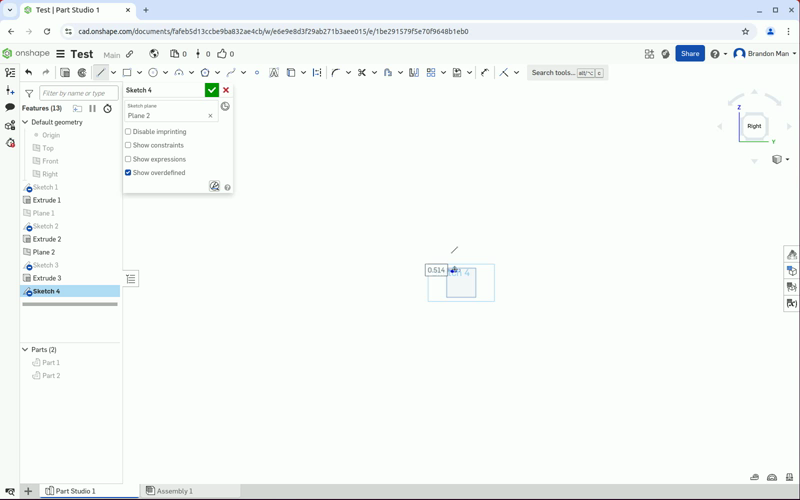
mouse_move(484, 268)
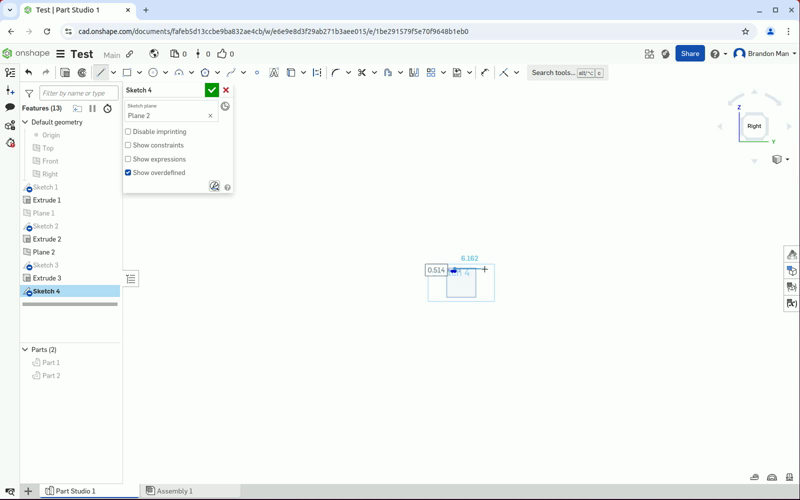
mouse_move(452, 268)
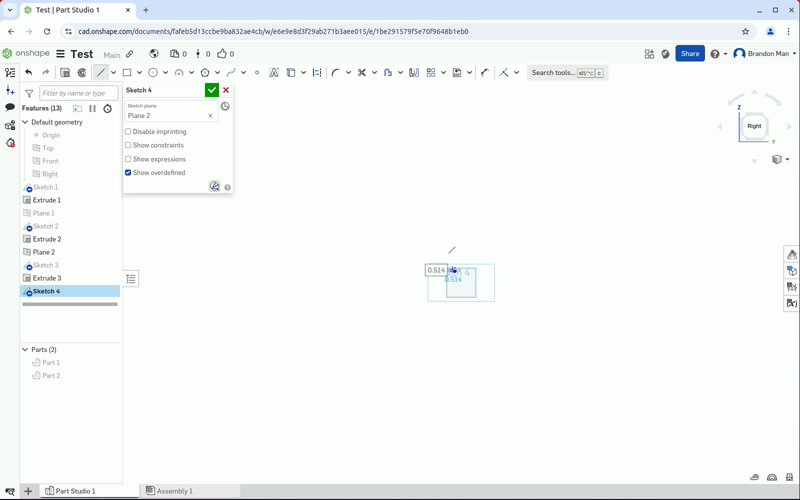
scroll(6)
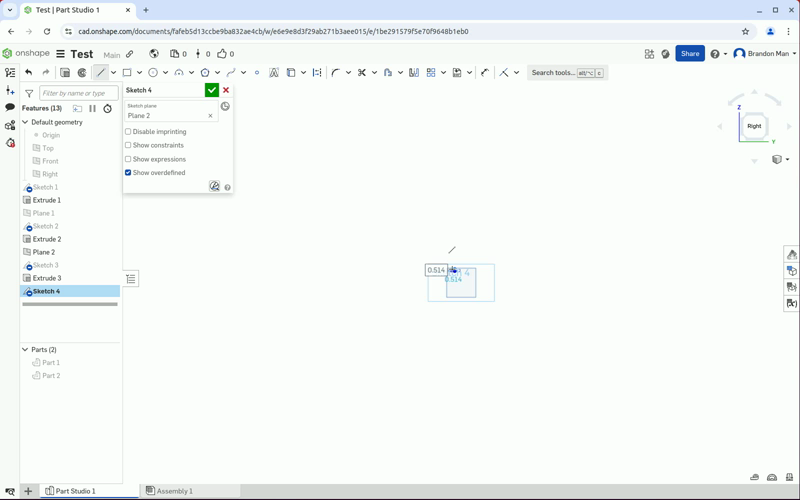
scroll(6)
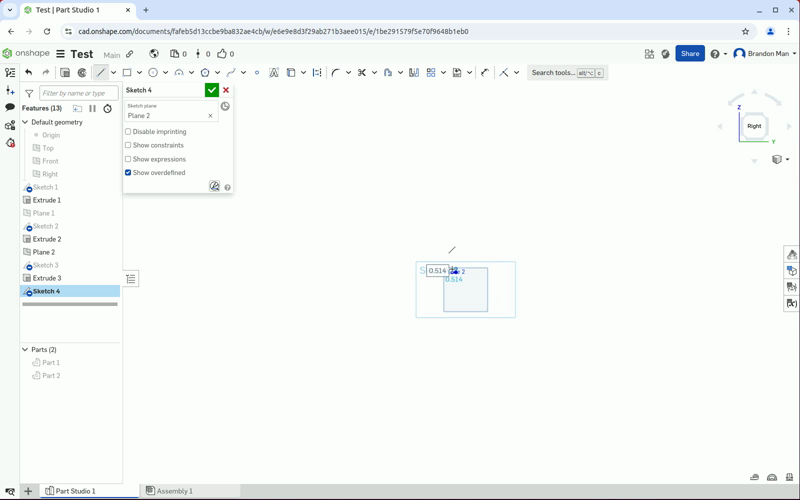
scroll(6)
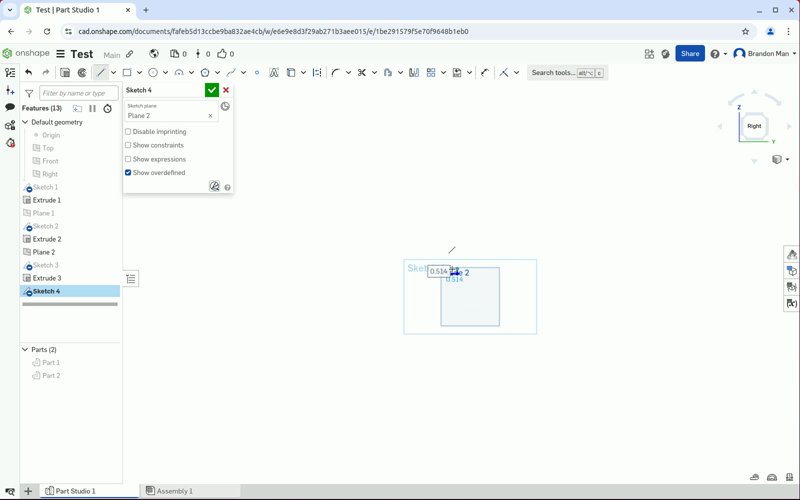
scroll(6)
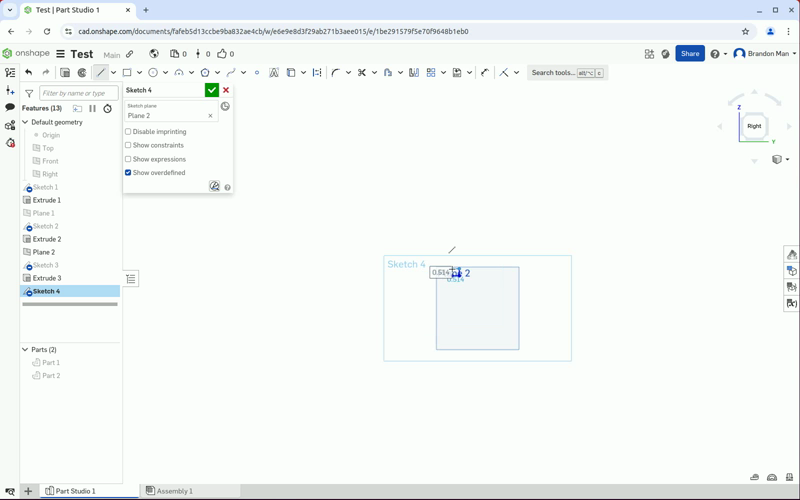
scroll(6)
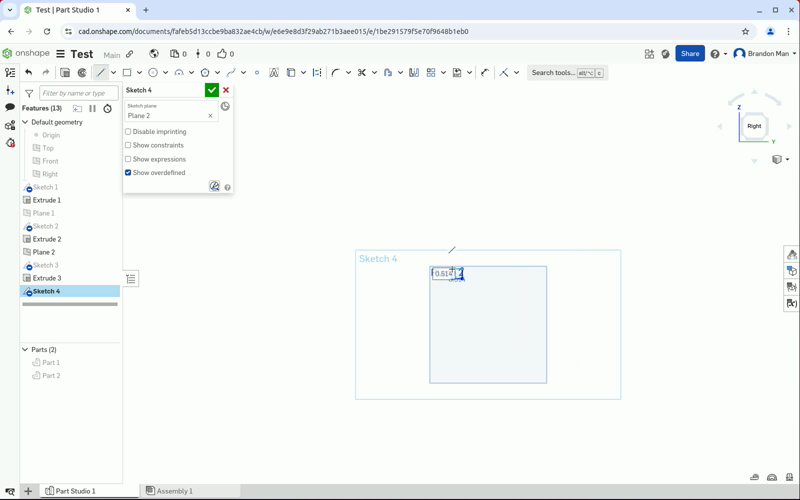
scroll(6)
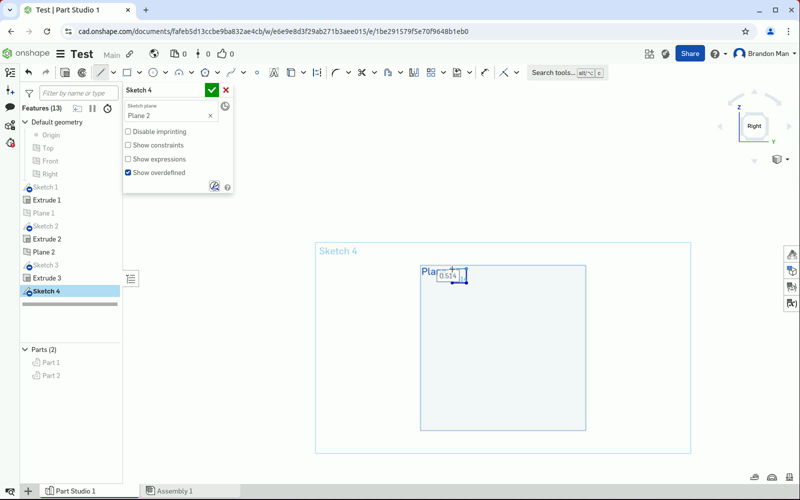
scroll(6)
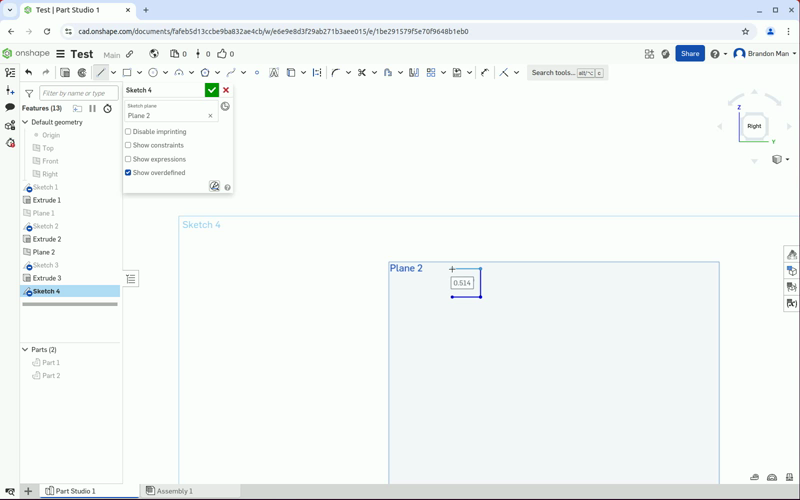
click(452, 268)
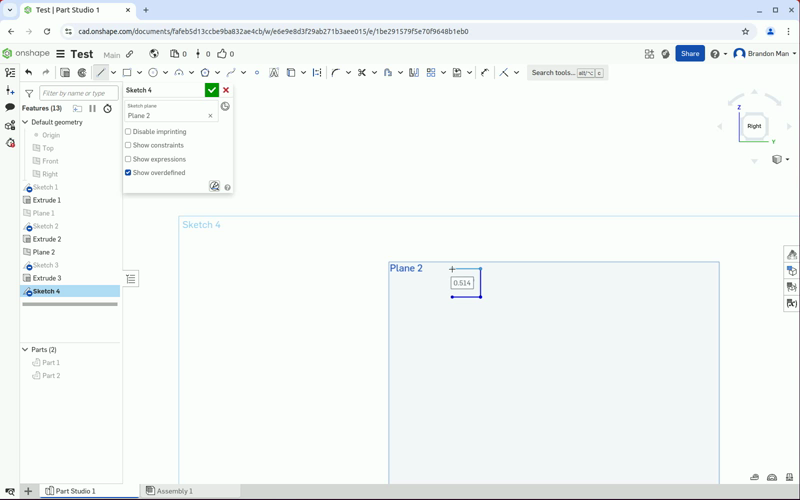
scroll(-6)
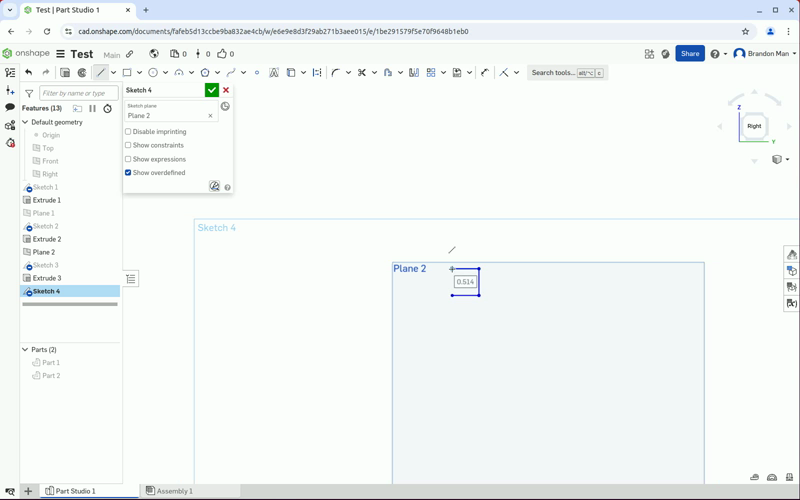
scroll(-6)
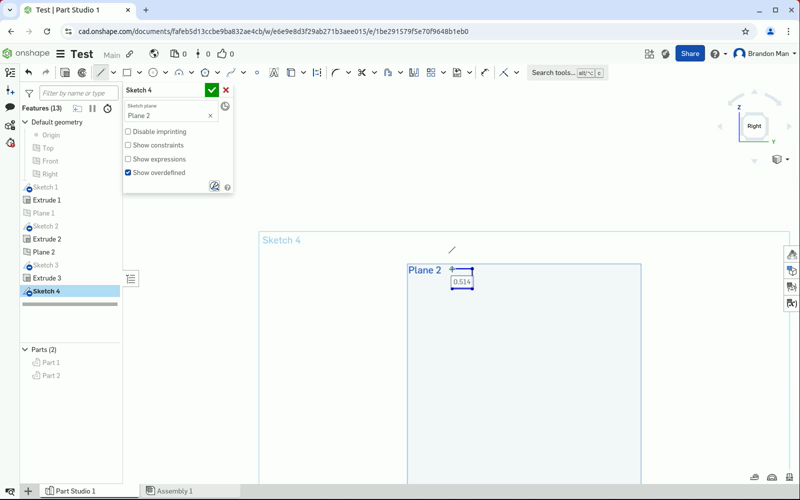
scroll(-6)
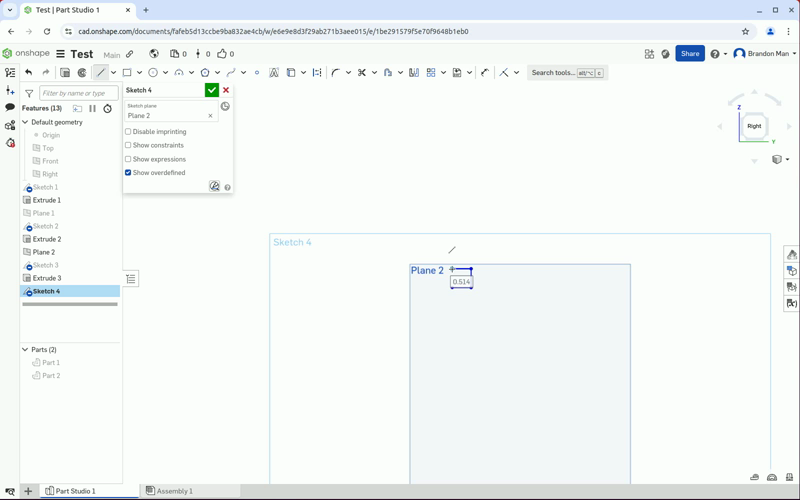
scroll(-6)
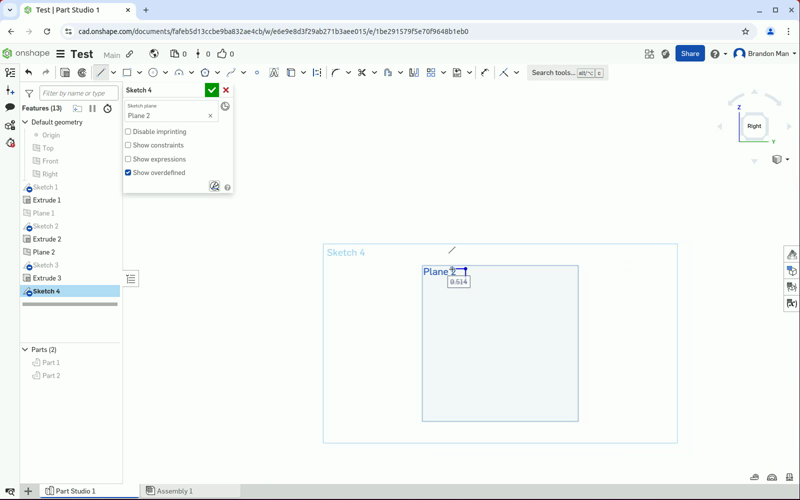
scroll(-6)
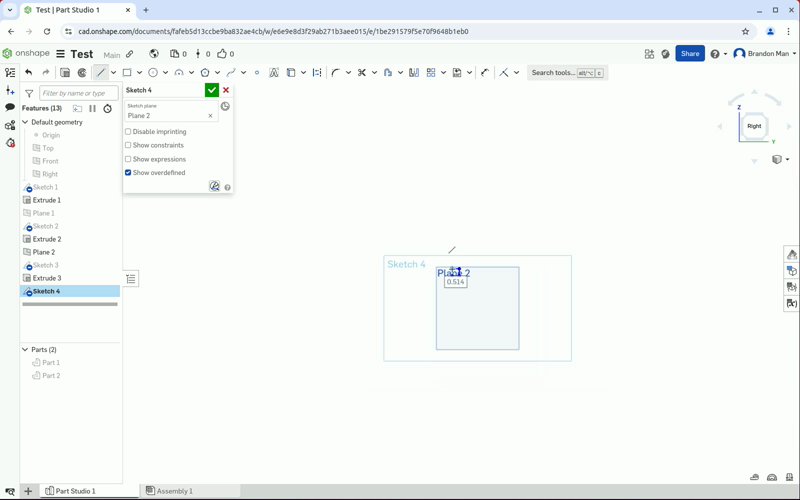
scroll(-6)
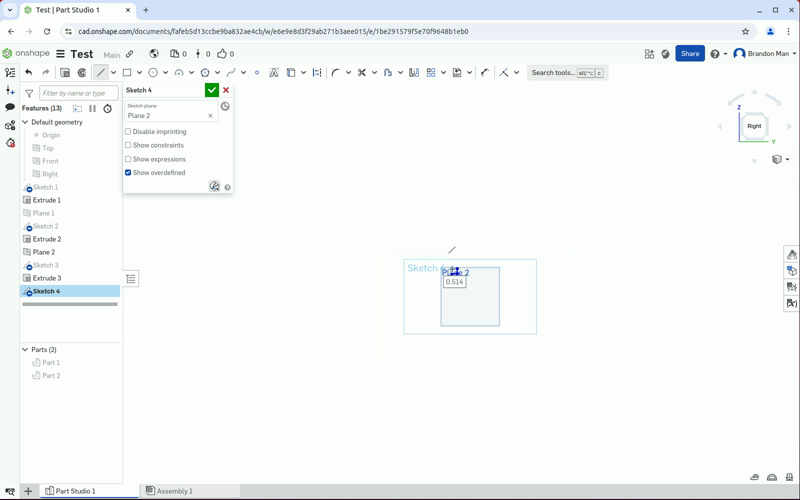
scroll(-6)
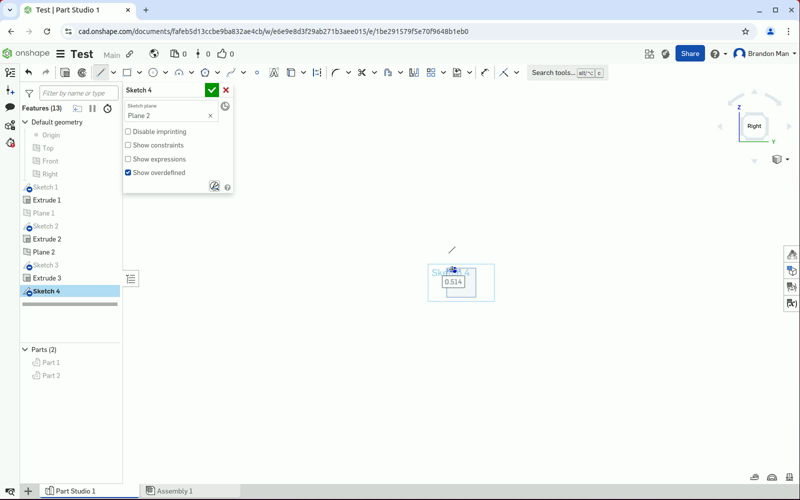
key_up(shift)
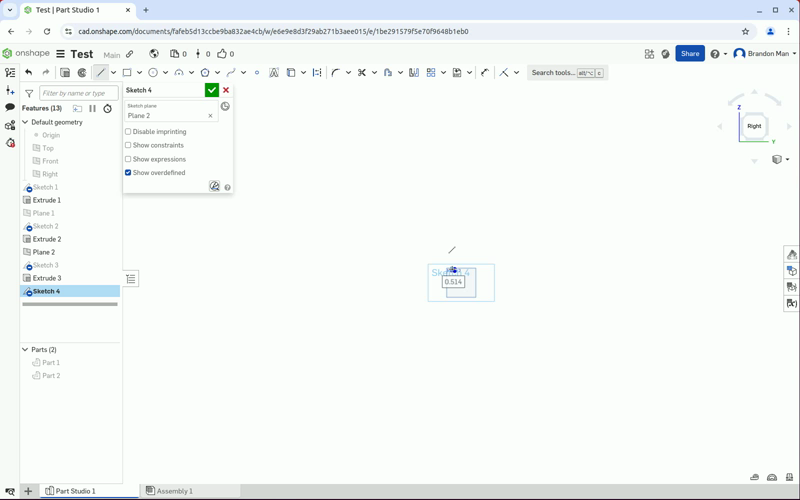
mouse_move(482, 268)
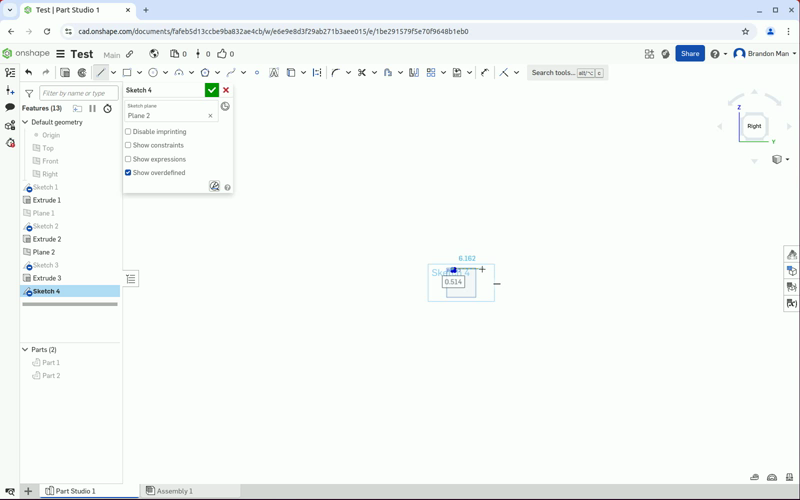
key_down(shift)
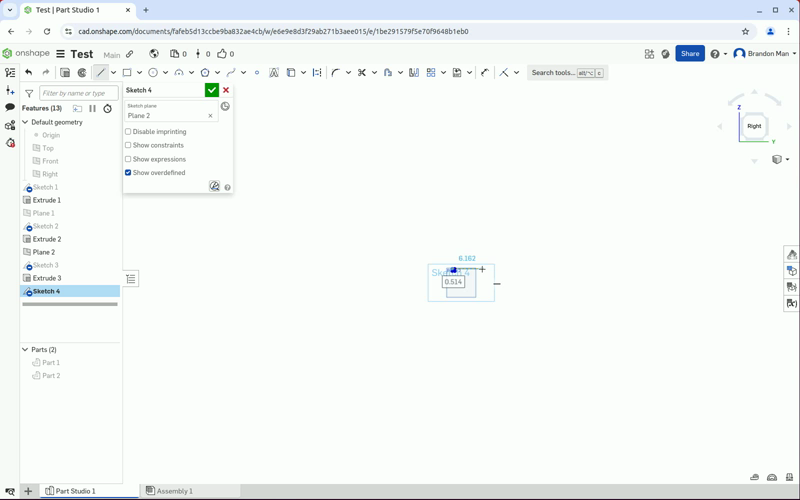
mouse_move(452, 271)
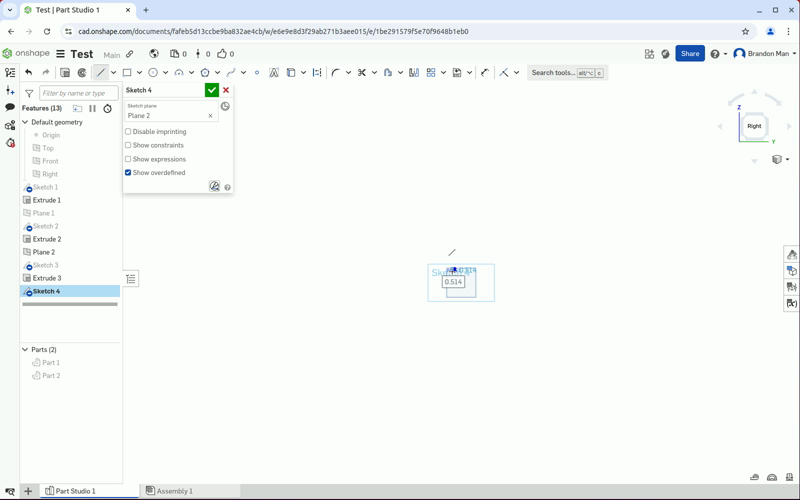
scroll(6)
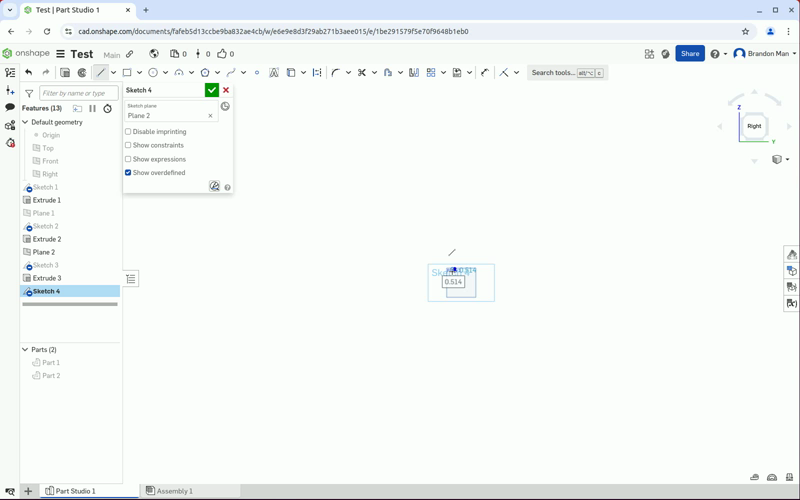
scroll(6)
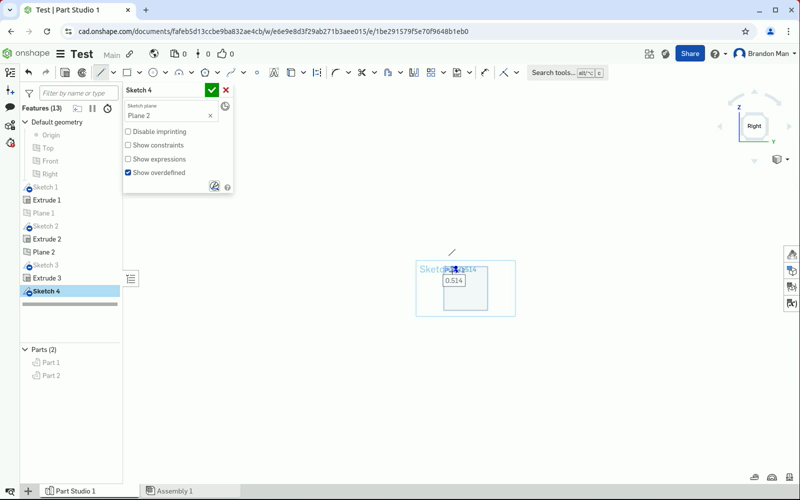
scroll(6)
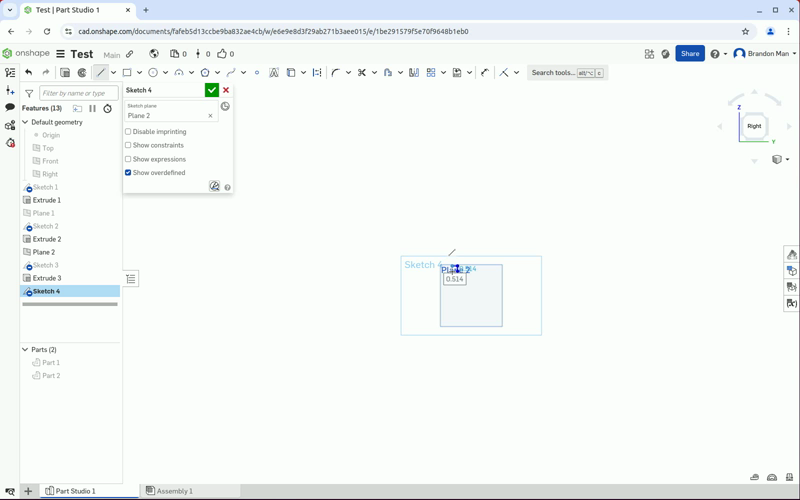
scroll(6)
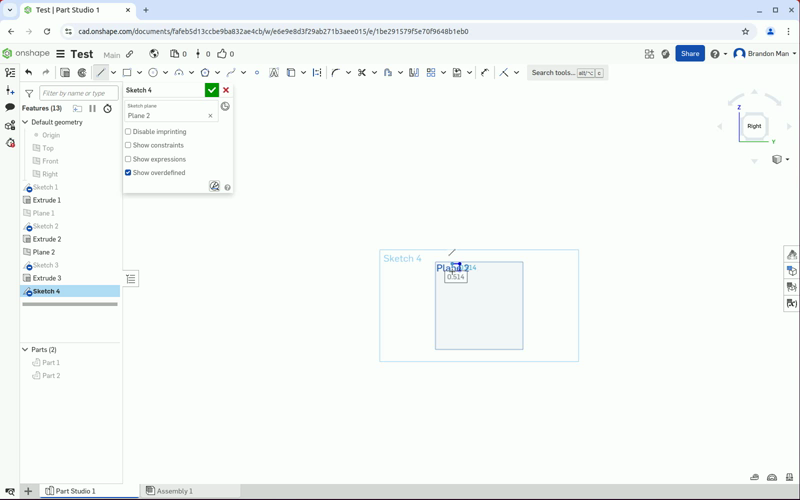
scroll(6)
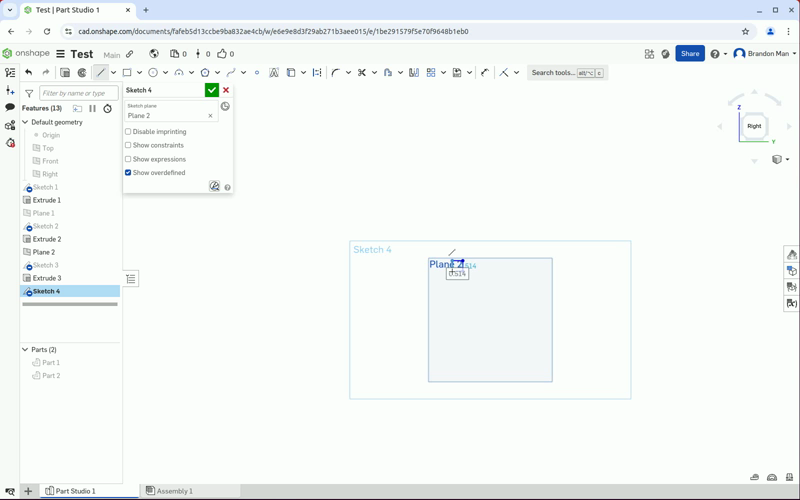
scroll(6)
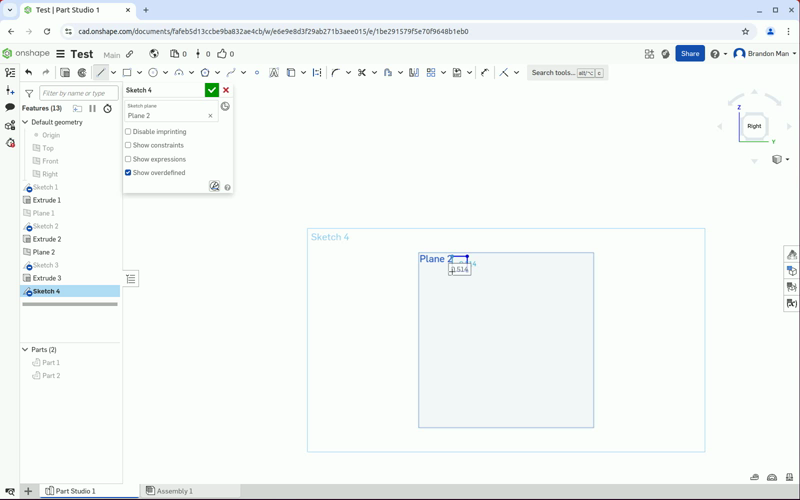
scroll(6)
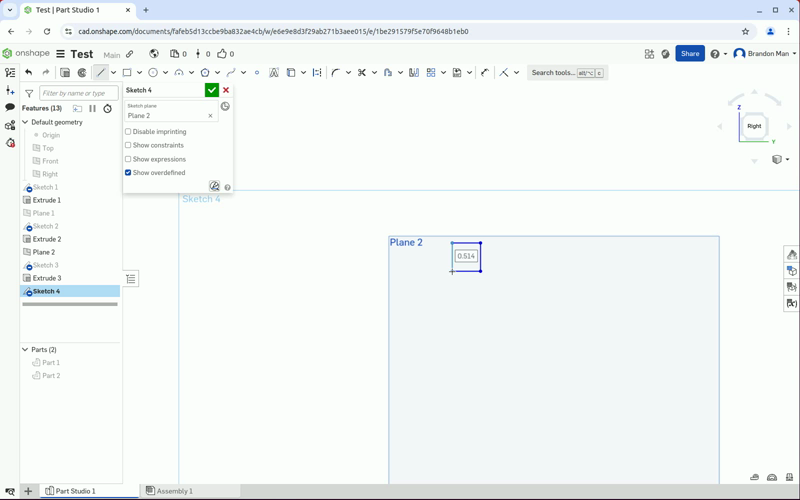
key_up(shift)
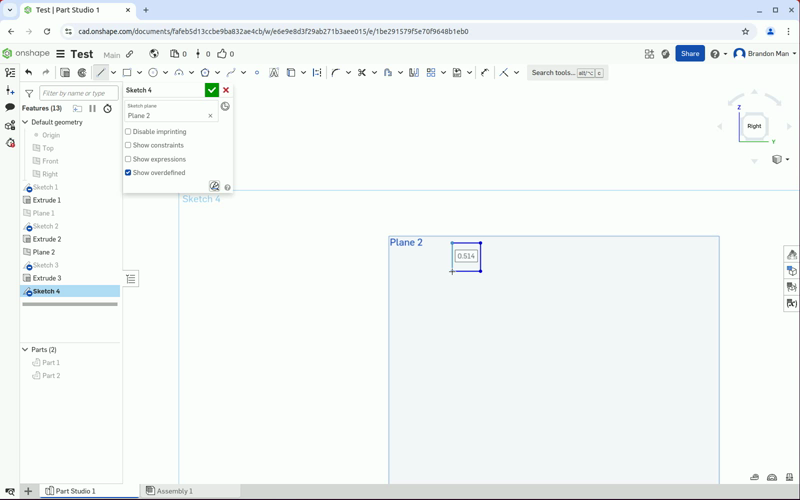
click(452, 271)
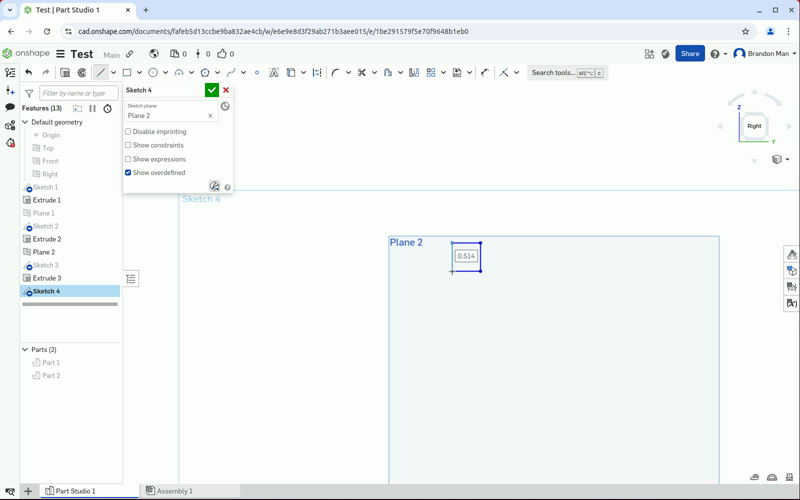
scroll(-6)
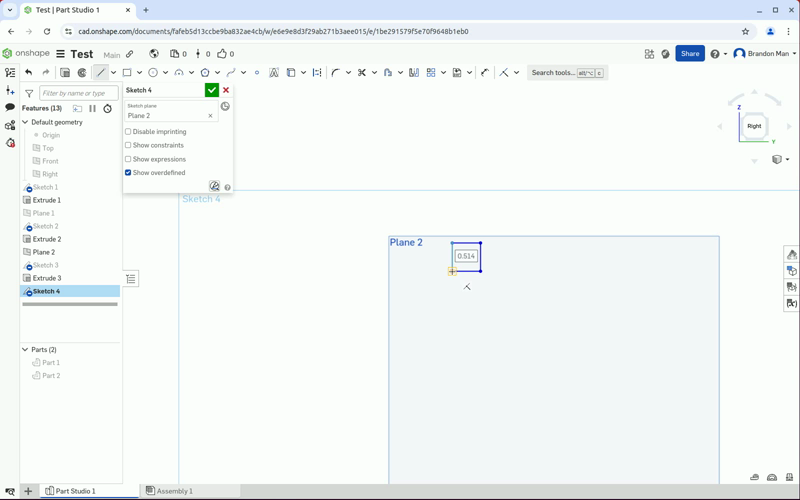
scroll(-6)
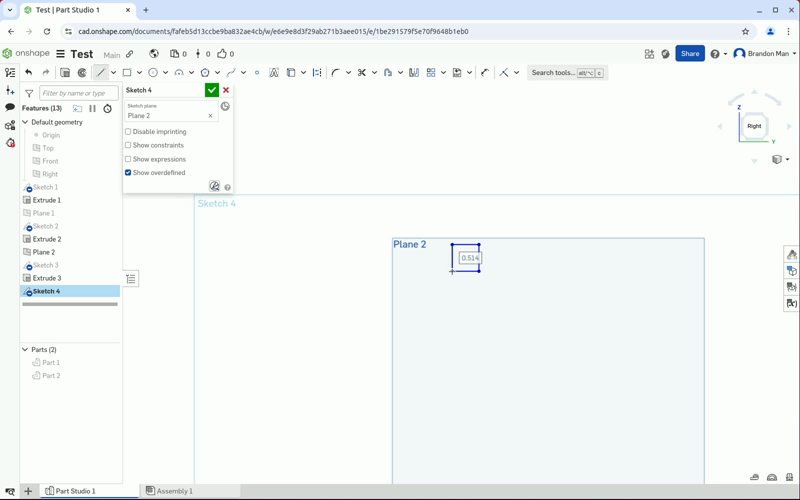
scroll(-6)
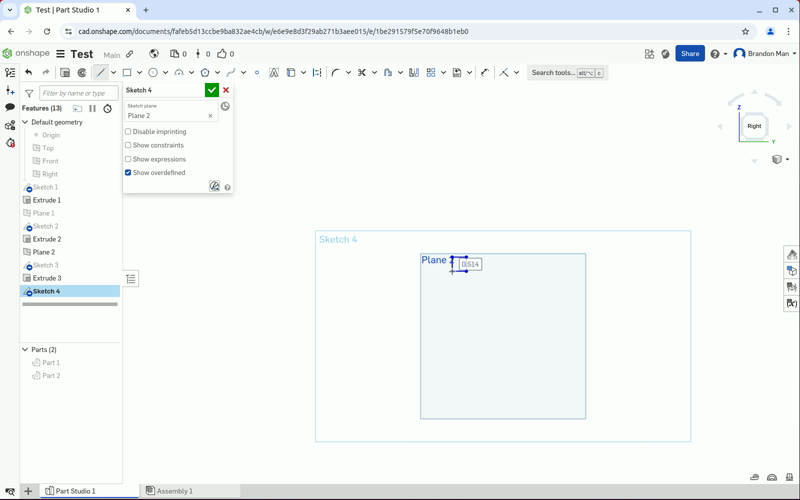
scroll(-6)
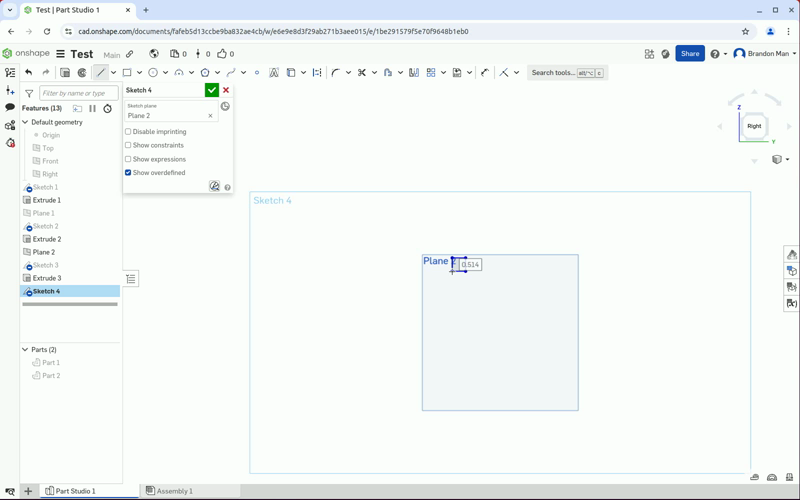
scroll(-6)
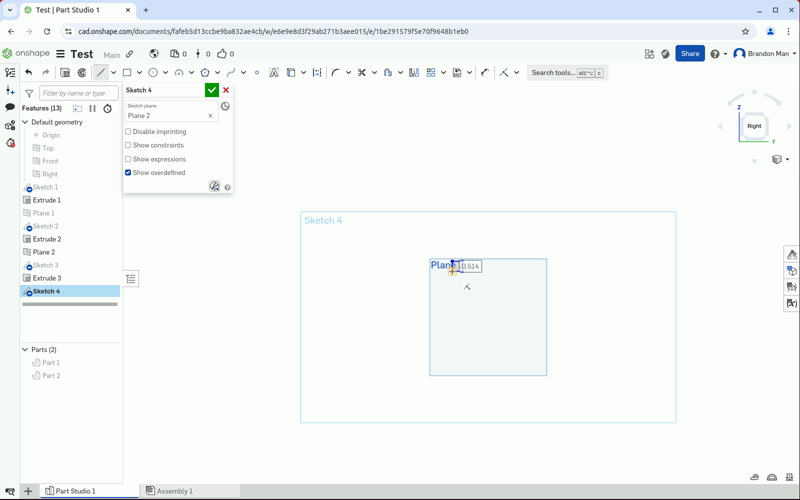
scroll(-6)
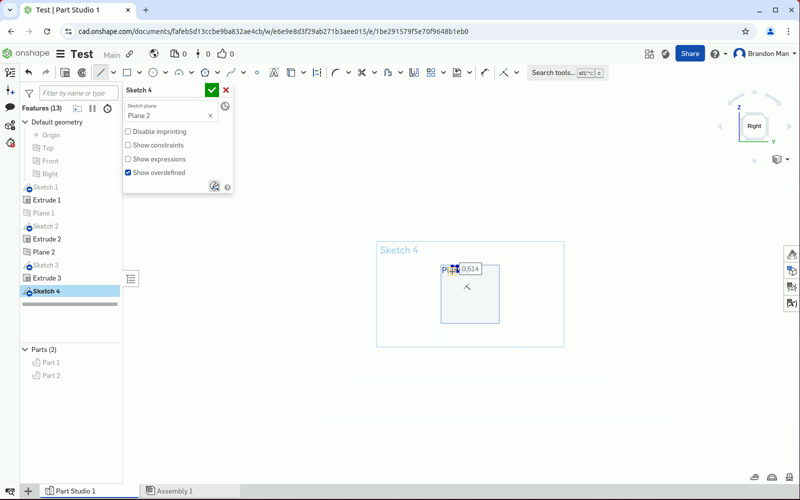
scroll(-6)
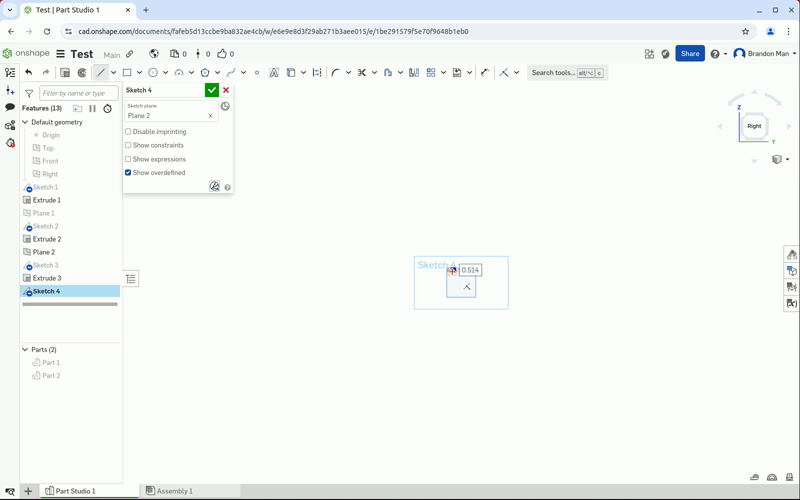
key(esc)
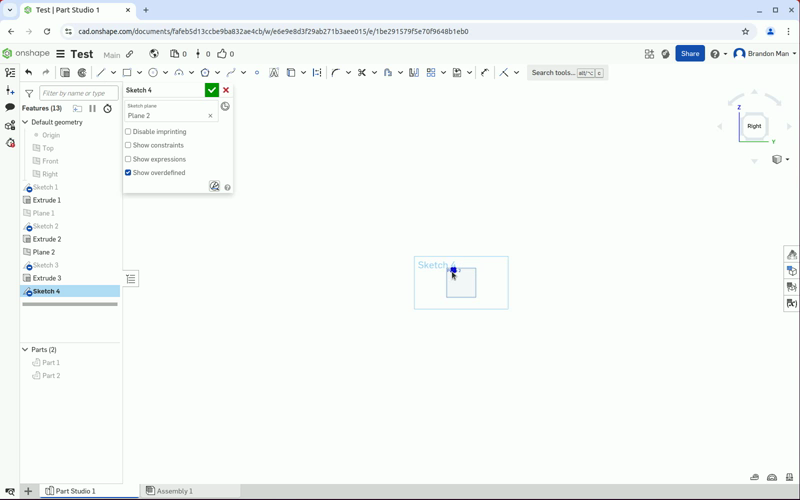
mouse_move(452, 268)
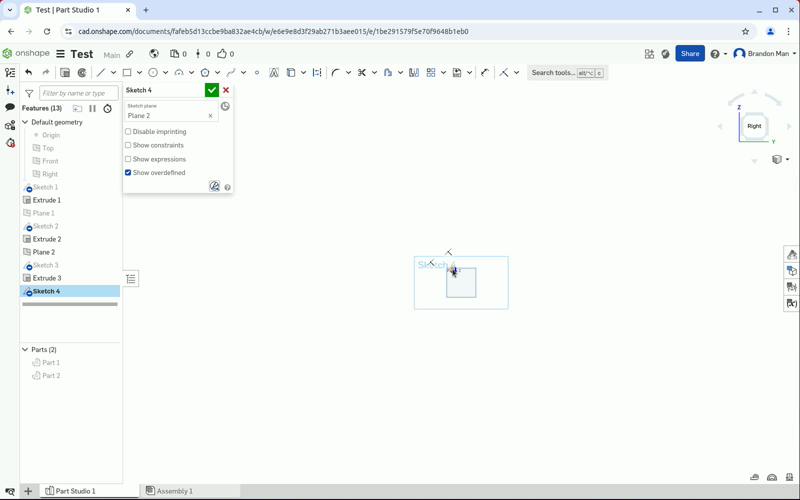
scroll(6)
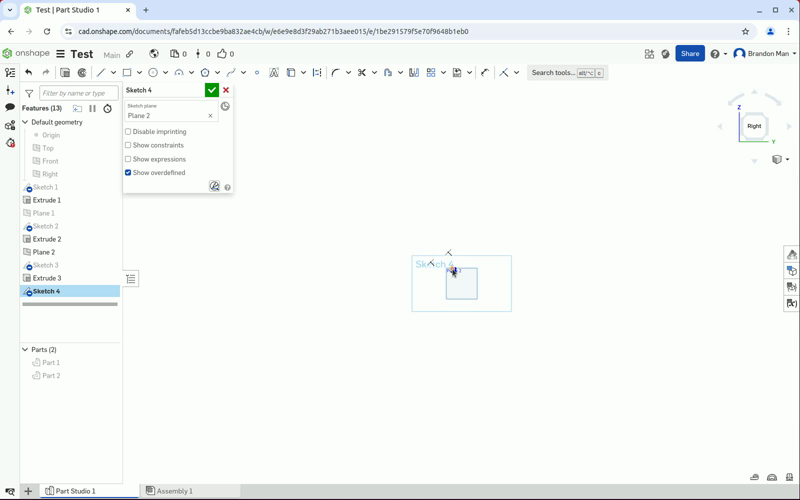
scroll(6)
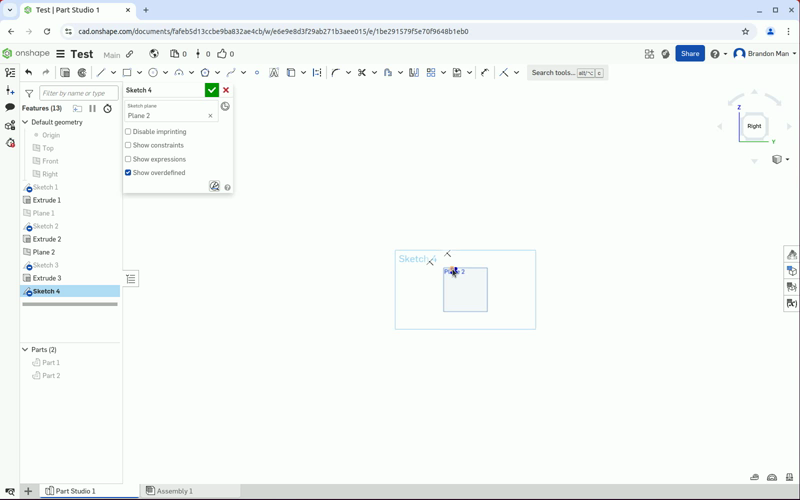
scroll(6)
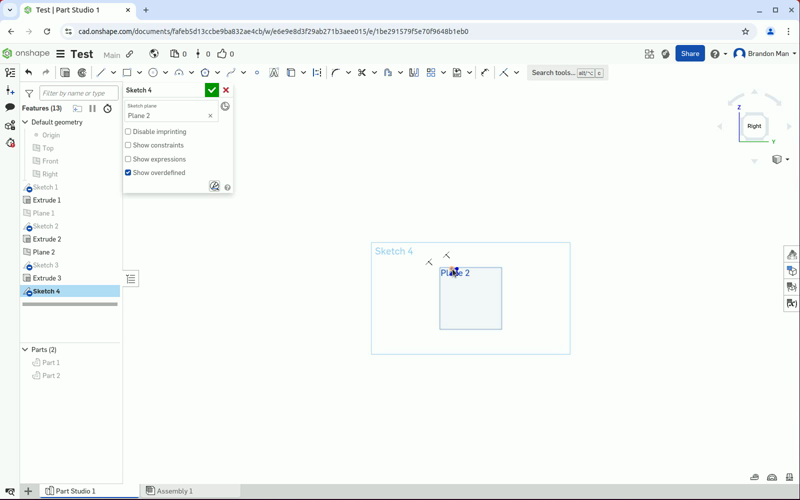
scroll(6)
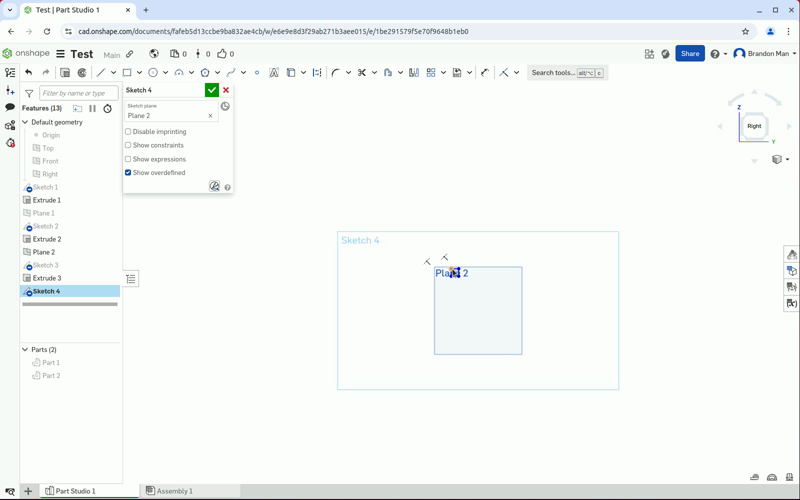
scroll(6)
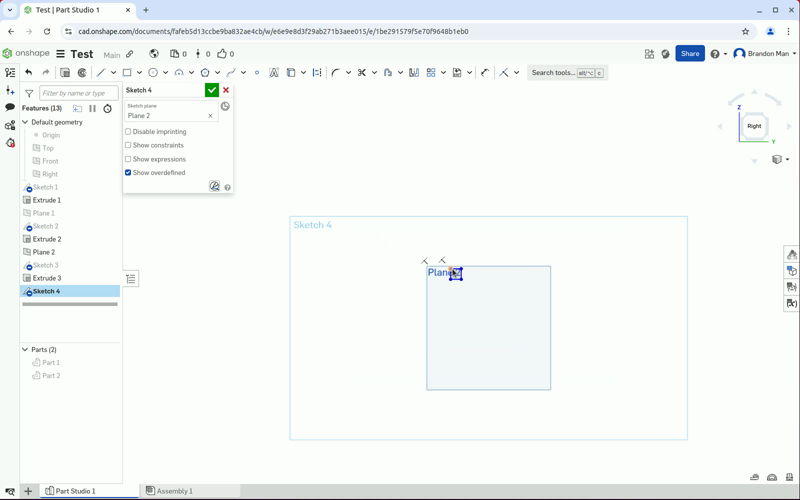
scroll(6)
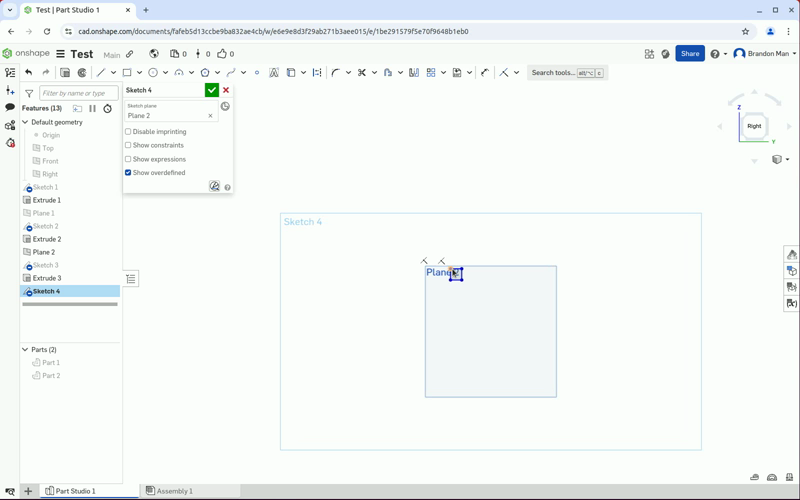
scroll(6)
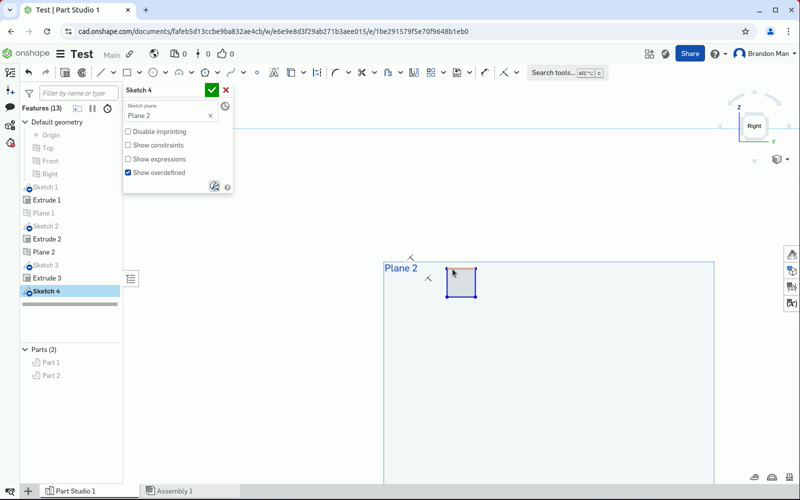
click(452, 268)
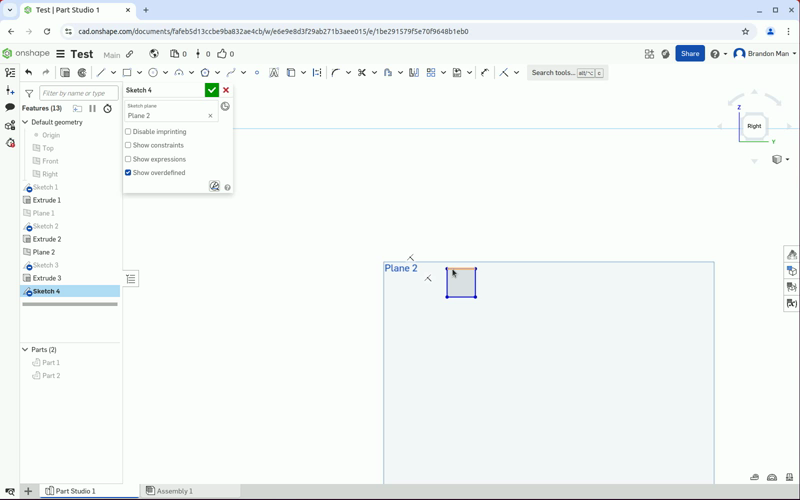
scroll(-6)
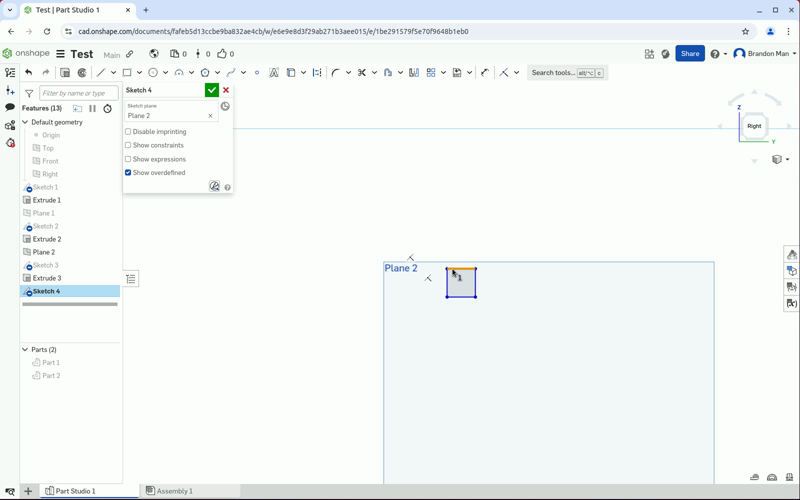
scroll(-6)
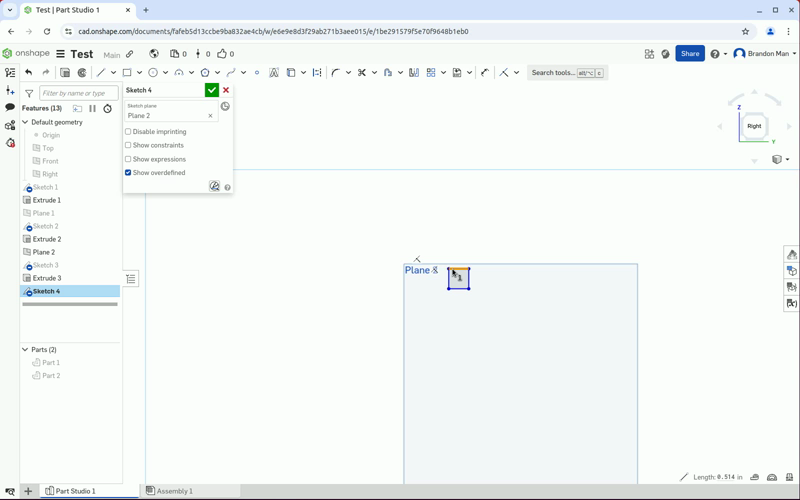
scroll(-6)
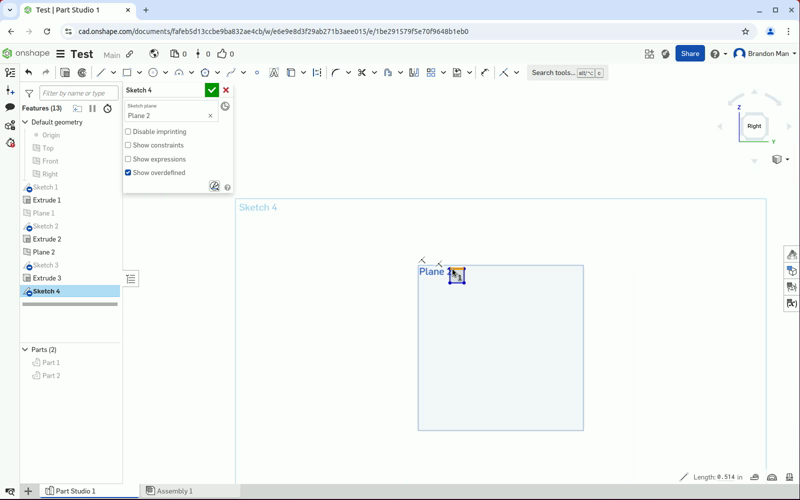
scroll(-6)
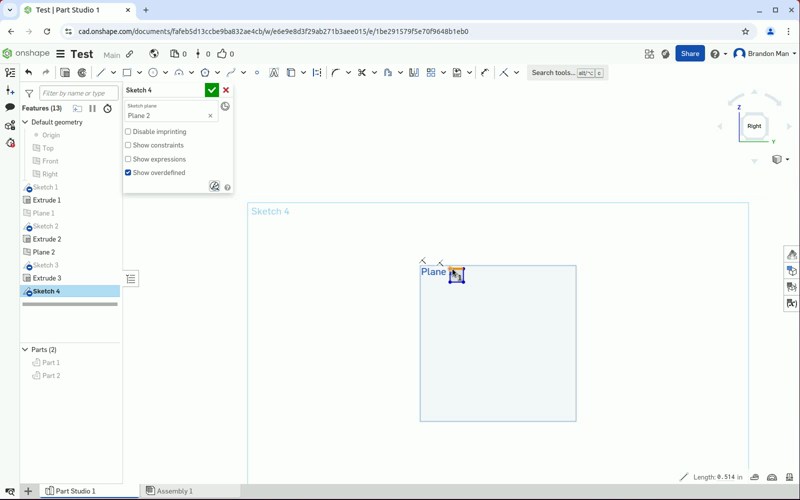
scroll(-6)
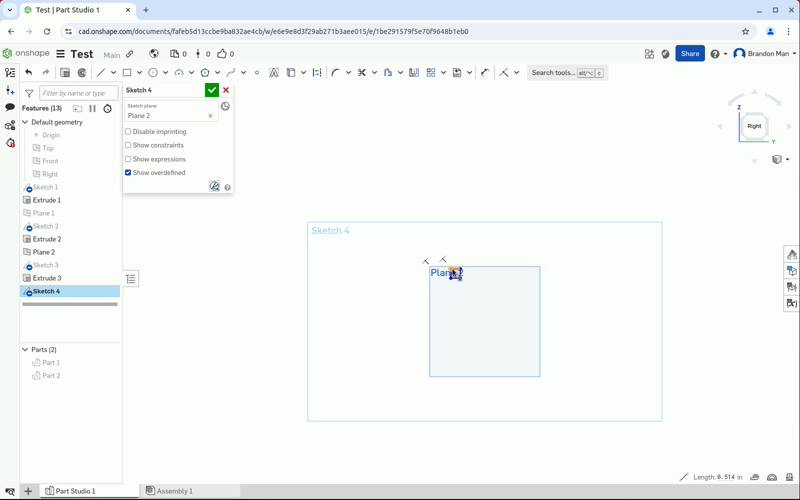
scroll(-6)
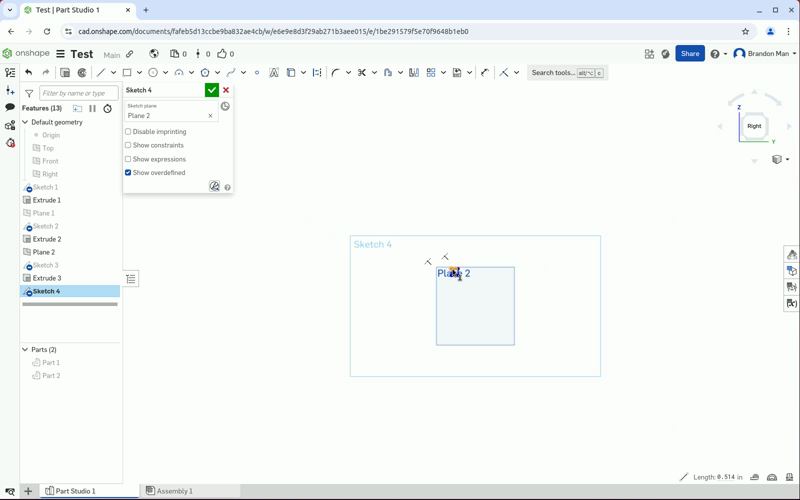
scroll(-6)
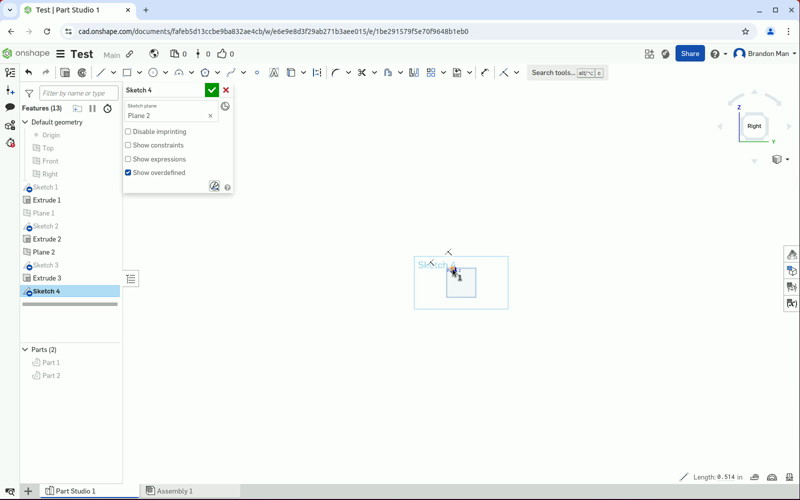
mouse_move(73, 352)
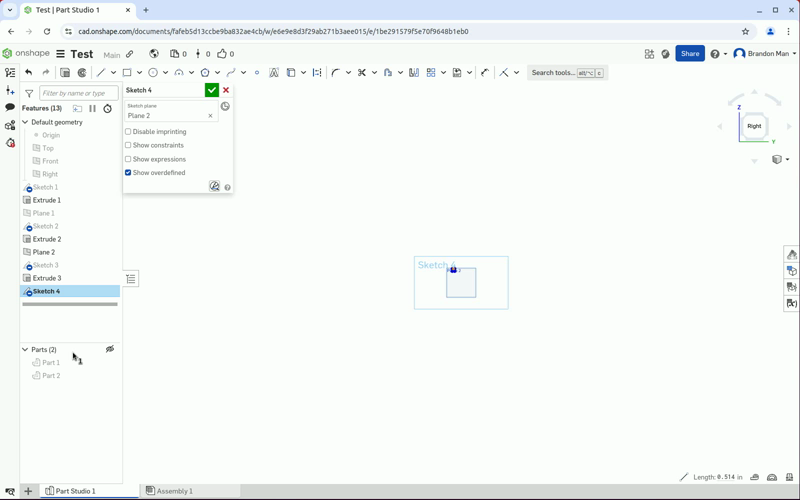
key(shift+y)
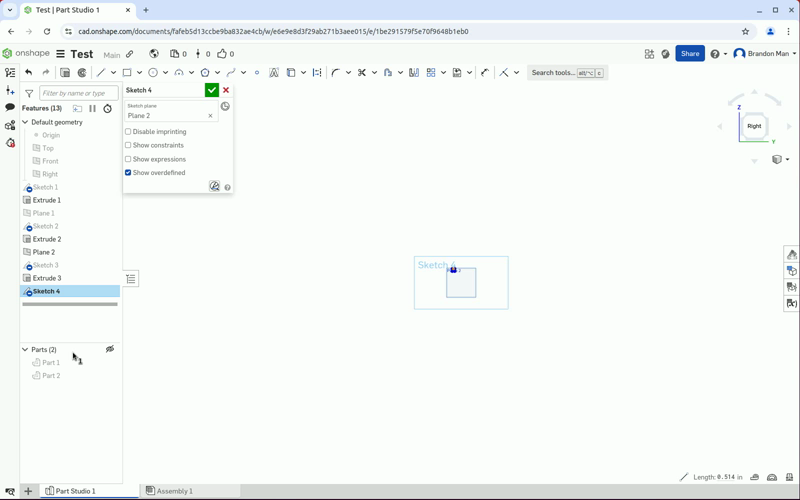
key(shift+e)
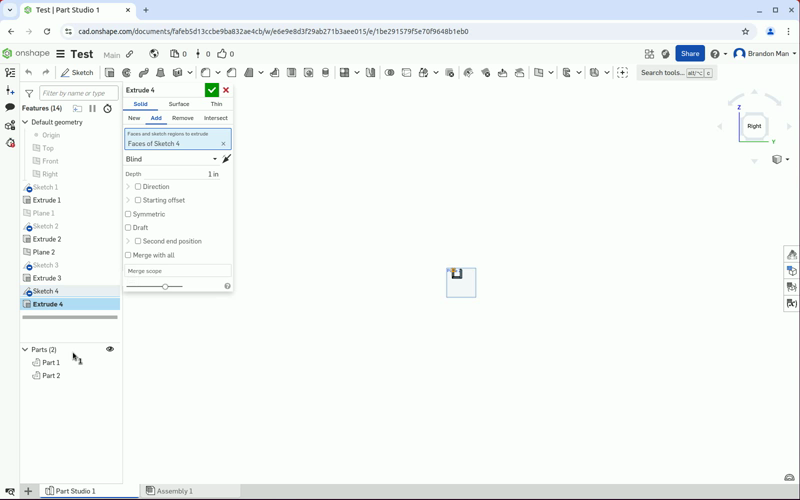
mouse_move(143, 106)
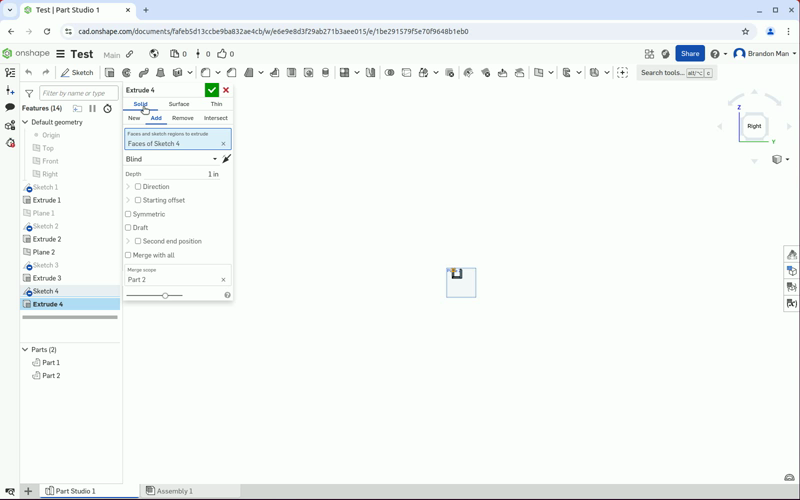
click(143, 106)
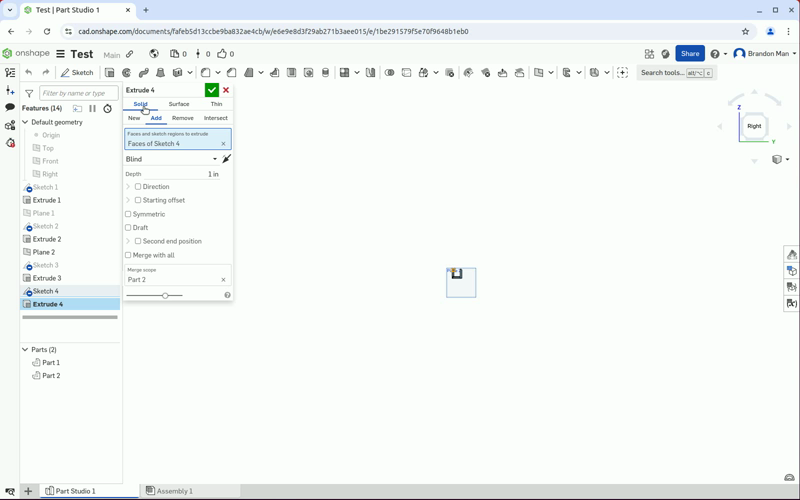
mouse_move(137, 120)
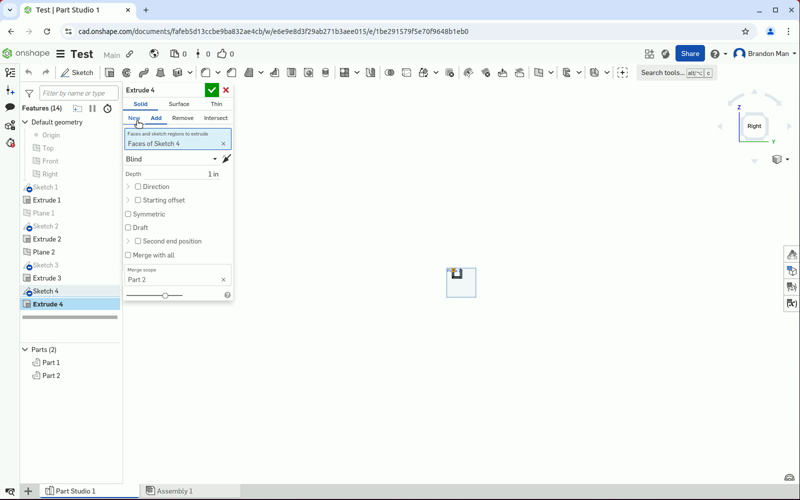
click(137, 120)
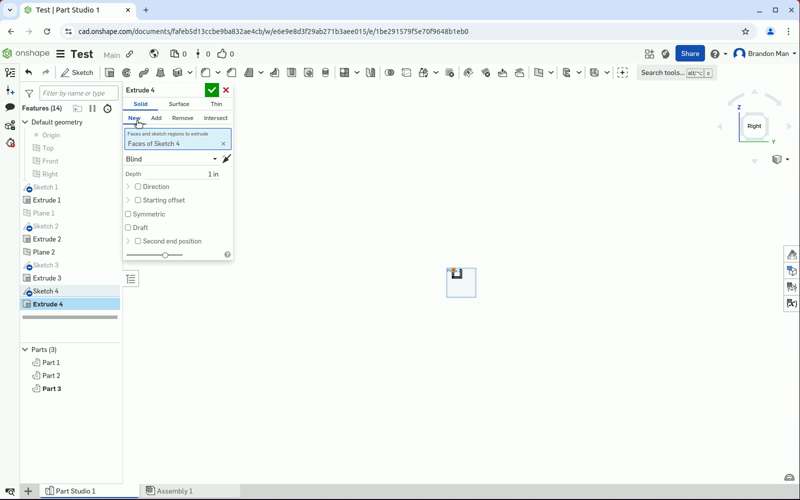
key(tab, 4)
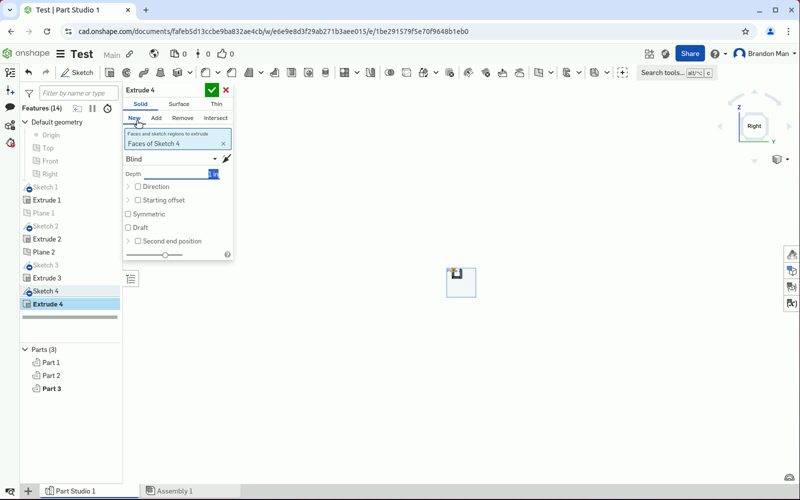
text(-21.423)
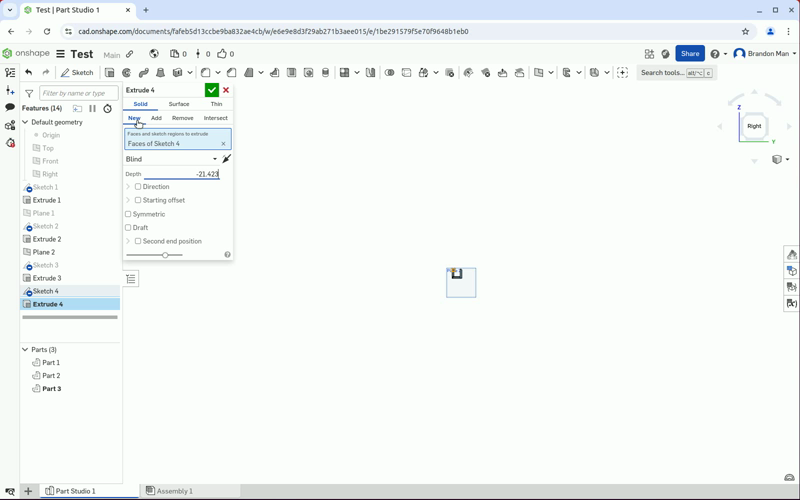
key(enter)
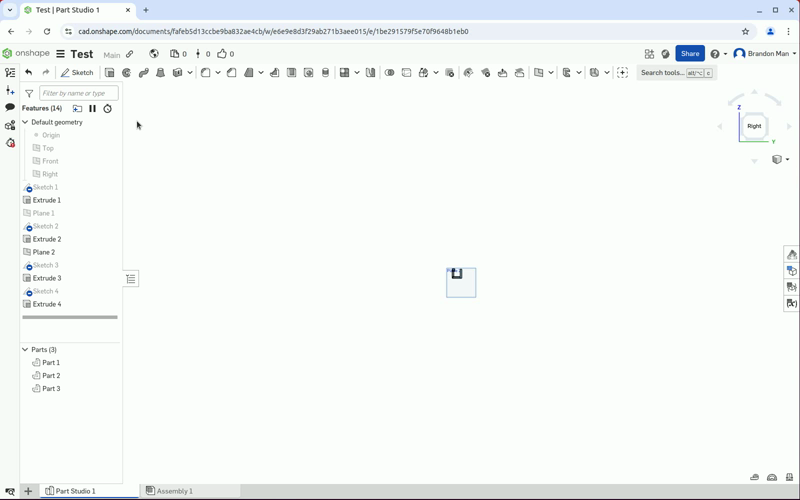
key(shift+h)
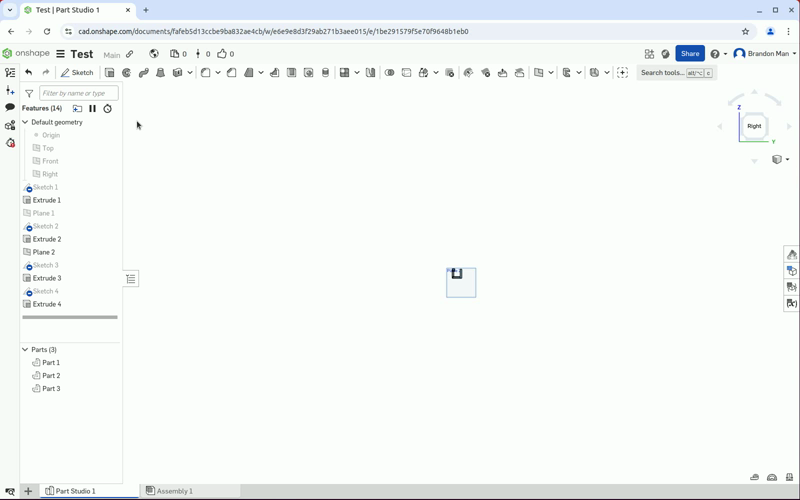
key(shift+h)
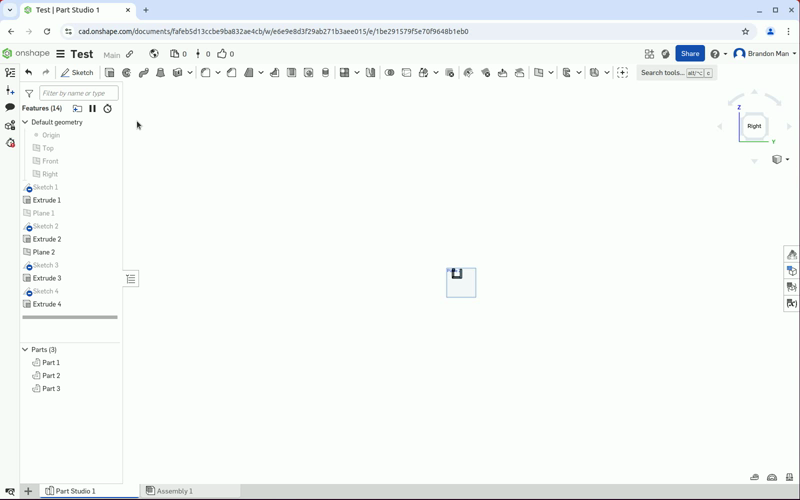
mouse_move(73, 189)
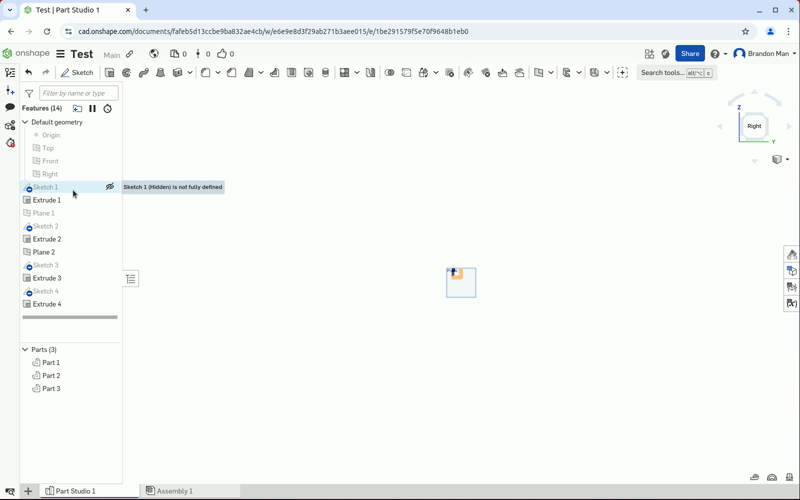
click(73, 189)
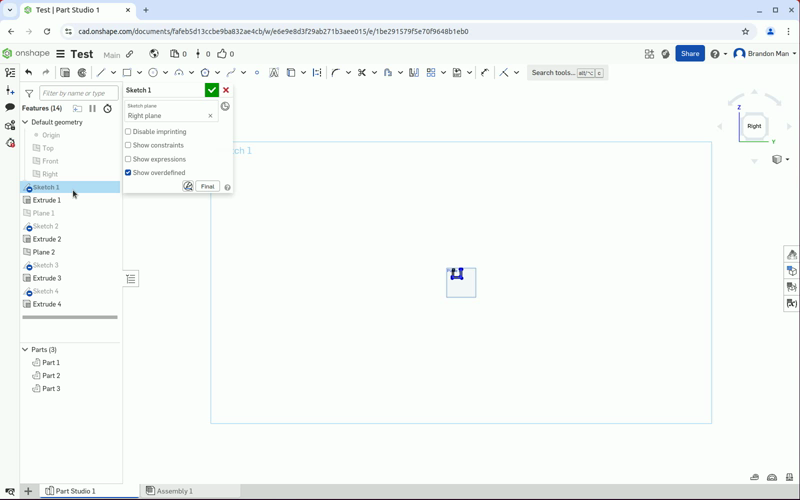
mouse_move(229, 92)
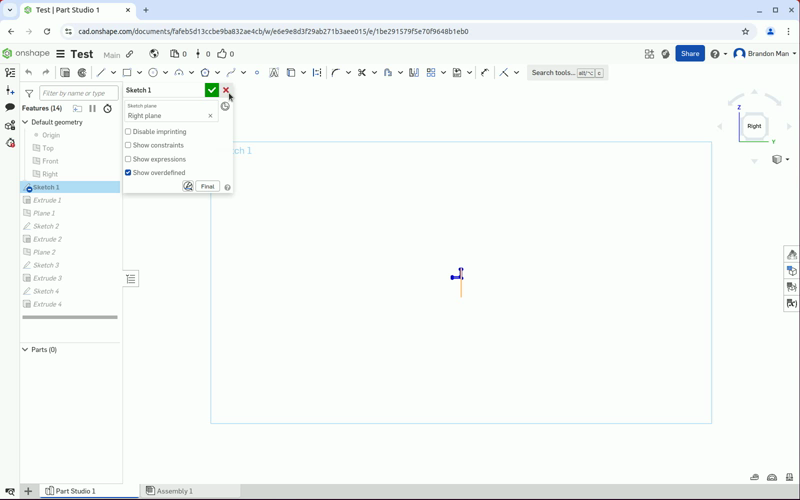
click(229, 92)
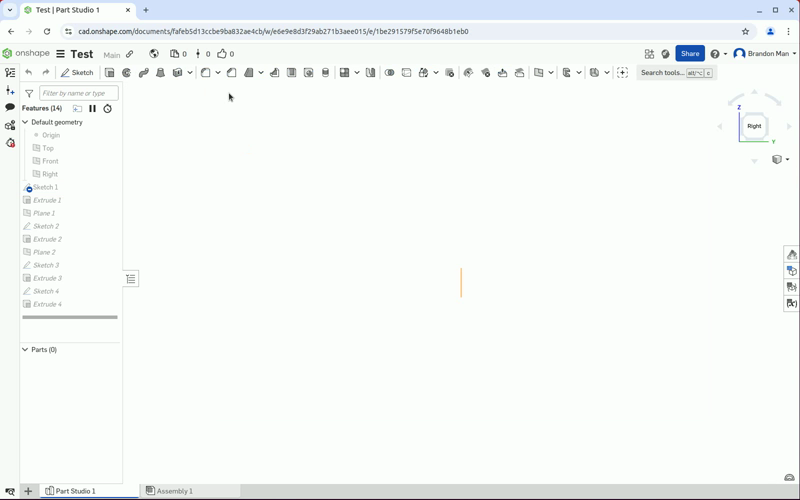
key(shift+s)
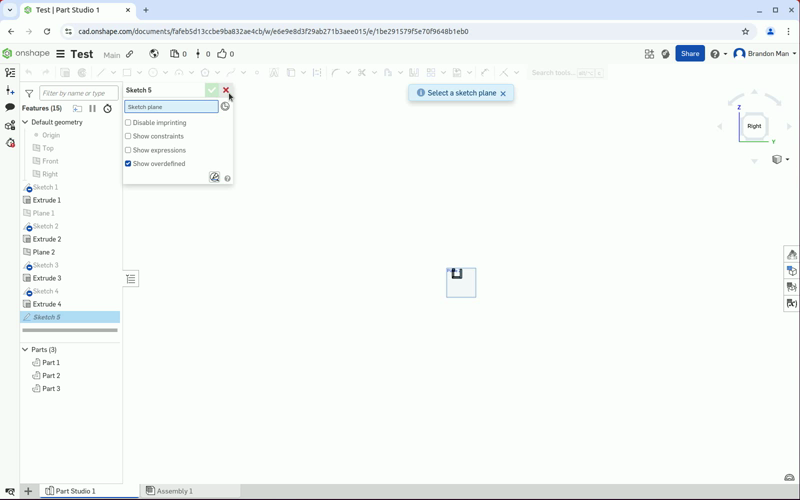
mouse_move(73, 254)
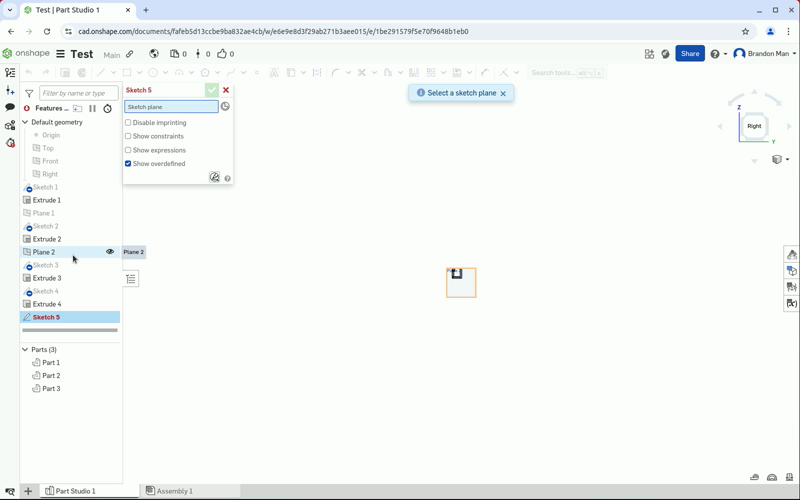
click(73, 254)
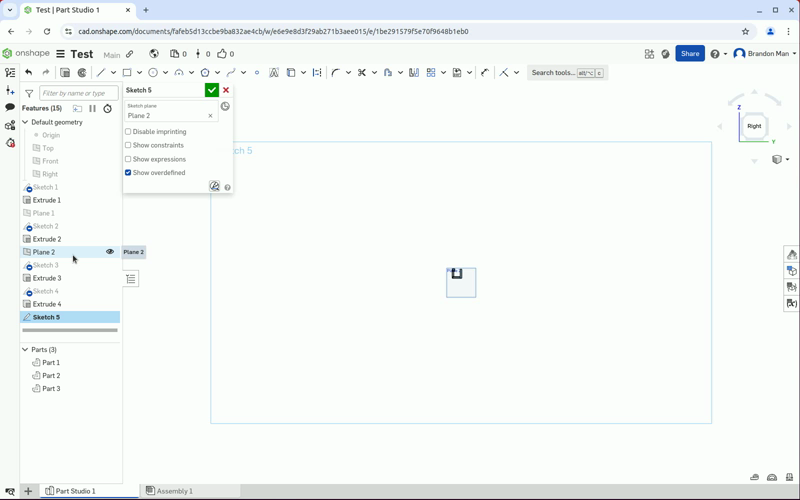
mouse_move(73, 352)
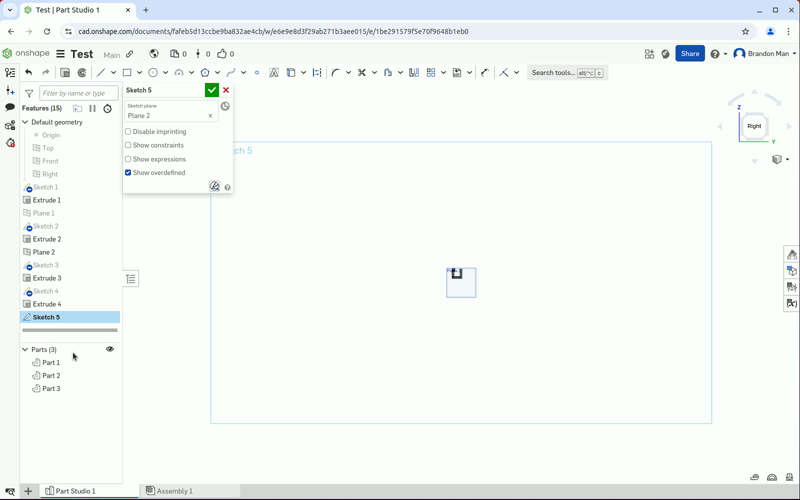
key(y)
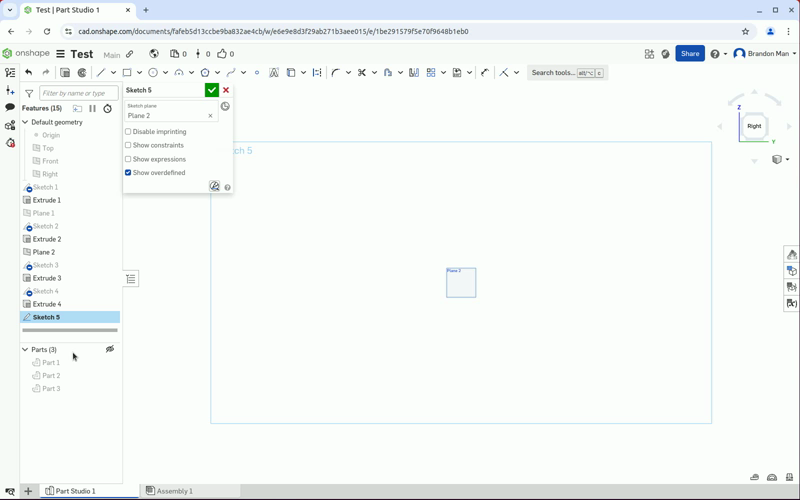
key(l)
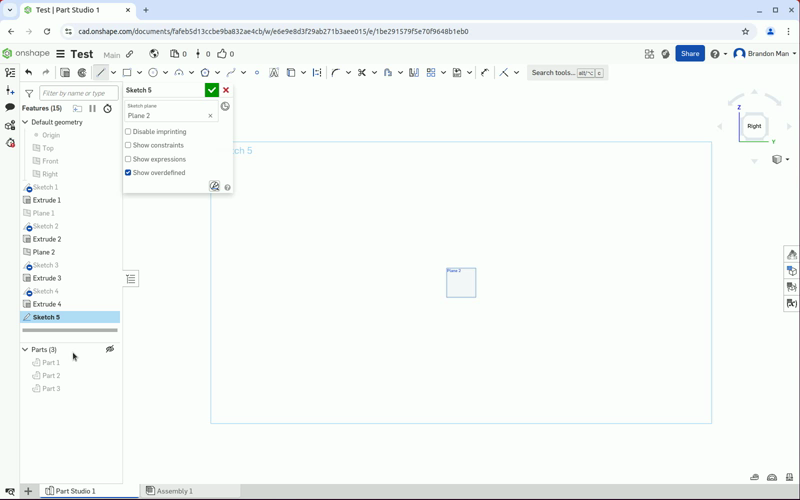
key_down(shift)
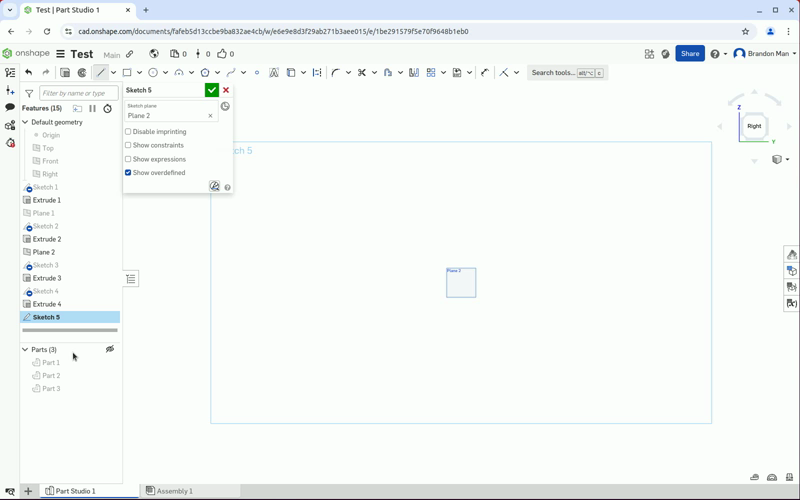
mouse_move(453, 271)
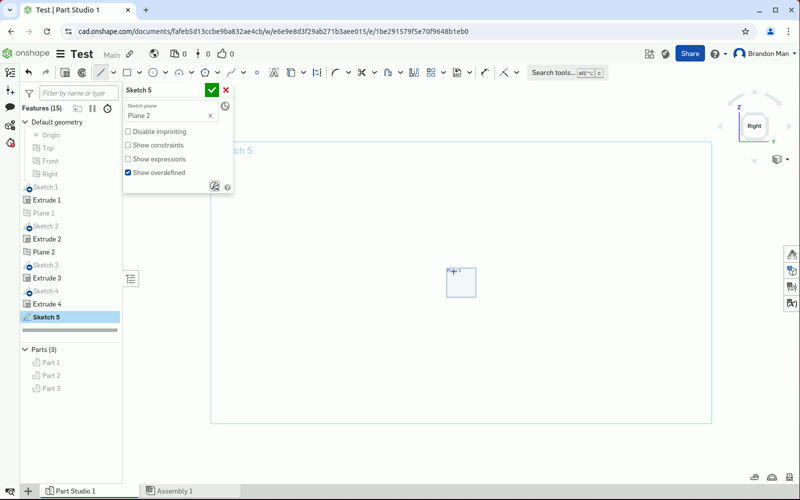
click(453, 271)
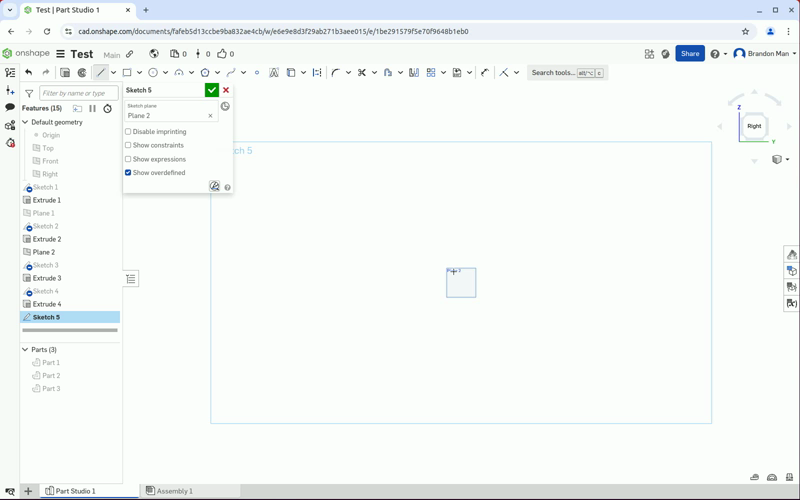
key_up(shift)
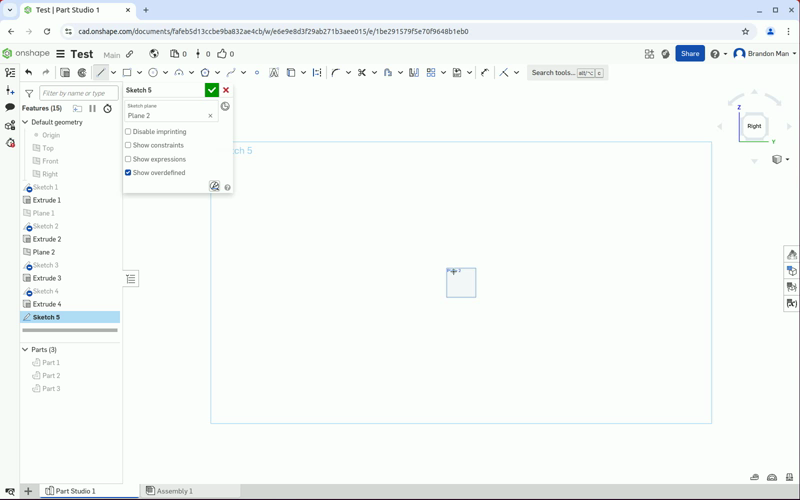
key_down(shift)
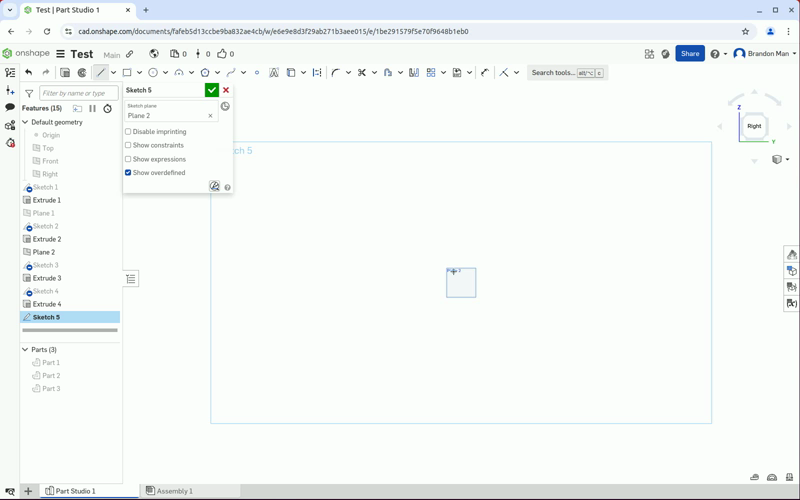
mouse_move(483, 271)
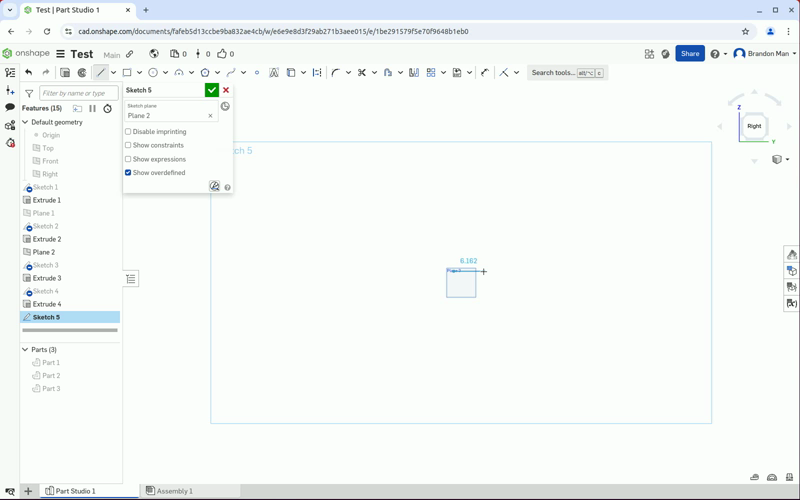
mouse_move(460, 271)
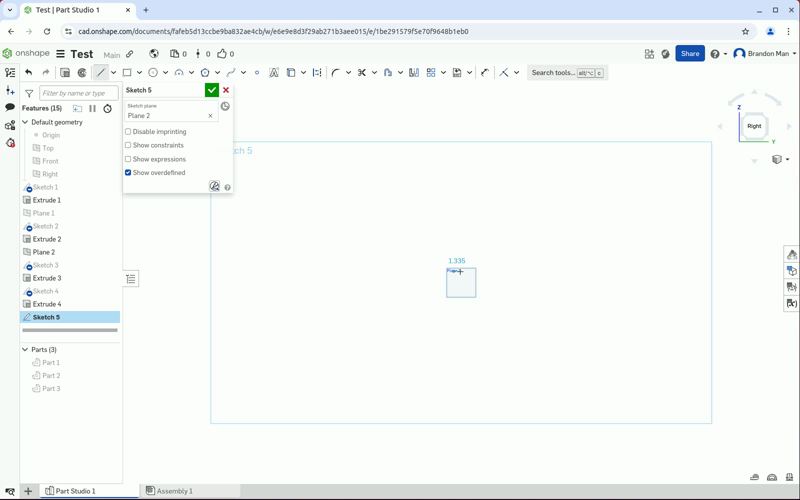
scroll(6)
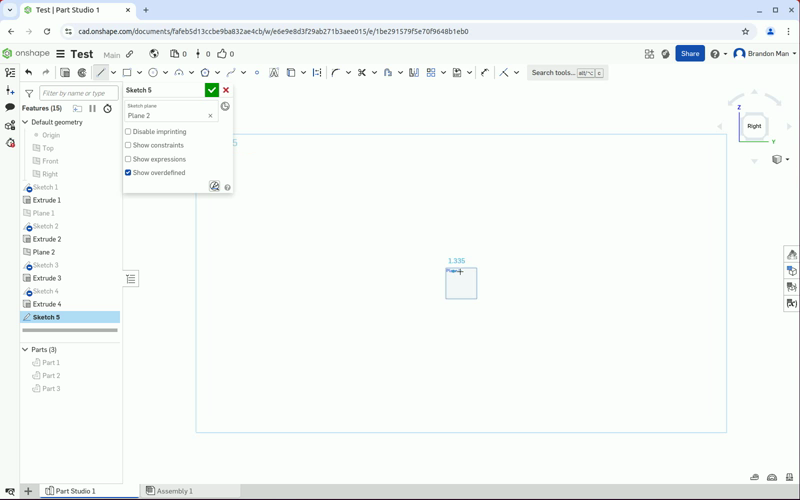
scroll(6)
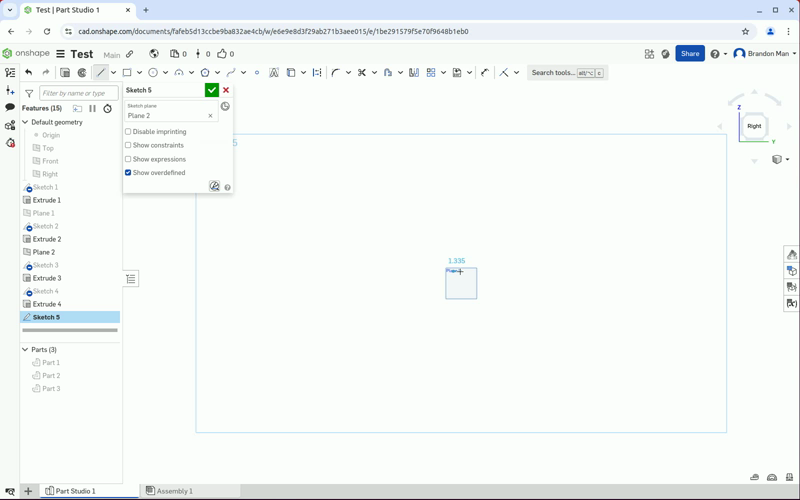
scroll(6)
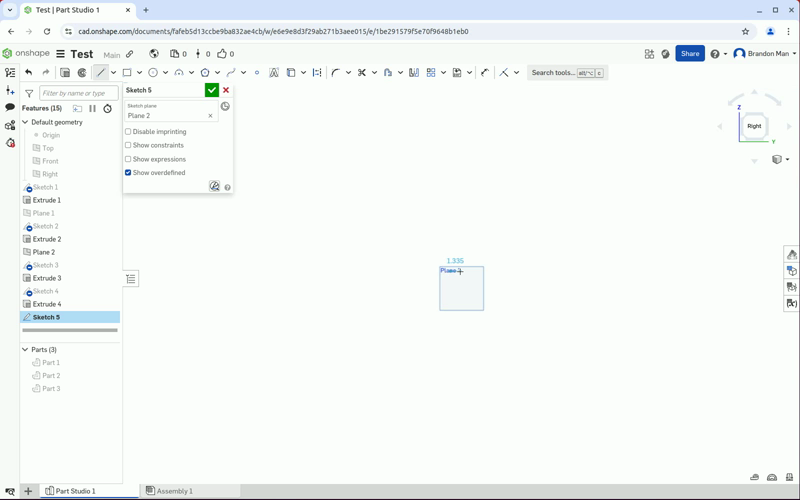
scroll(6)
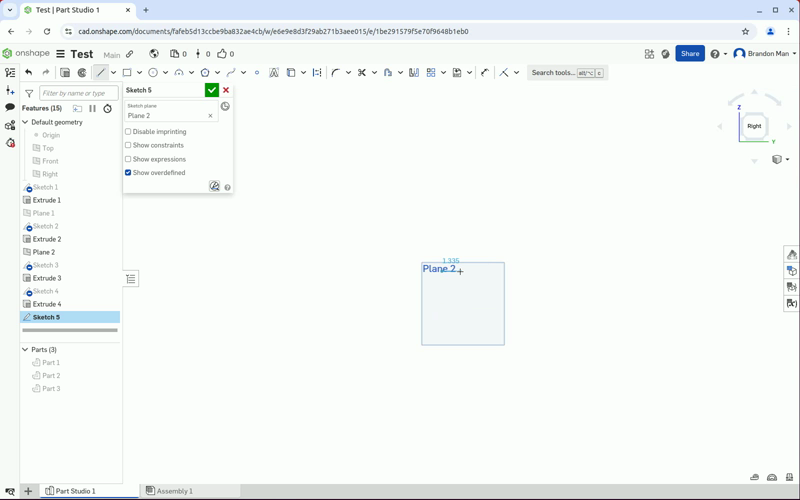
scroll(6)
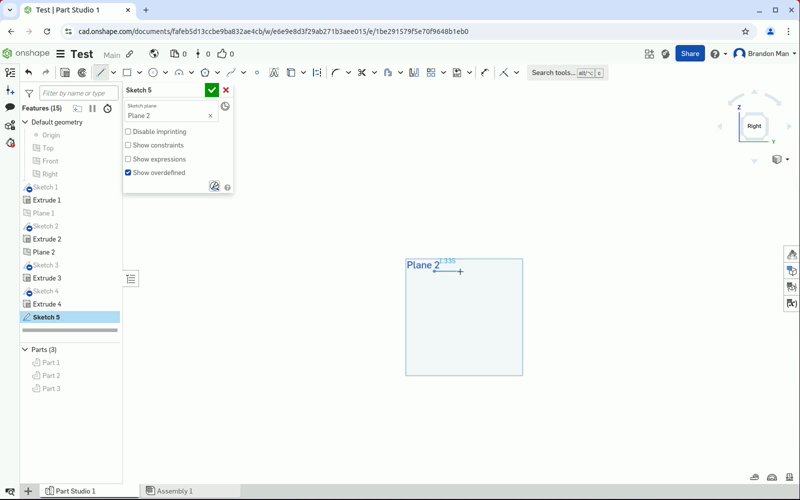
scroll(6)
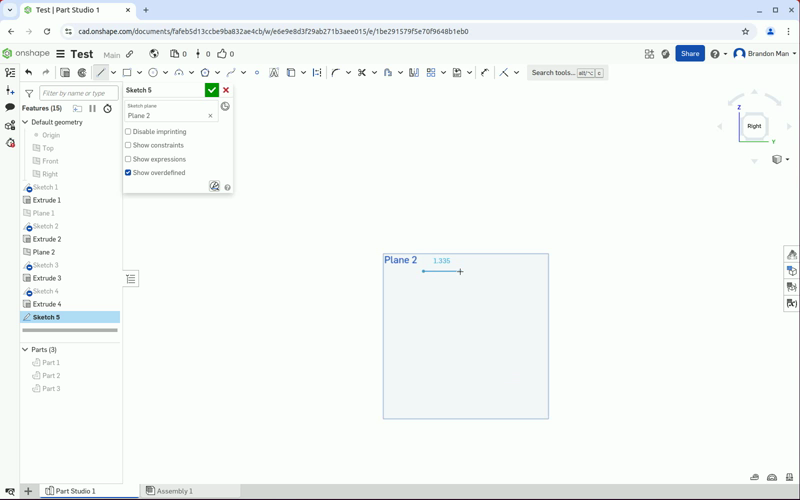
scroll(6)
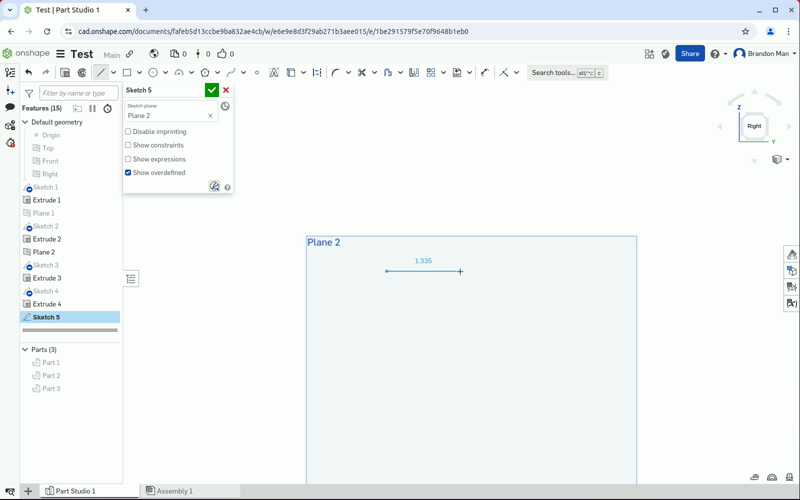
click(460, 271)
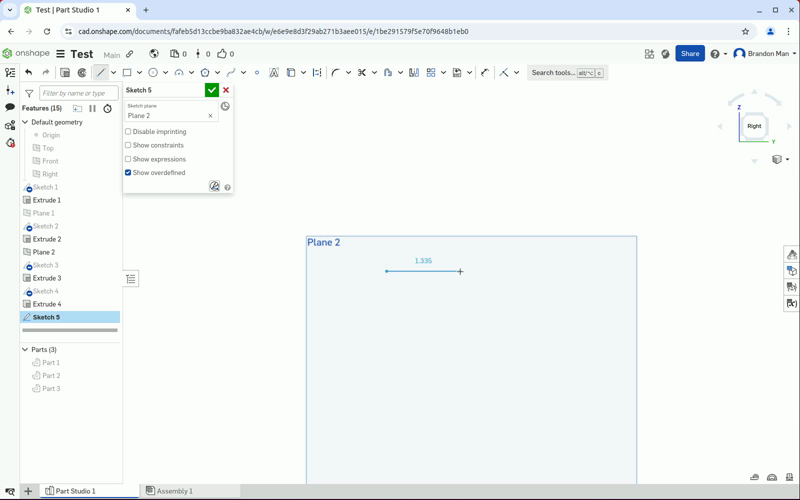
scroll(-6)
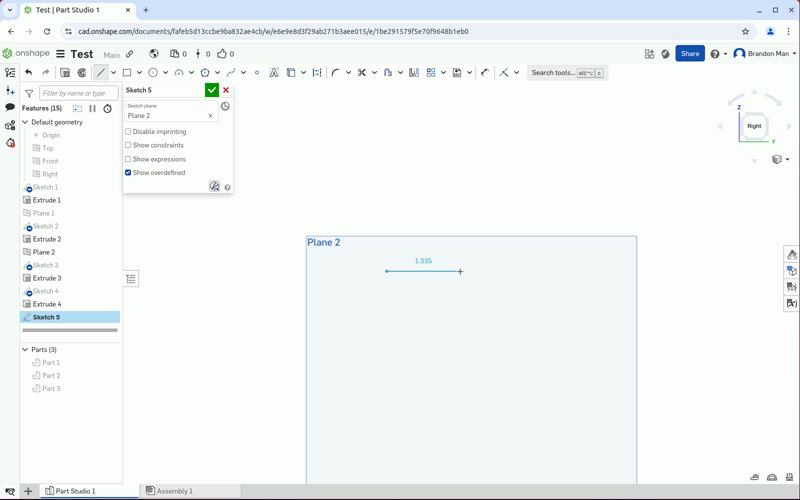
scroll(-6)
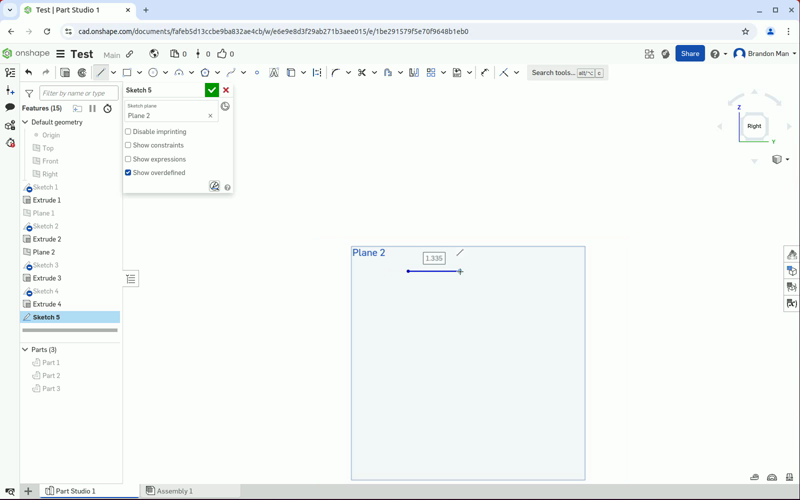
scroll(-6)
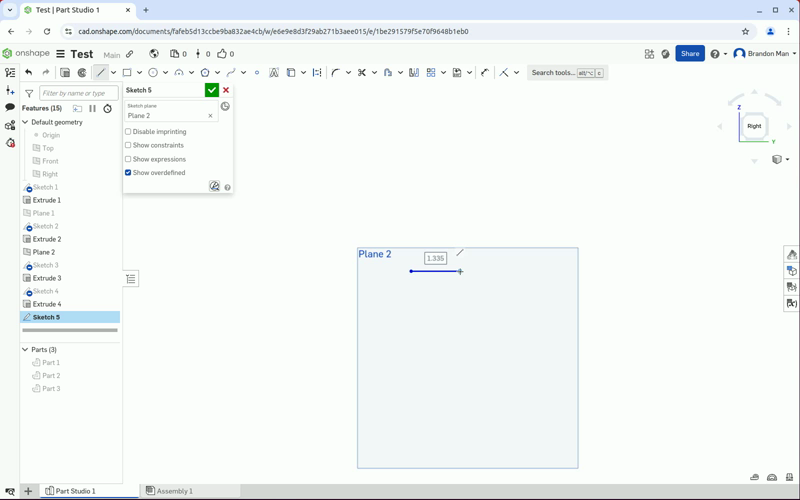
scroll(-6)
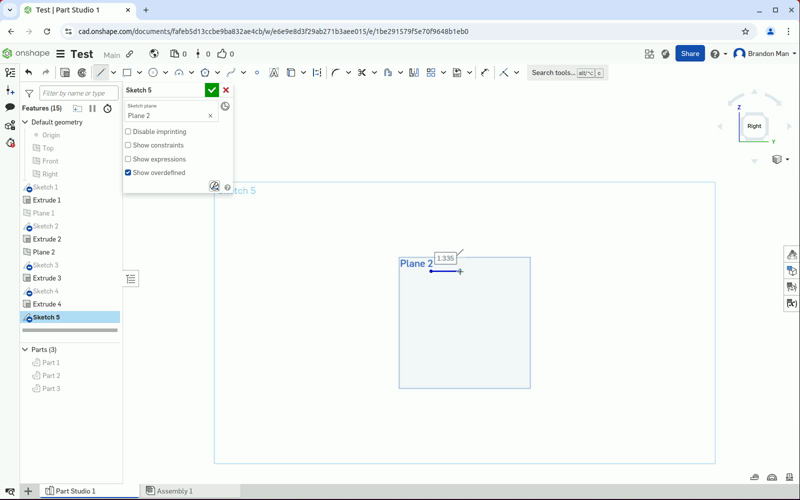
scroll(-6)
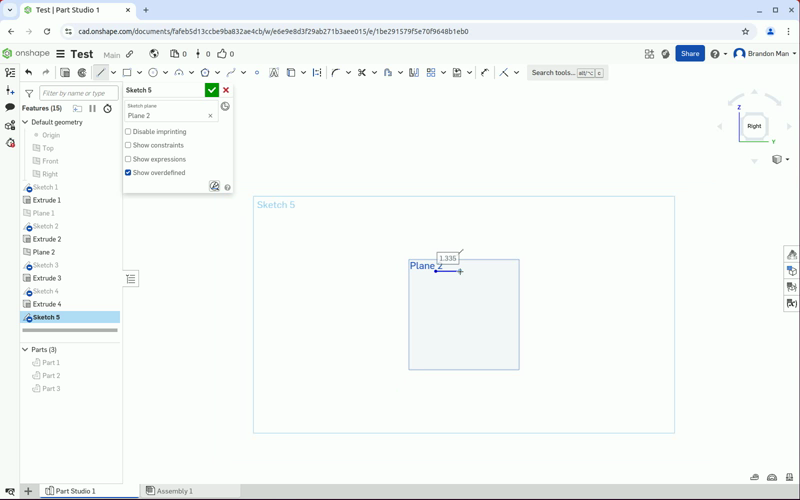
scroll(-6)
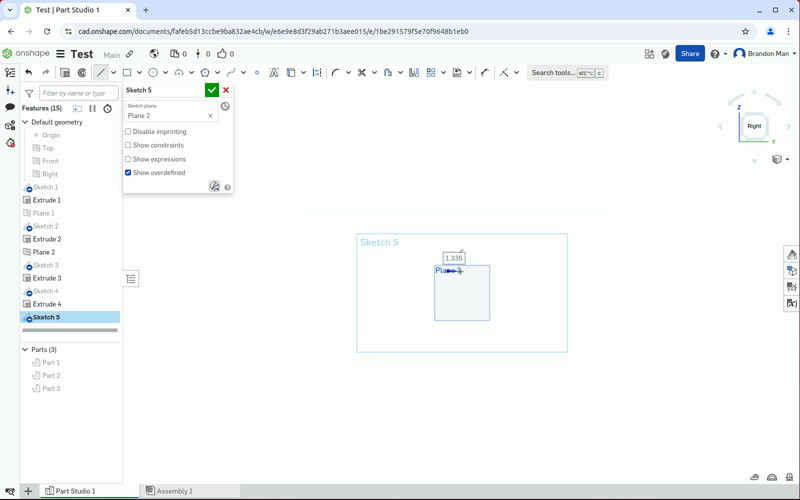
scroll(-6)
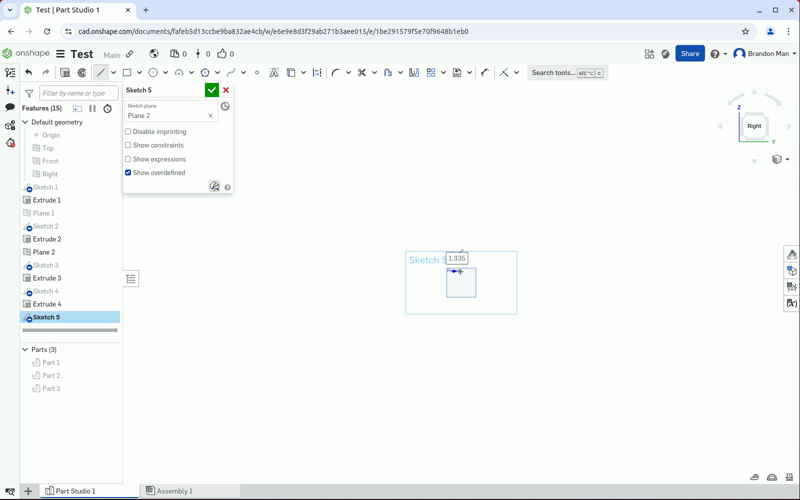
key_up(shift)
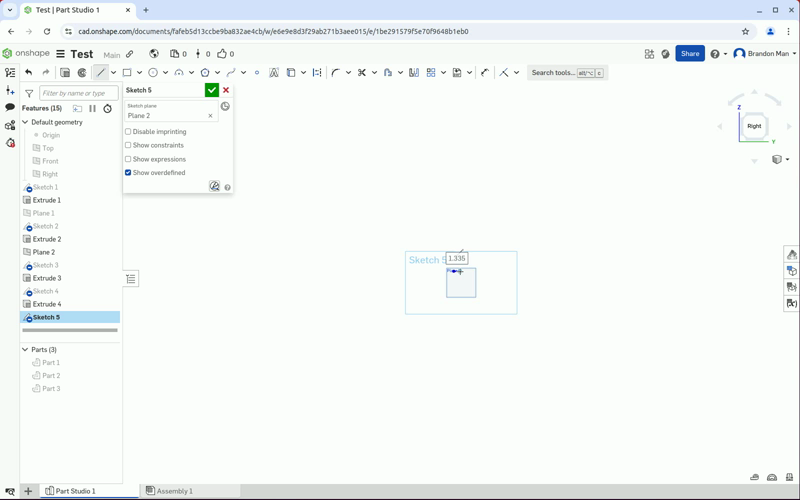
key_down(shift)
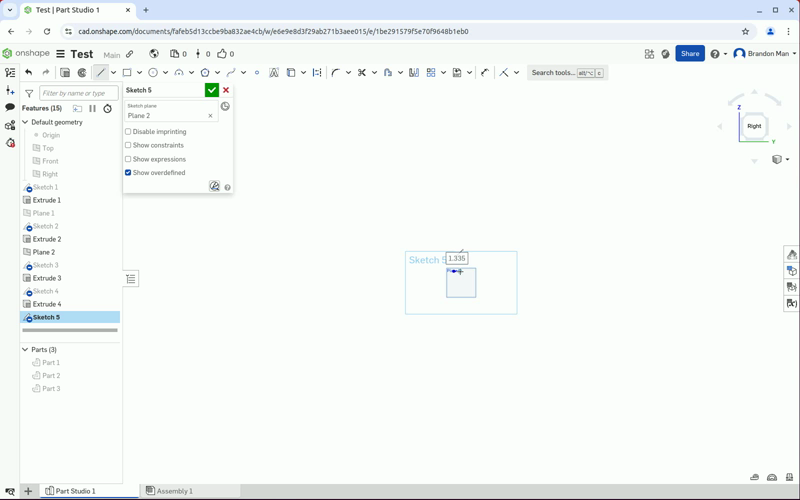
mouse_move(490, 271)
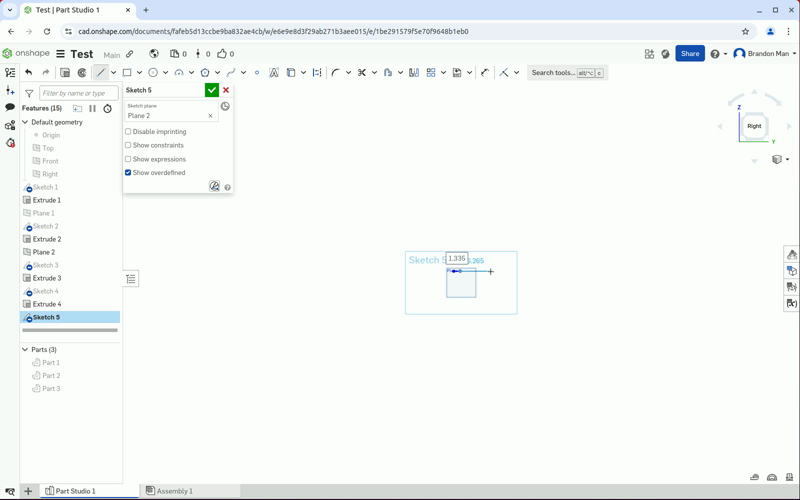
mouse_move(460, 270)
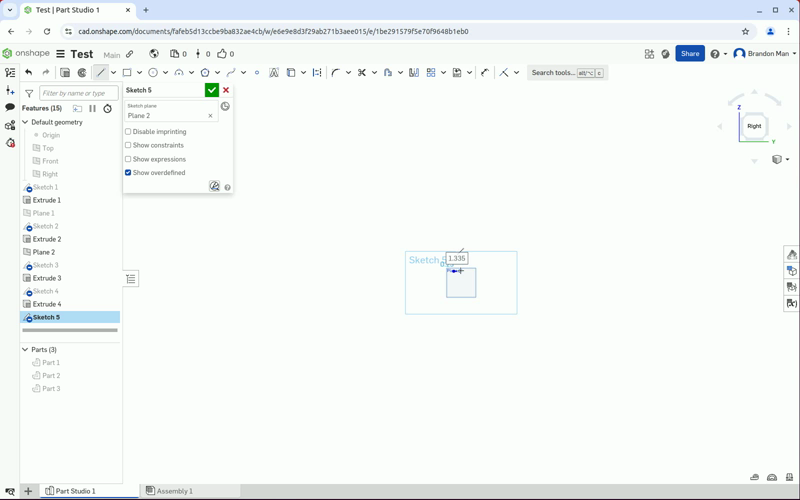
scroll(6)
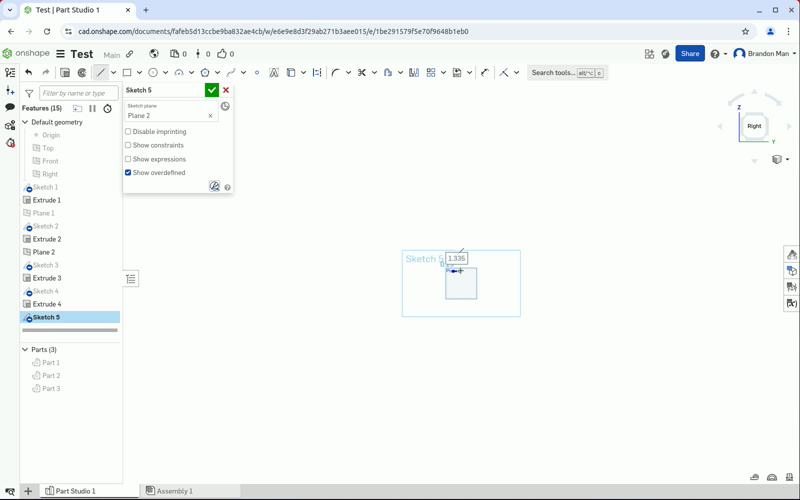
scroll(6)
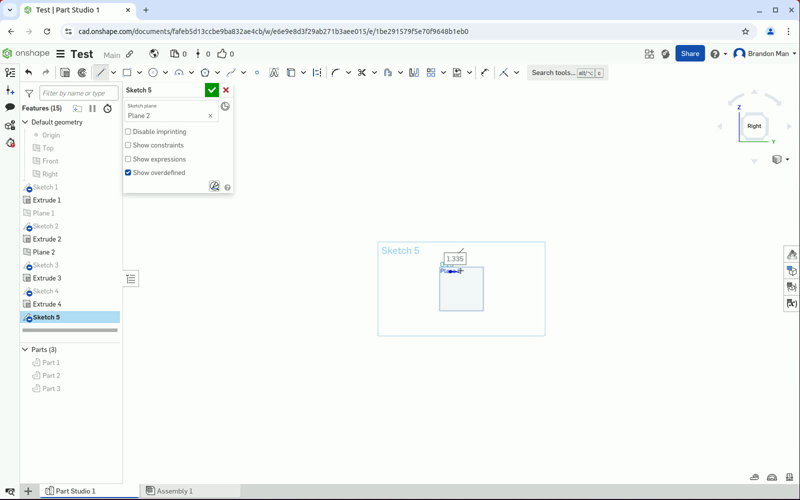
scroll(6)
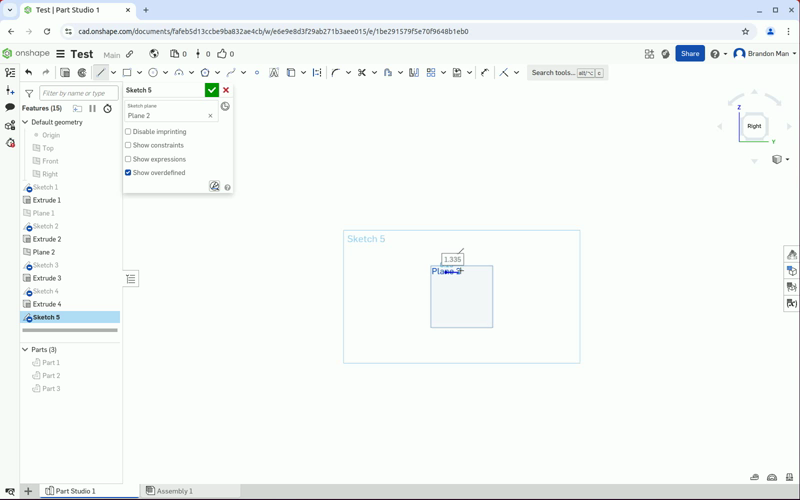
scroll(6)
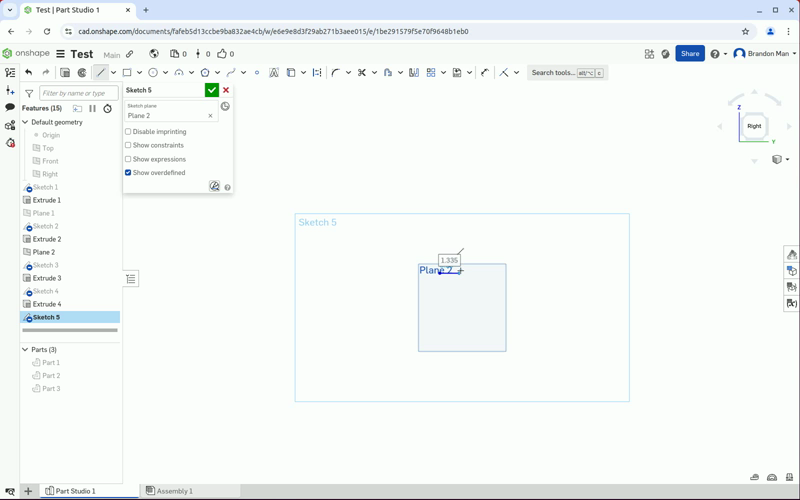
scroll(6)
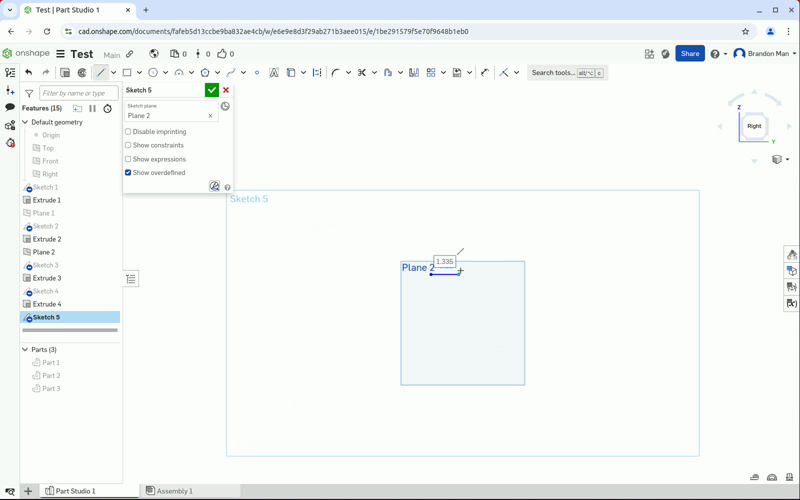
scroll(6)
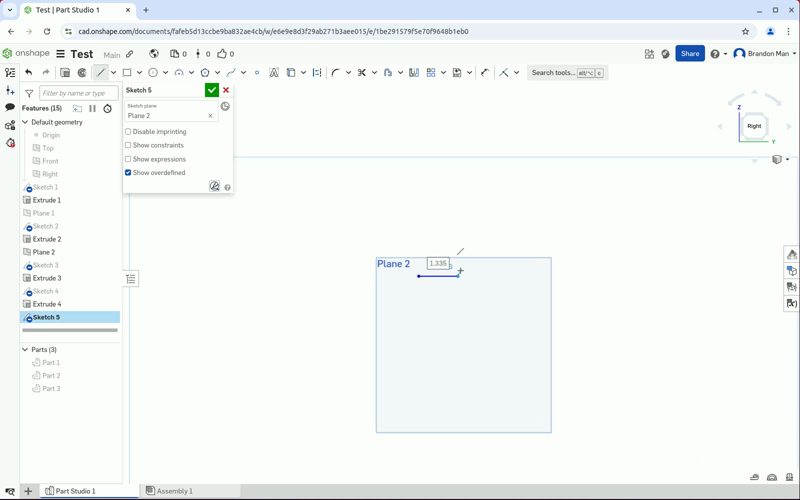
scroll(6)
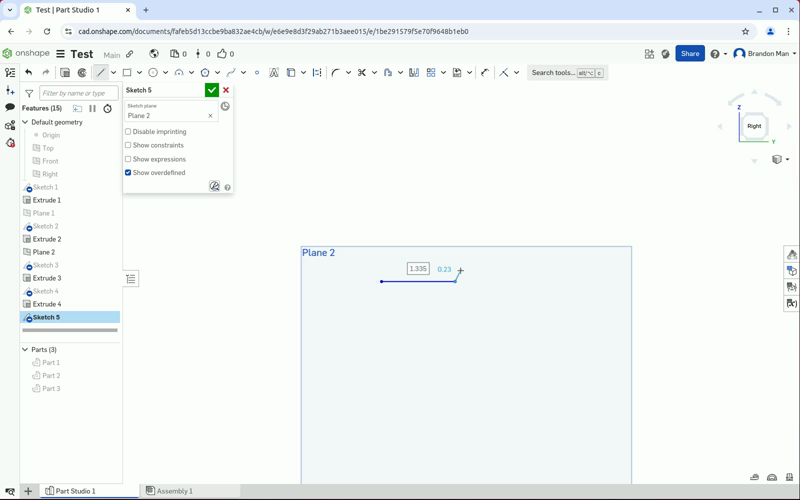
click(460, 270)
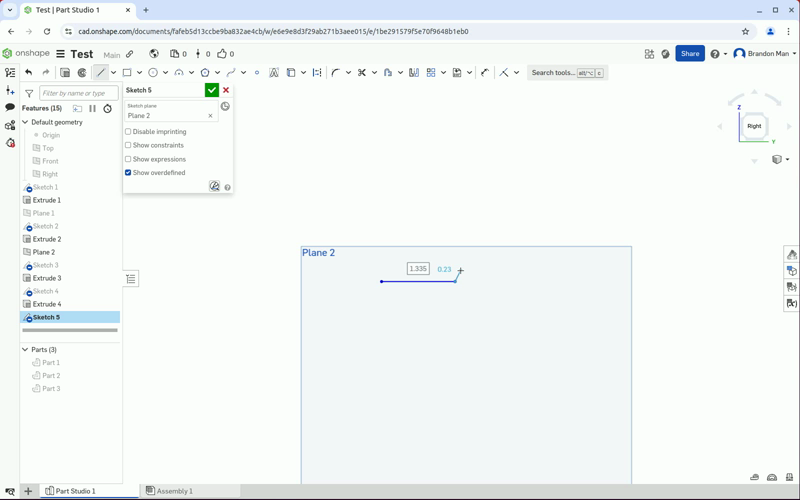
scroll(-6)
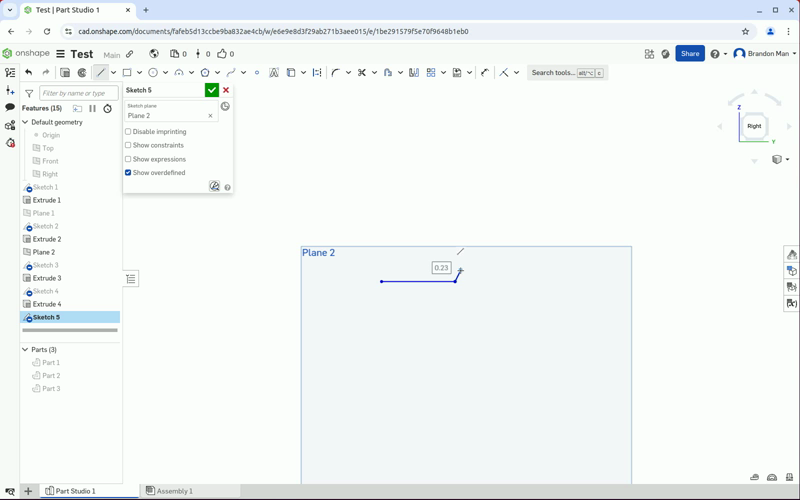
scroll(-6)
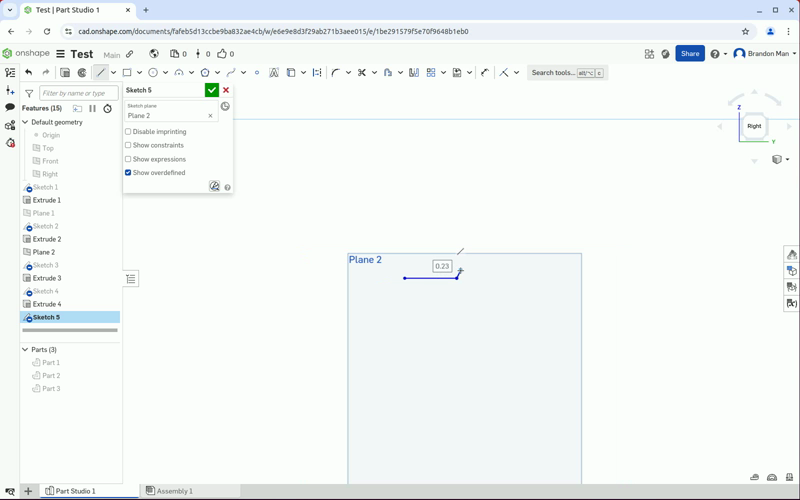
scroll(-6)
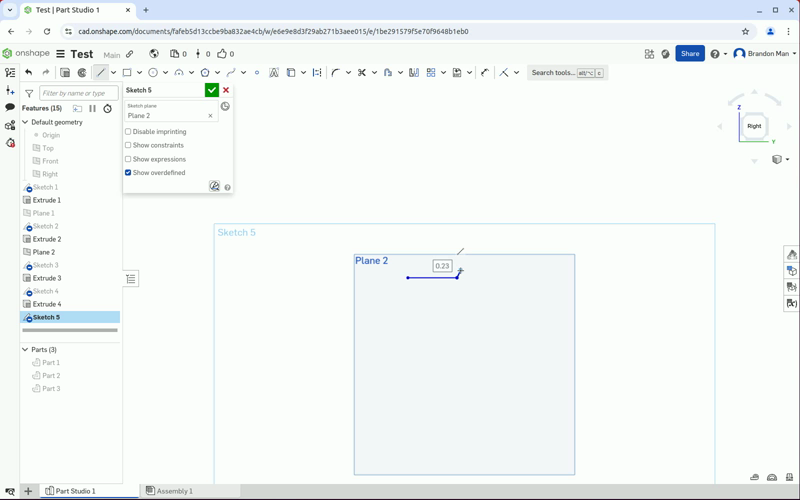
scroll(-6)
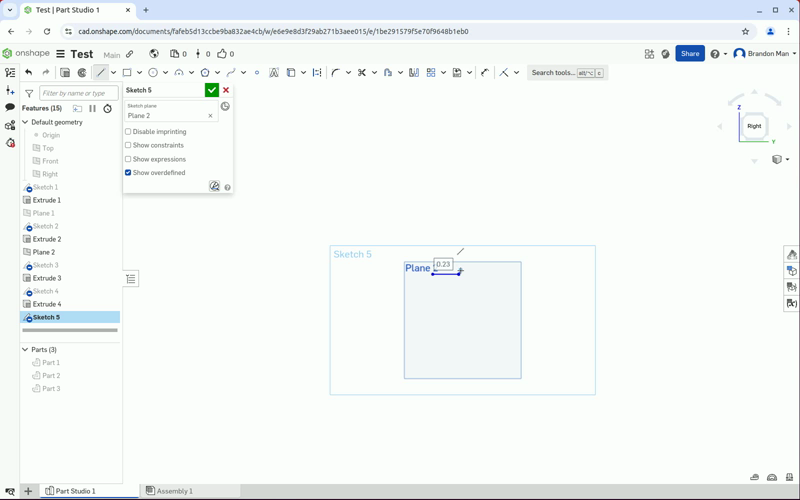
scroll(-6)
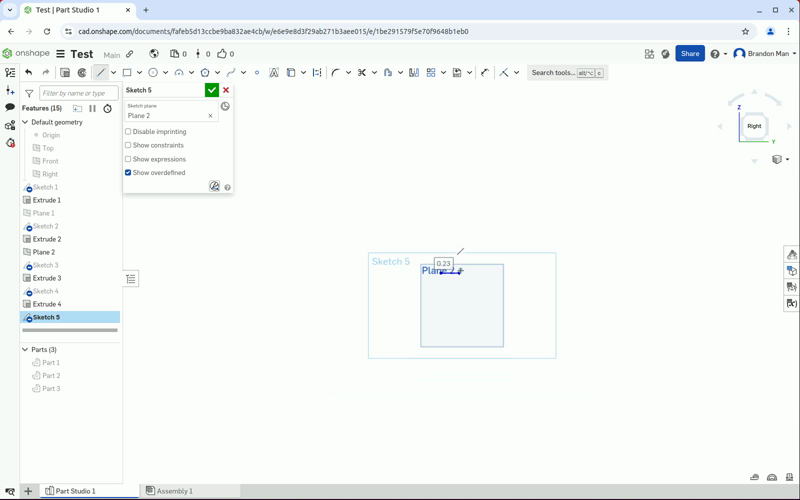
scroll(-6)
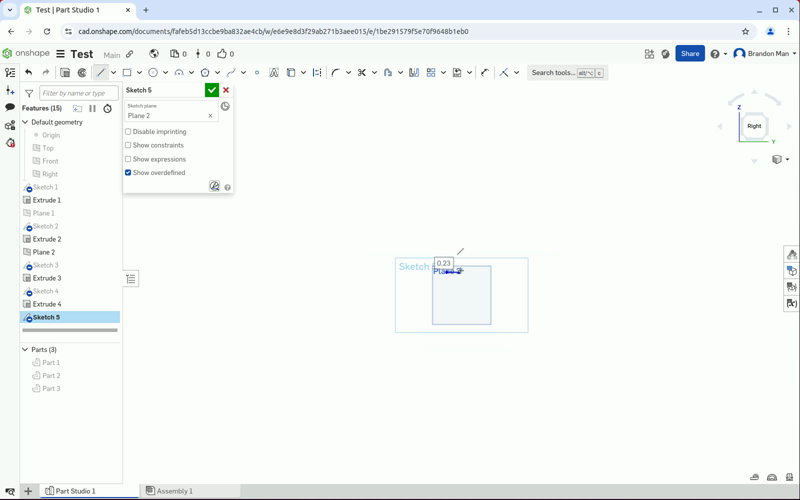
scroll(-6)
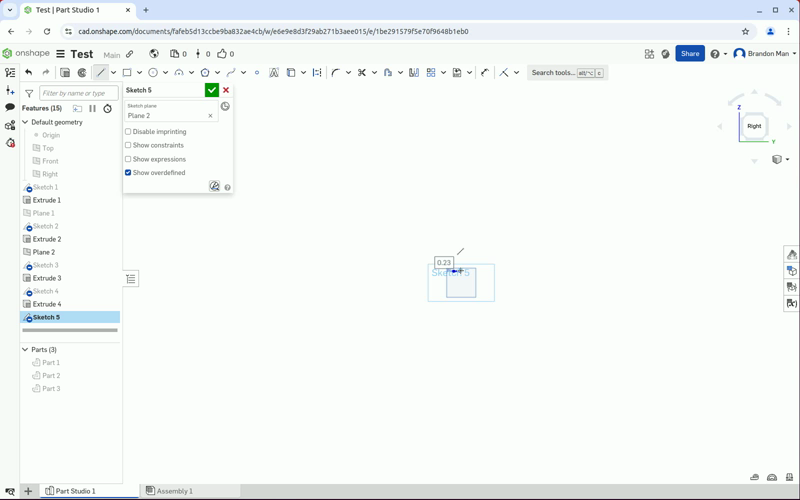
key_up(shift)
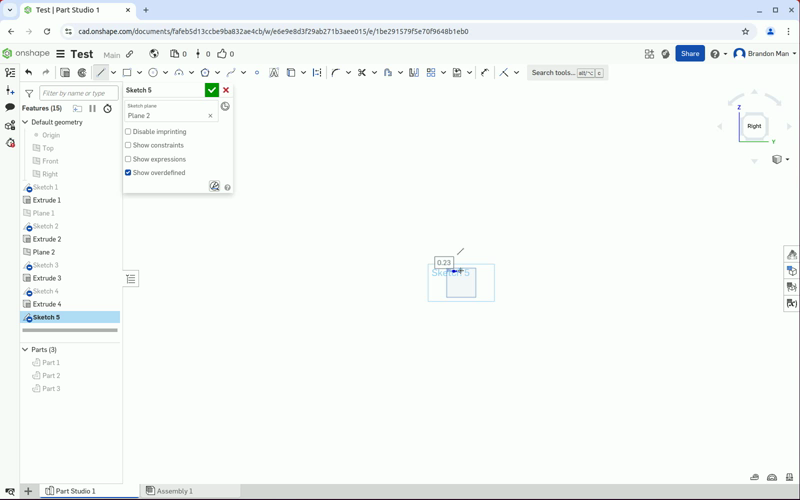
key_down(shift)
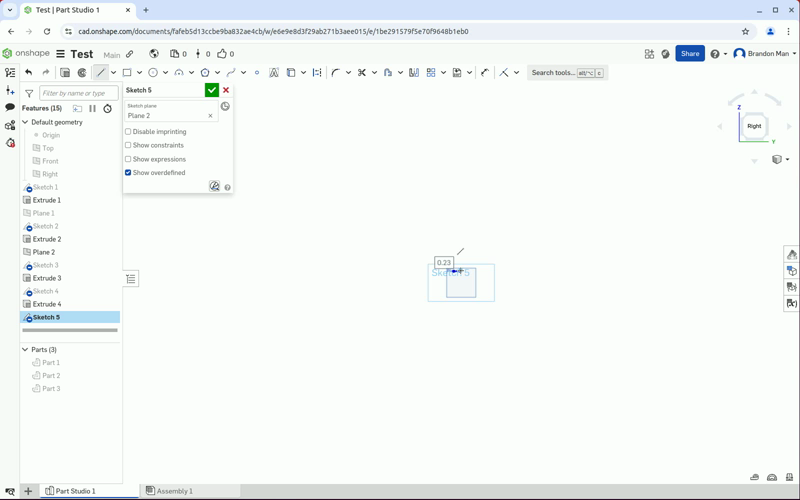
mouse_move(490, 270)
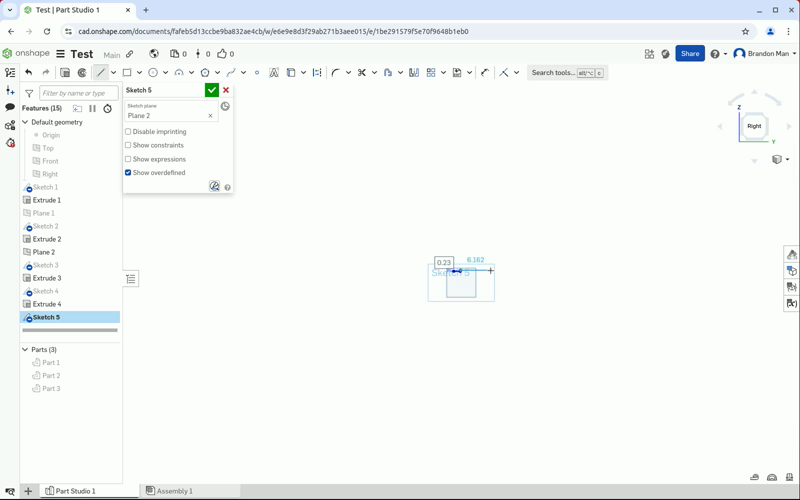
mouse_move(453, 270)
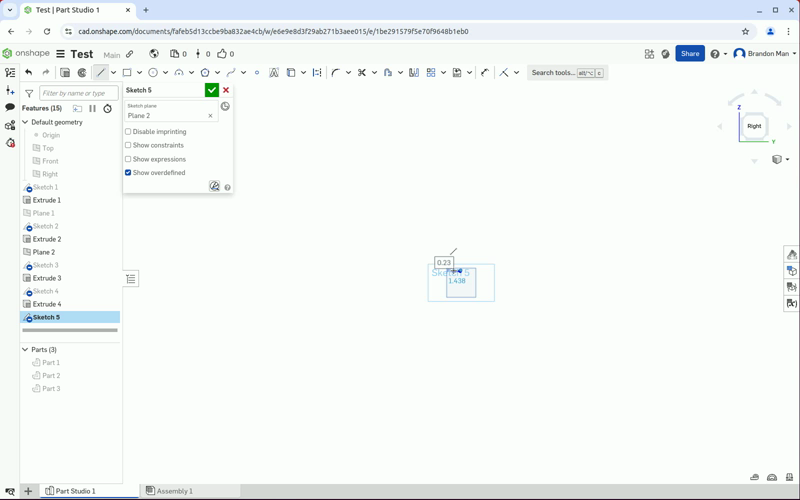
scroll(6)
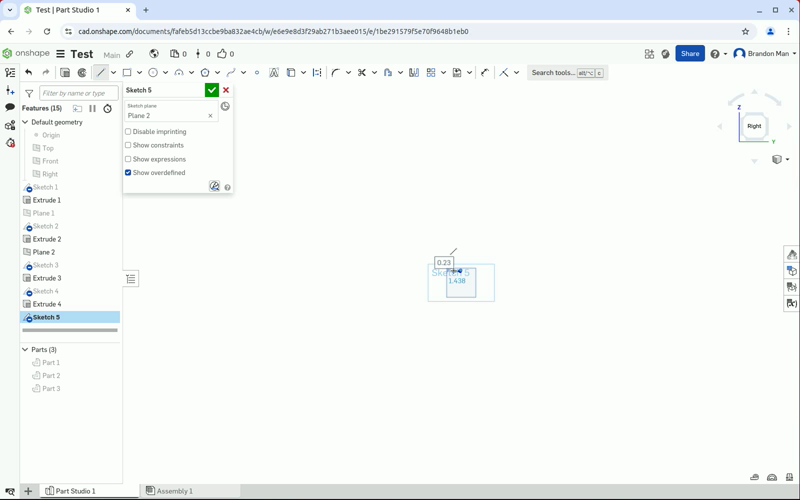
scroll(6)
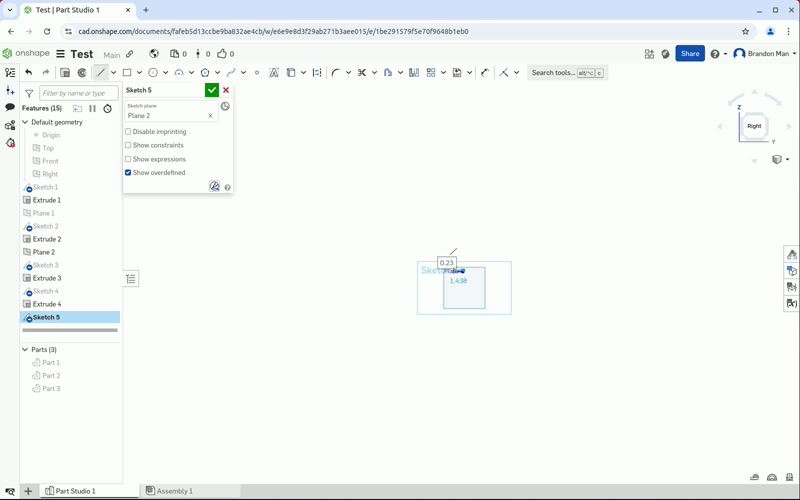
scroll(6)
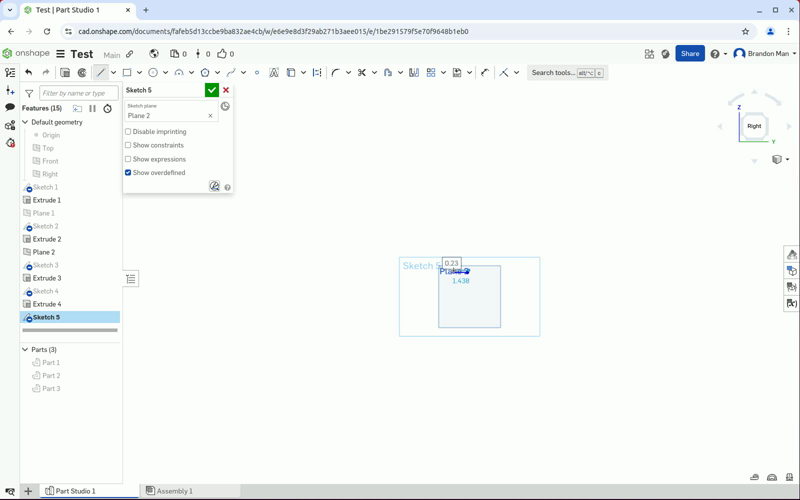
scroll(6)
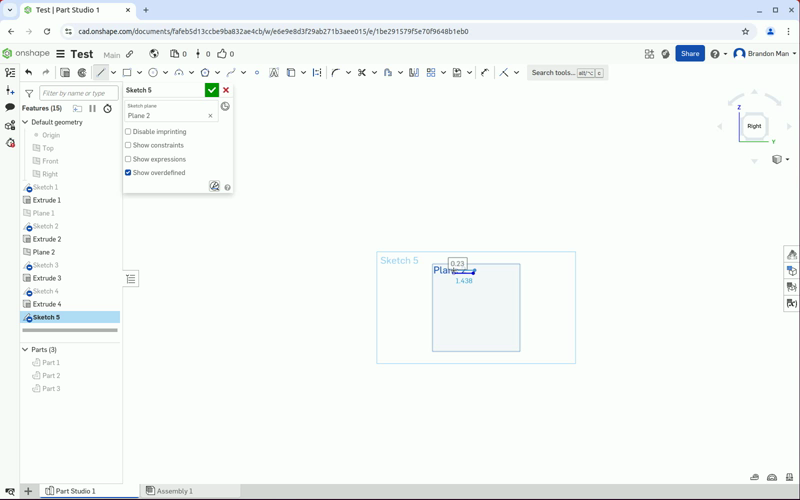
scroll(6)
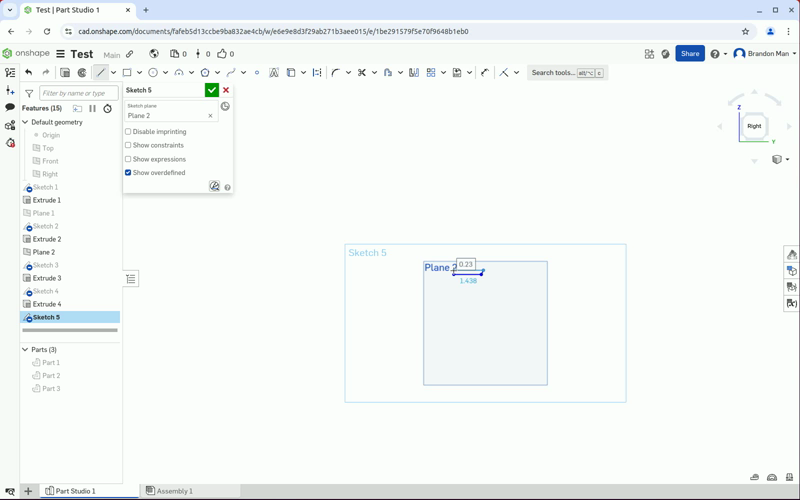
scroll(6)
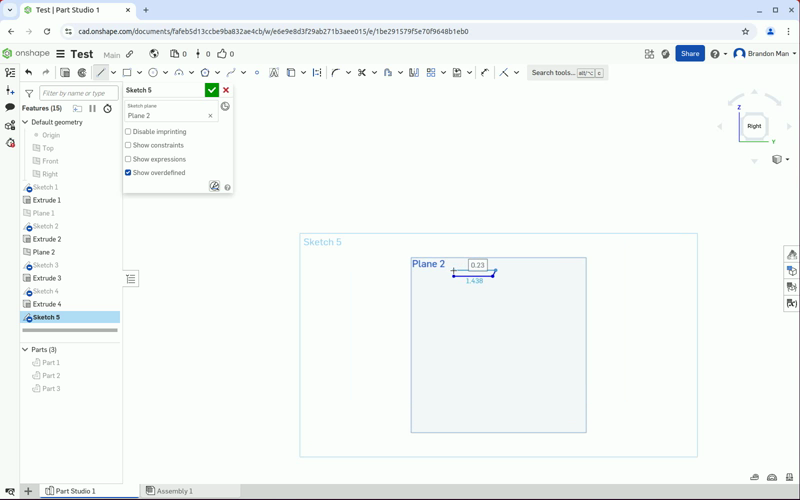
scroll(6)
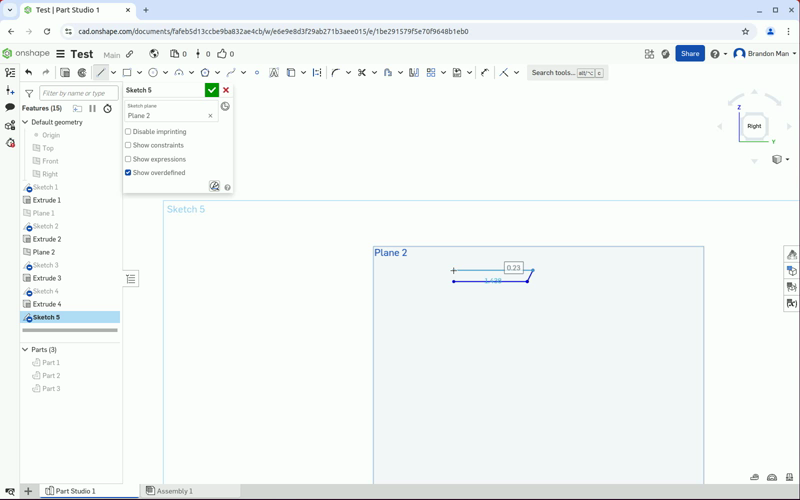
click(453, 270)
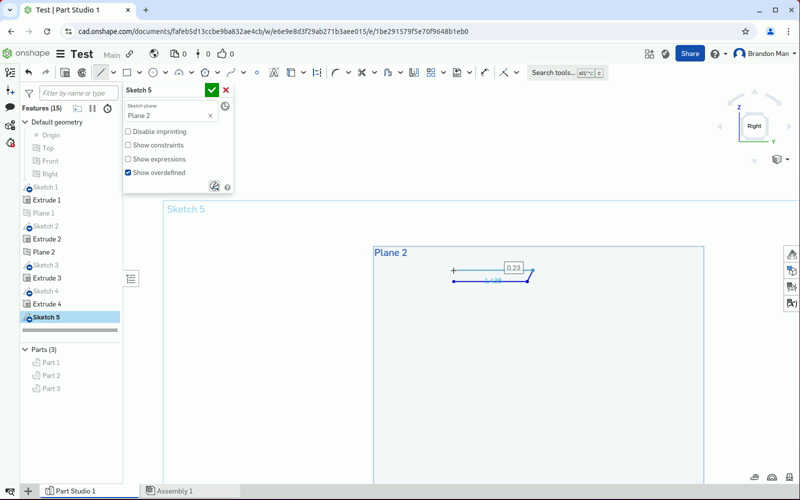
scroll(-6)
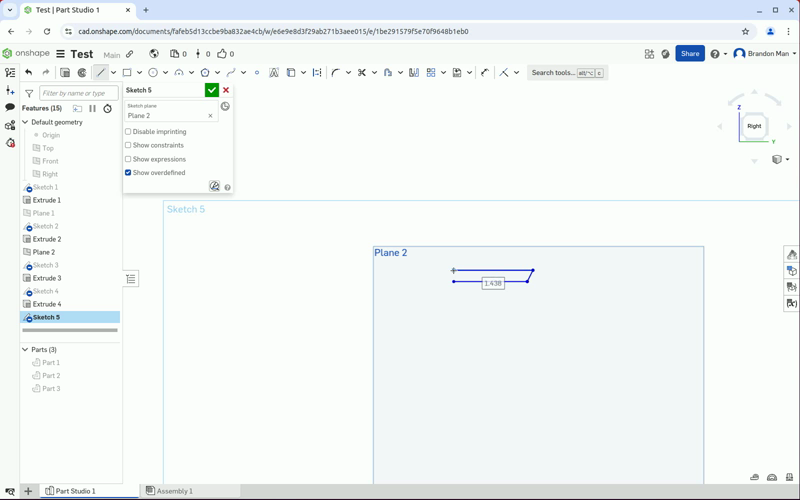
scroll(-6)
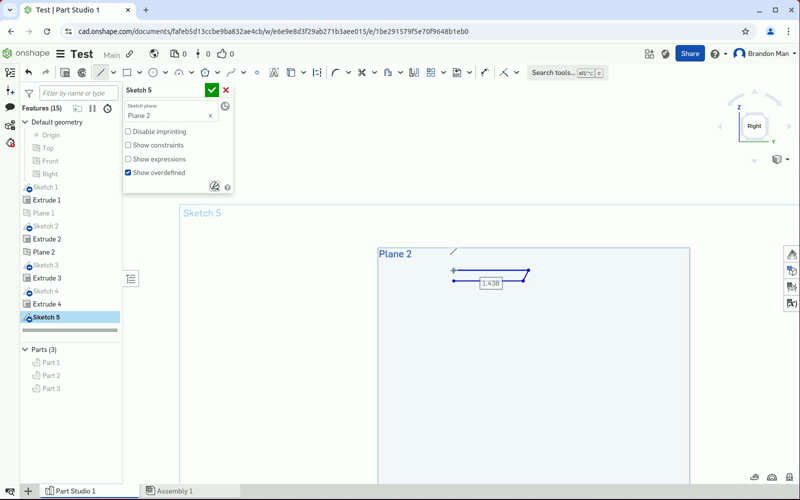
scroll(-6)
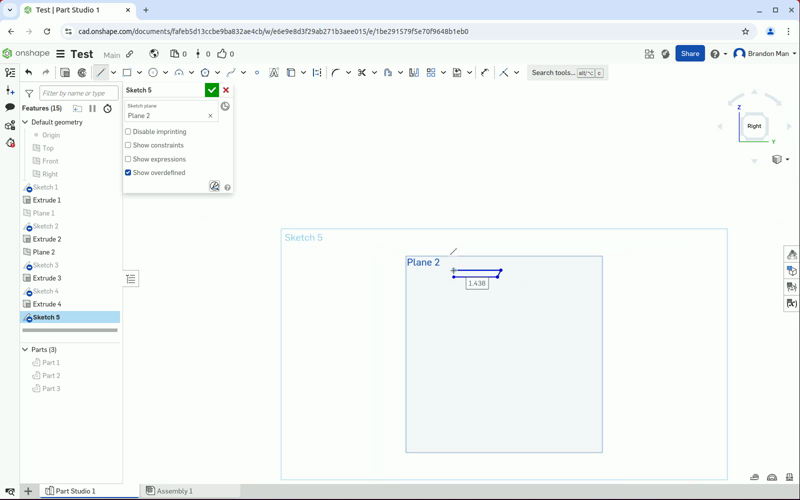
scroll(-6)
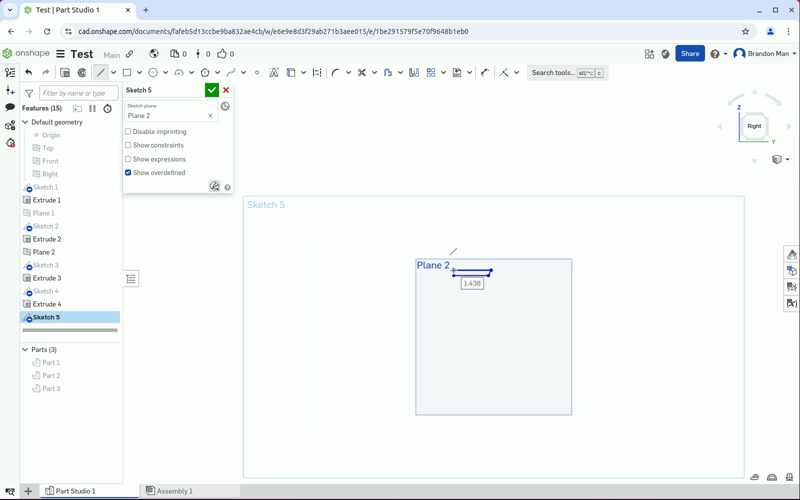
scroll(-6)
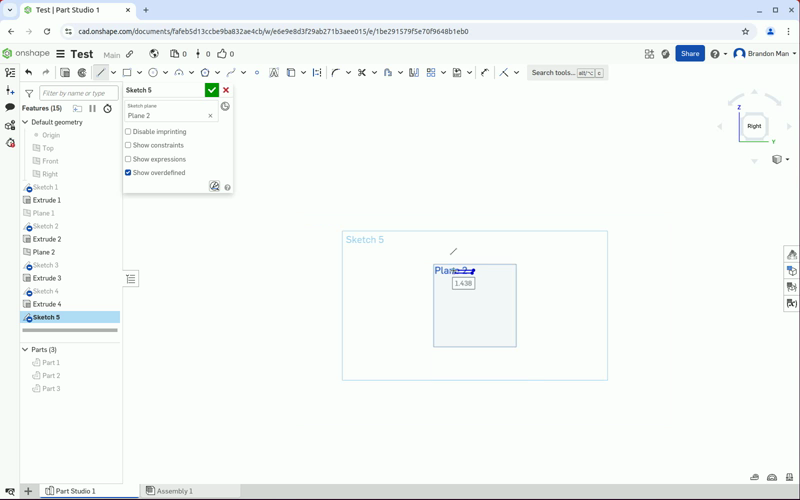
scroll(-6)
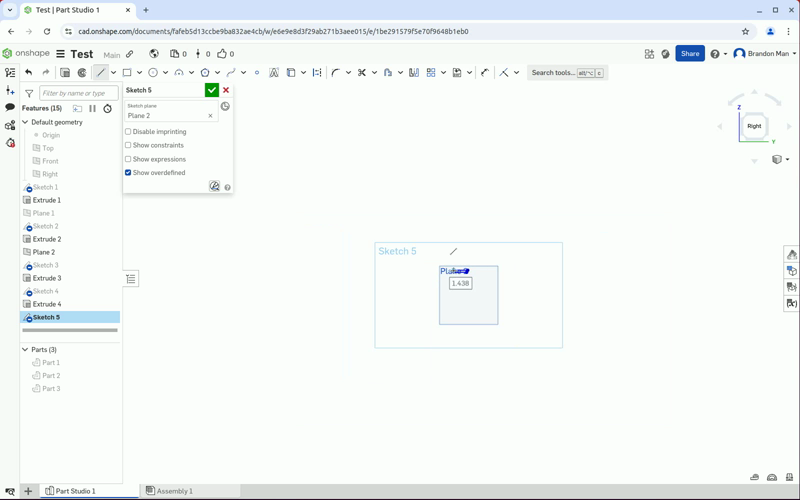
scroll(-6)
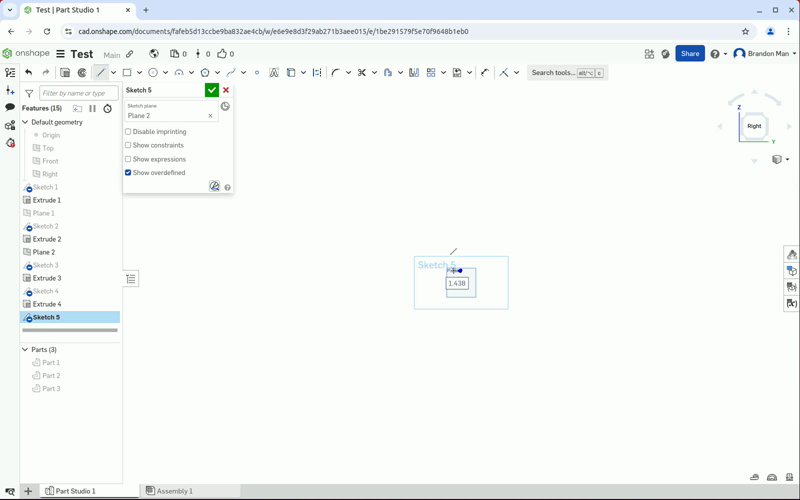
key_up(shift)
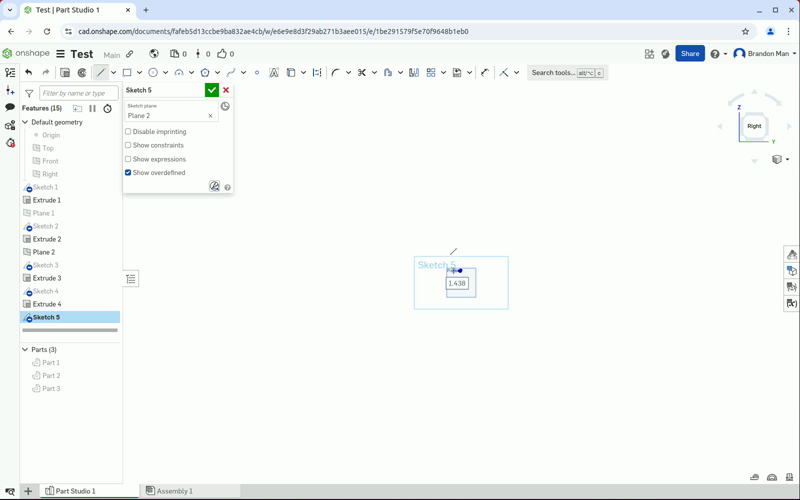
mouse_move(483, 270)
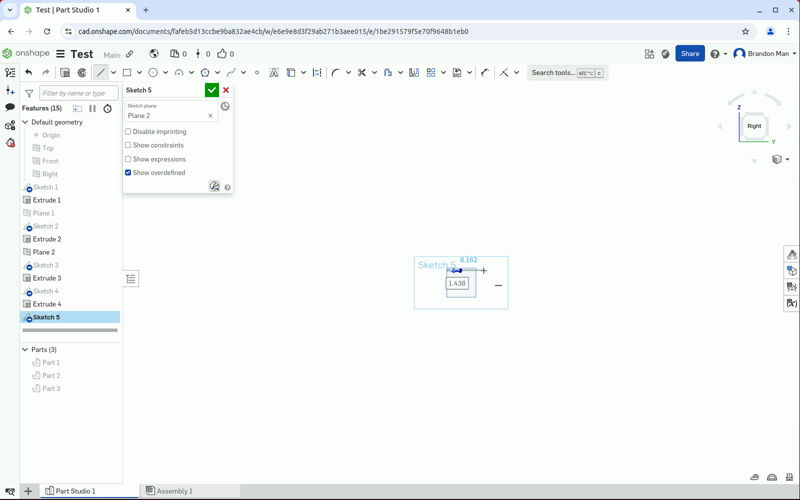
key_down(shift)
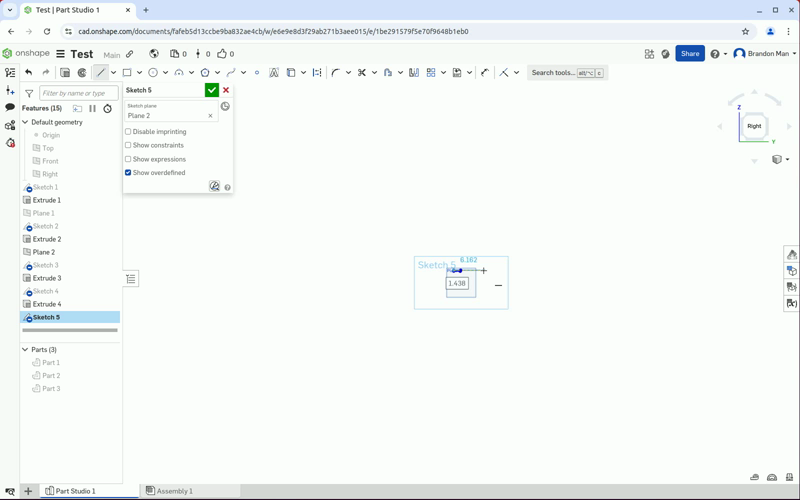
mouse_move(453, 271)
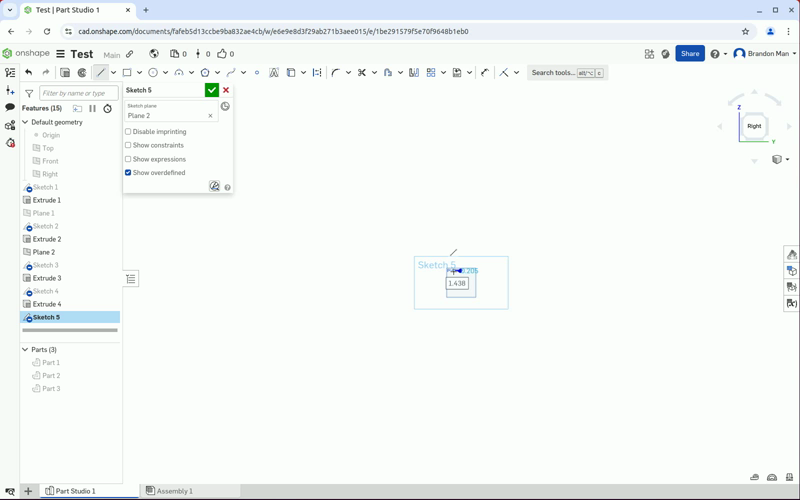
scroll(6)
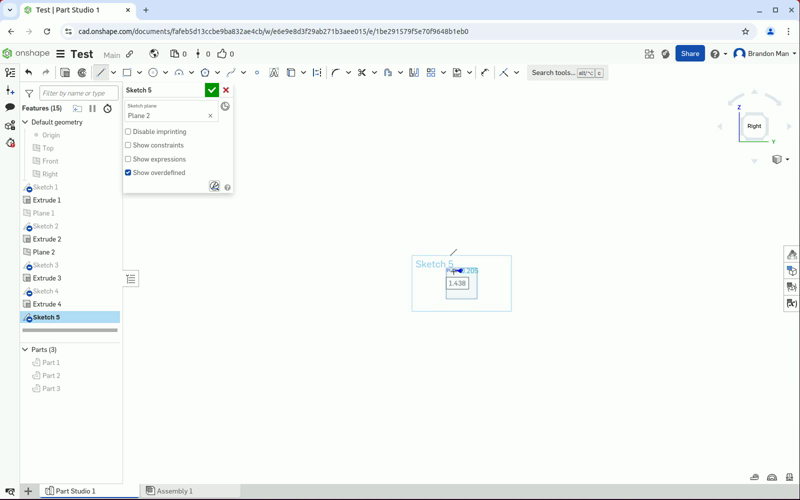
scroll(6)
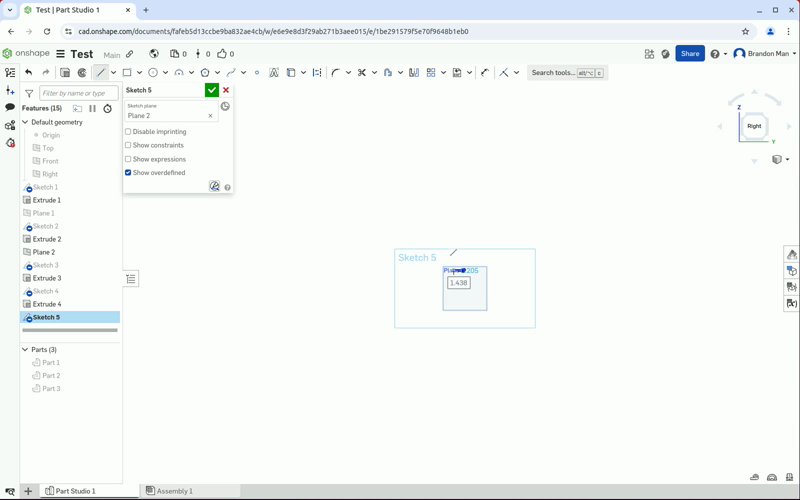
scroll(6)
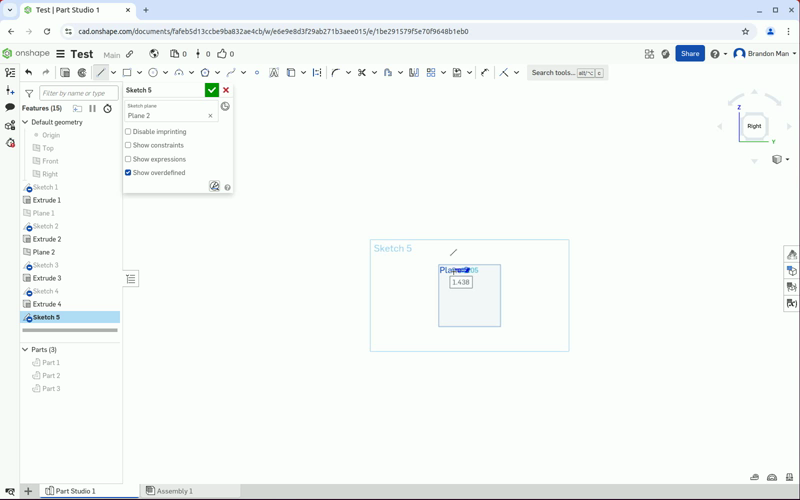
scroll(6)
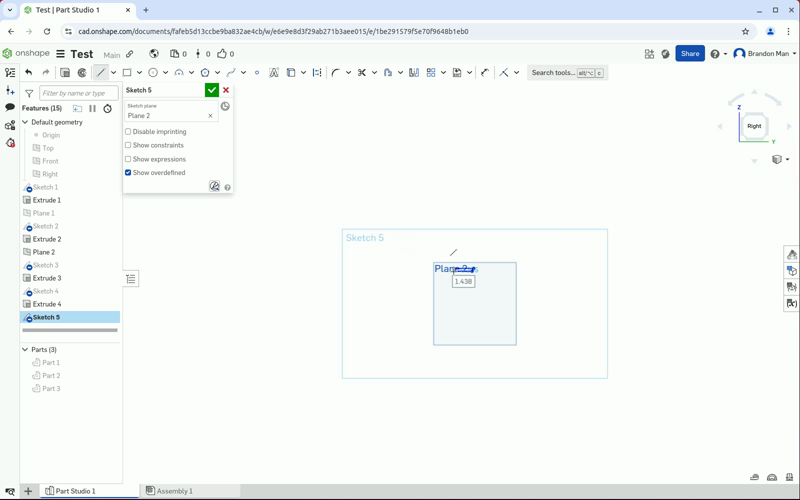
scroll(6)
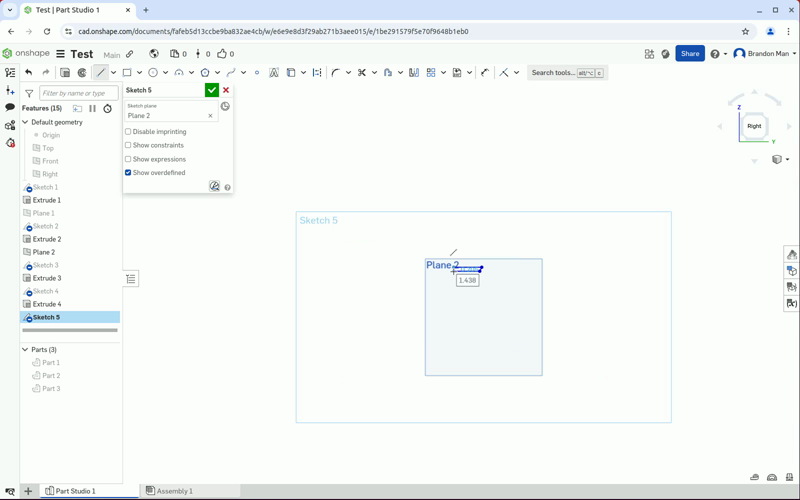
scroll(6)
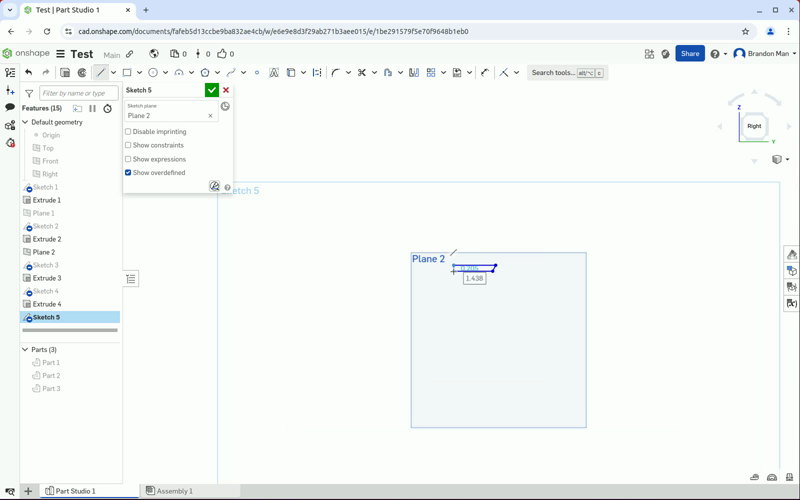
scroll(6)
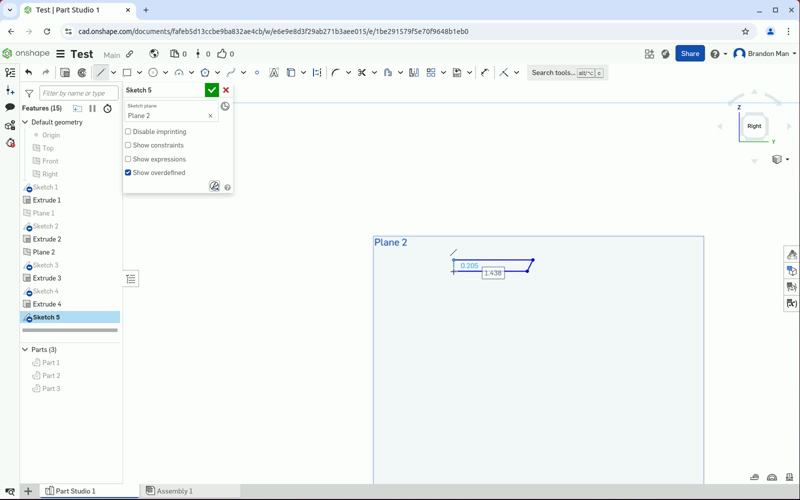
key_up(shift)
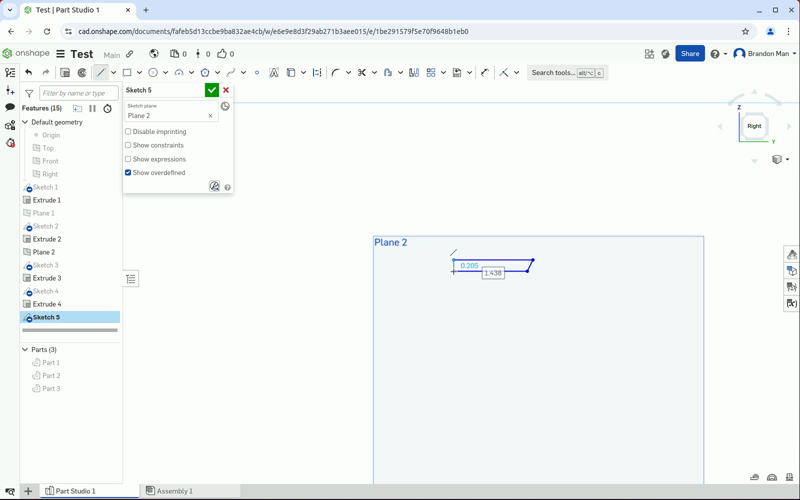
click(453, 271)
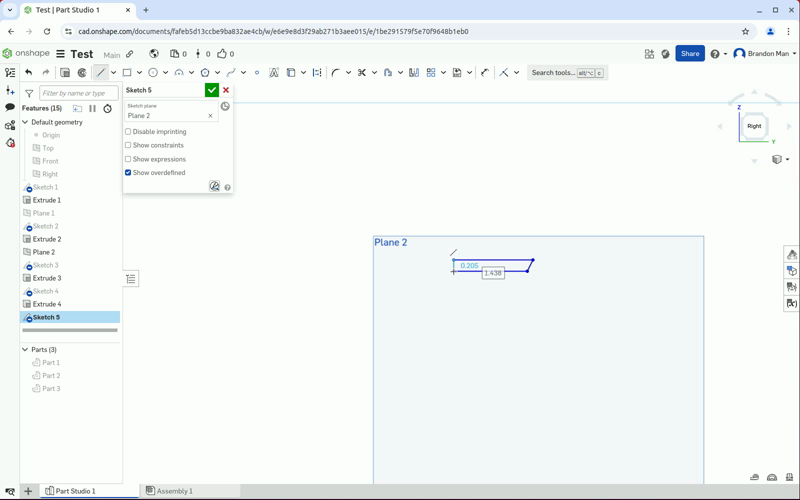
scroll(-6)
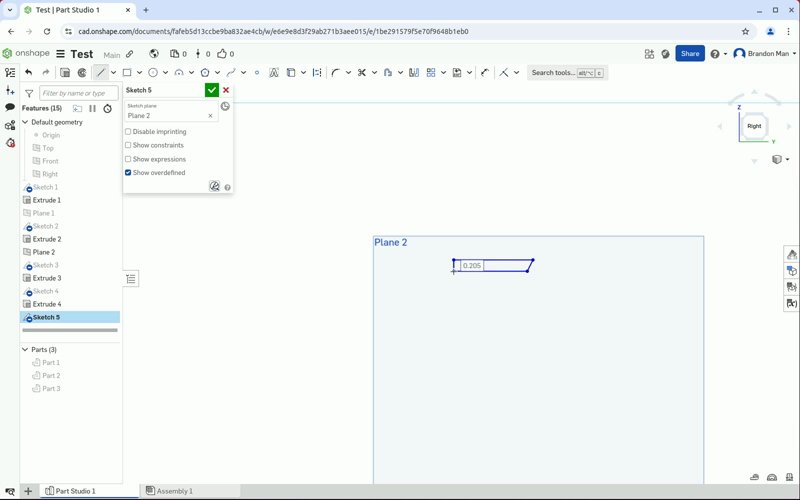
scroll(-6)
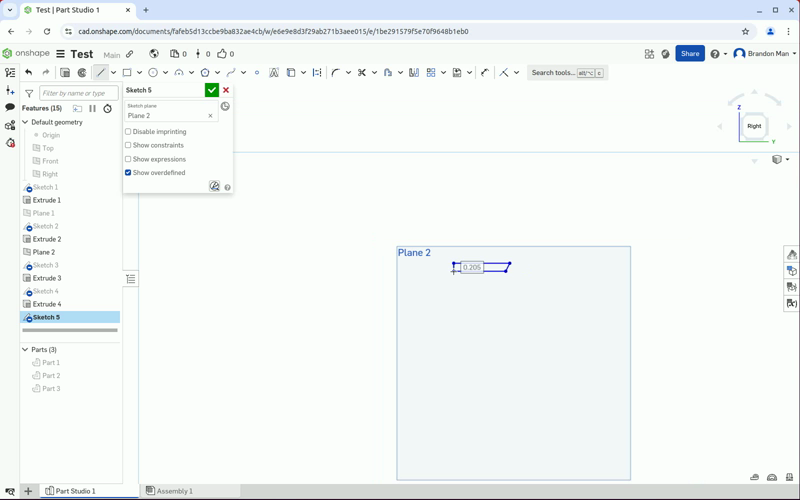
scroll(-6)
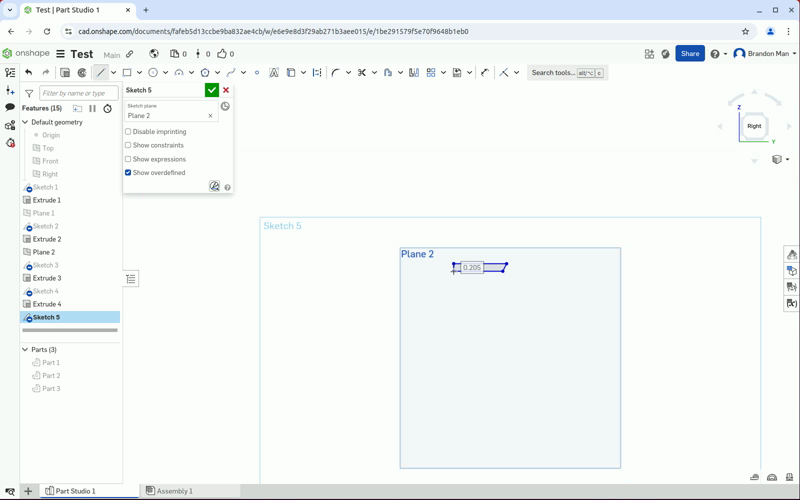
scroll(-6)
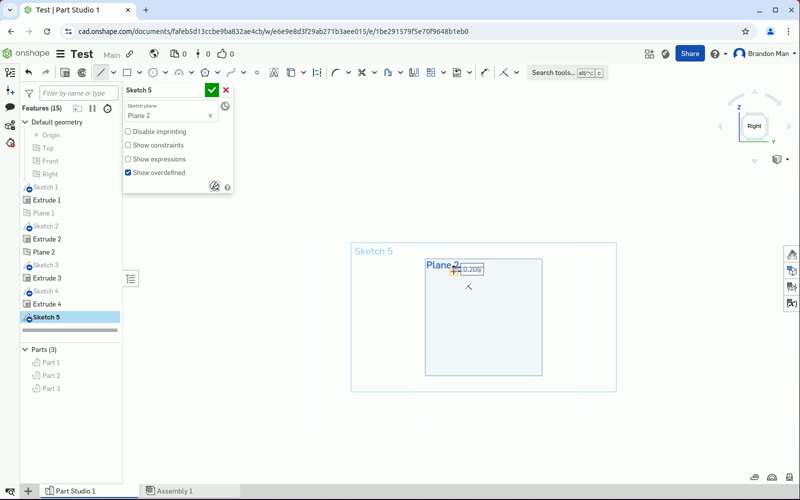
scroll(-6)
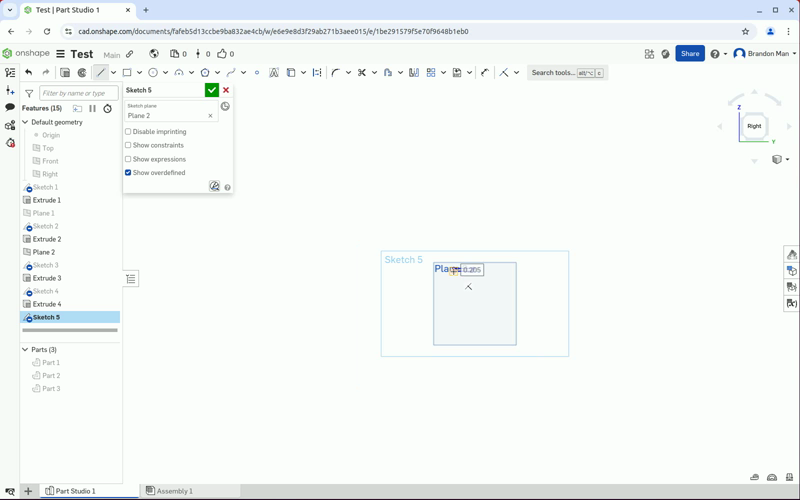
scroll(-6)
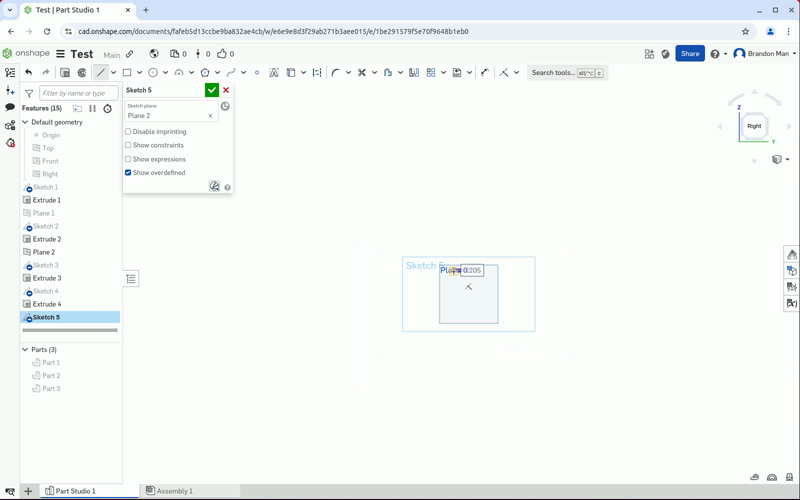
scroll(-6)
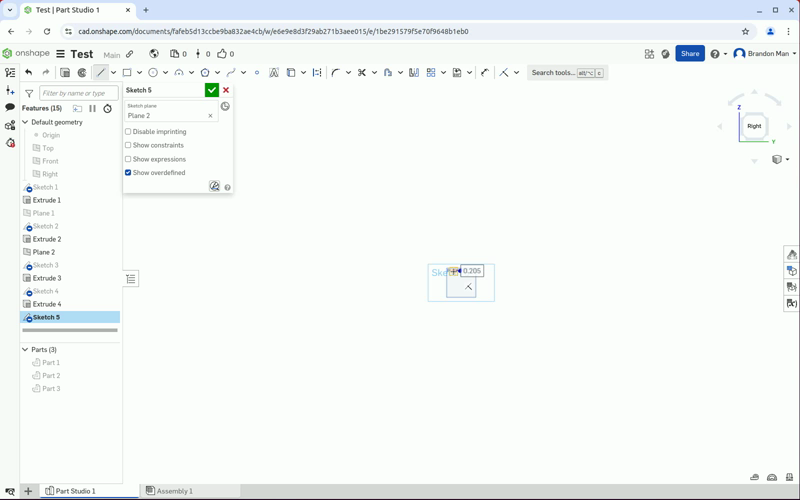
key(esc)
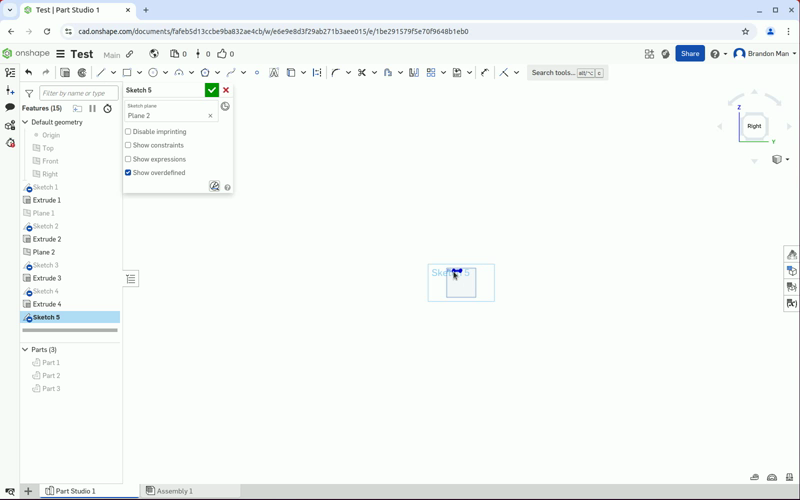
mouse_move(455, 270)
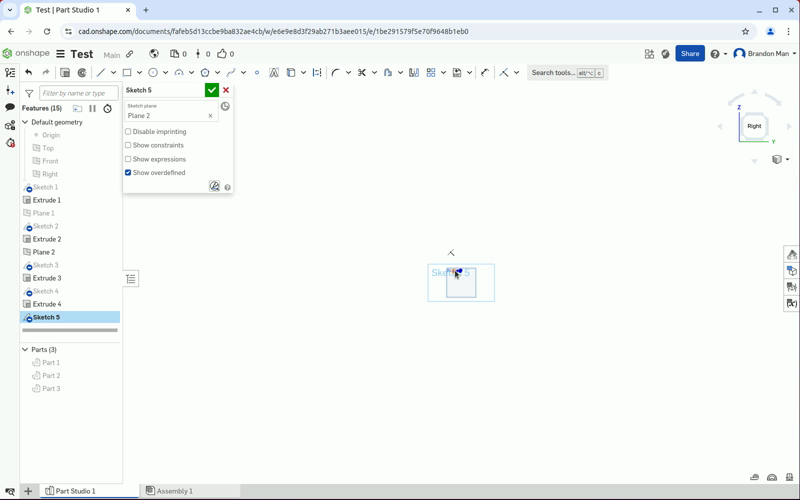
scroll(6)
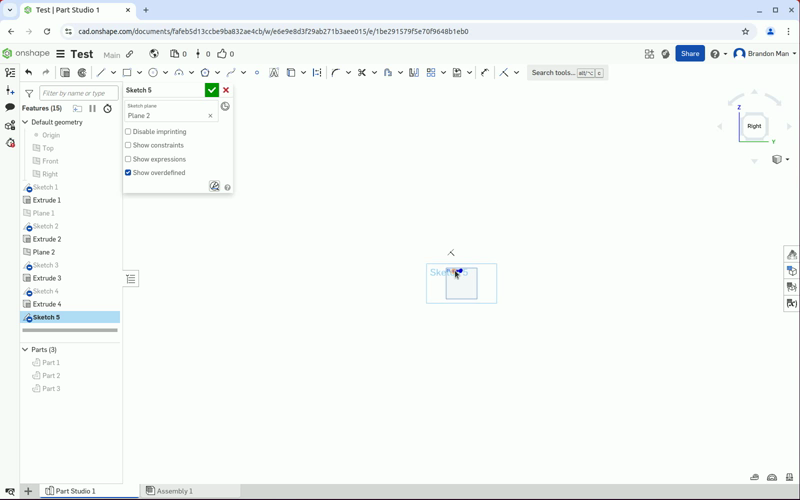
scroll(6)
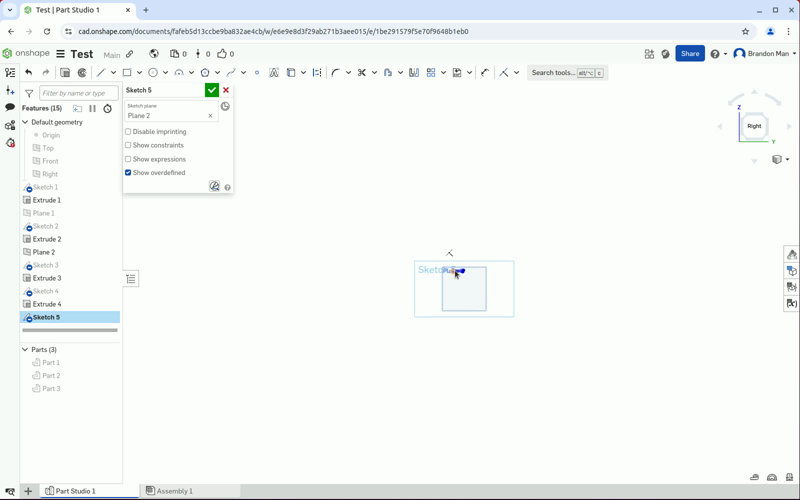
scroll(6)
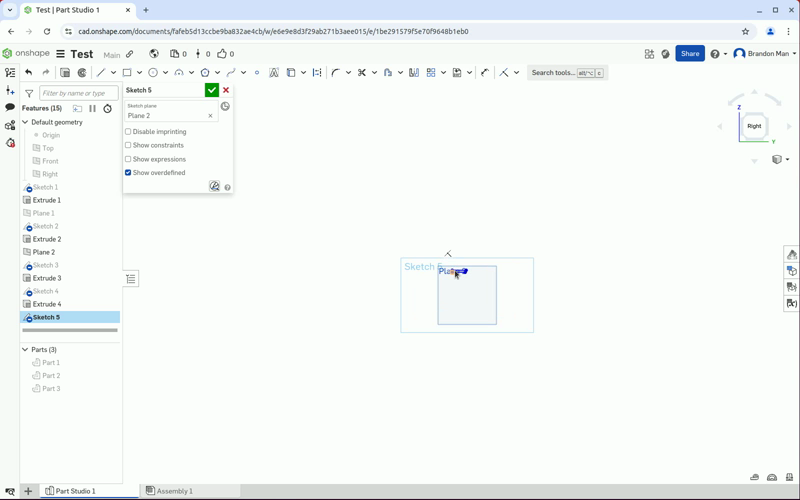
scroll(6)
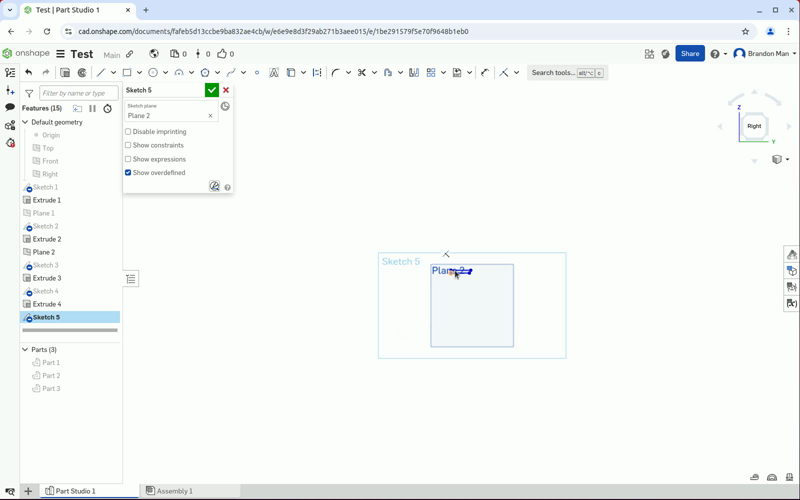
scroll(6)
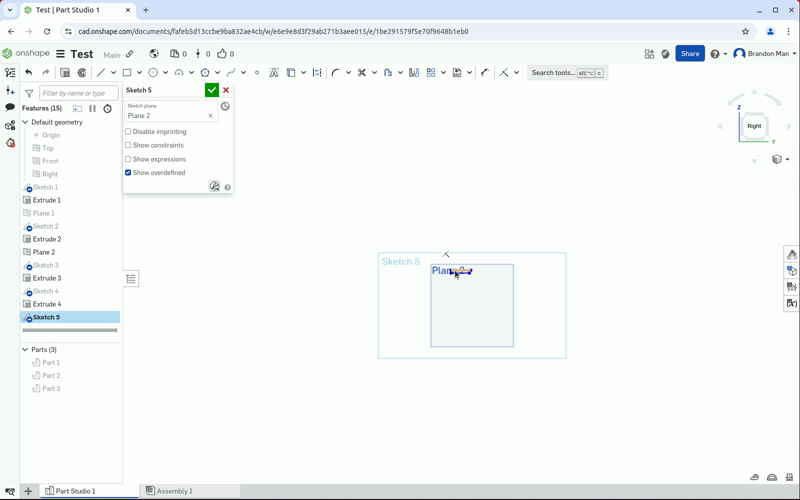
scroll(6)
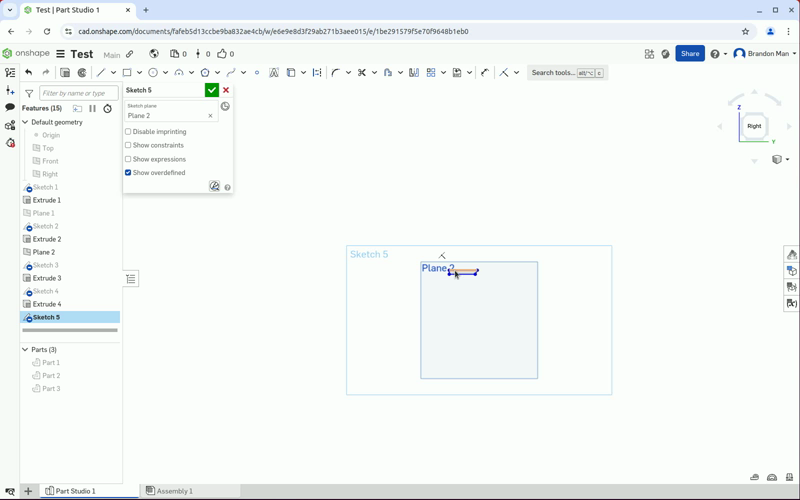
scroll(6)
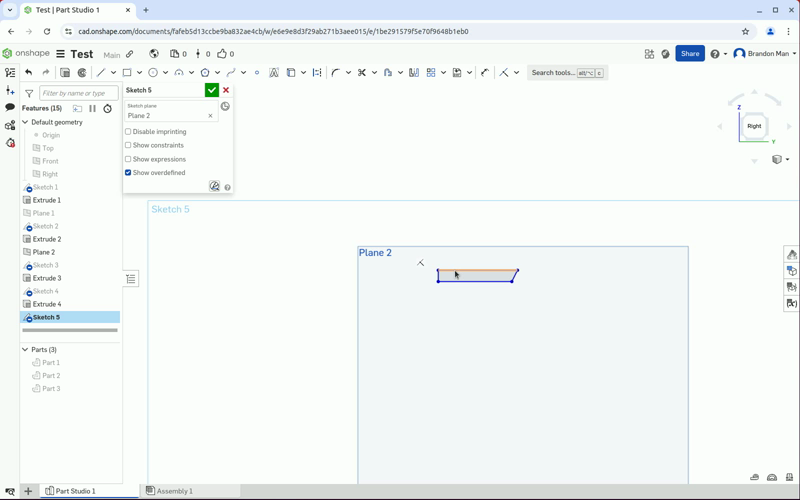
click(455, 270)
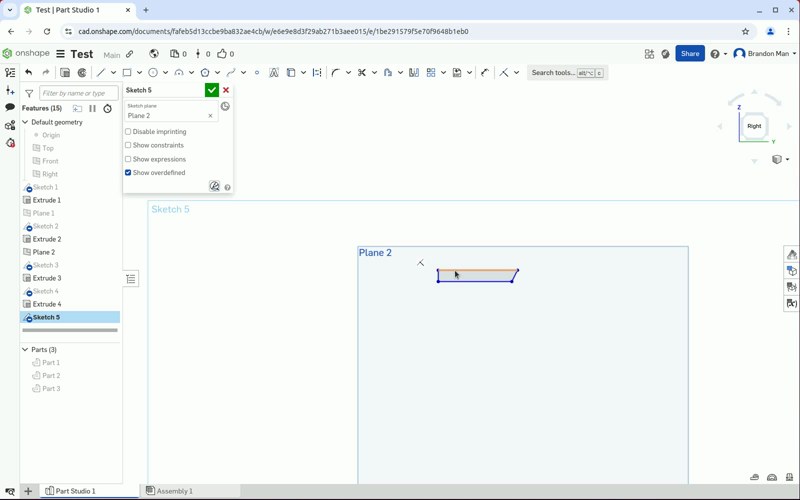
scroll(-6)
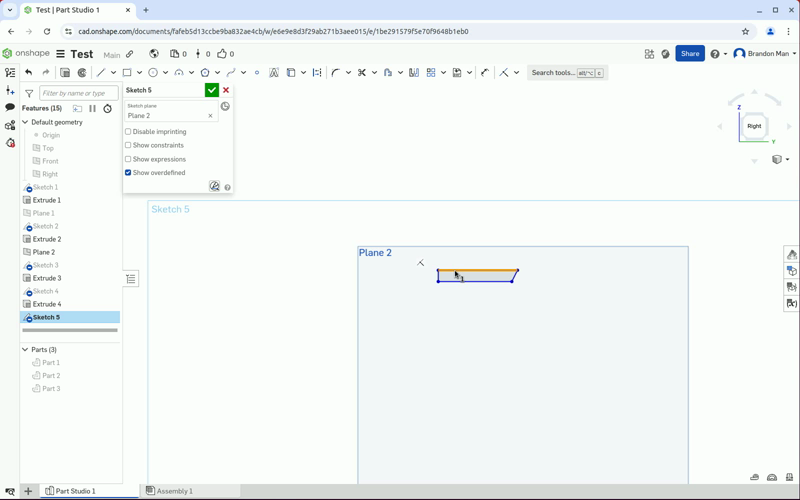
scroll(-6)
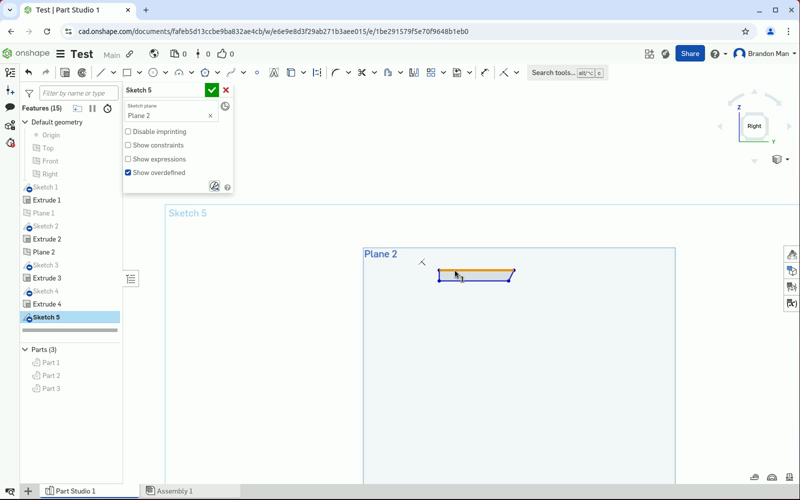
scroll(-6)
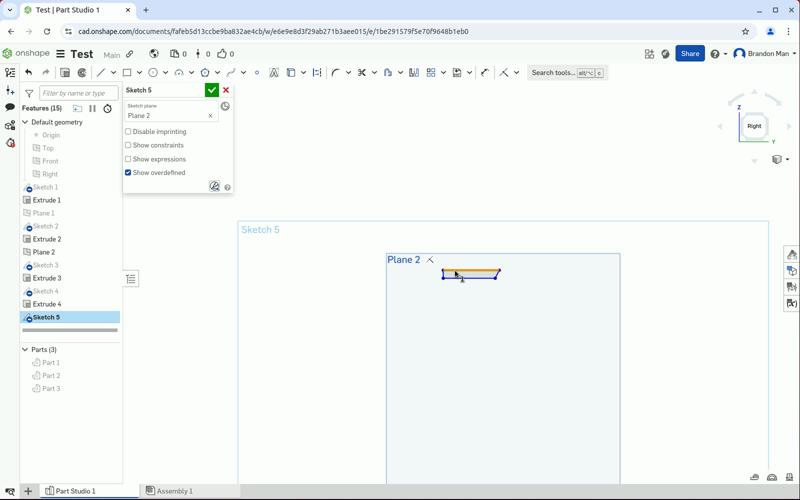
scroll(-6)
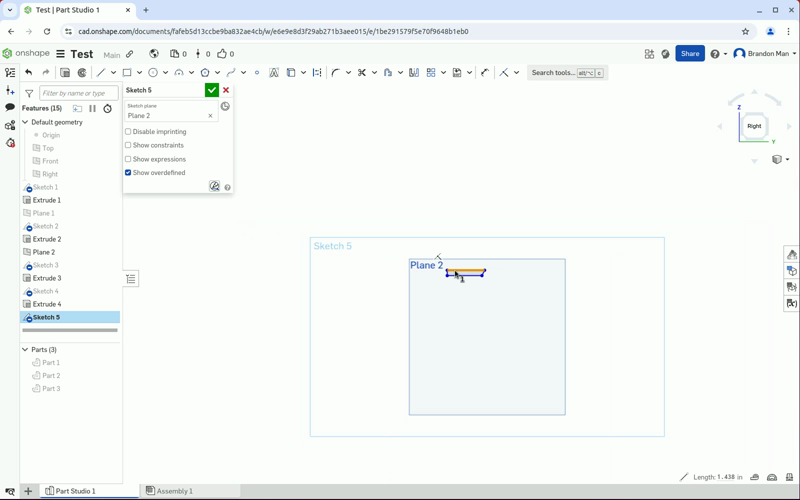
scroll(-6)
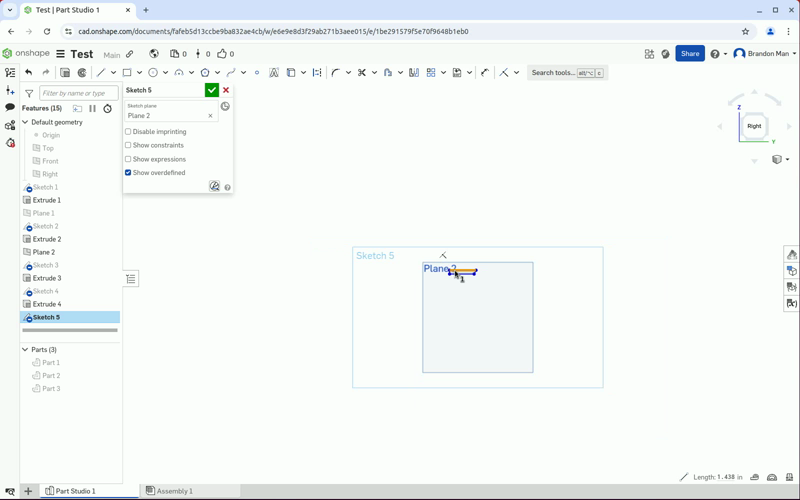
scroll(-6)
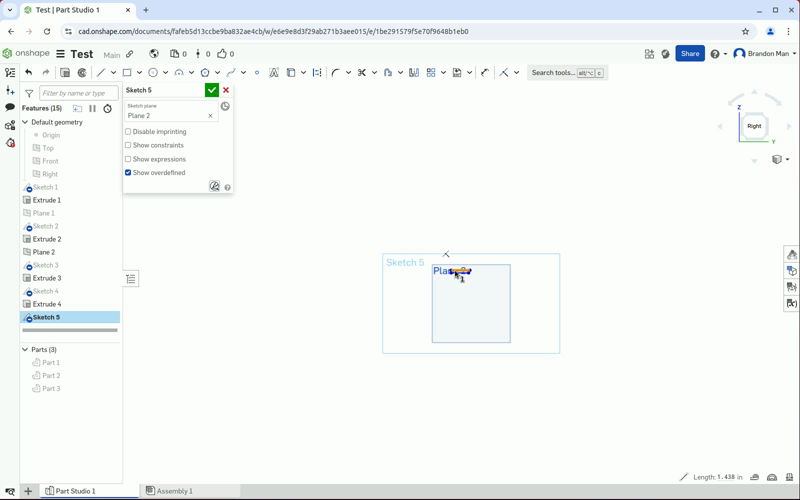
scroll(-6)
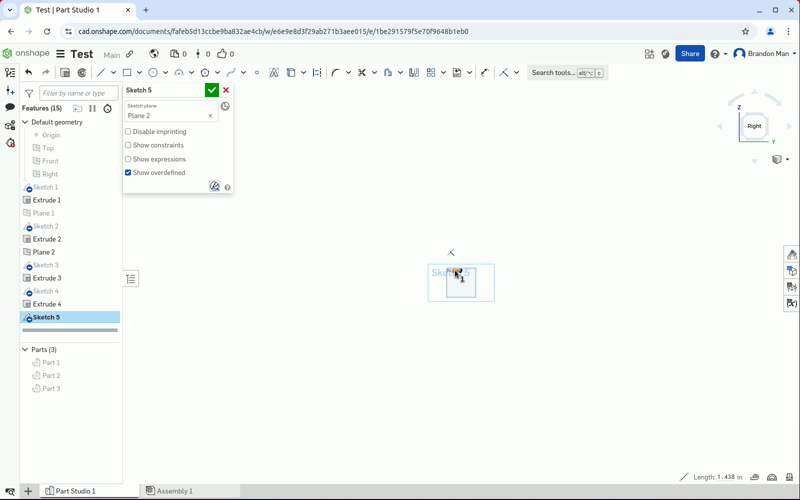
mouse_move(73, 352)
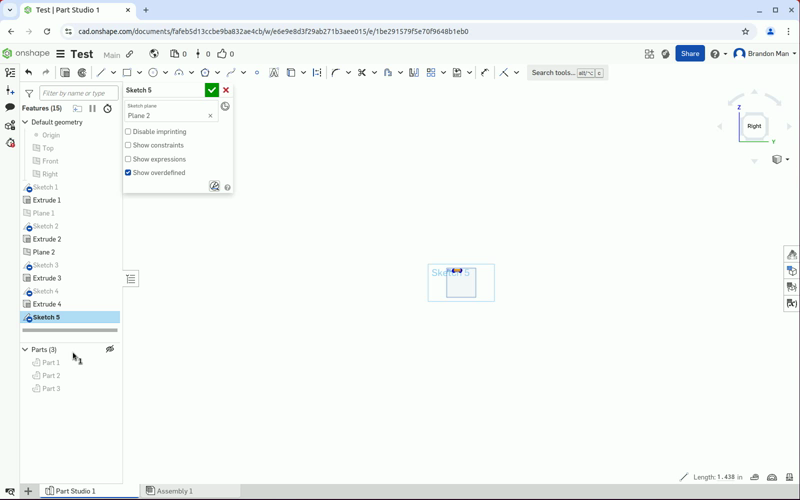
key(shift+y)
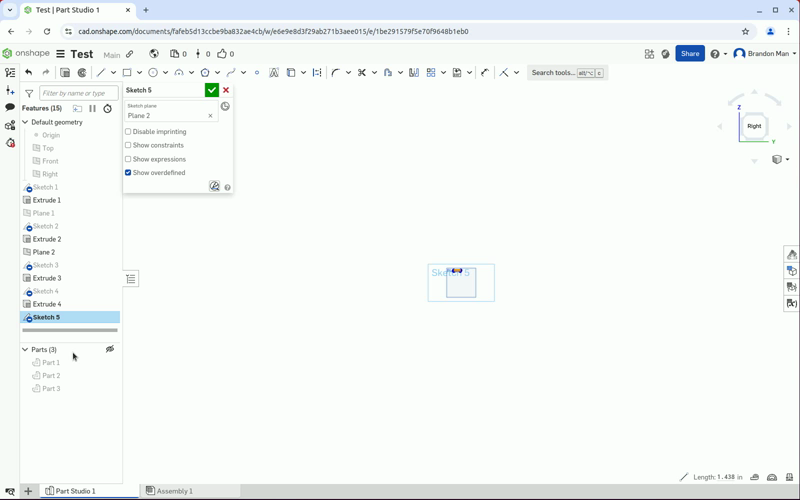
key(shift+e)
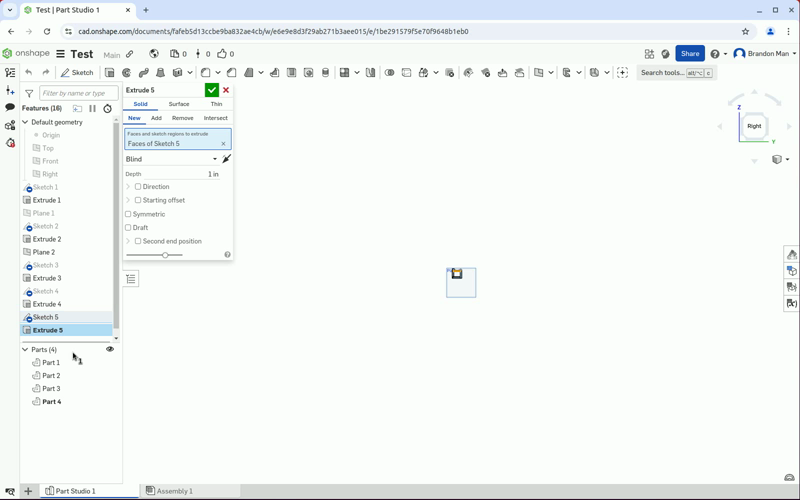
mouse_move(143, 106)
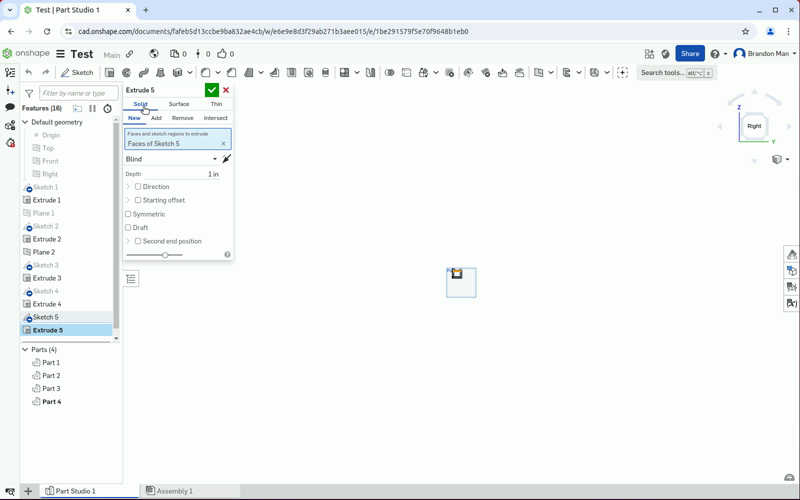
click(143, 106)
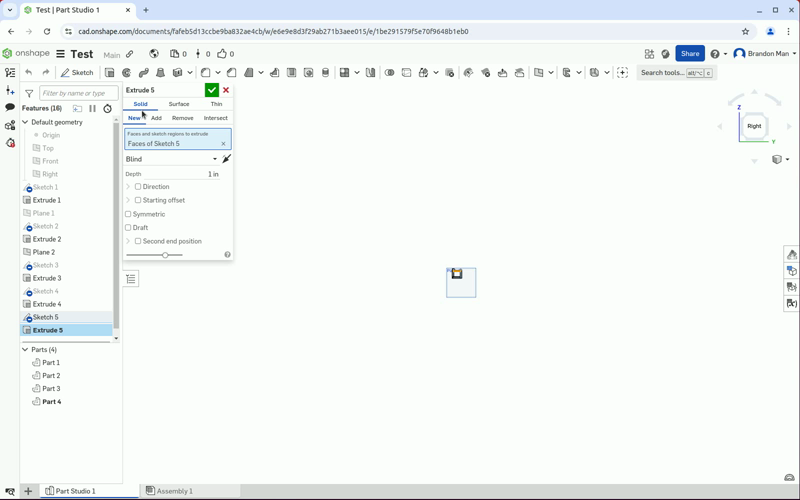
mouse_move(137, 120)
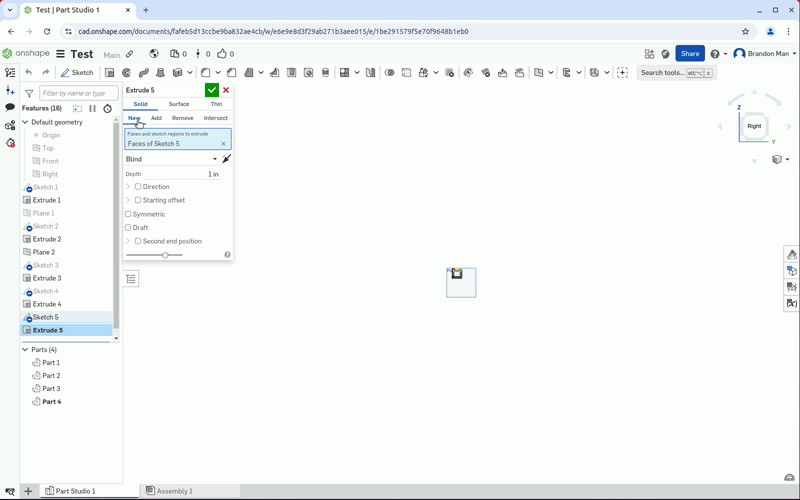
click(137, 120)
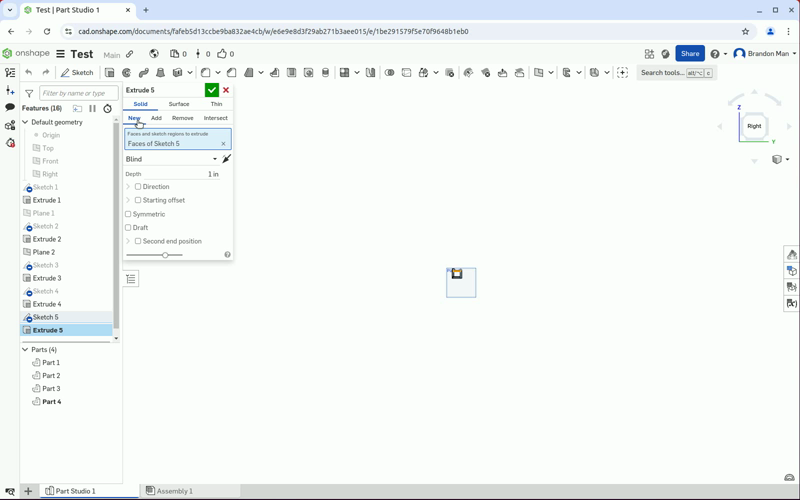
key(tab, 4)
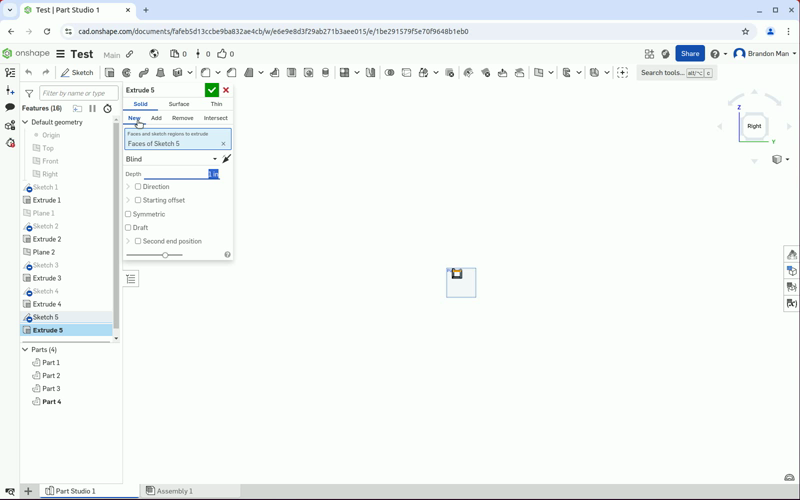
text(-21.423)
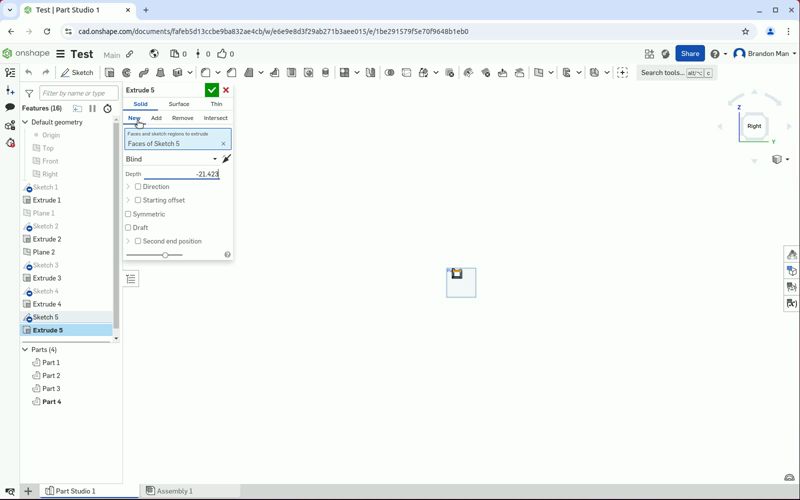
key(enter)
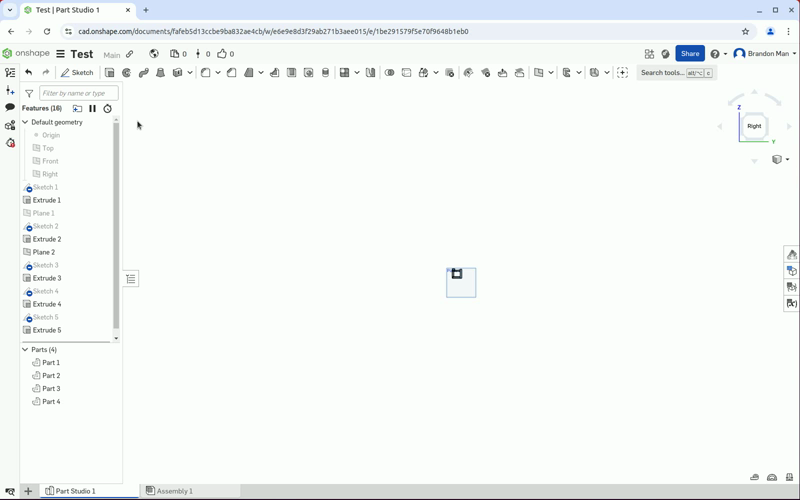
key(shift+h)
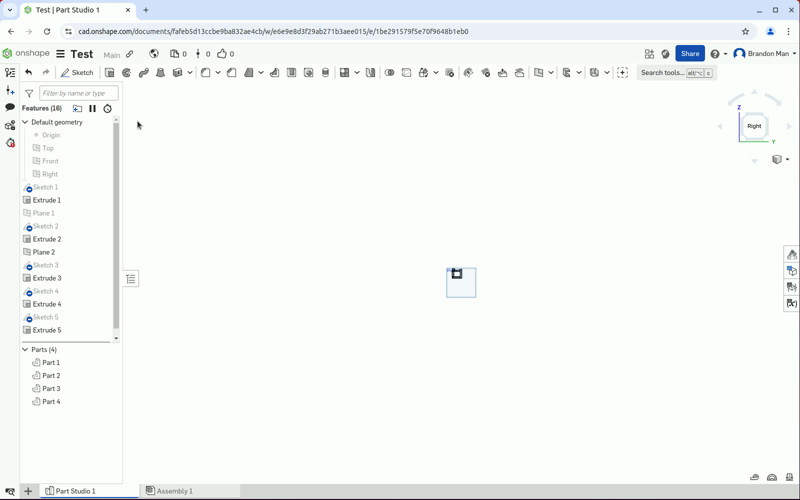
key(shift+h)
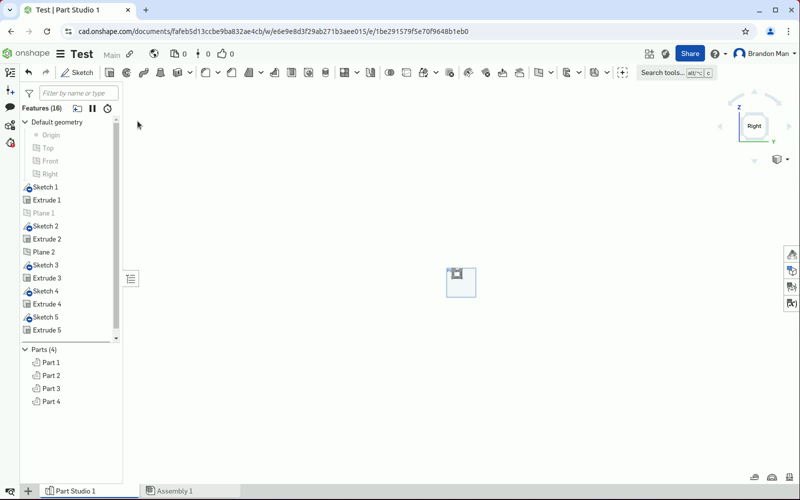
key(shift+7)
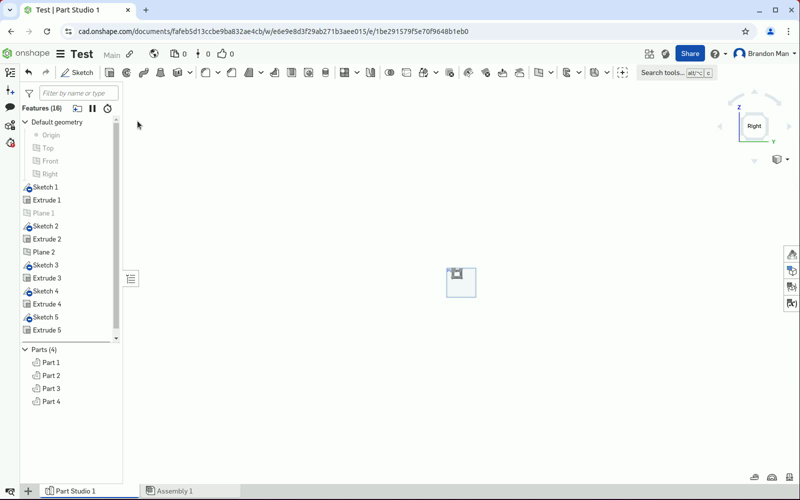
key(right, 2)
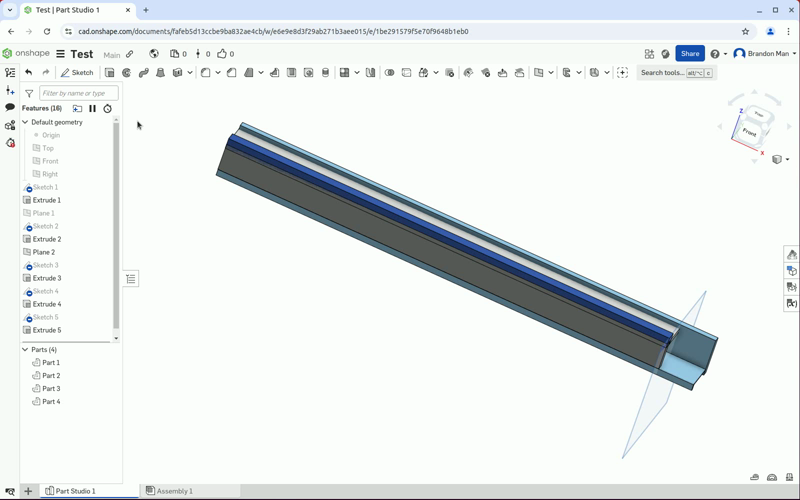
key(down, 2)
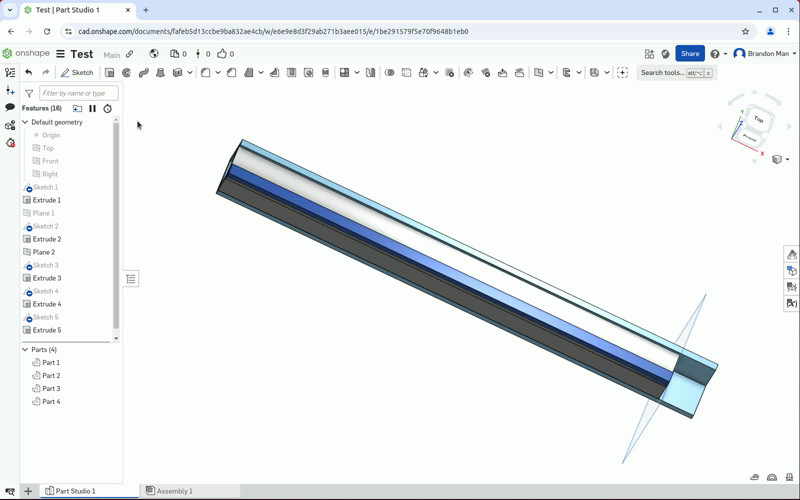
key(up, 2)
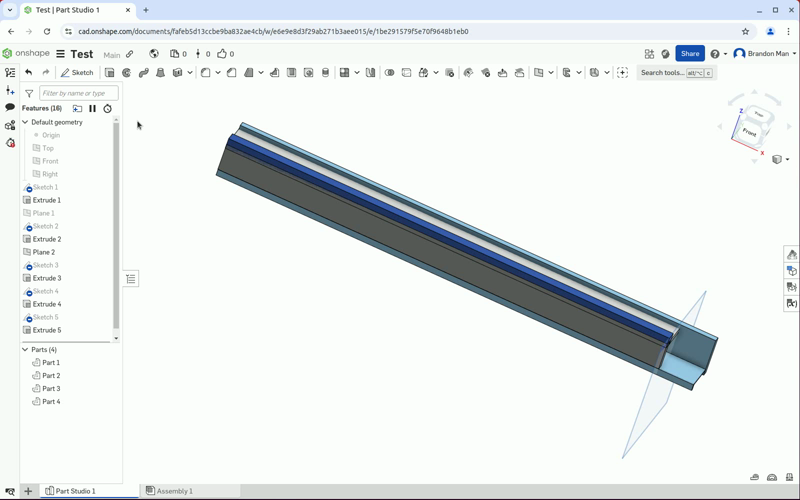
key(left, 2)
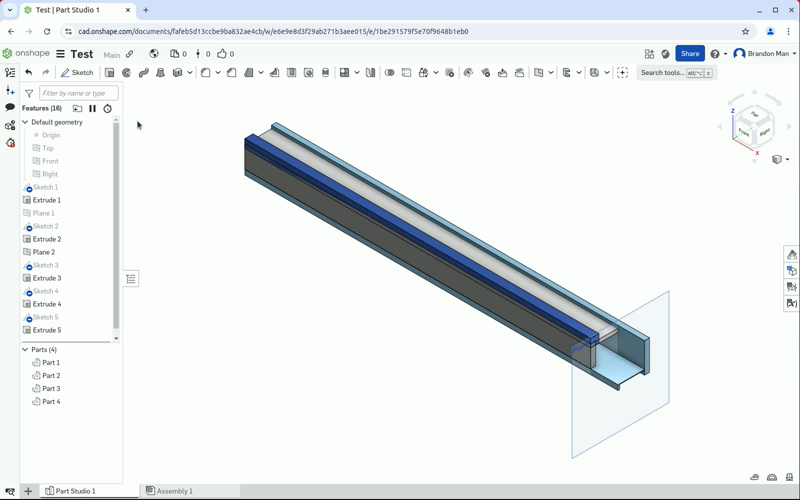
mouse_move(69, 189)
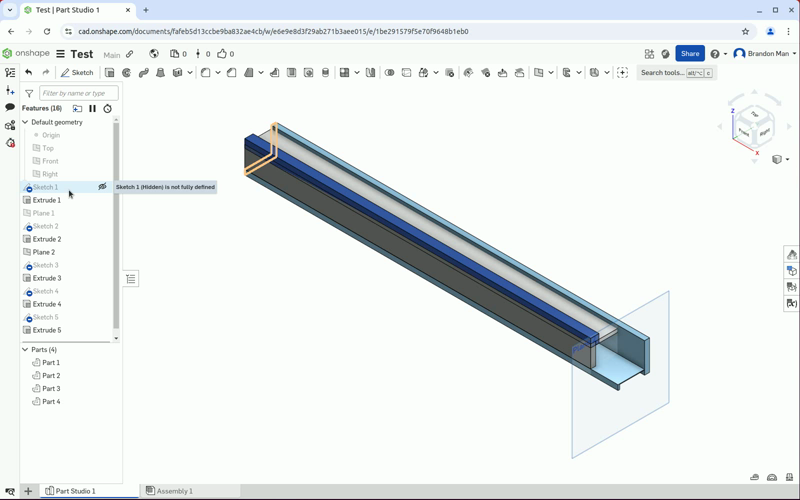
click(69, 189)